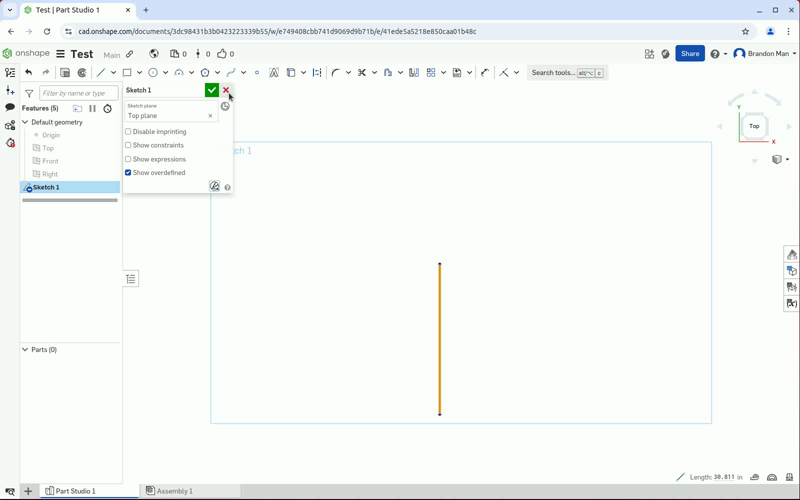
key(shift+h)
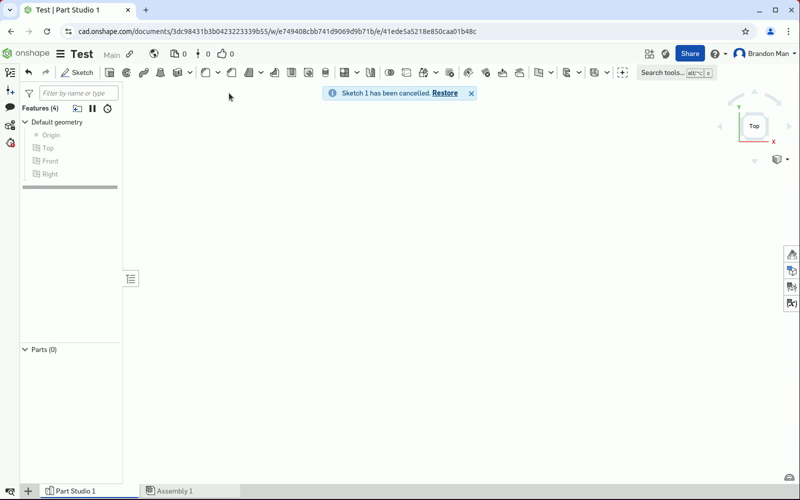
mouse_move(73, 352)
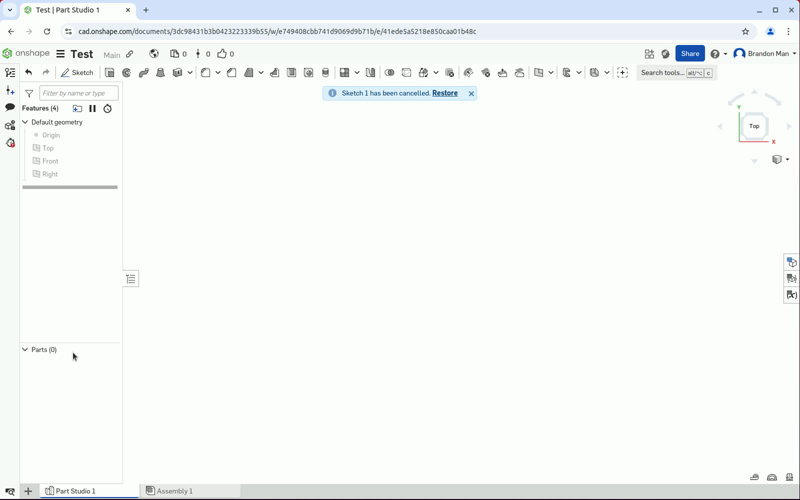
key(y)
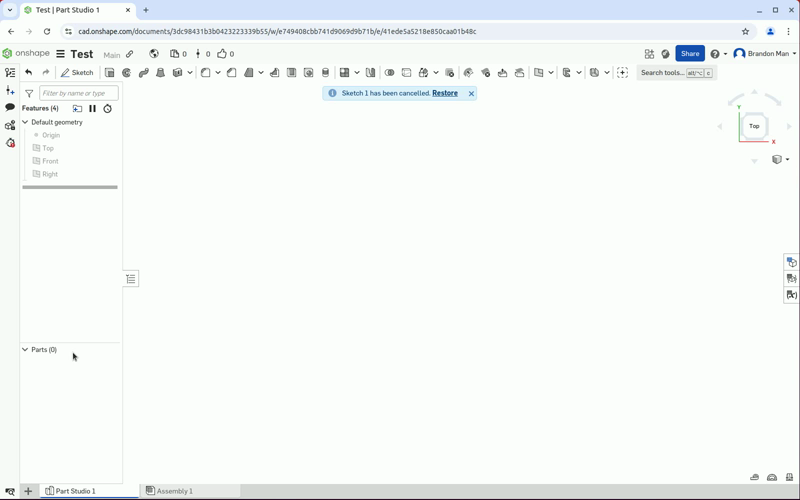
key(shift+p)
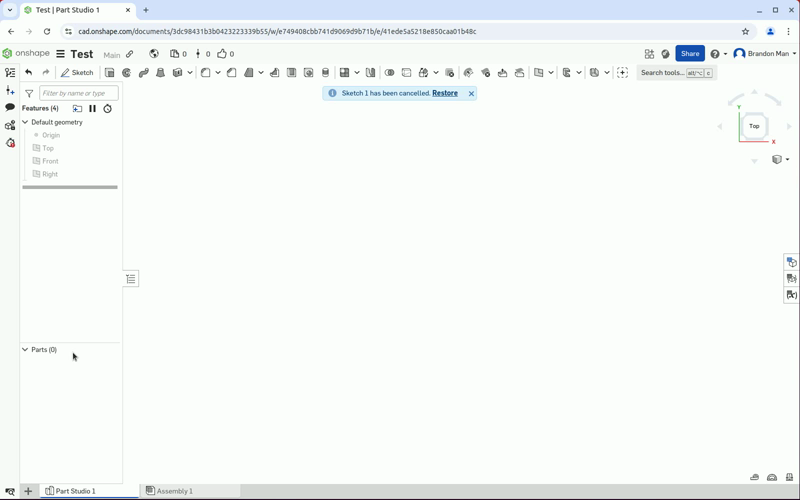
key(space)
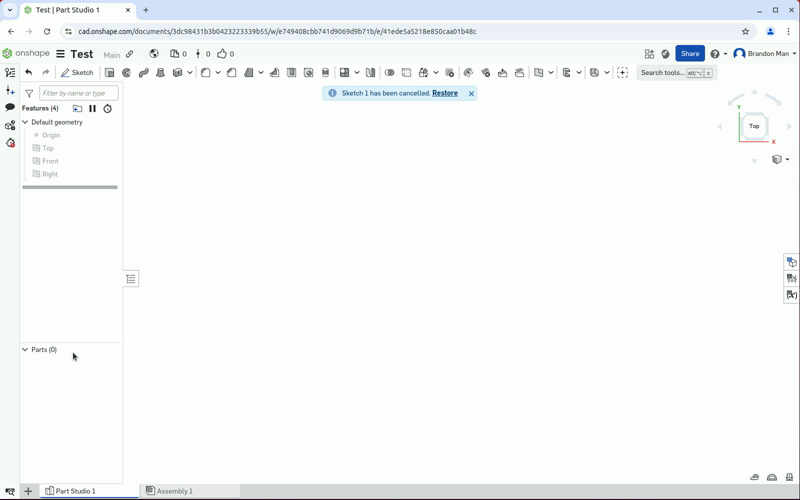
key_down(shift)
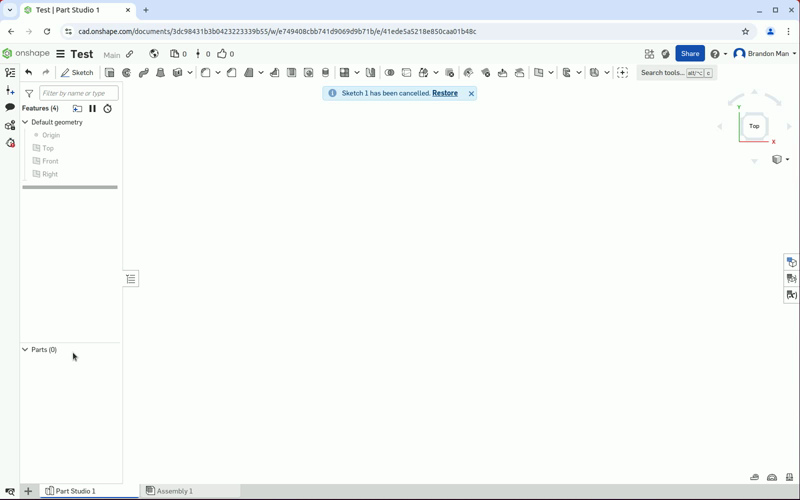
key(up)
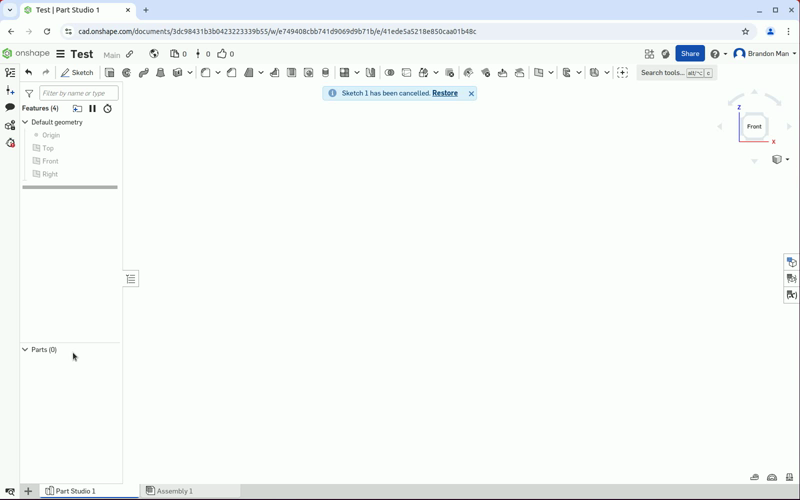
key_up(shift)
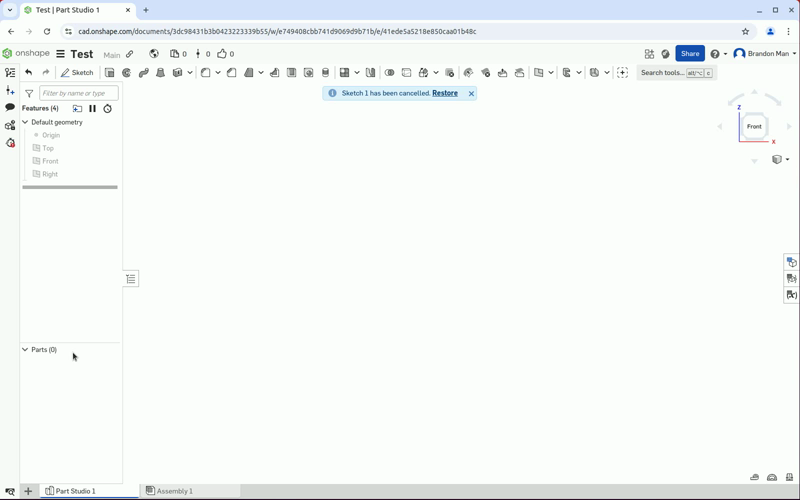
mouse_move(73, 352)
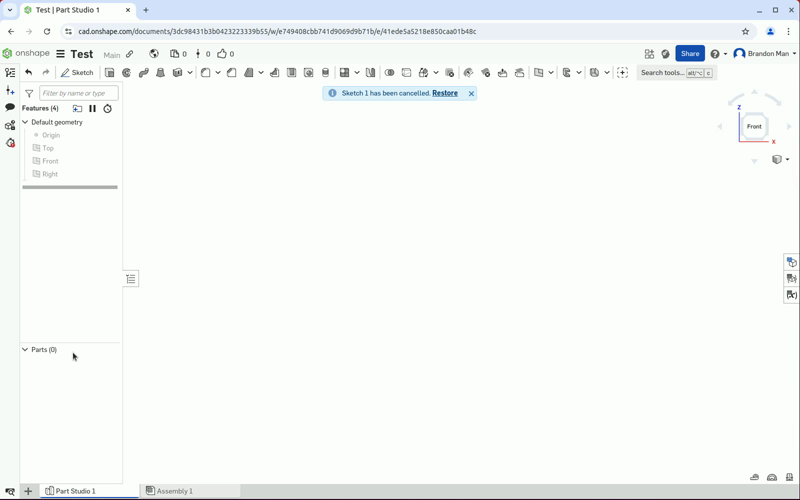
key(shift+y)
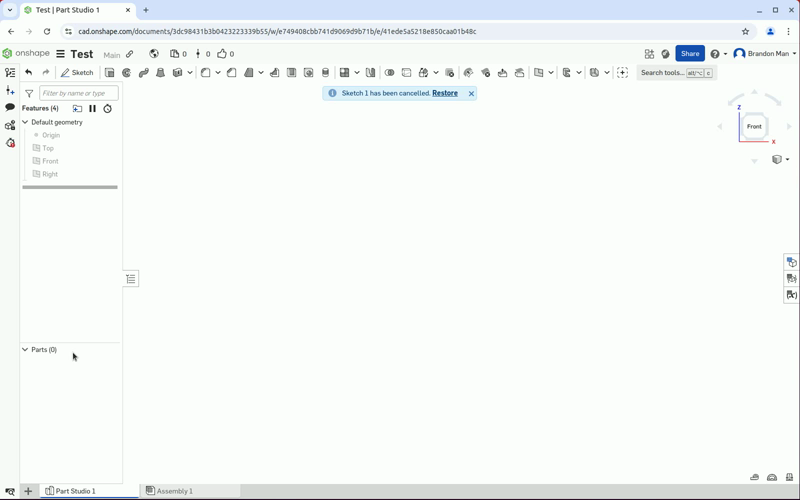
key(shift+s)
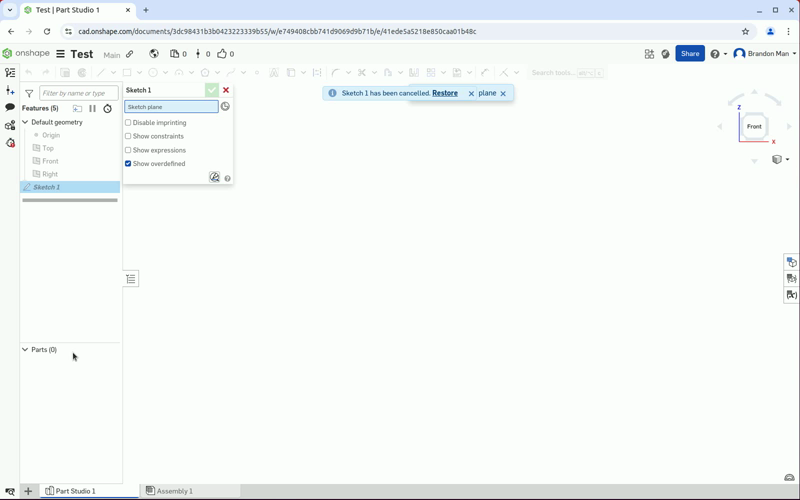
mouse_move(73, 163)
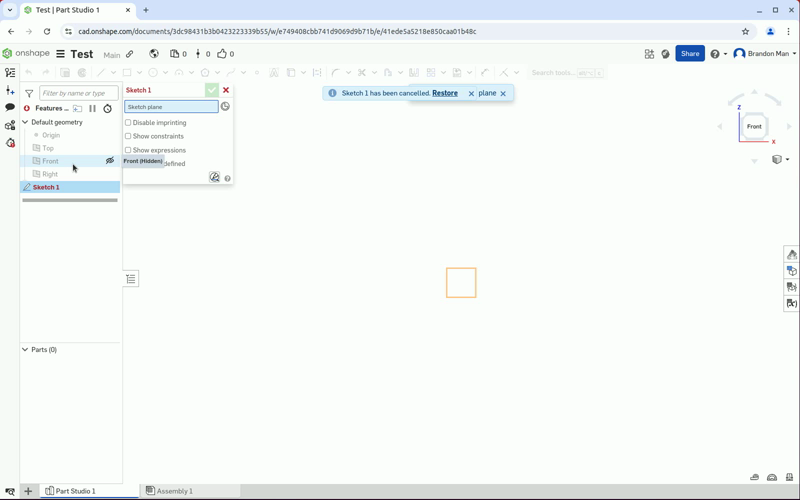
click(73, 163)
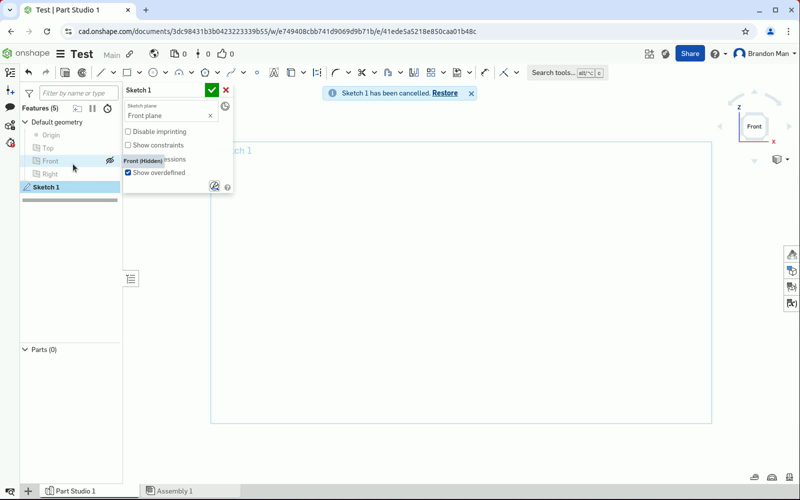
mouse_move(73, 352)
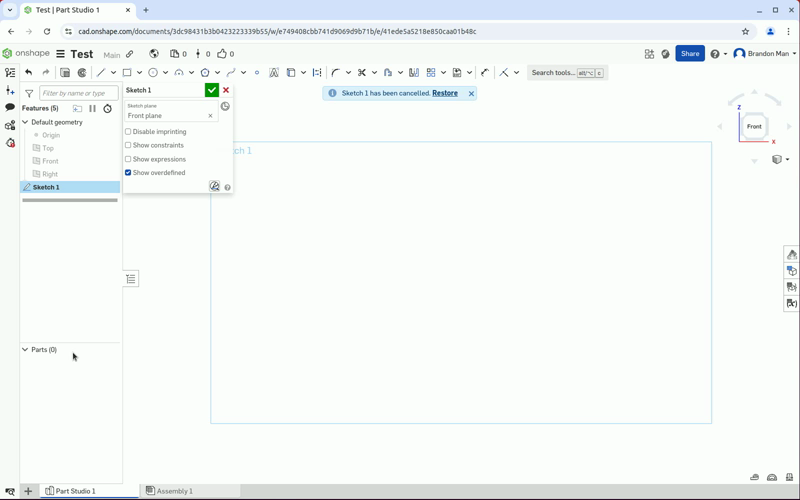
key(y)
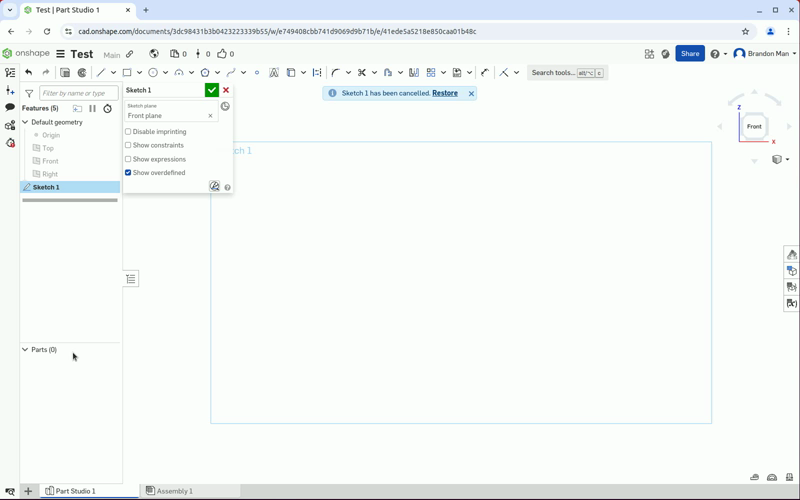
key(l)
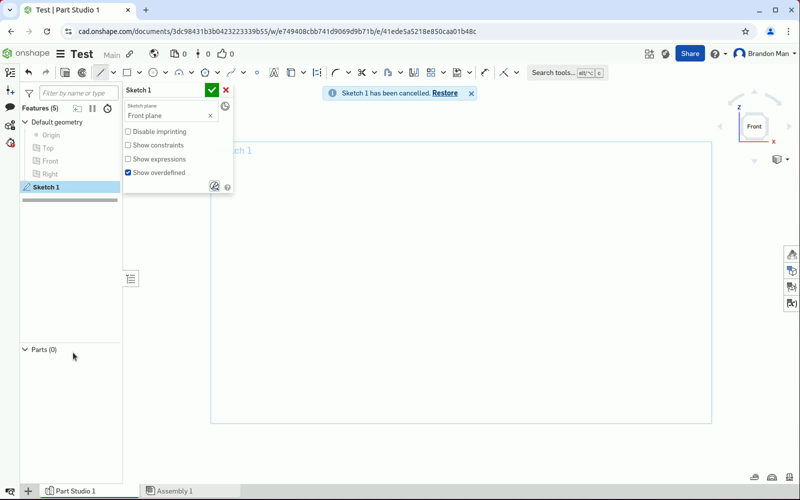
key_down(shift)
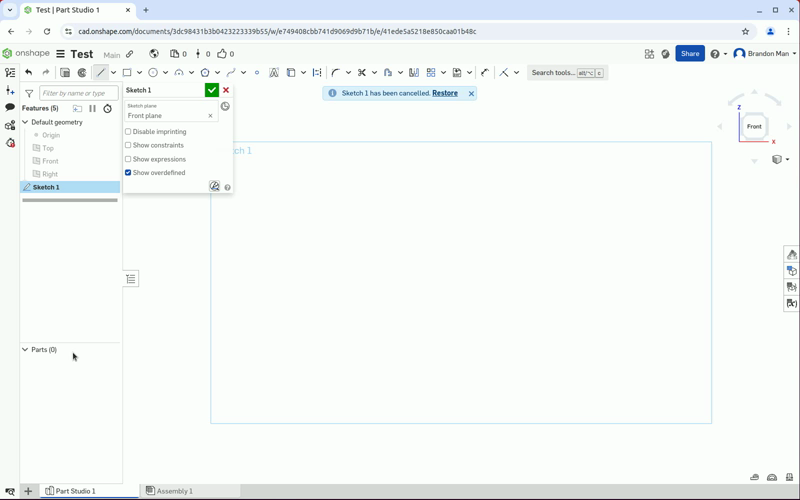
mouse_move(403, 321)
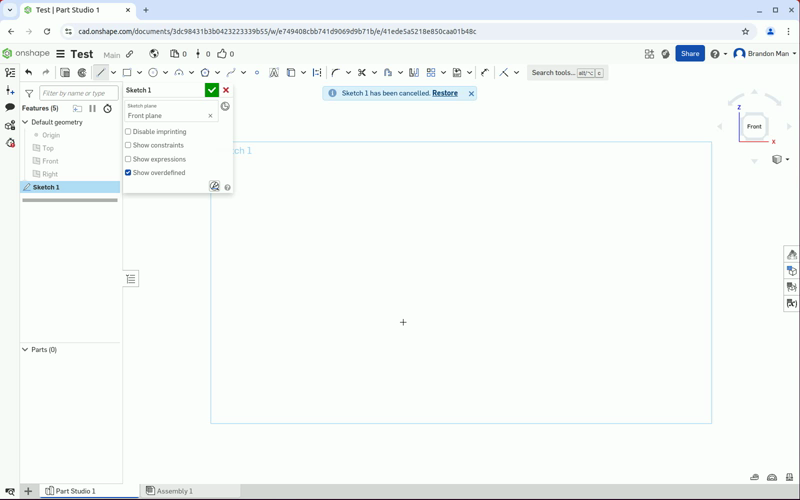
click(403, 321)
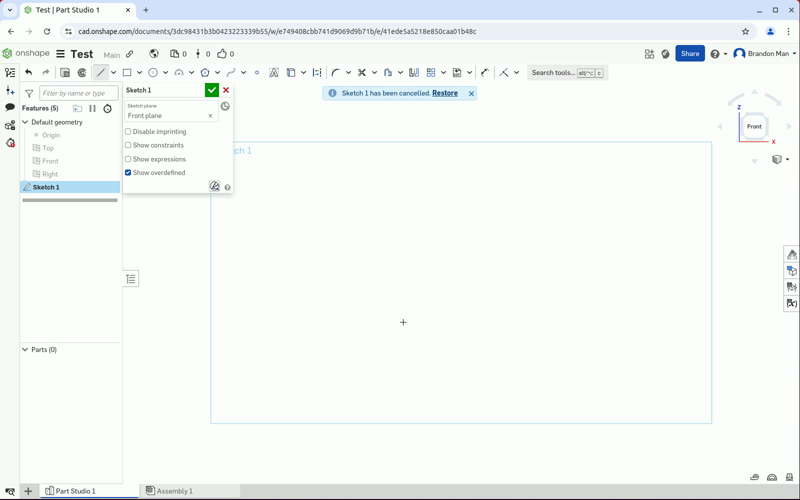
key_up(shift)
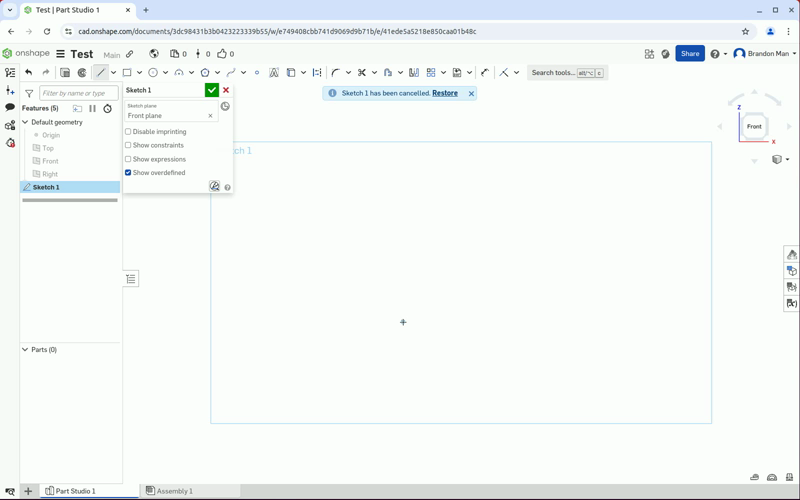
key_down(shift)
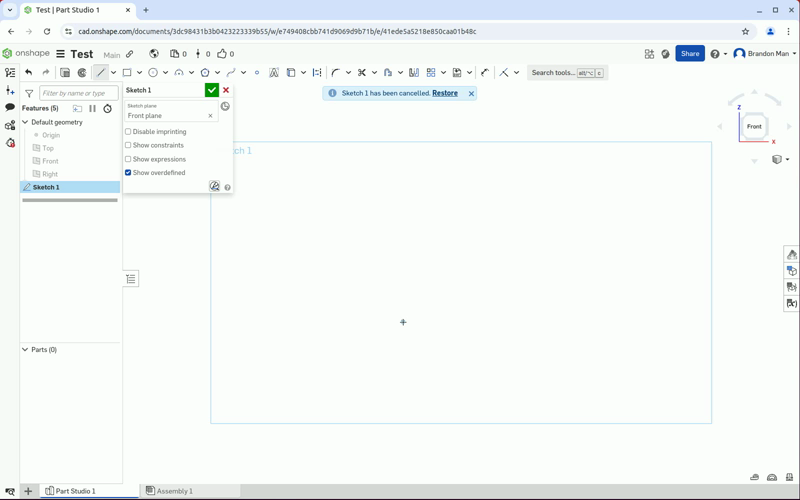
mouse_move(569, 321)
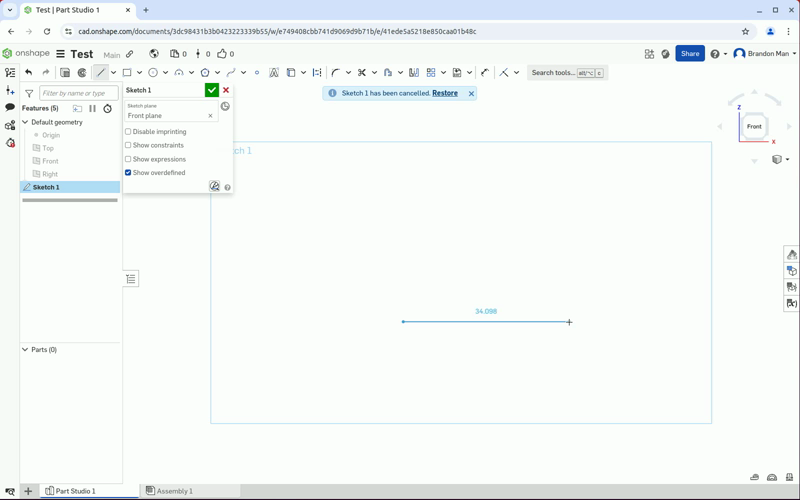
click(569, 321)
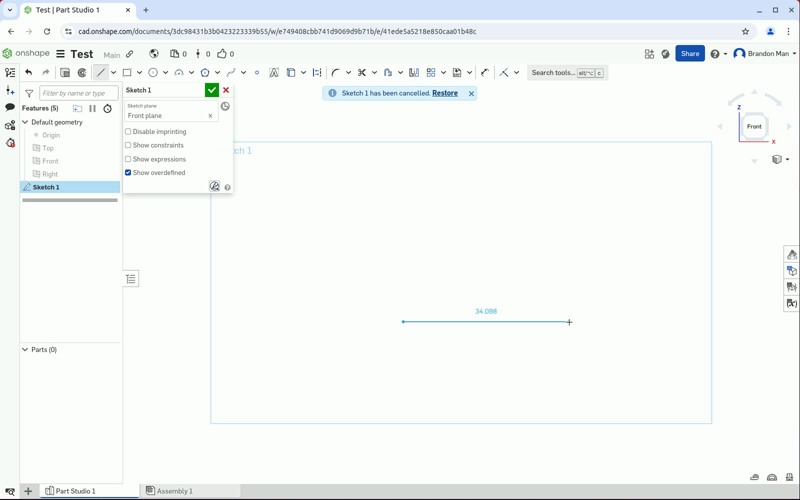
key_up(shift)
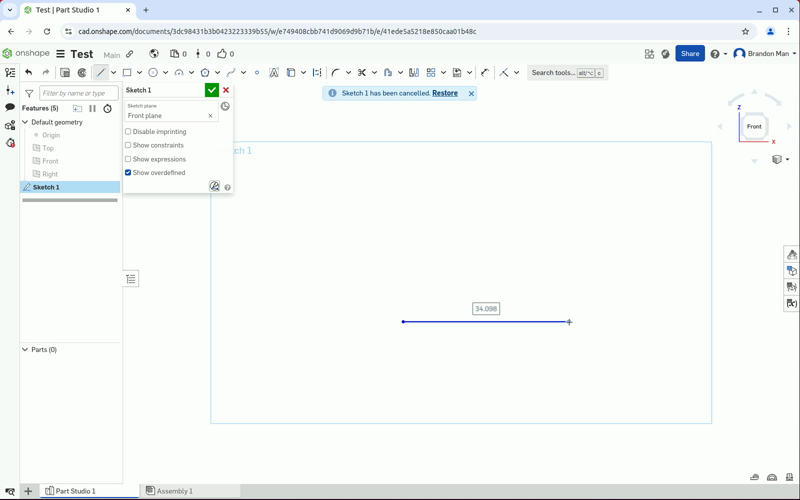
key_down(shift)
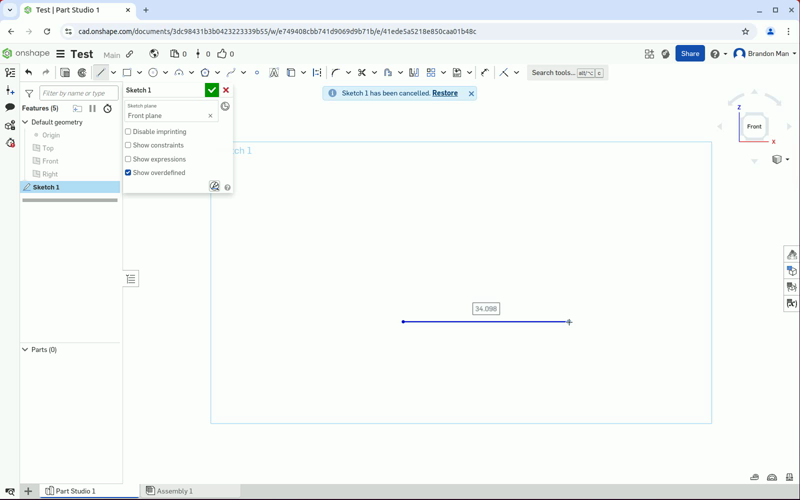
mouse_move(569, 211)
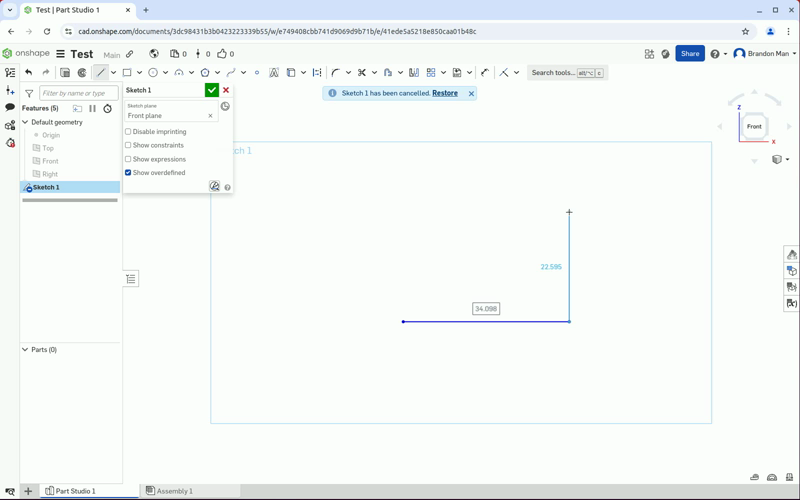
click(569, 211)
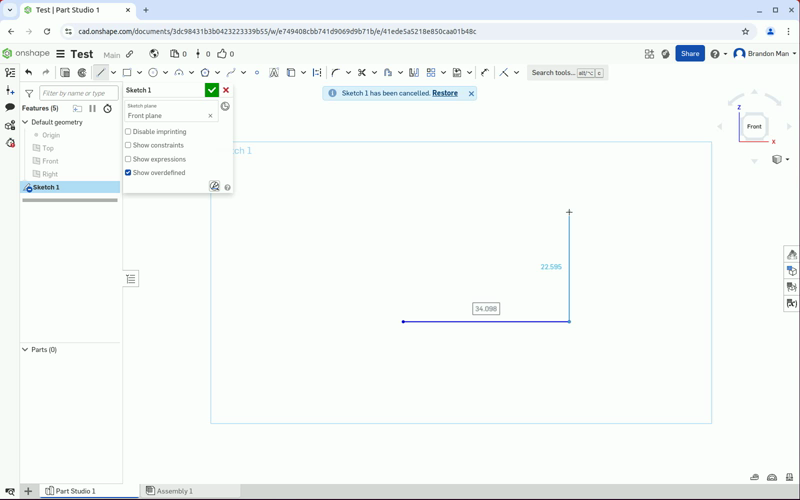
key_up(shift)
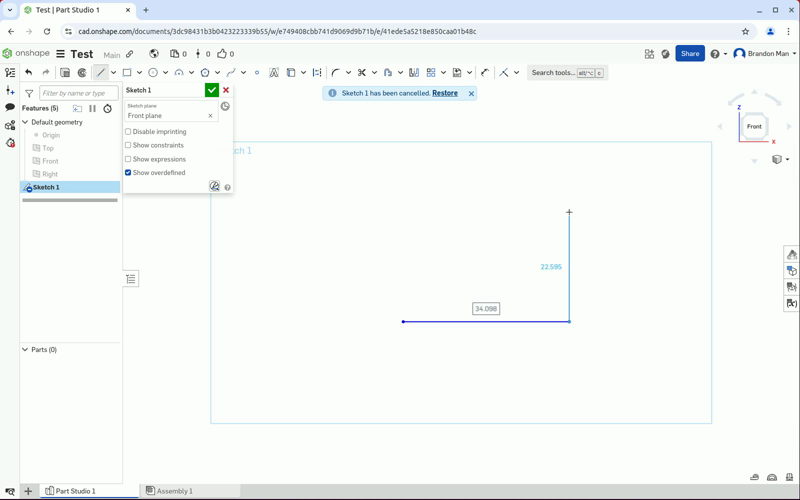
key_down(shift)
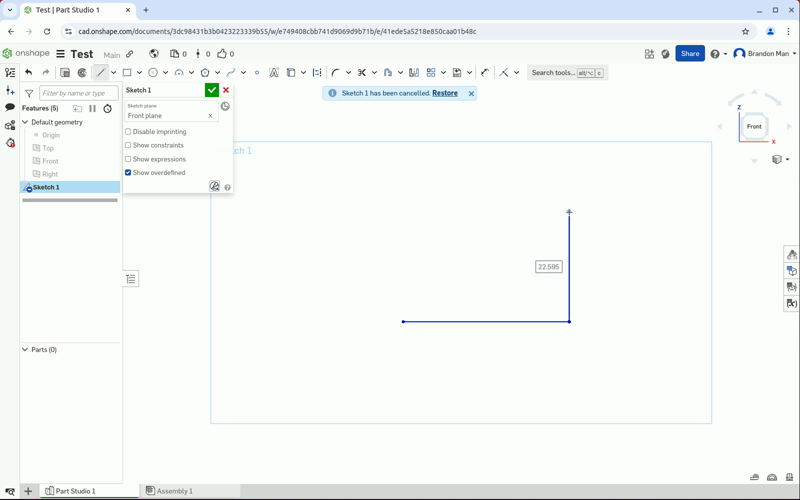
mouse_move(403, 211)
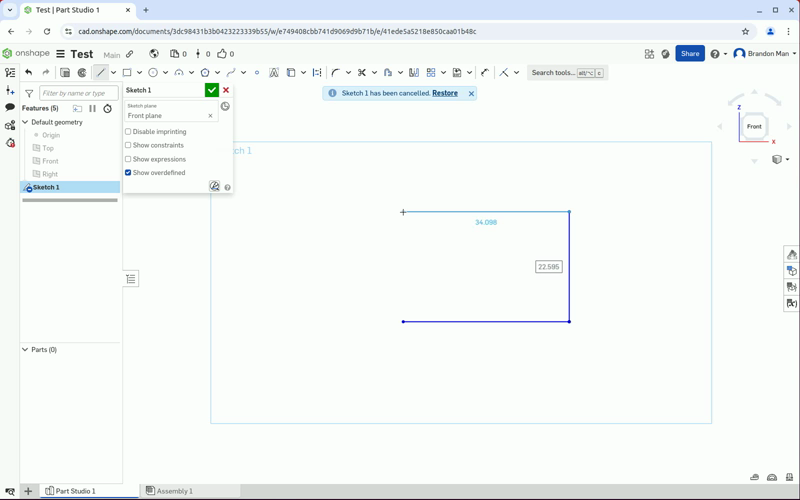
click(403, 211)
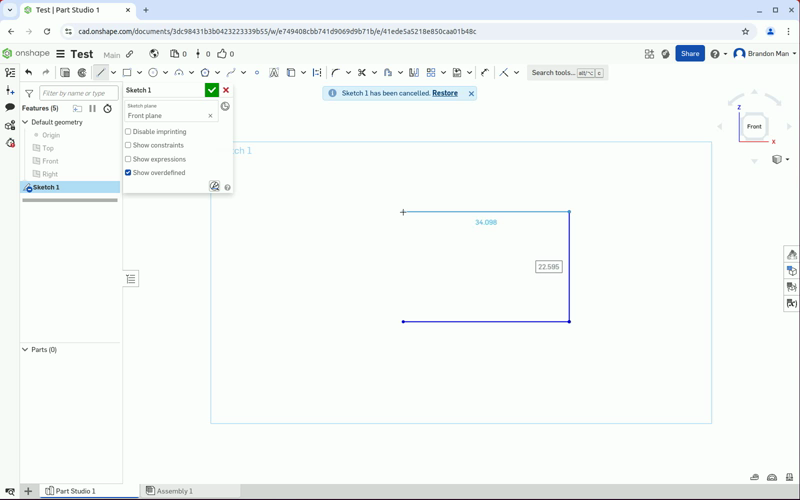
key_up(shift)
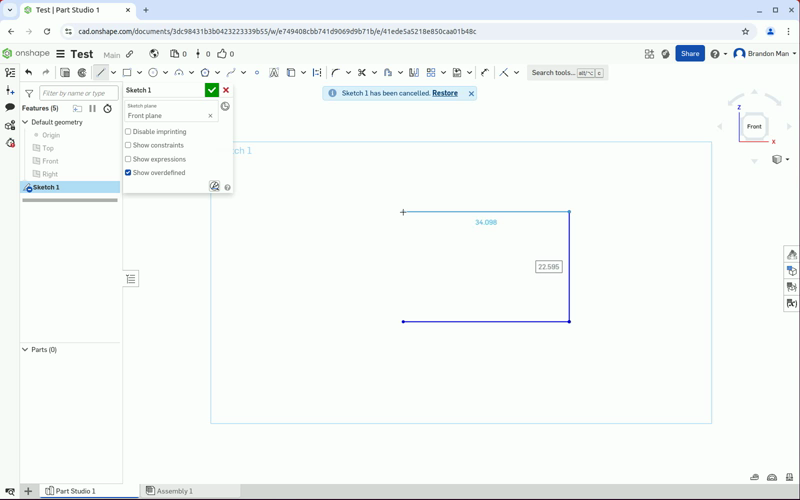
key_down(shift)
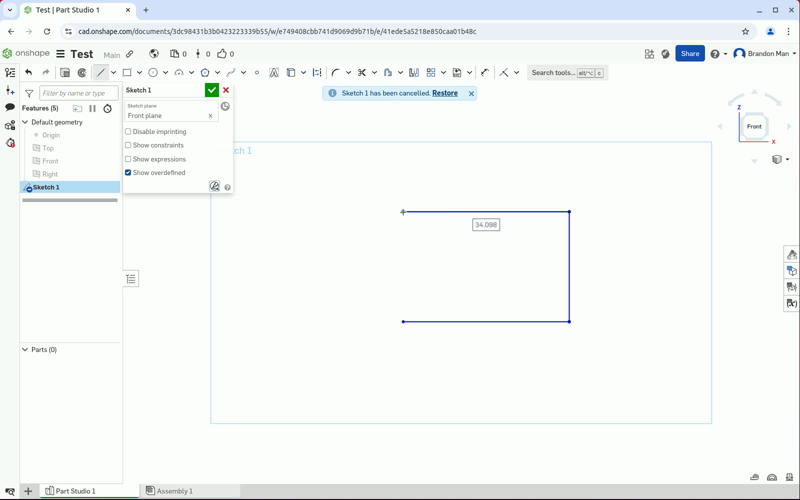
mouse_move(403, 321)
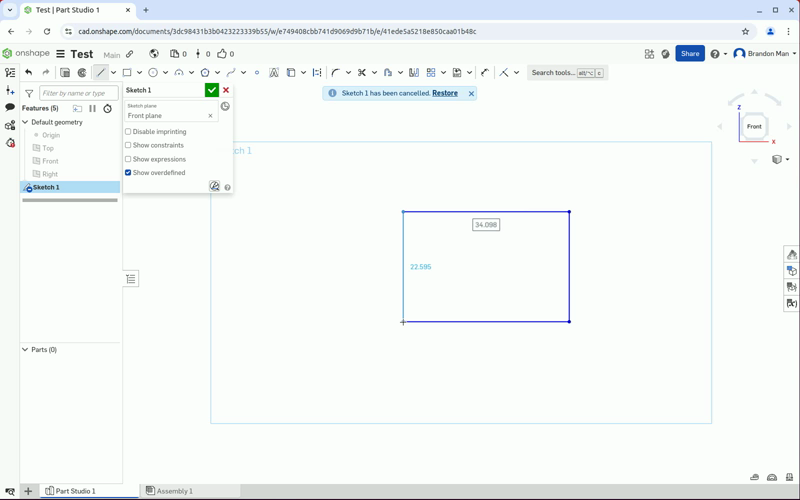
key_up(shift)
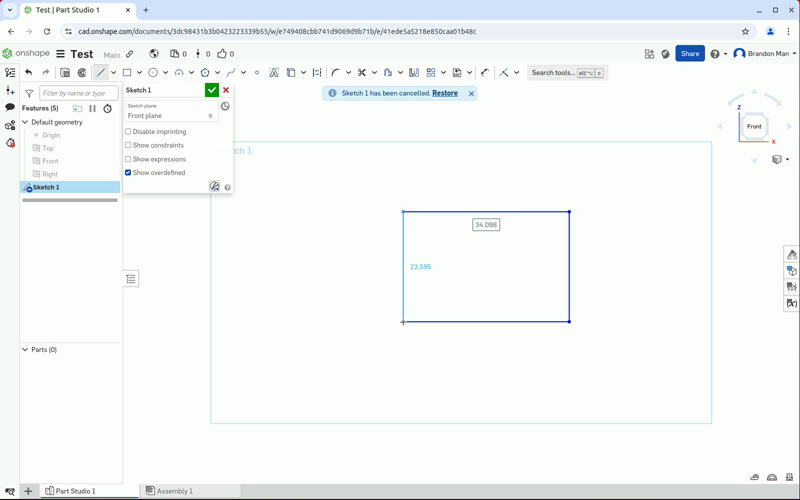
click(403, 321)
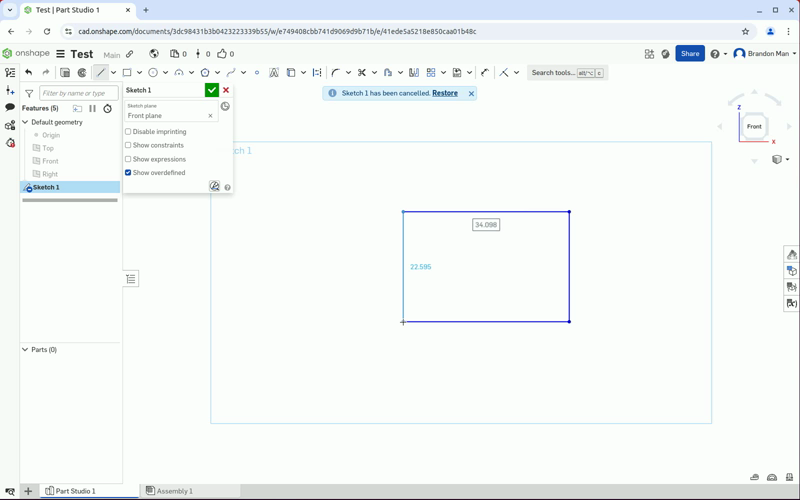
key(esc)
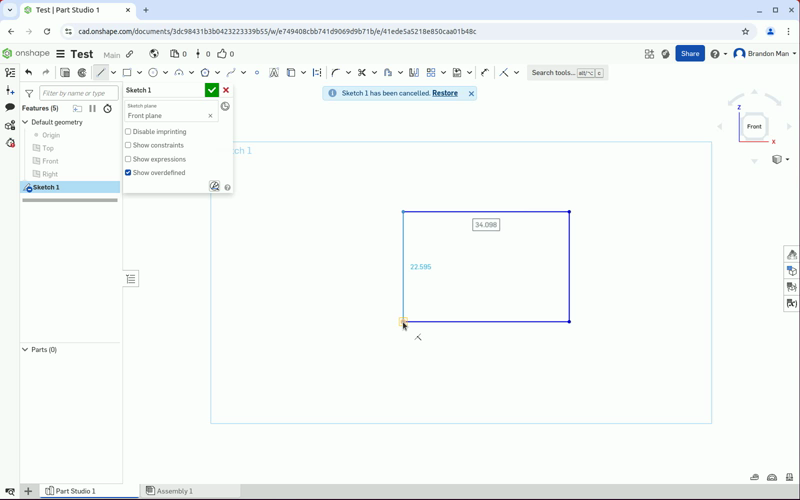
mouse_move(468, 238)
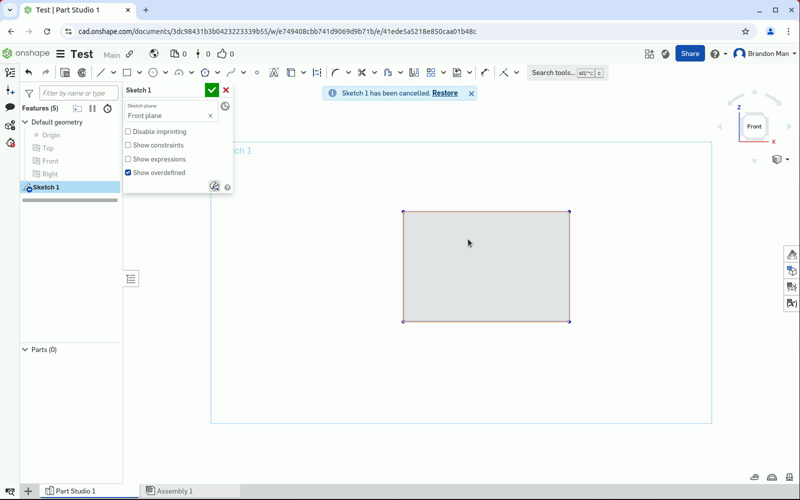
click(468, 238)
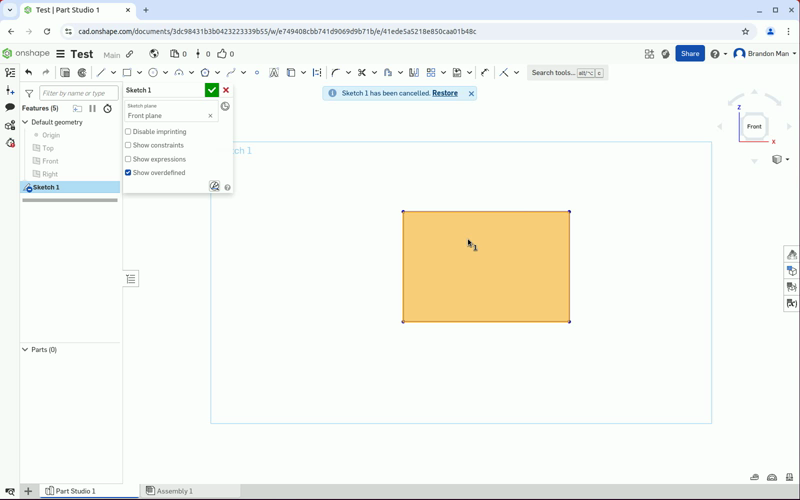
mouse_move(73, 352)
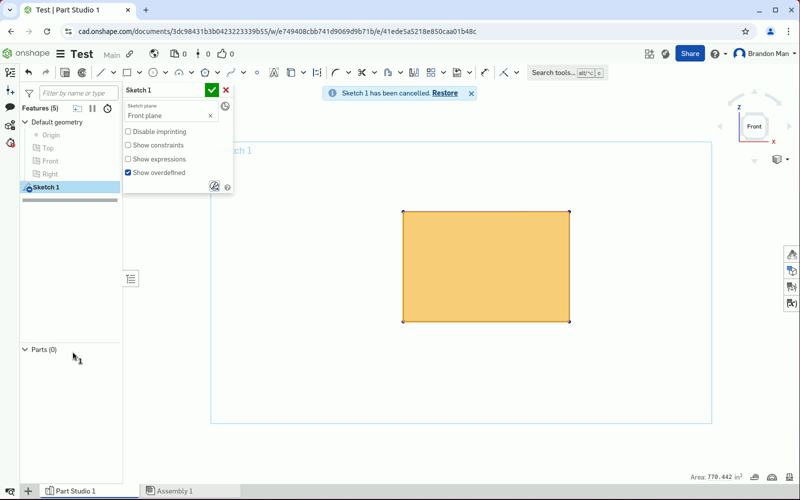
key(shift+y)
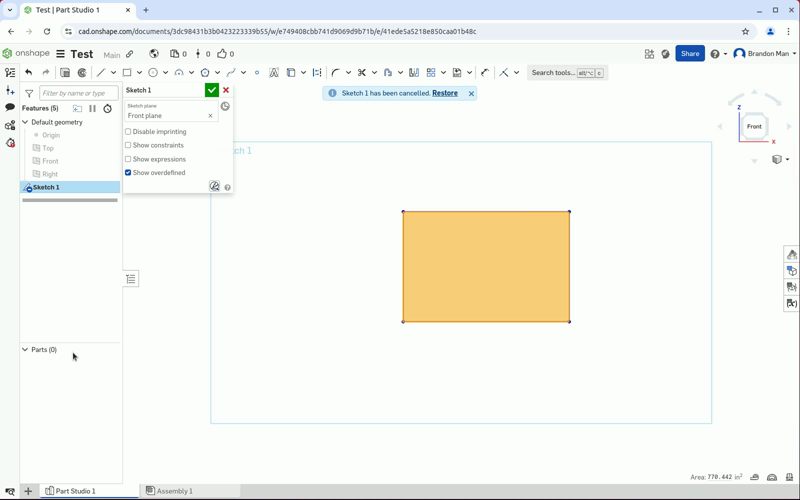
key(shift+e)
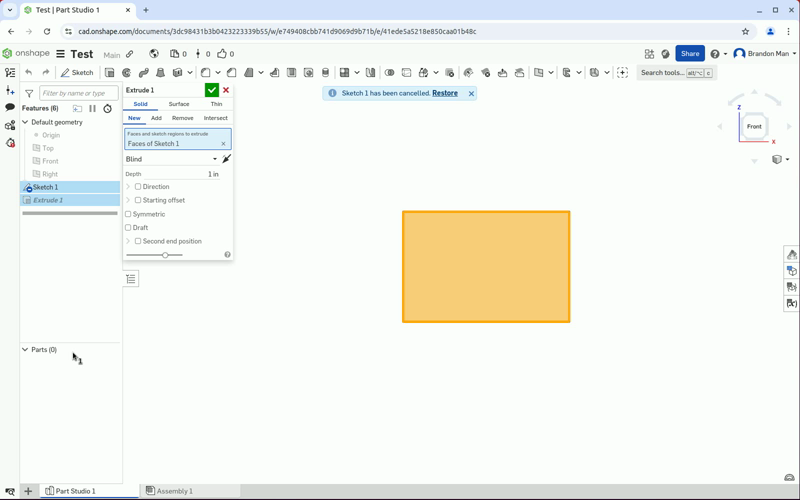
mouse_move(143, 106)
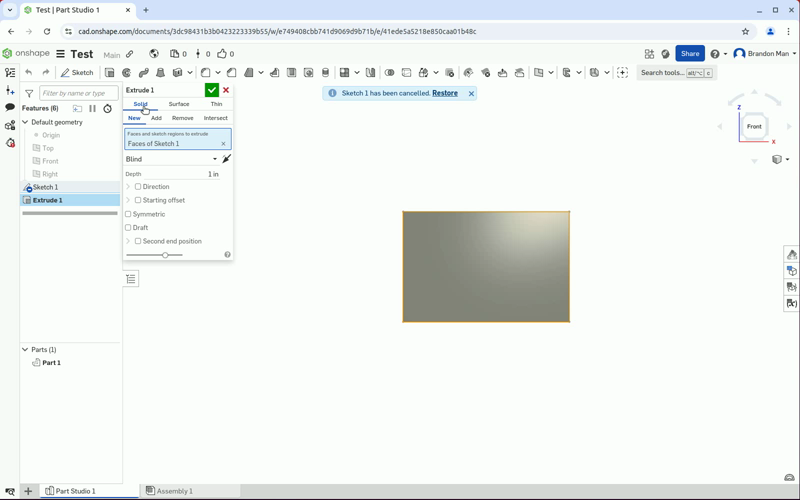
click(143, 106)
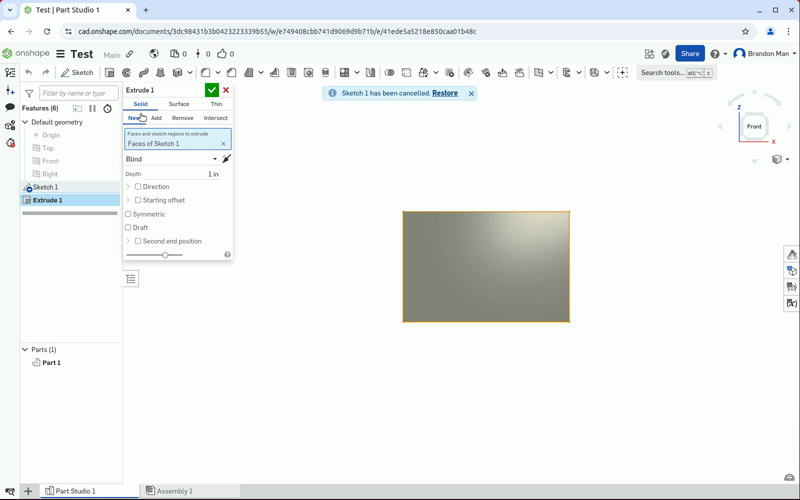
mouse_move(137, 120)
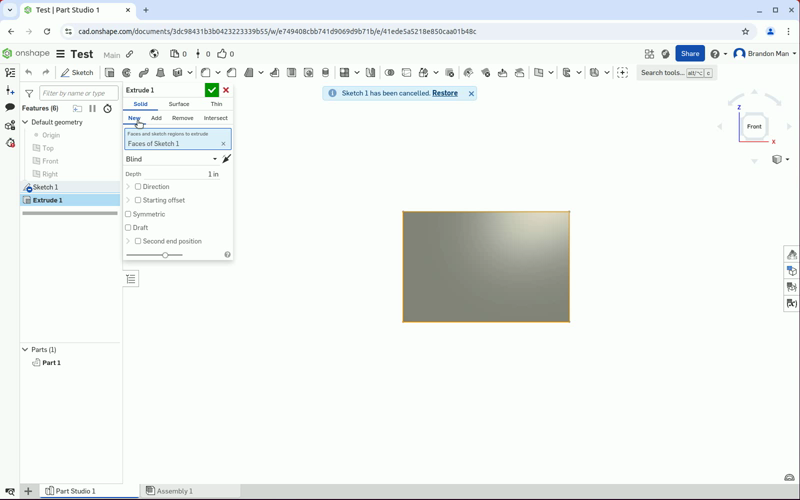
click(137, 120)
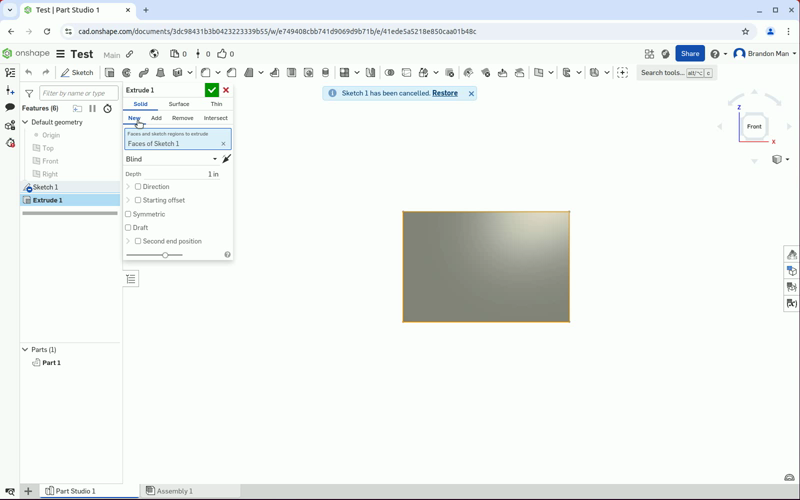
key(tab, 4)
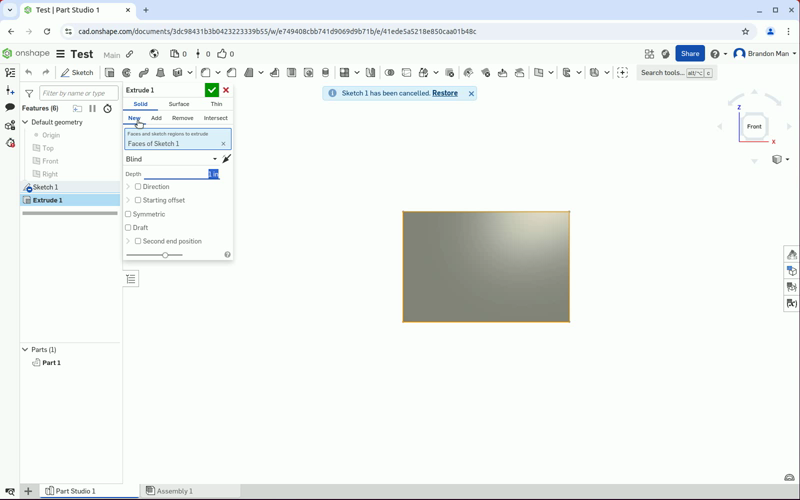
text(0.481)
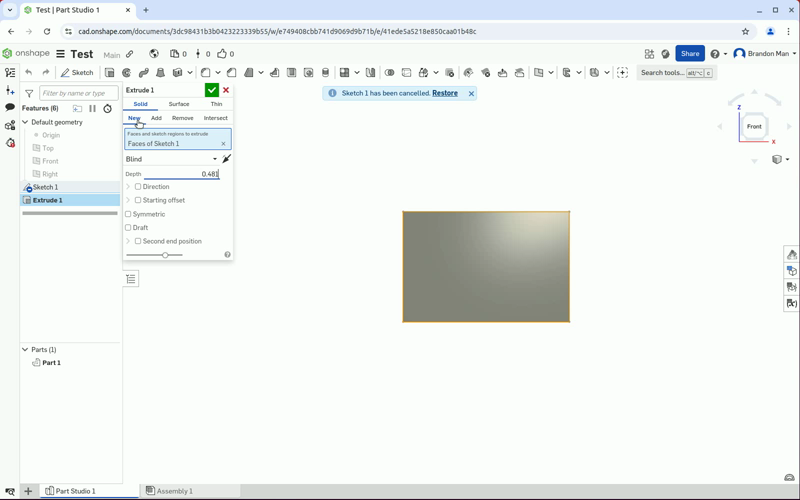
key(enter)
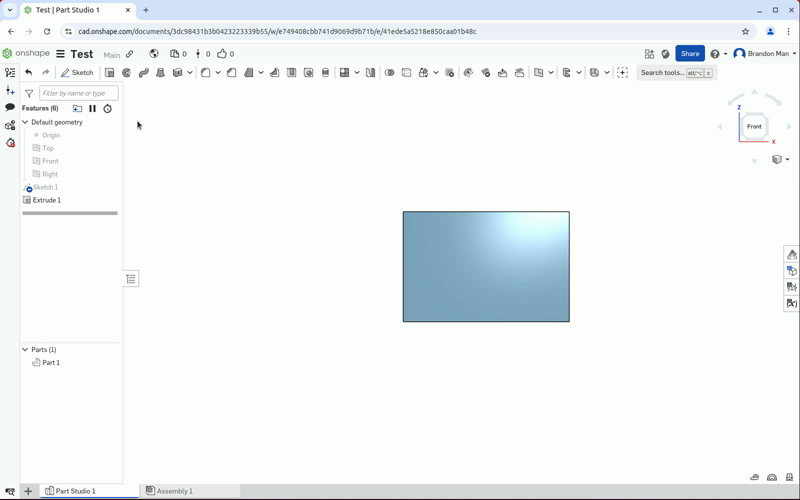
key(shift+h)
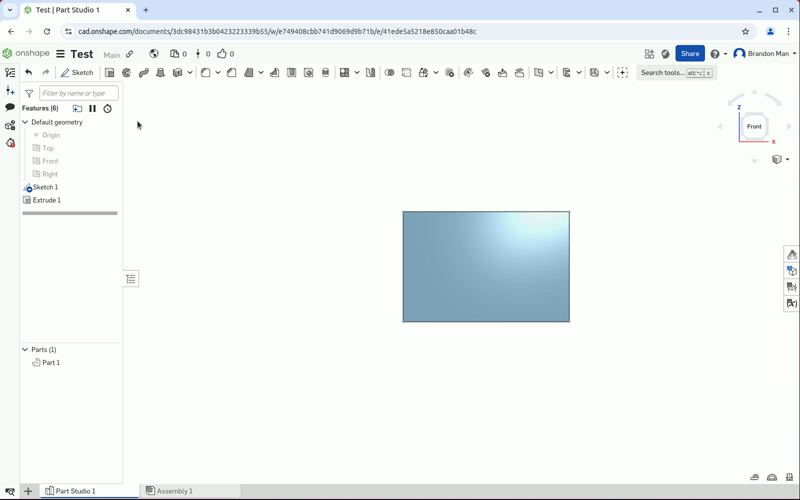
key(shift+h)
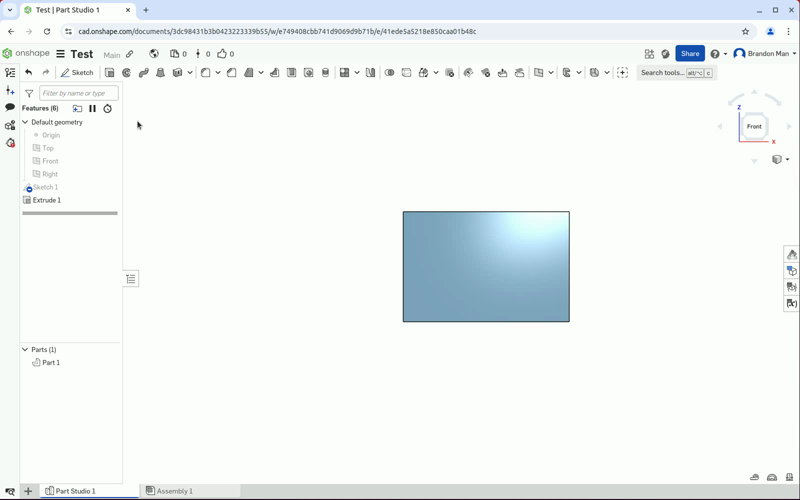
mouse_move(73, 189)
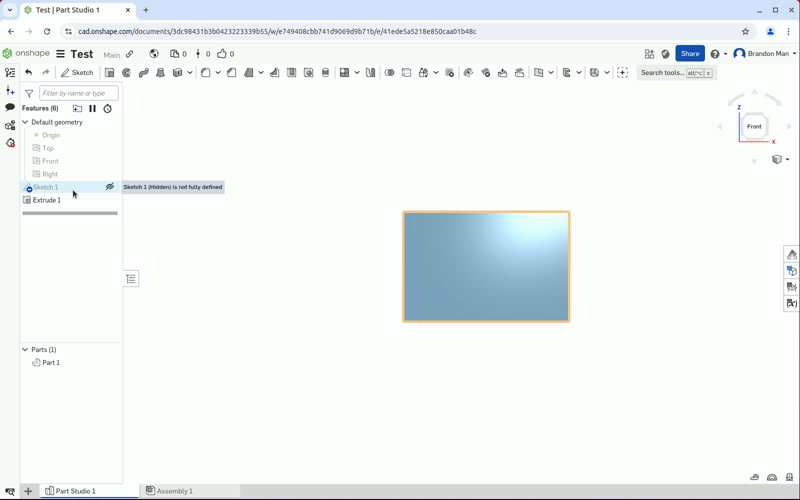
click(73, 189)
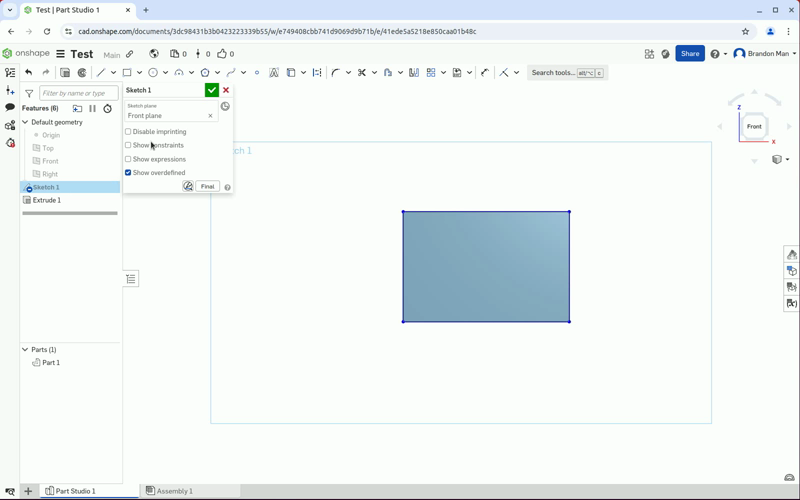
mouse_move(229, 92)
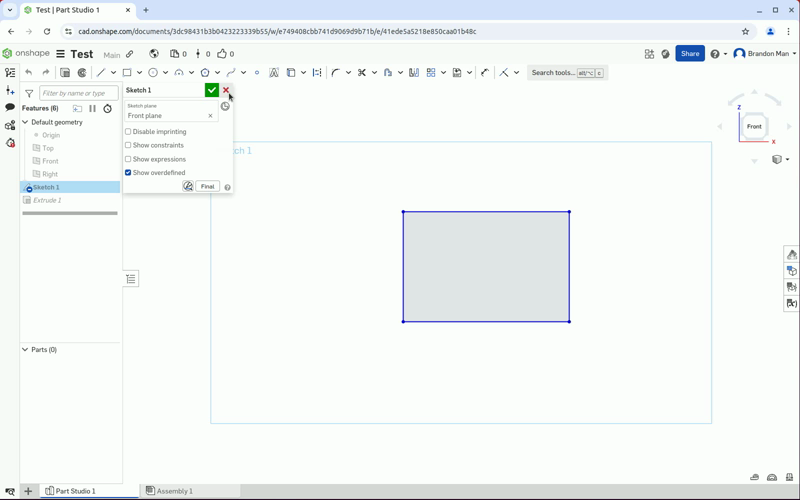
click(229, 92)
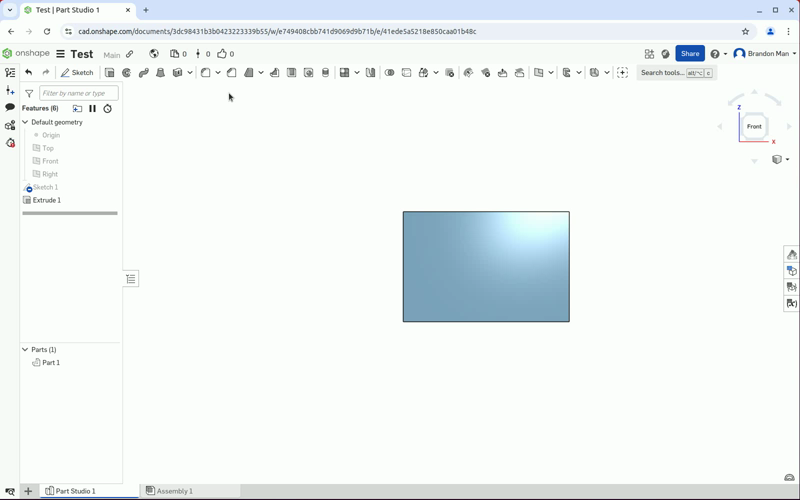
mouse_move(541, 75)
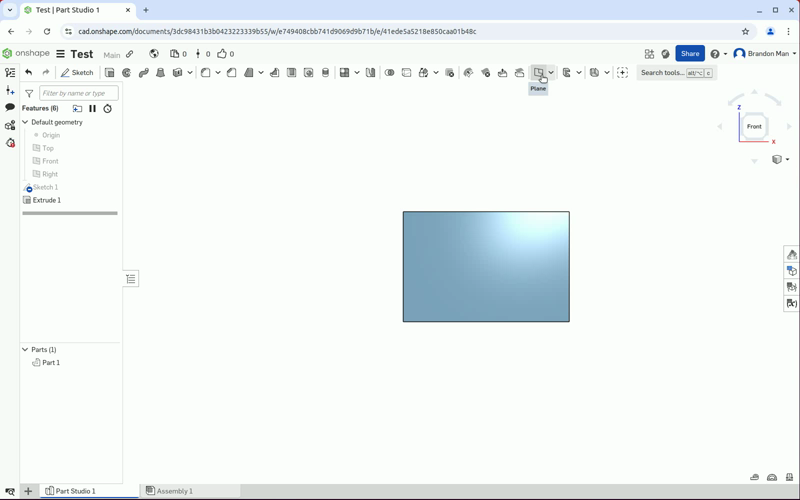
click(541, 75)
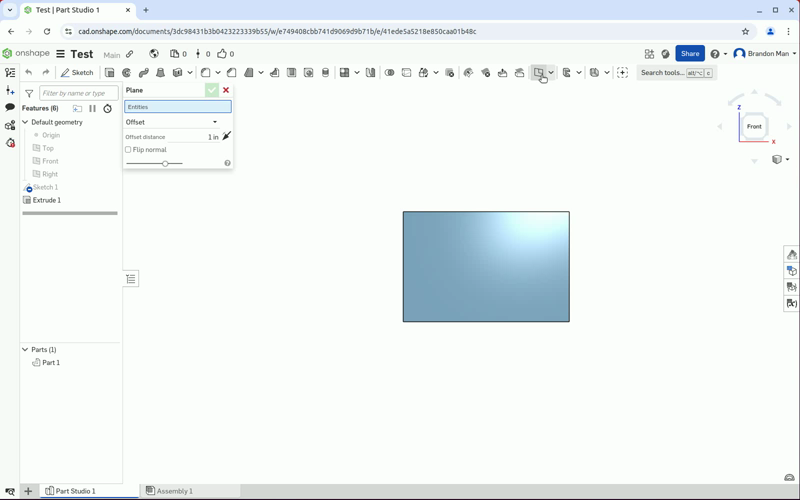
mouse_move(73, 163)
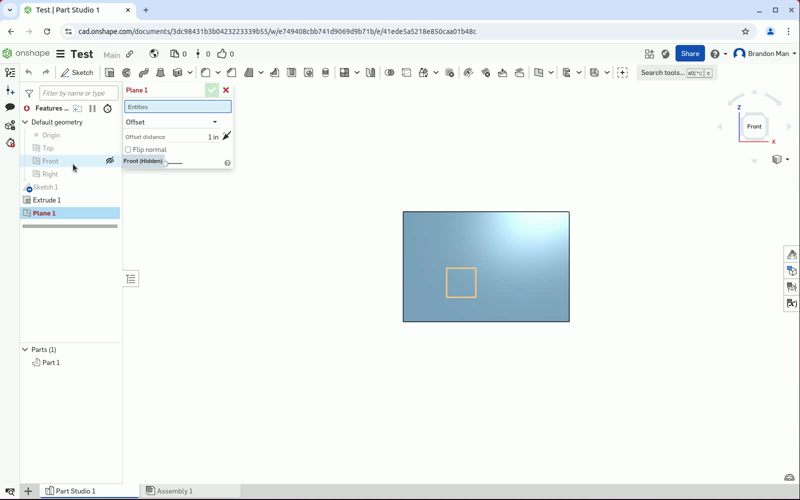
click(73, 163)
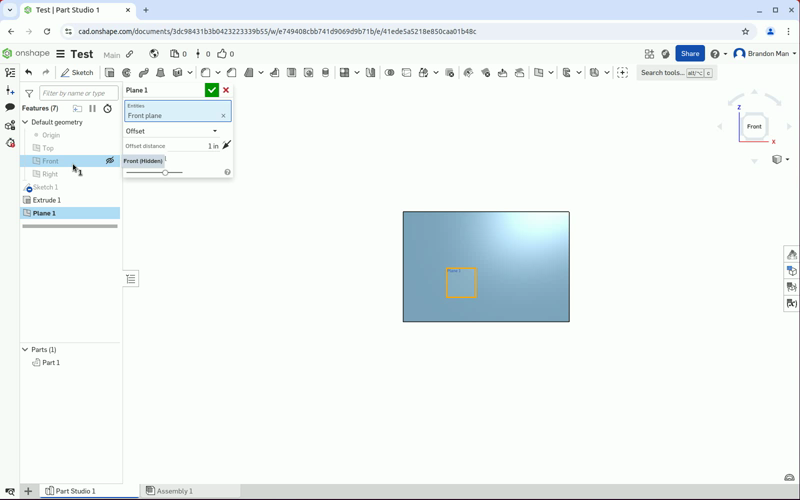
key(tab, 2)
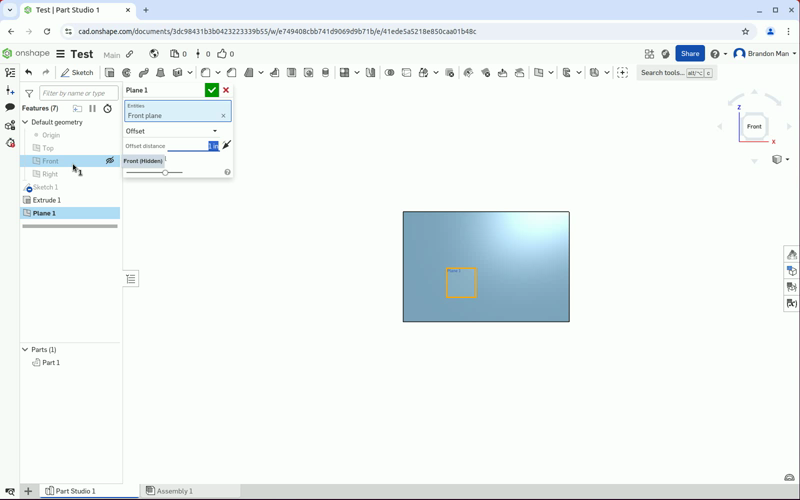
text(0.493)
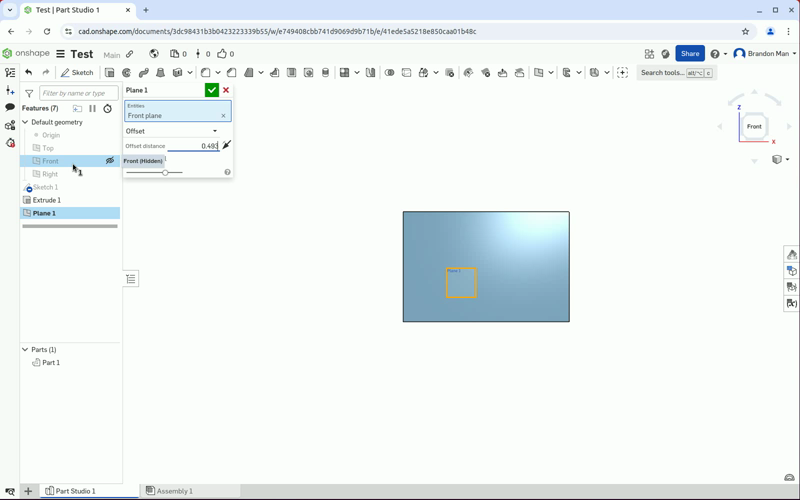
key(enter, 2)
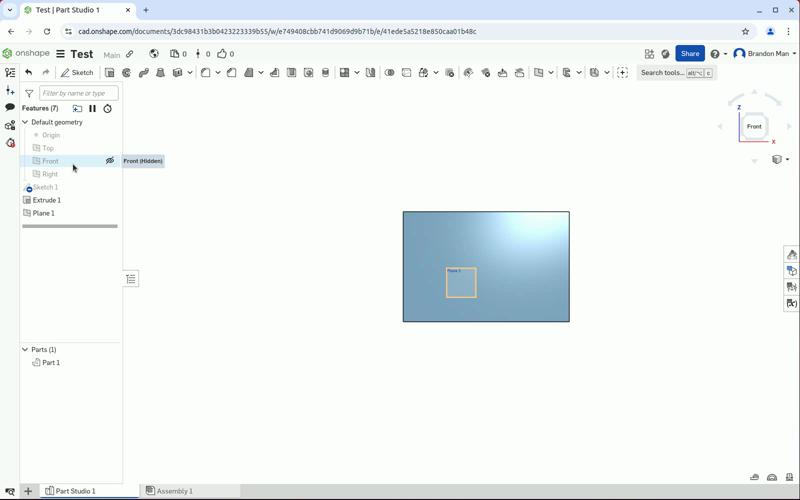
key(shift+s)
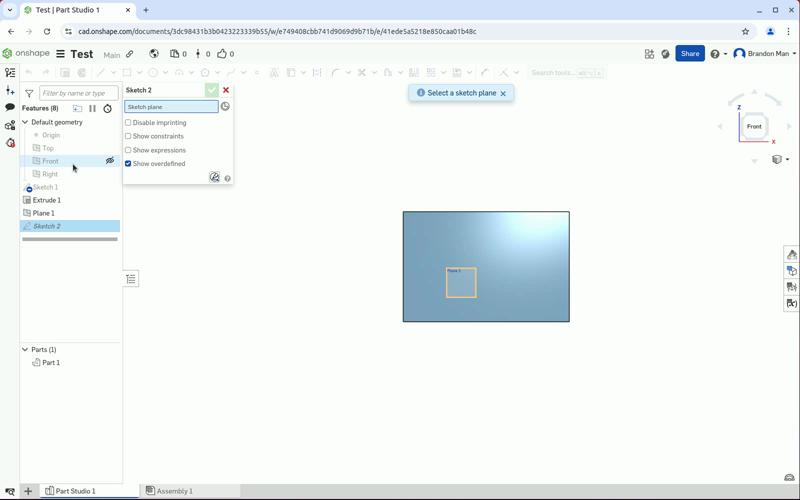
mouse_move(73, 215)
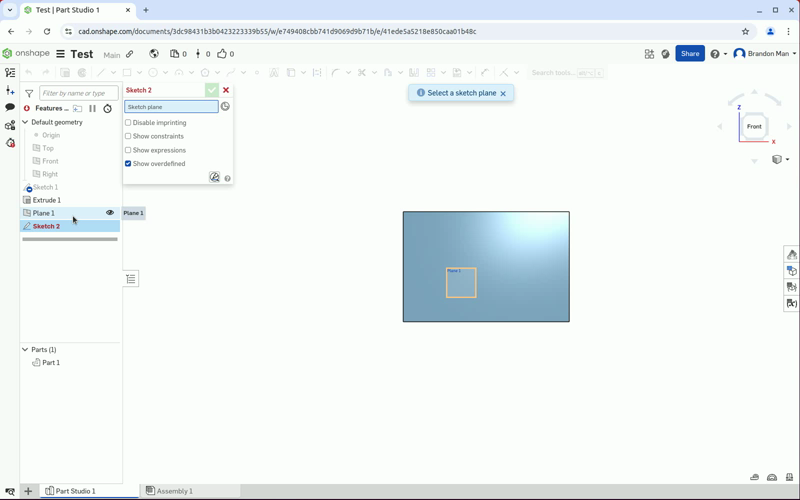
click(73, 215)
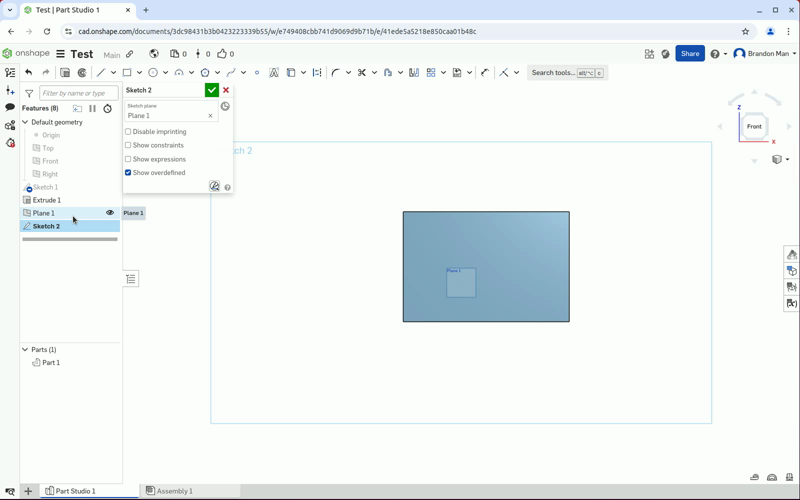
mouse_move(73, 352)
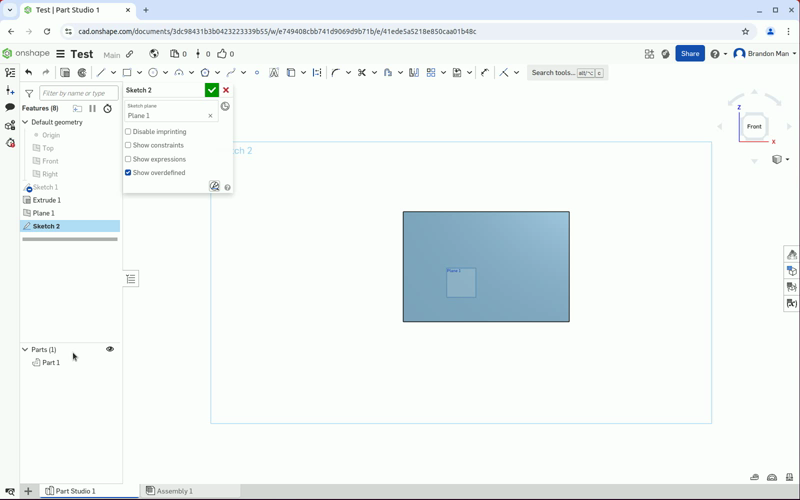
key(y)
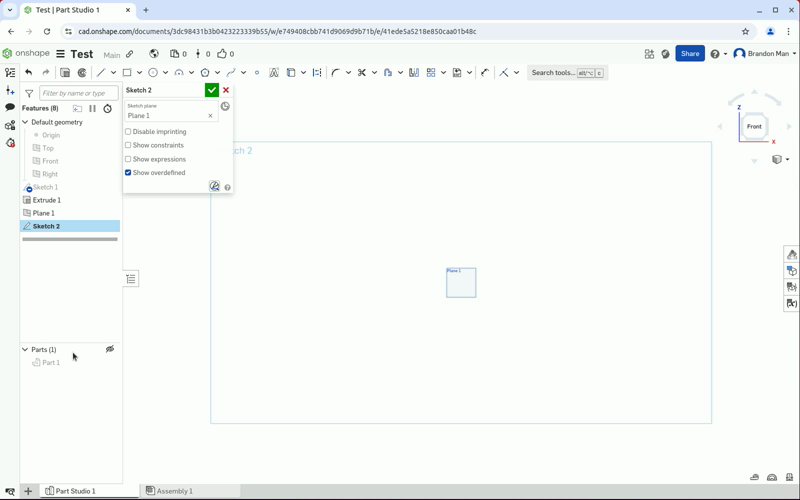
key(l)
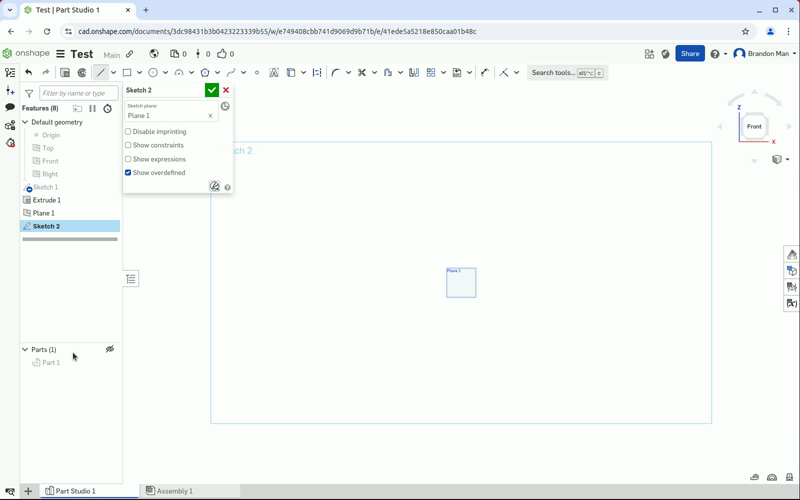
key_down(shift)
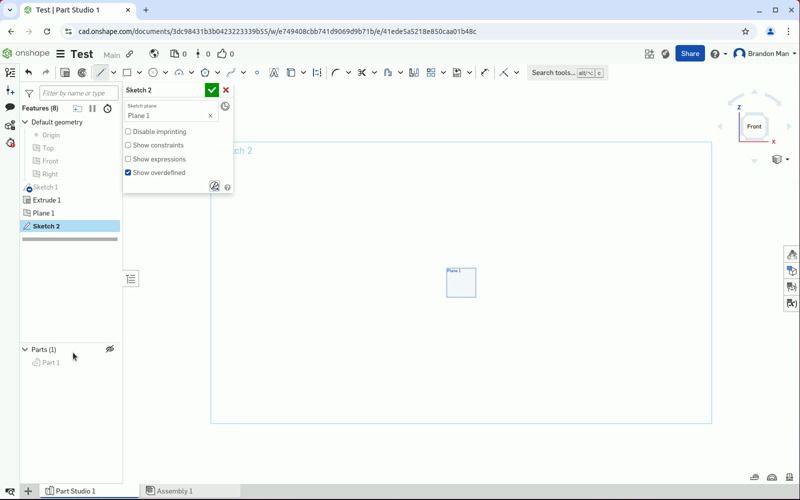
mouse_move(403, 218)
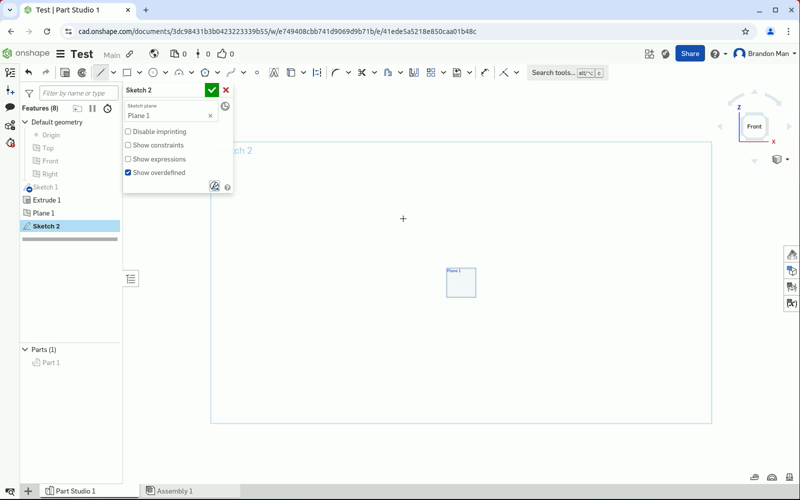
click(403, 218)
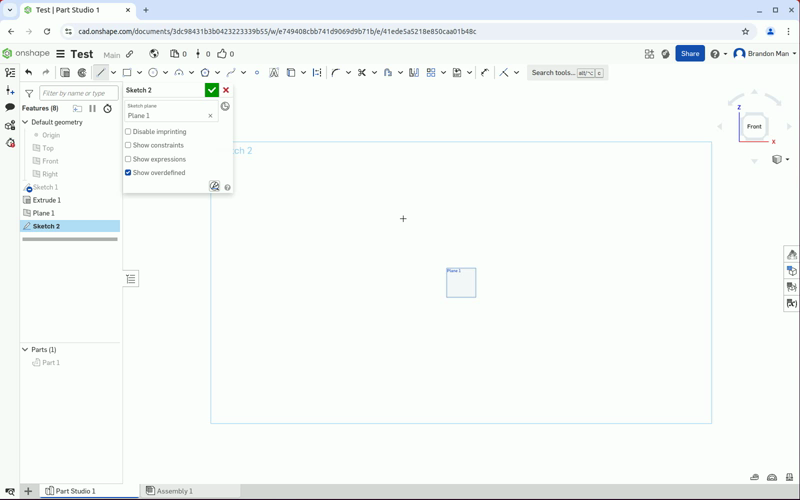
key_up(shift)
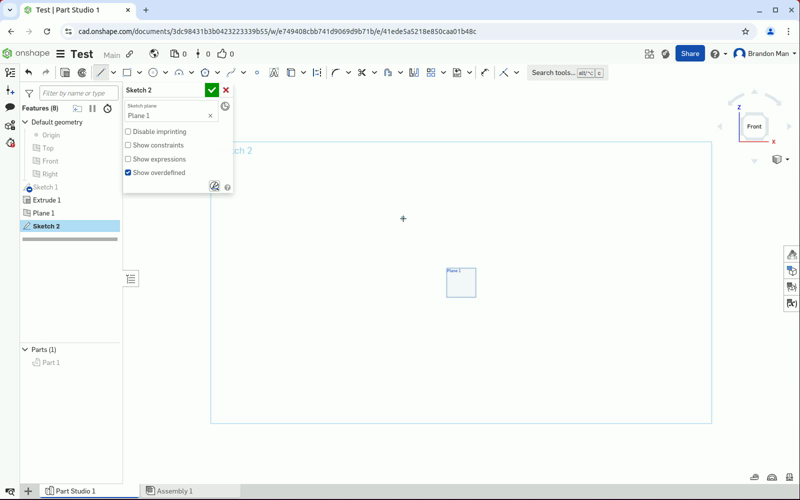
key_down(shift)
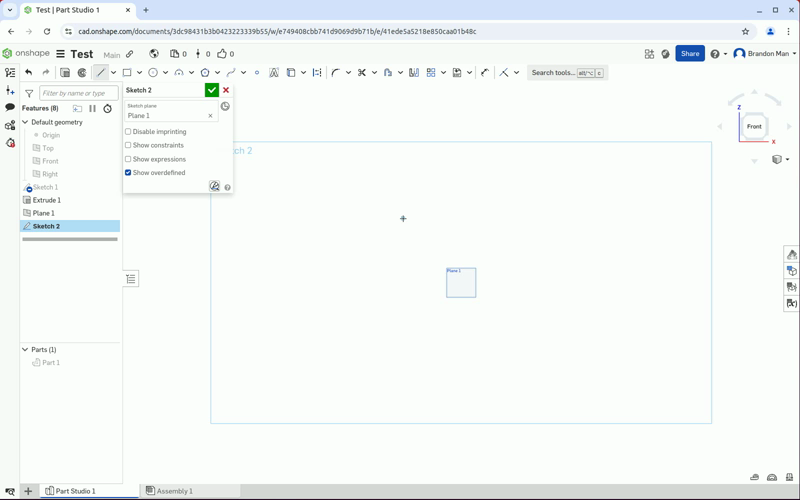
mouse_move(433, 218)
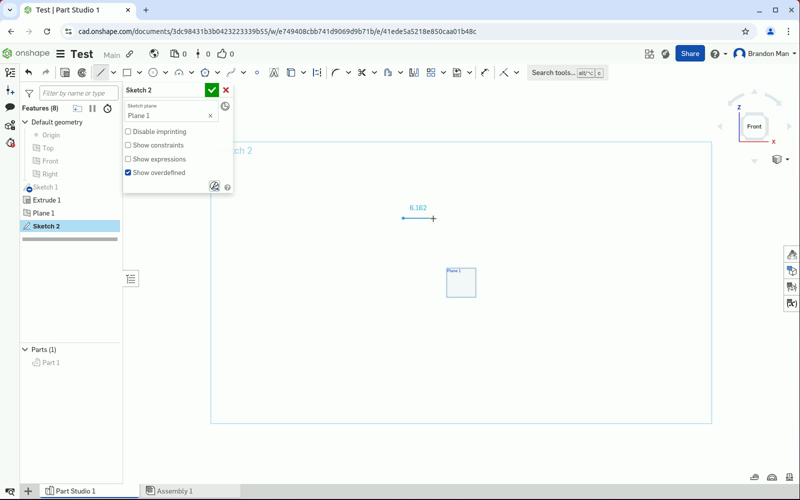
mouse_move(414, 218)
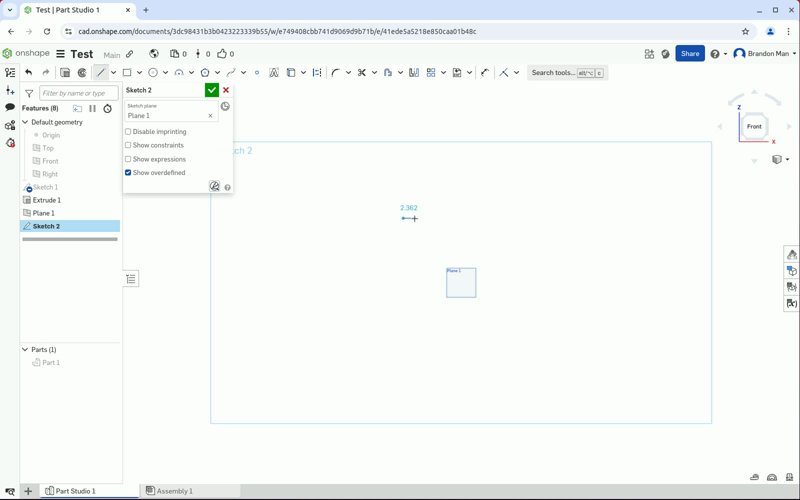
click(414, 218)
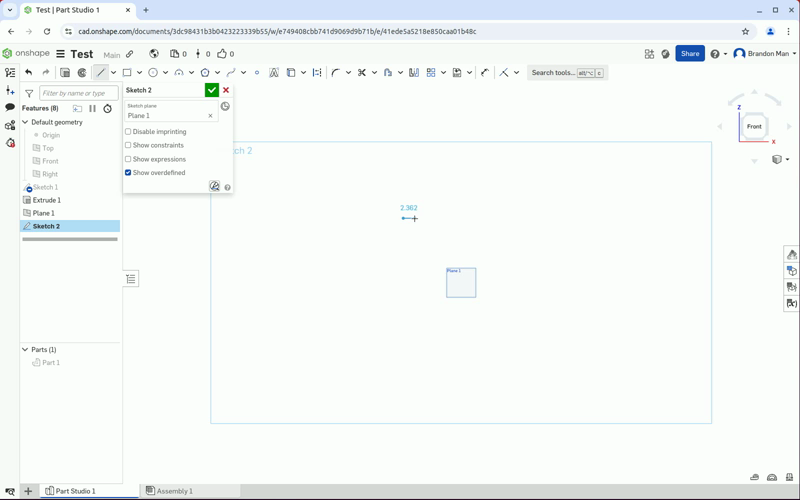
key_up(shift)
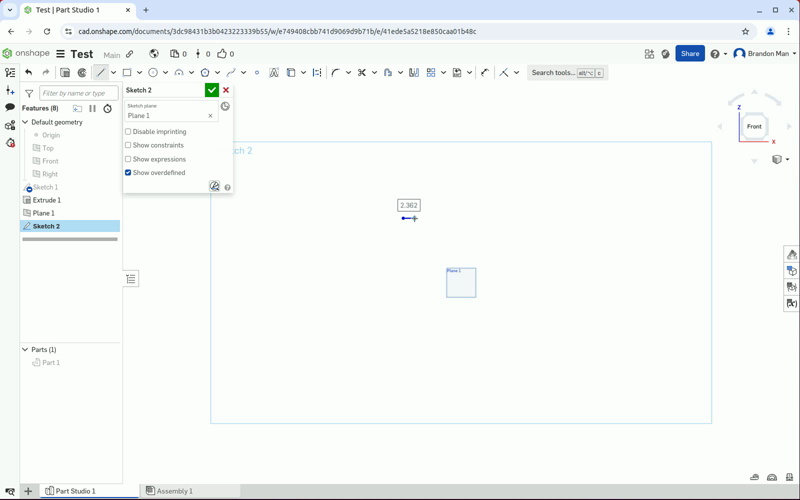
key_down(shift)
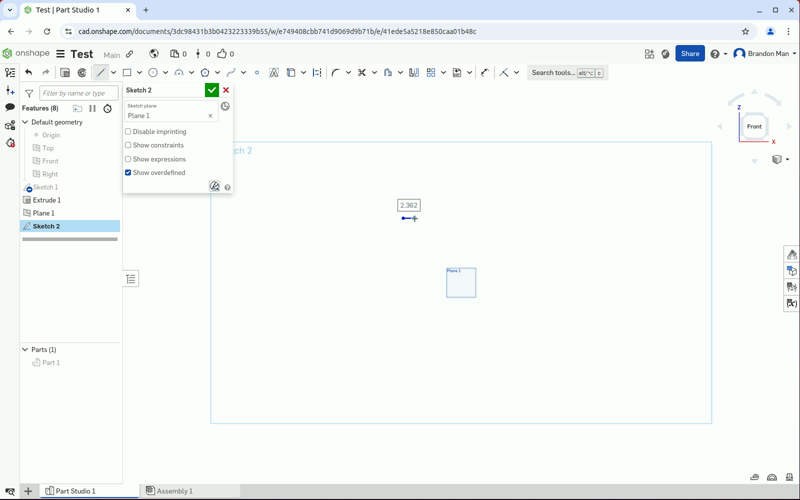
mouse_move(444, 218)
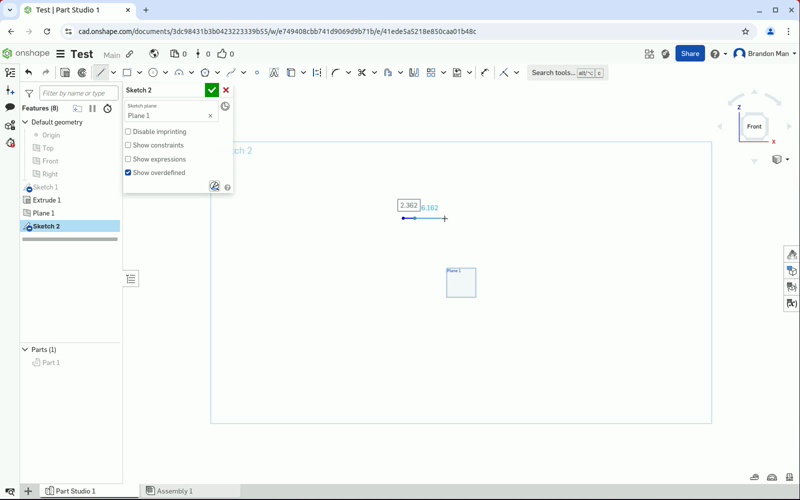
mouse_move(414, 211)
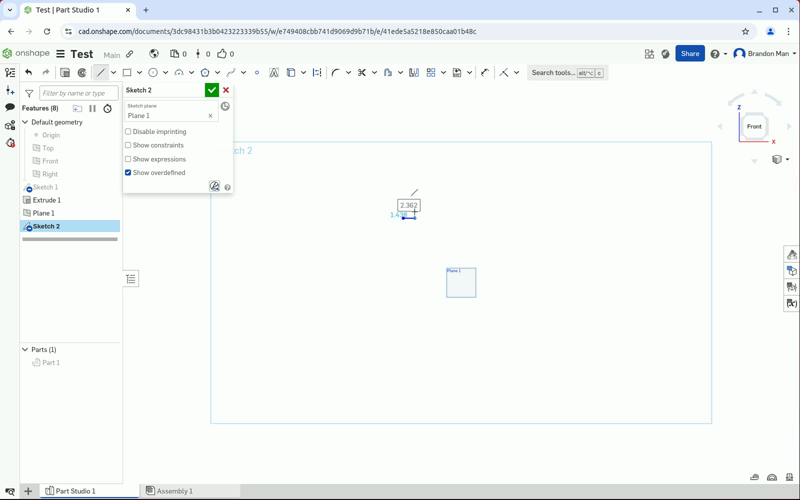
scroll(6)
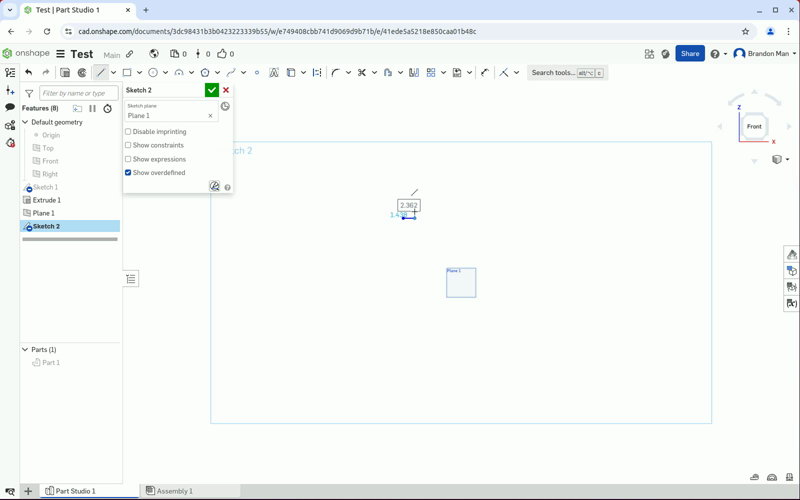
scroll(6)
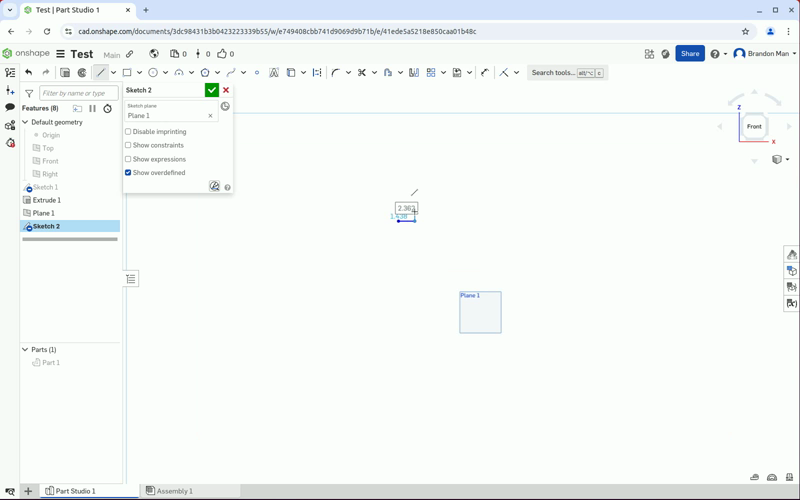
scroll(6)
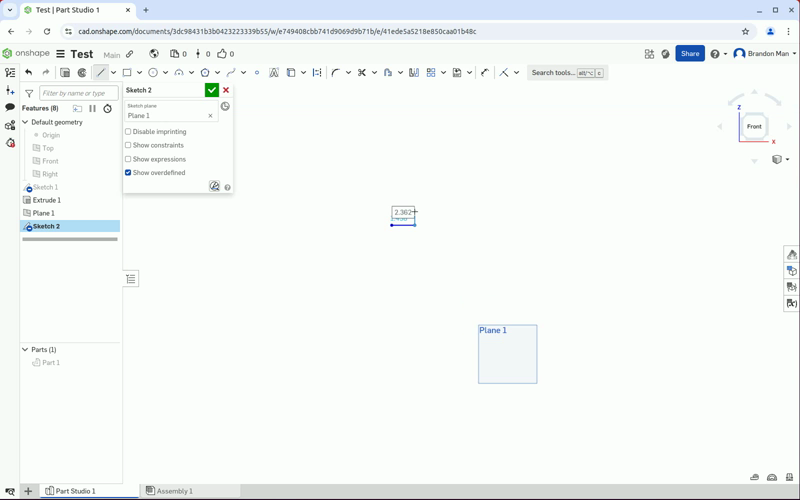
scroll(6)
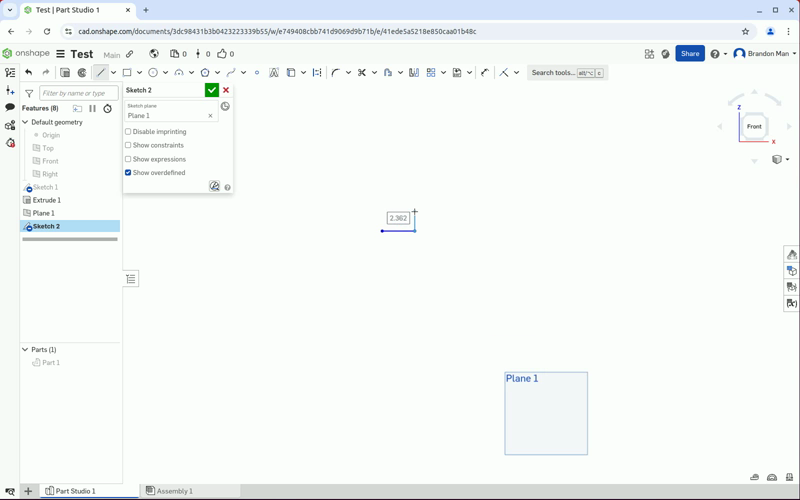
scroll(6)
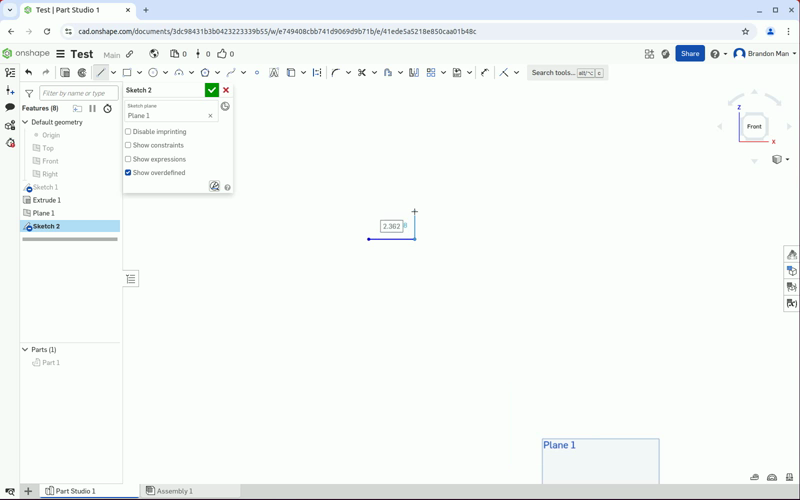
scroll(6)
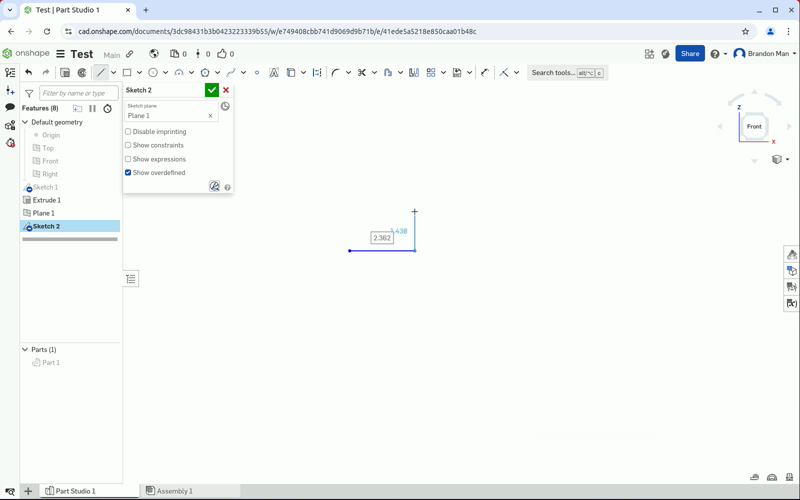
scroll(6)
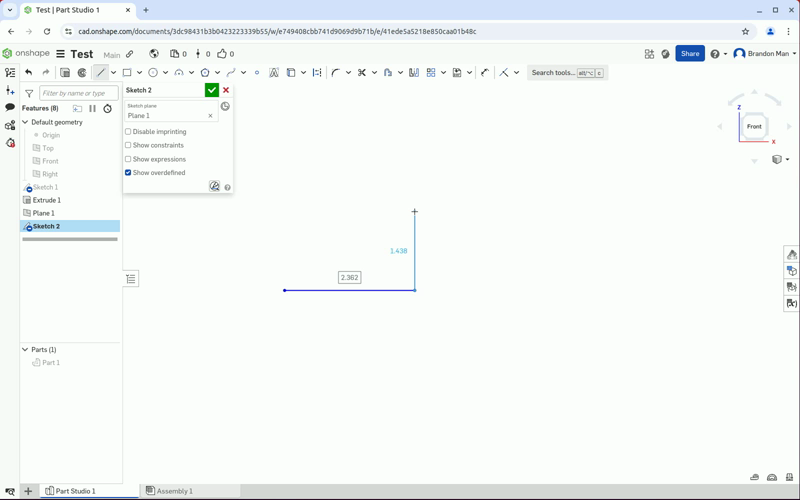
click(414, 211)
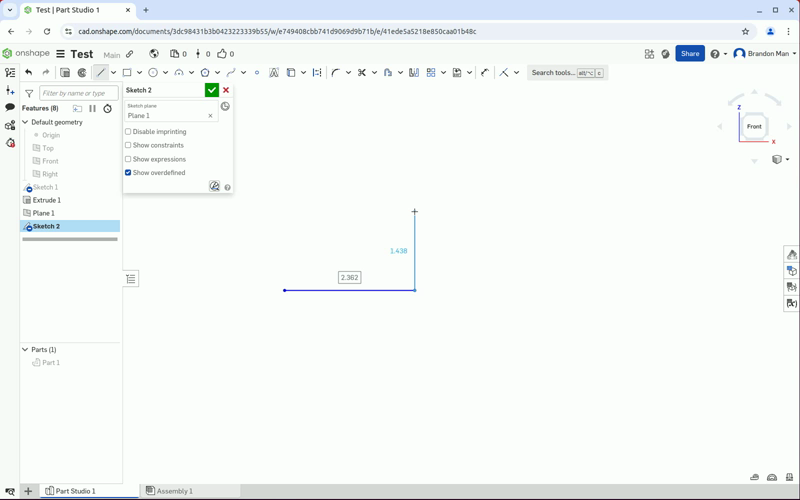
scroll(-6)
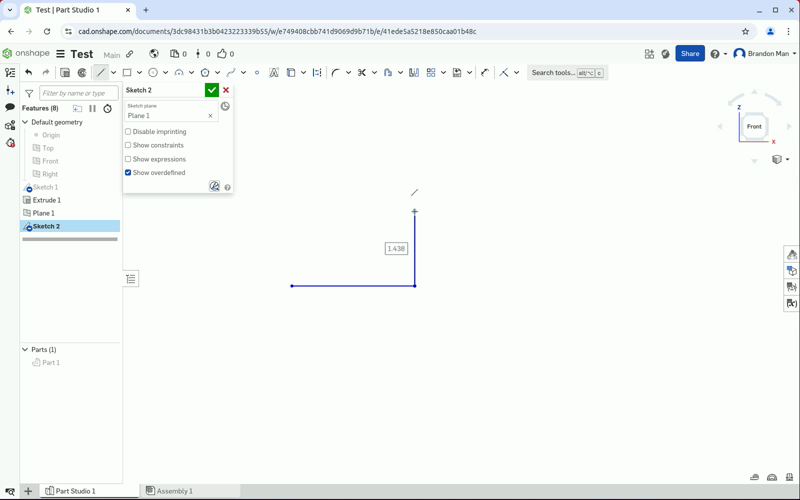
scroll(-6)
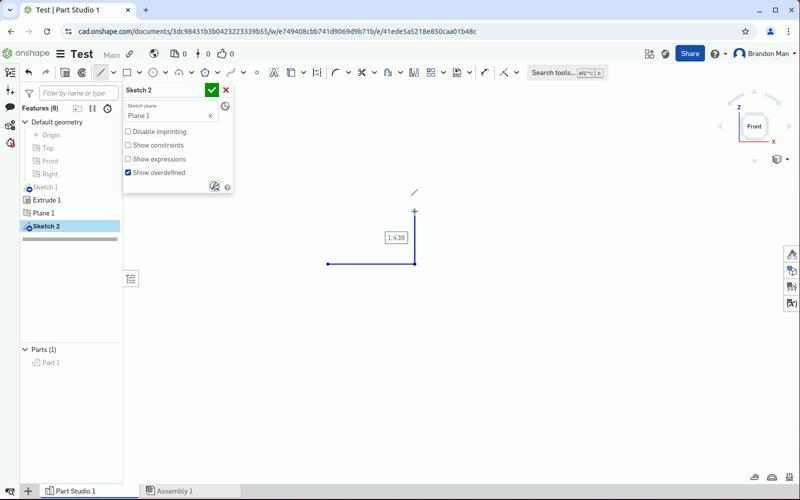
scroll(-6)
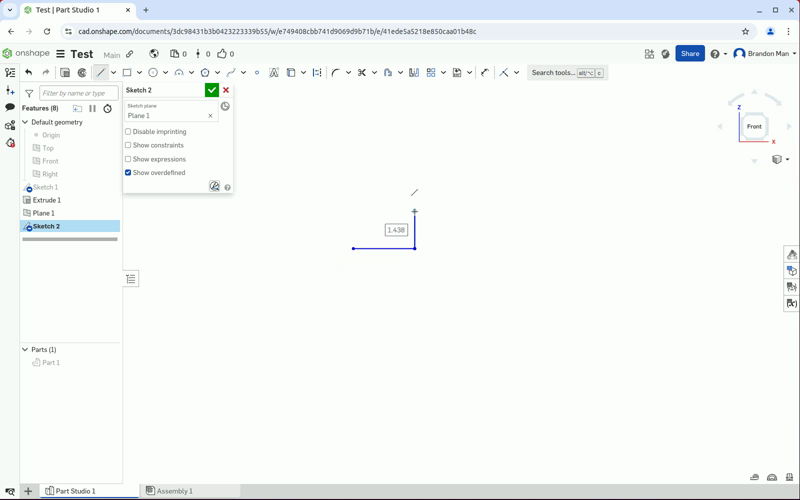
scroll(-6)
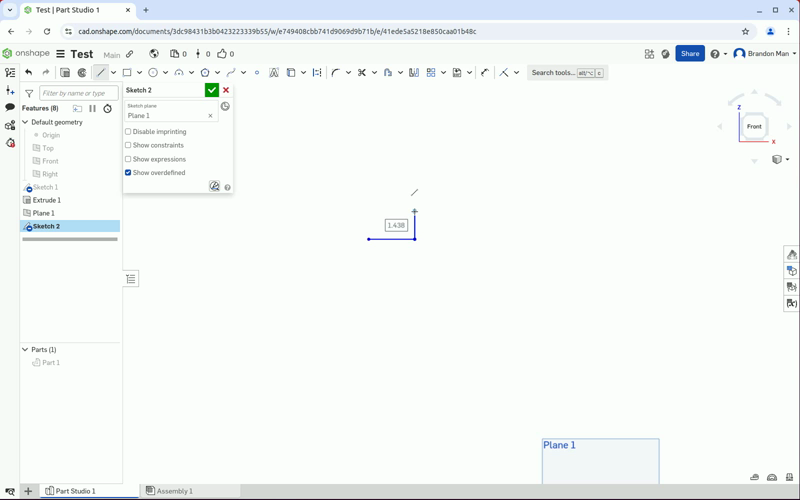
scroll(-6)
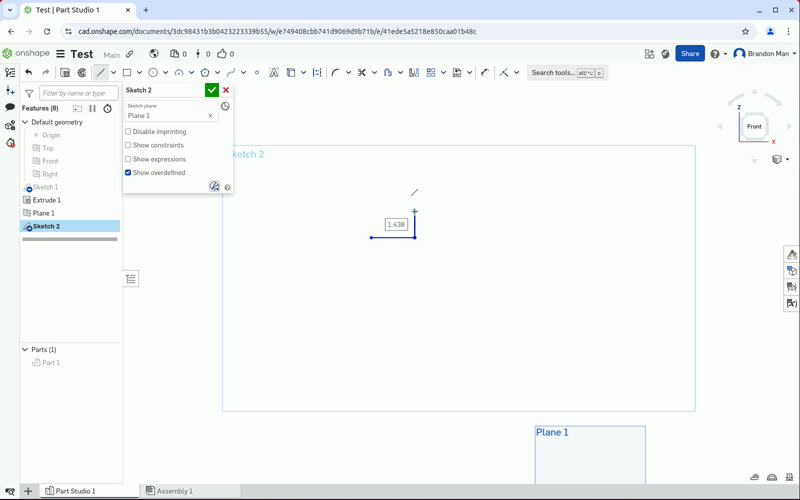
scroll(-6)
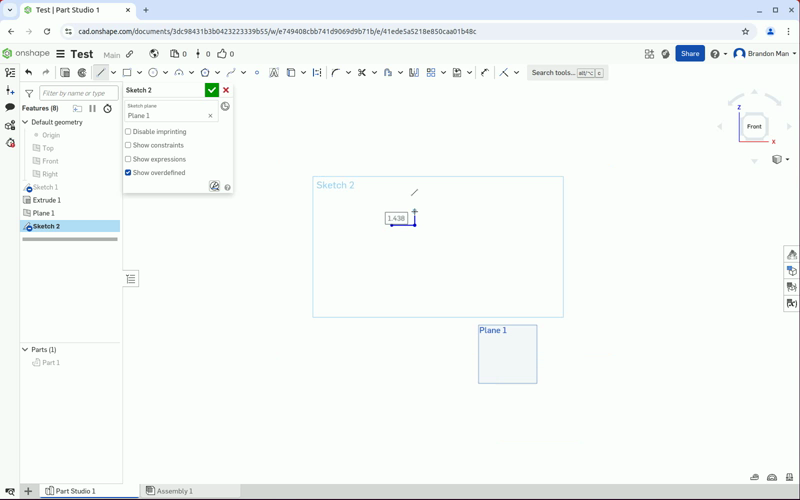
scroll(-6)
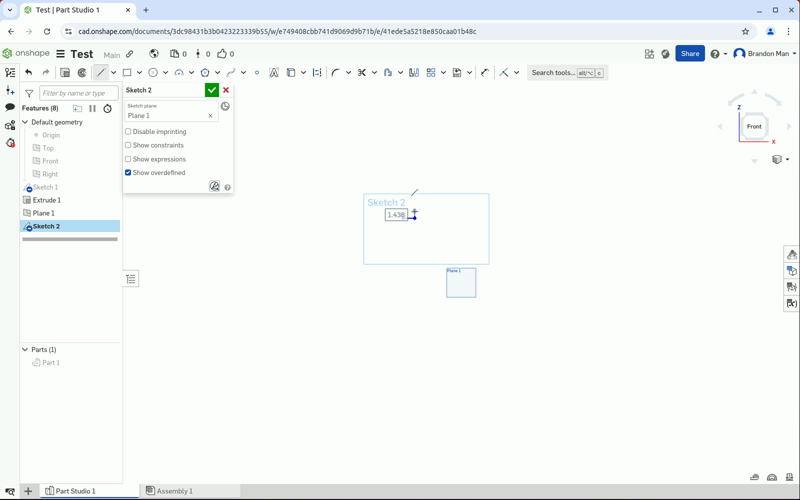
key_up(shift)
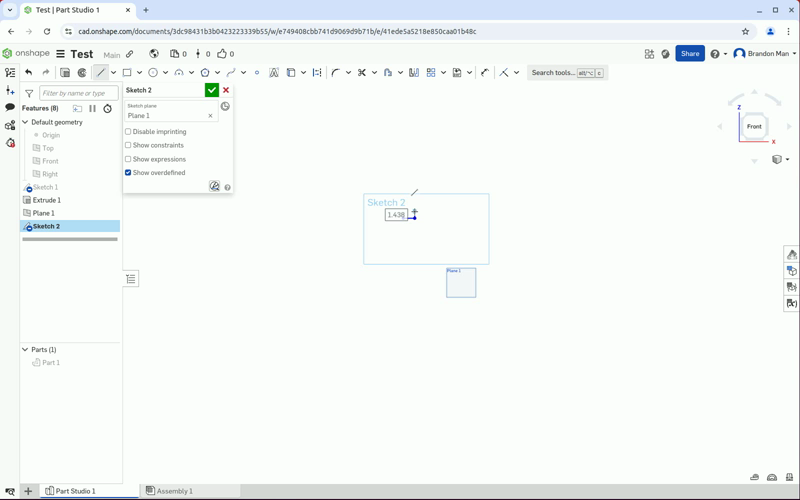
key_down(shift)
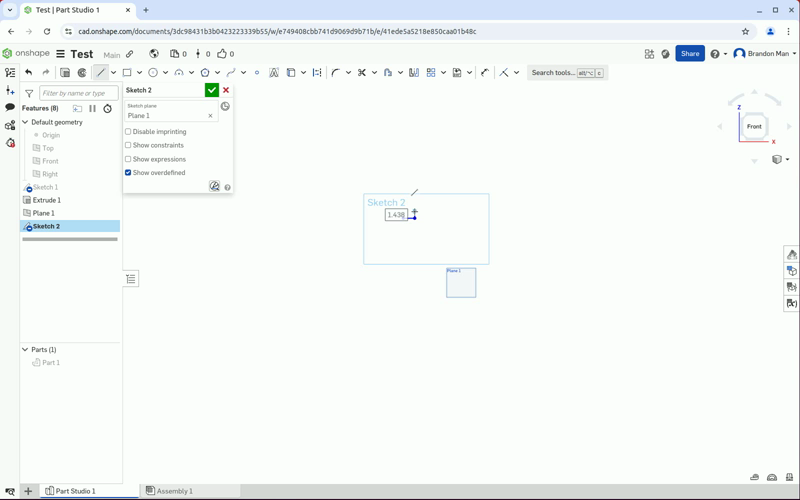
mouse_move(444, 211)
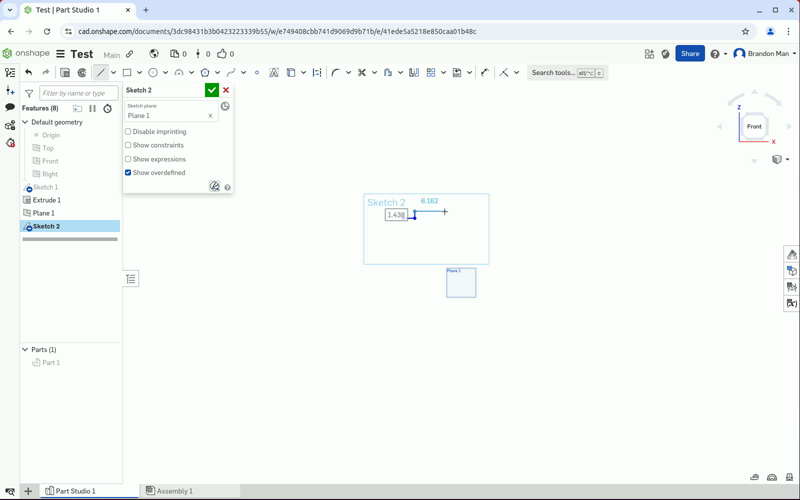
mouse_move(403, 211)
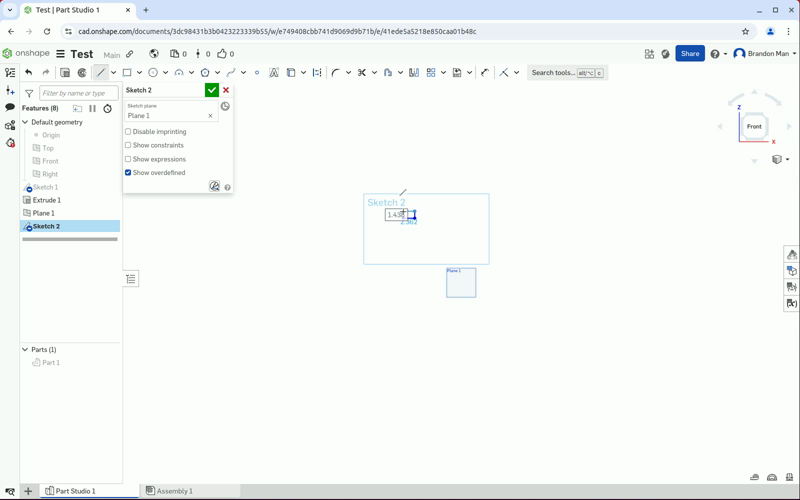
click(403, 211)
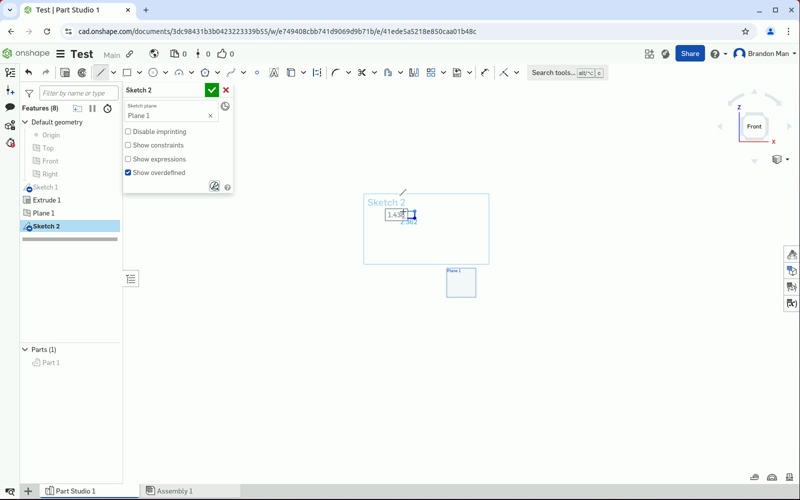
key_up(shift)
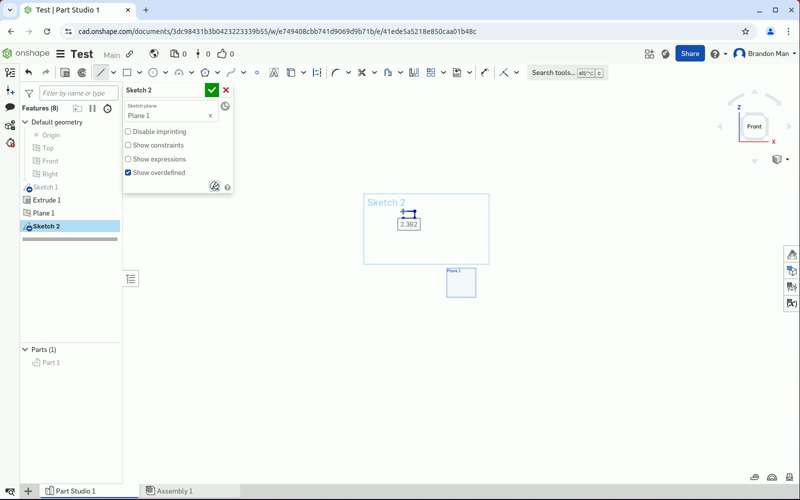
mouse_move(433, 211)
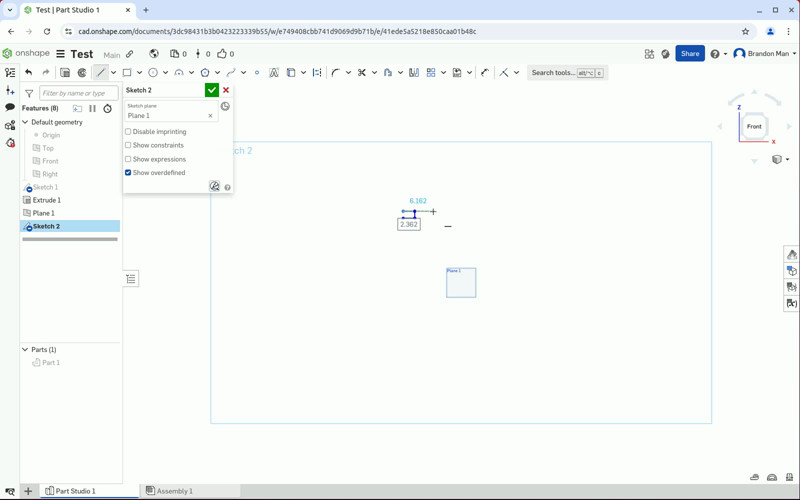
key_down(shift)
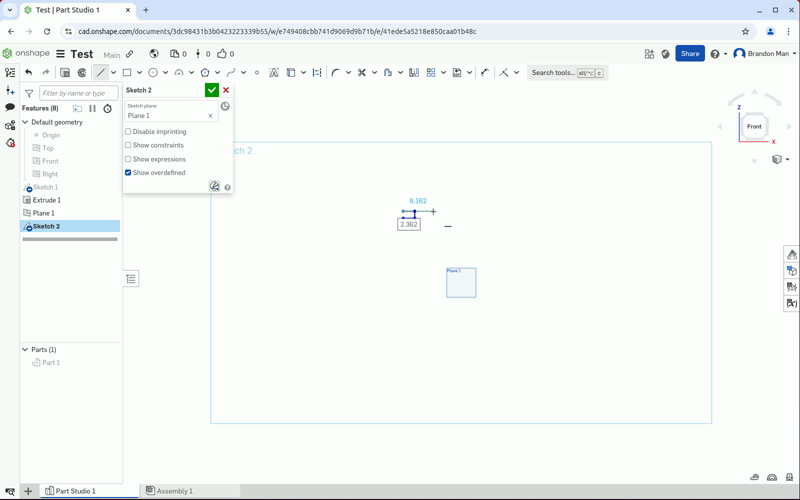
mouse_move(403, 218)
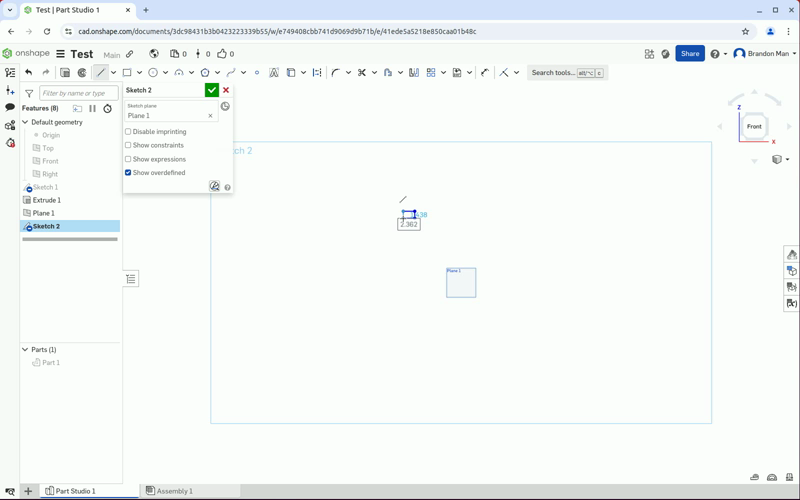
scroll(6)
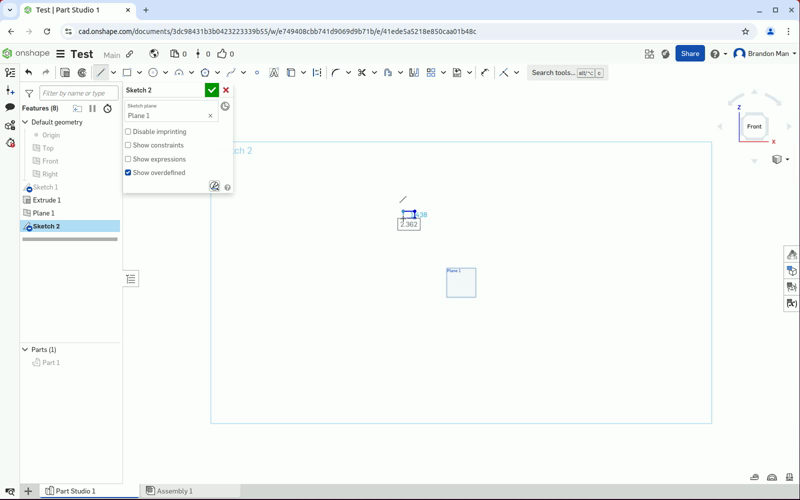
scroll(6)
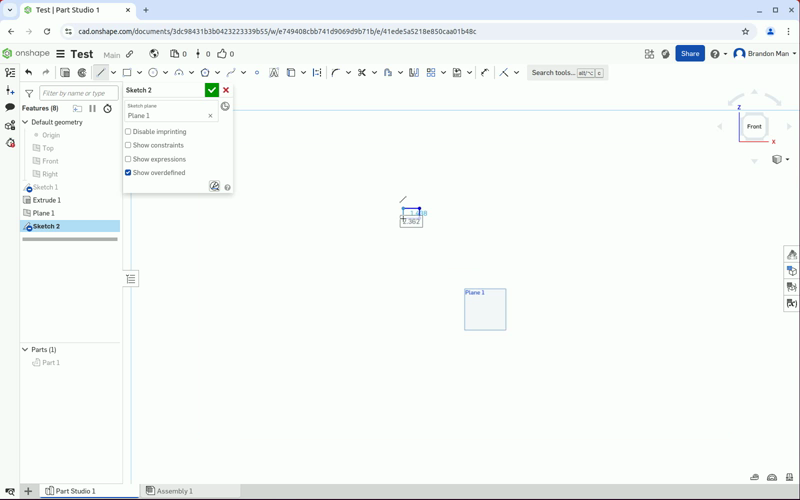
scroll(6)
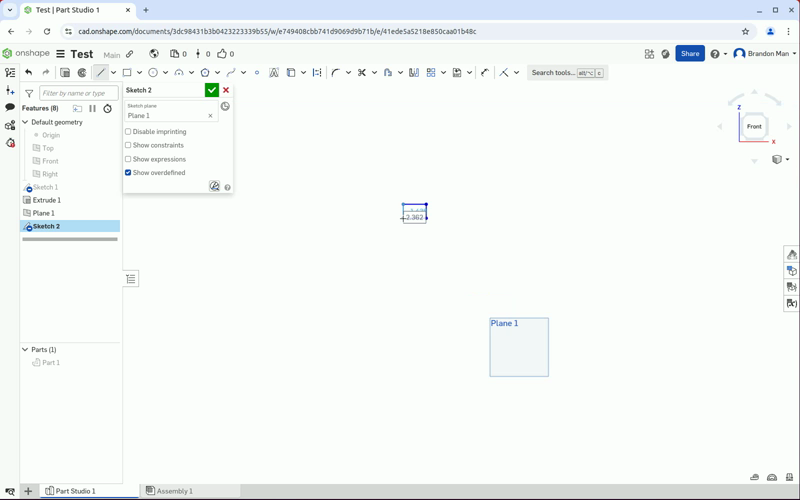
scroll(6)
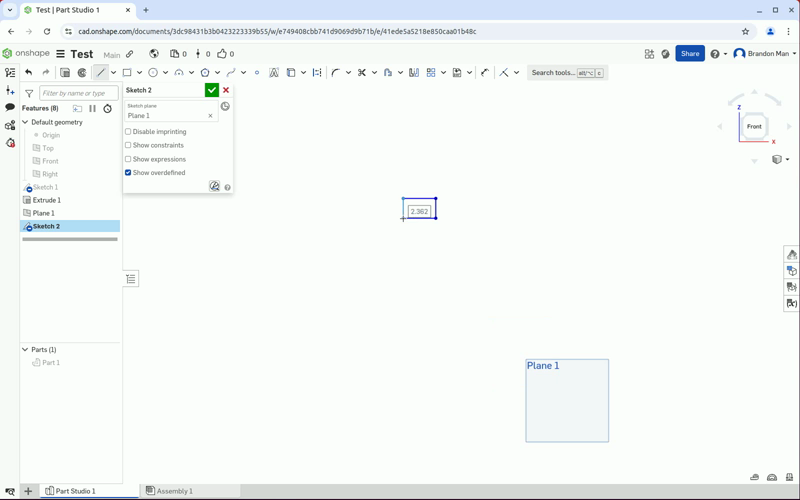
scroll(6)
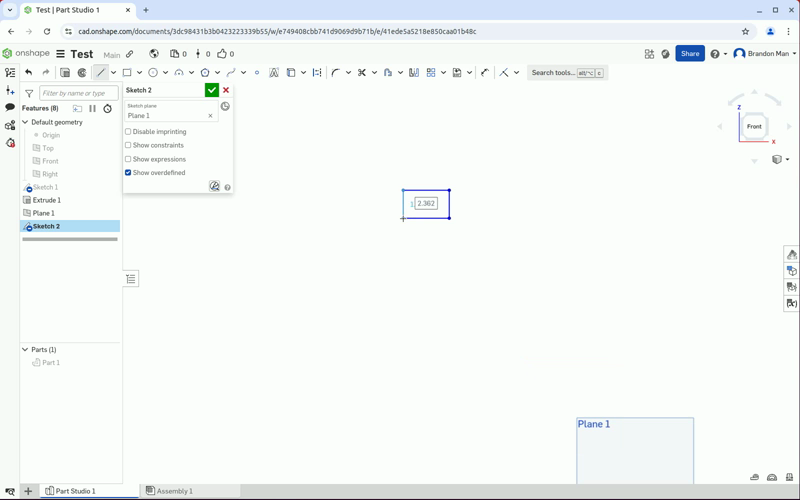
scroll(6)
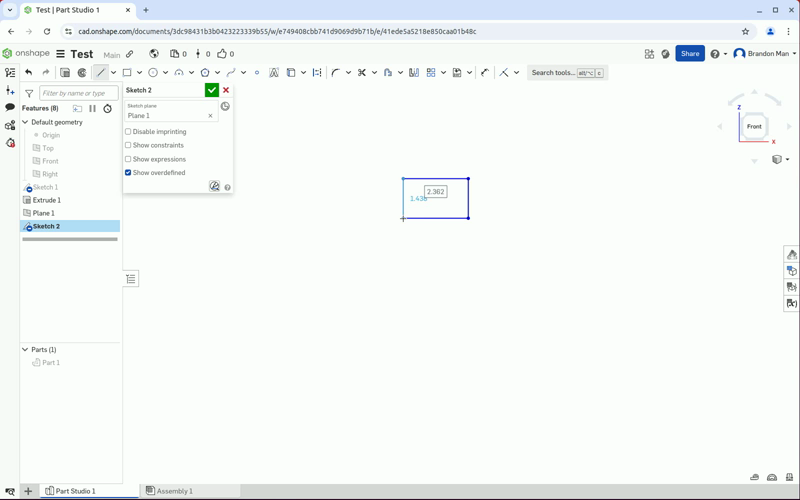
scroll(6)
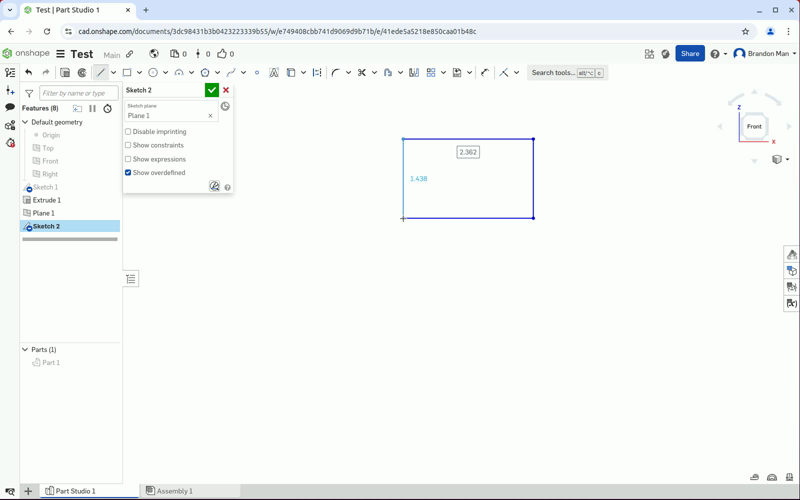
key_up(shift)
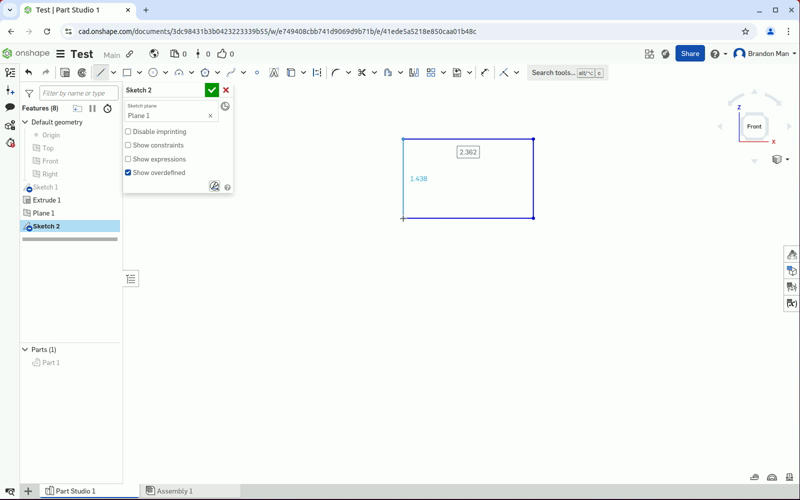
click(403, 218)
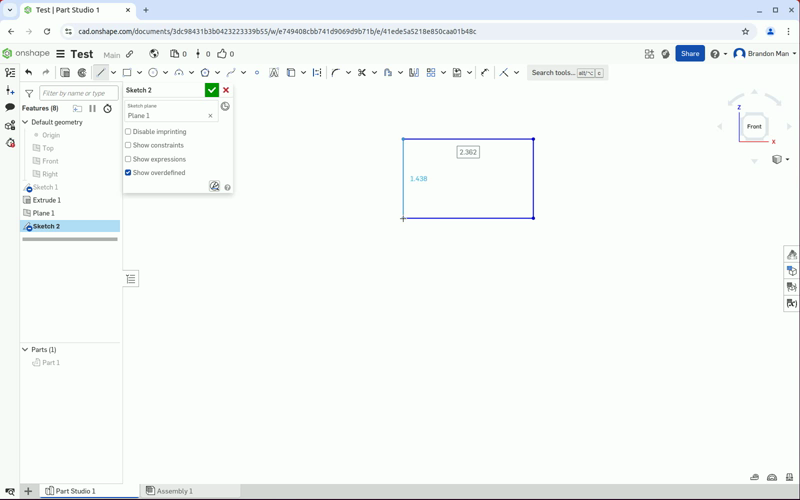
scroll(-6)
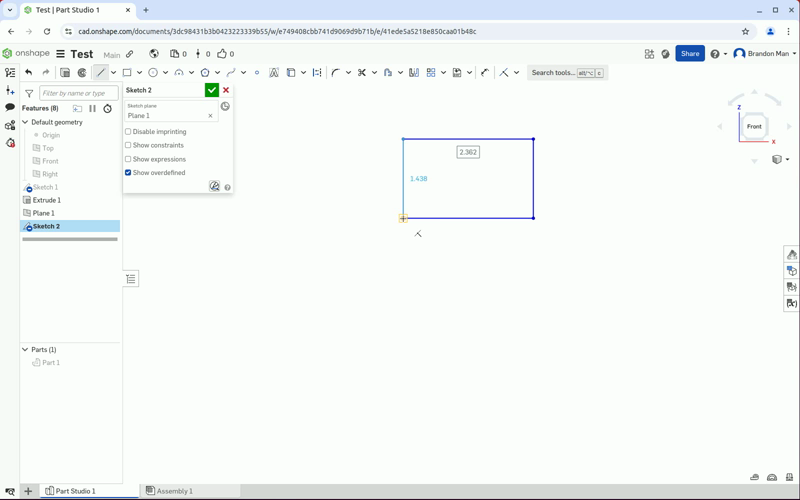
scroll(-6)
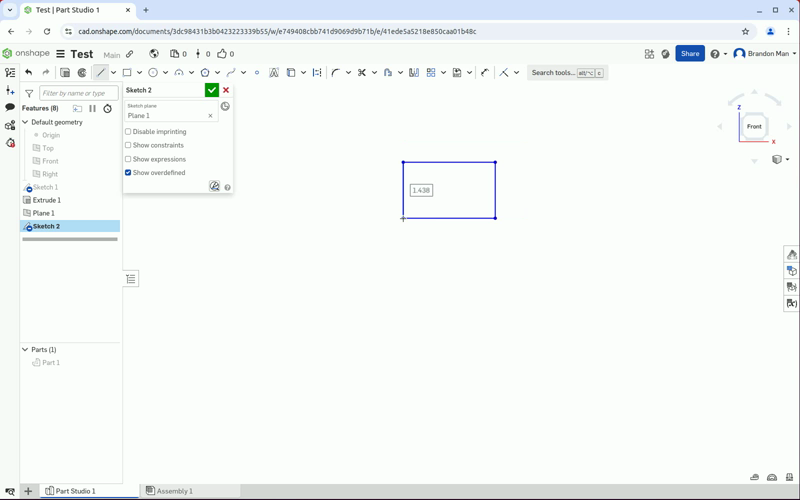
scroll(-6)
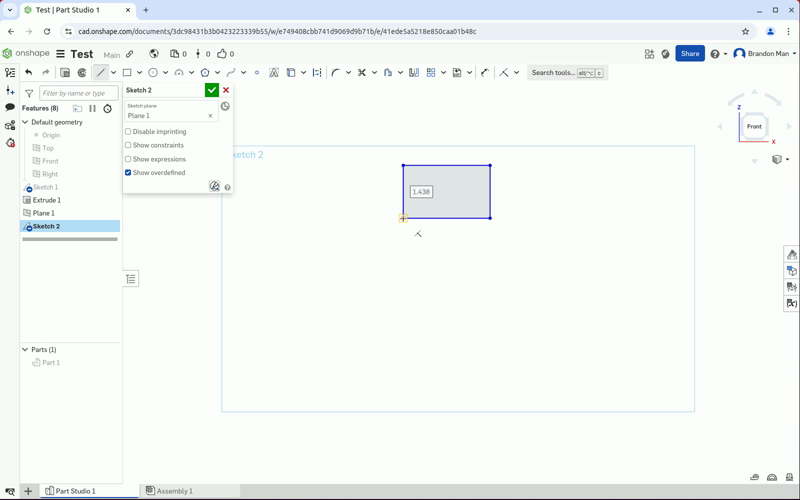
scroll(-6)
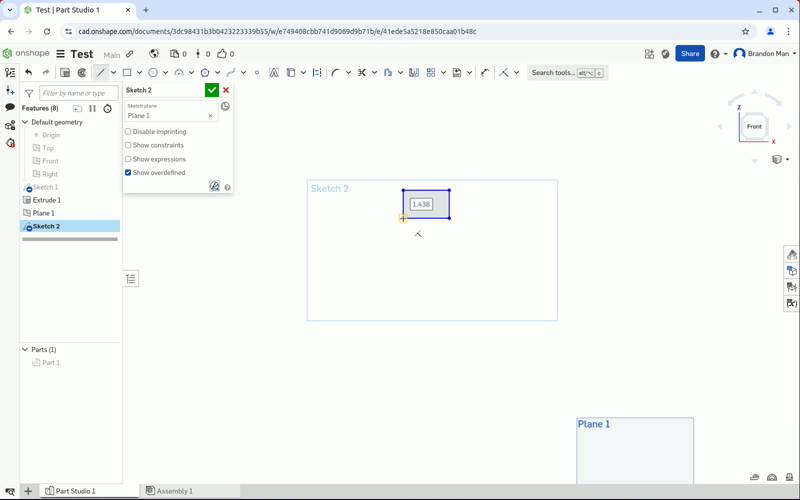
scroll(-6)
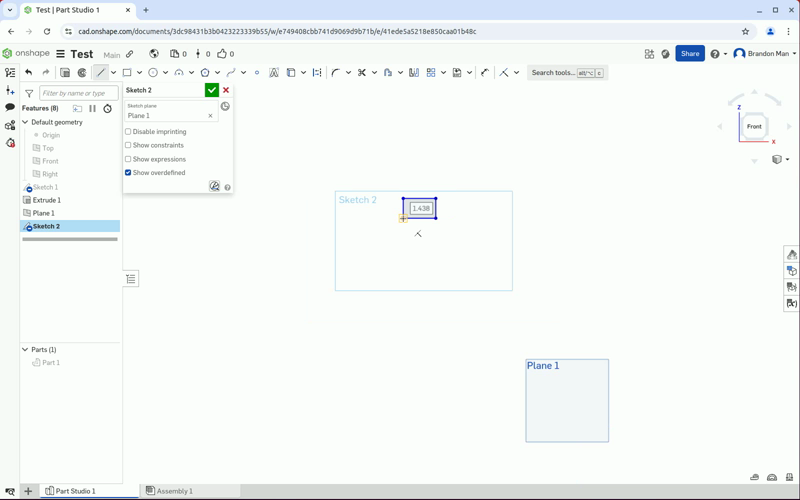
scroll(-6)
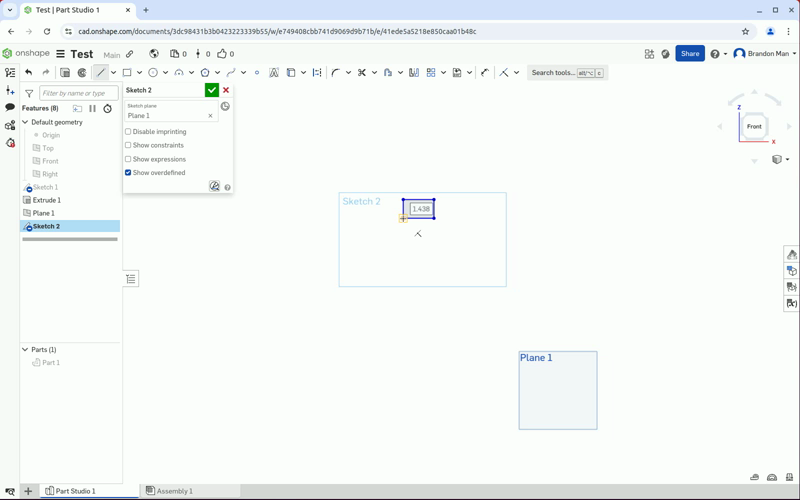
scroll(-6)
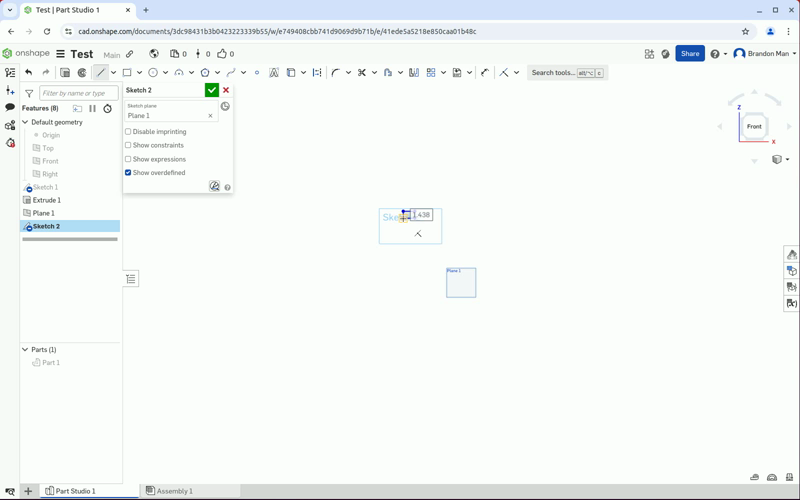
key(esc)
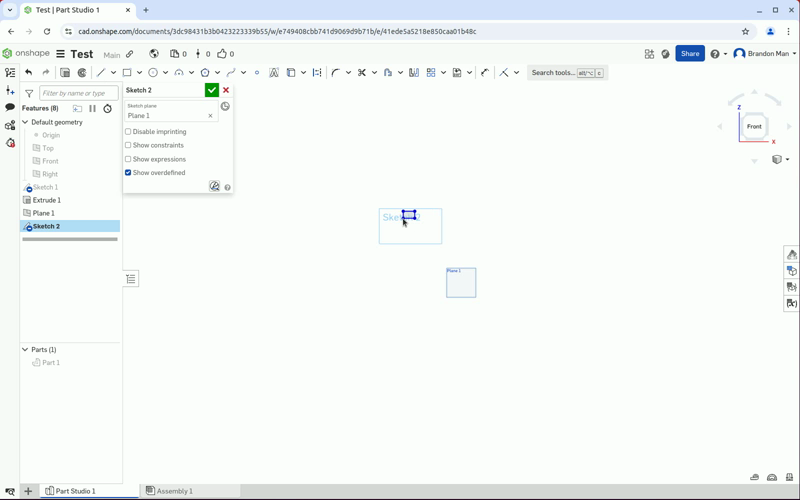
mouse_move(408, 214)
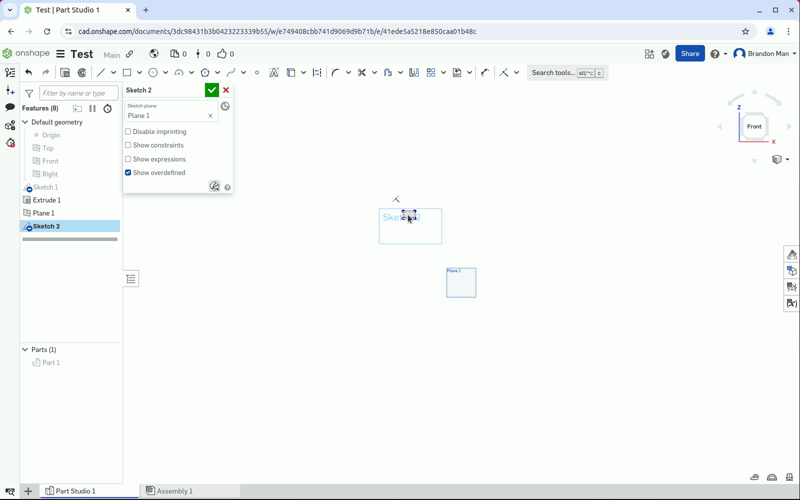
scroll(6)
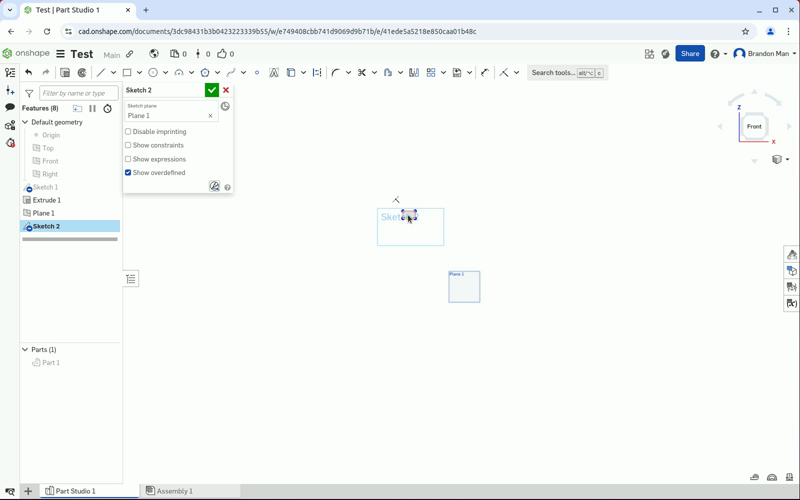
scroll(6)
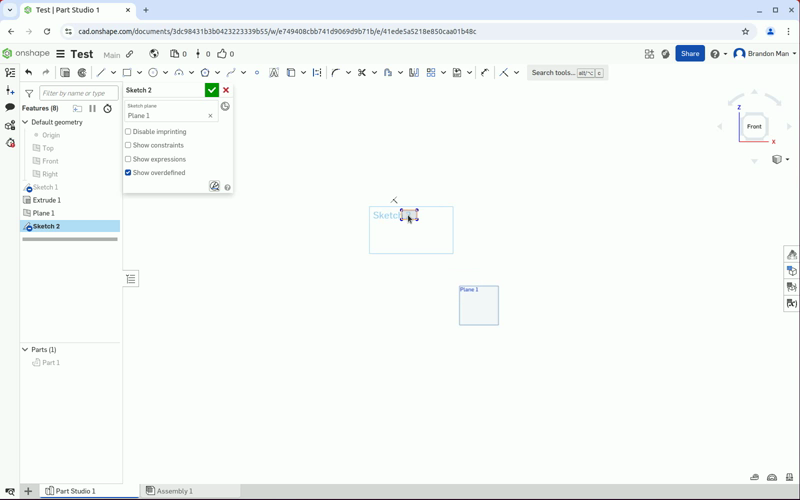
scroll(6)
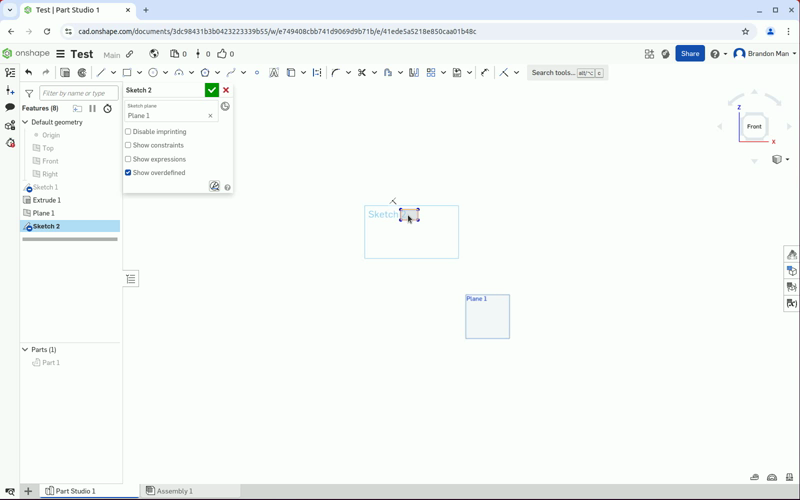
scroll(6)
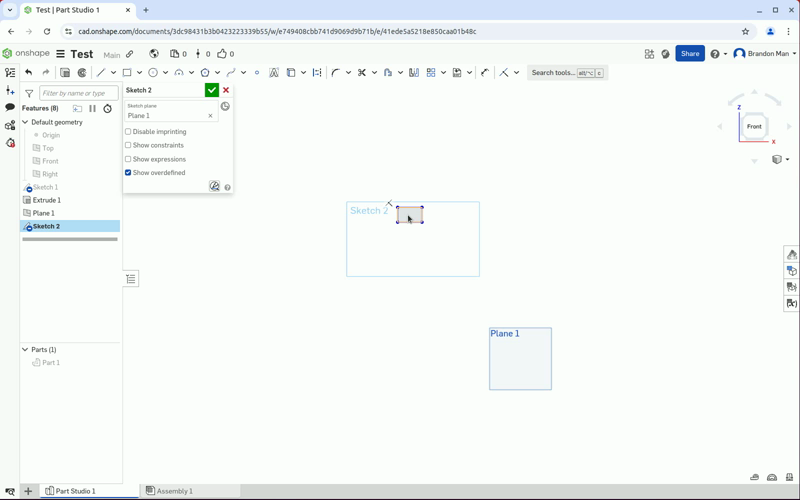
scroll(6)
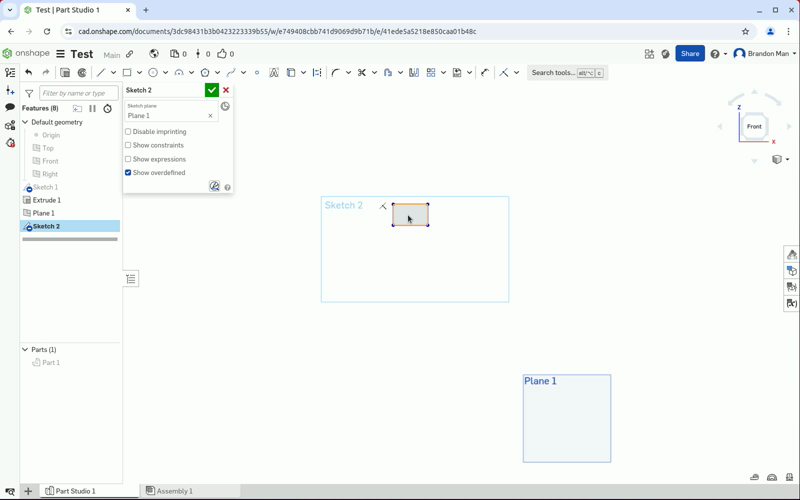
scroll(6)
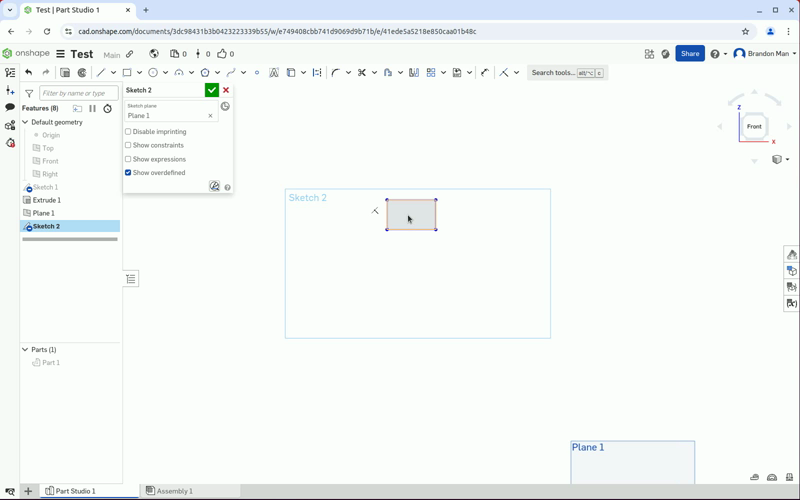
scroll(6)
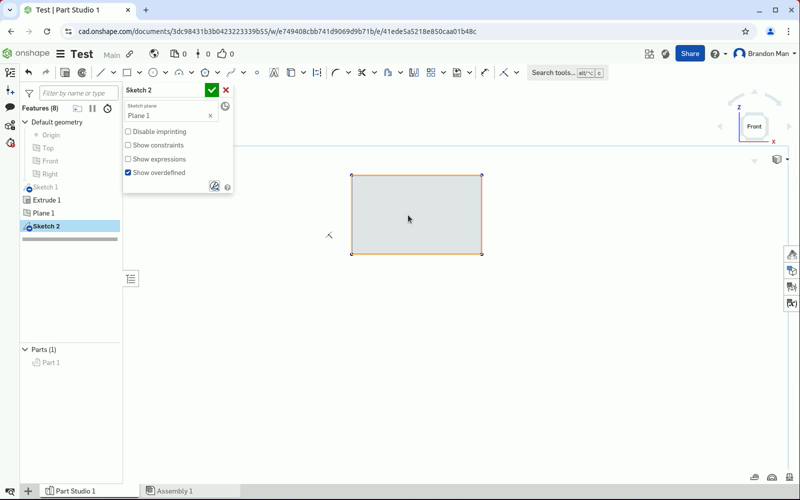
click(408, 214)
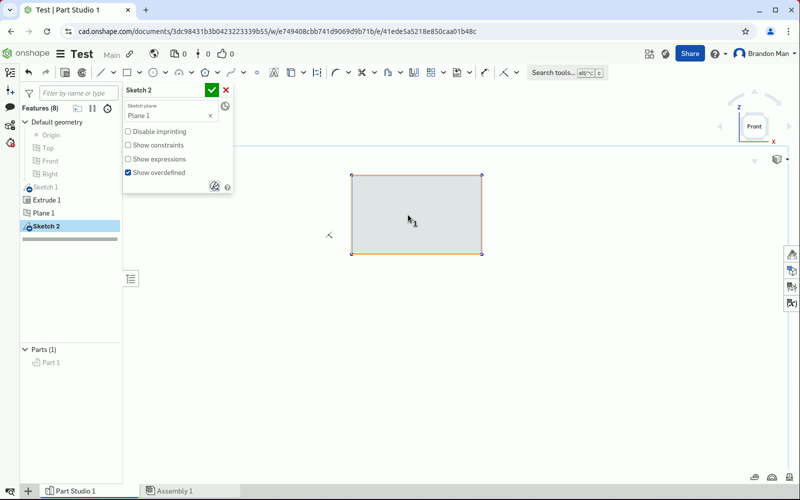
scroll(-6)
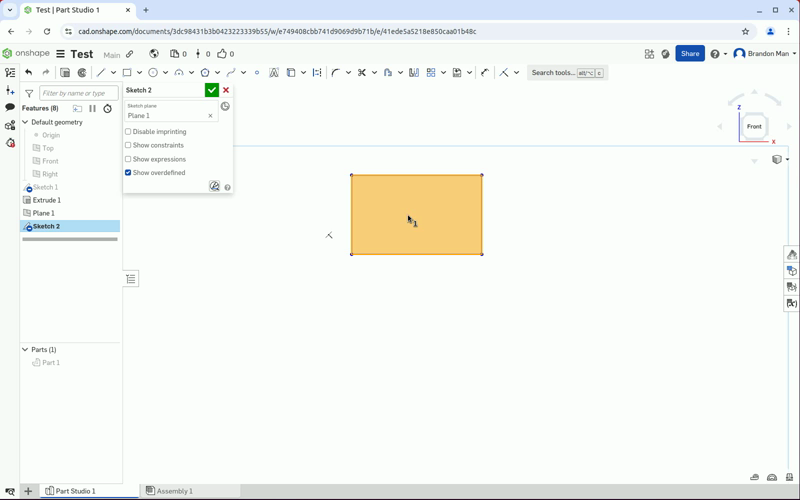
scroll(-6)
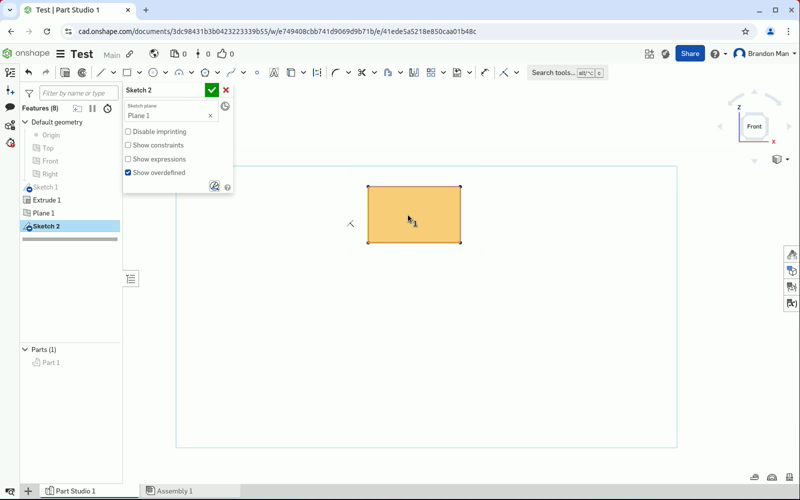
scroll(-6)
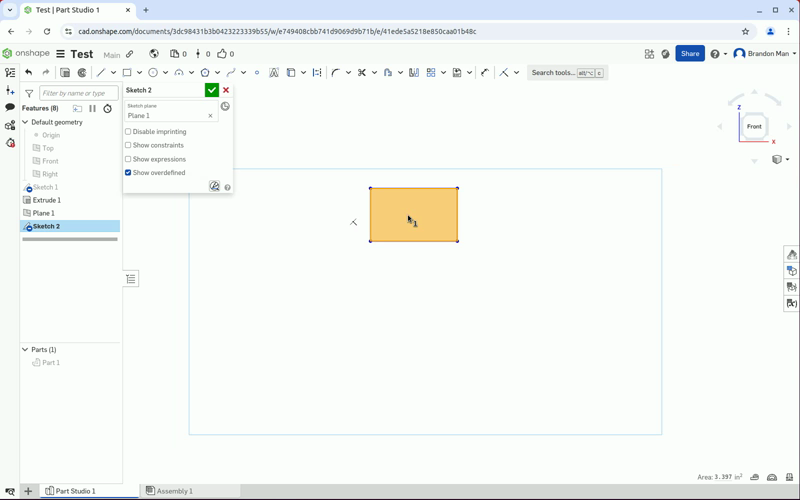
scroll(-6)
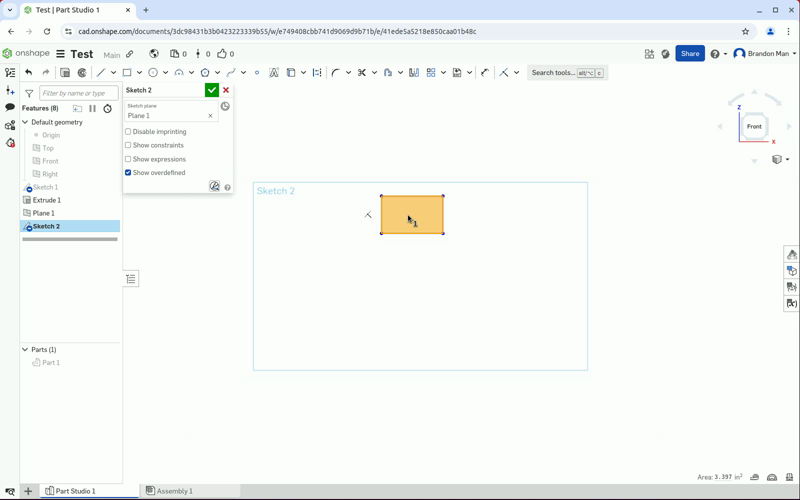
scroll(-6)
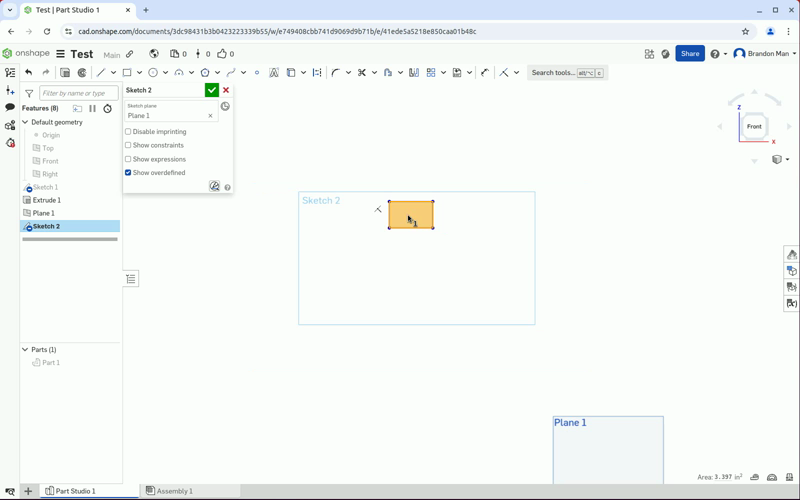
scroll(-6)
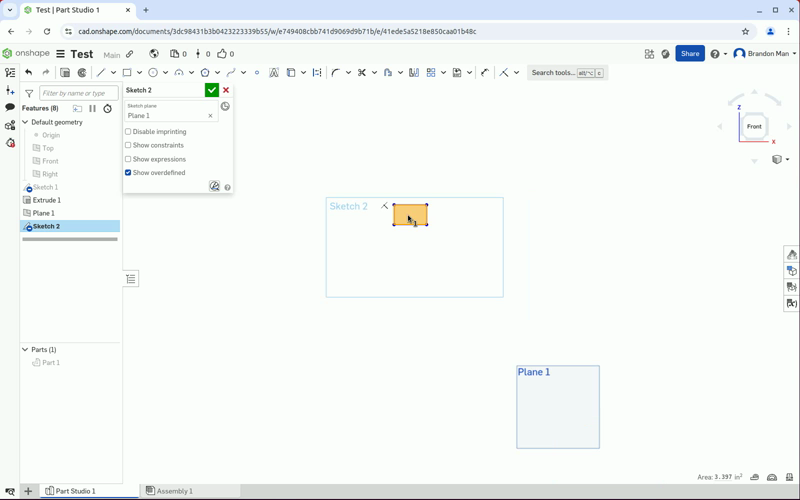
scroll(-6)
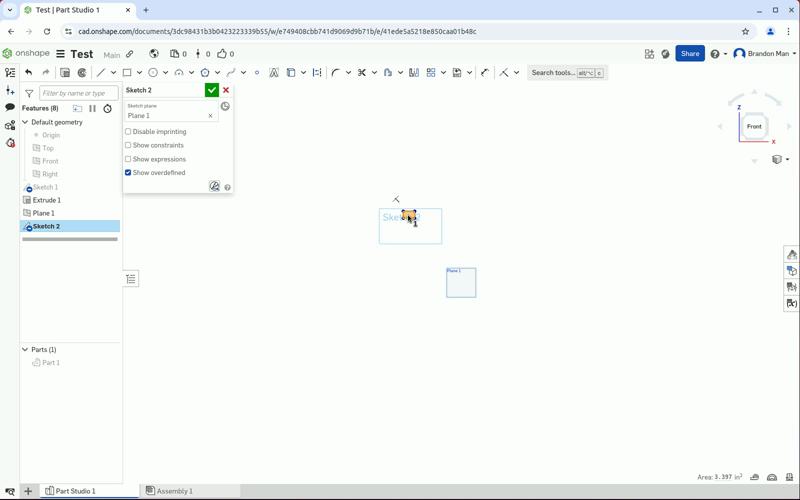
mouse_move(73, 352)
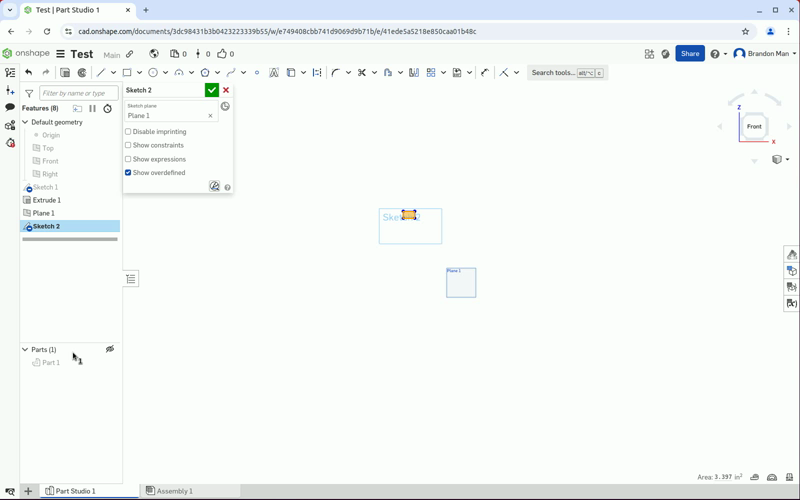
key(shift+y)
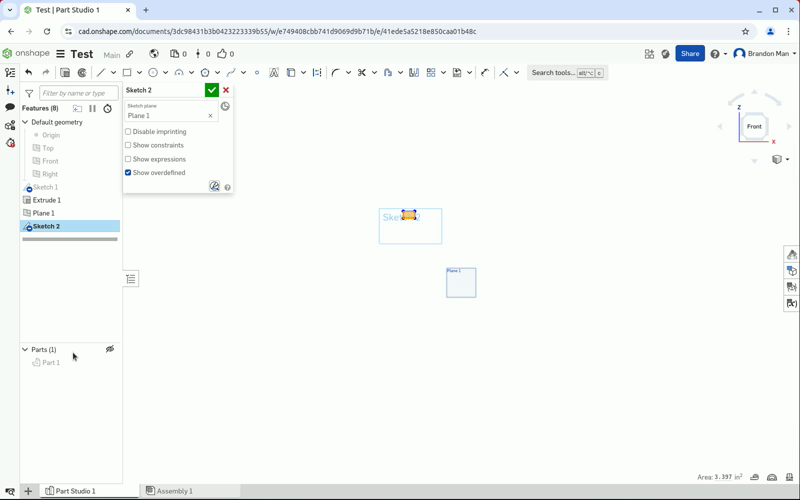
key(shift+e)
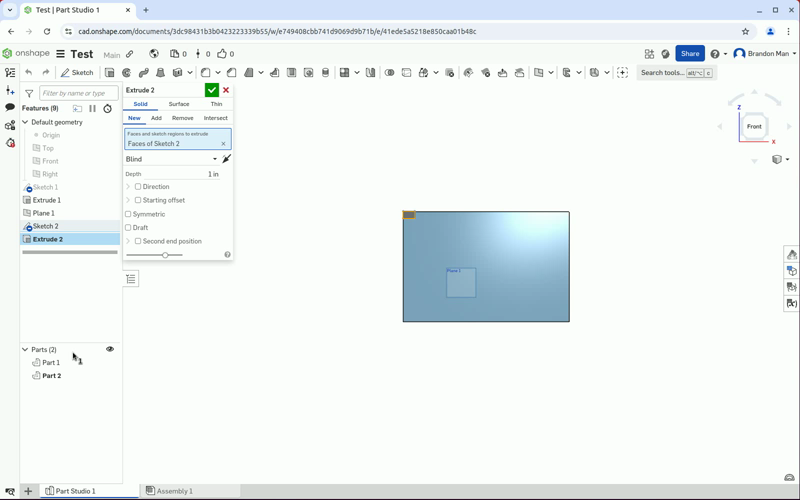
mouse_move(143, 106)
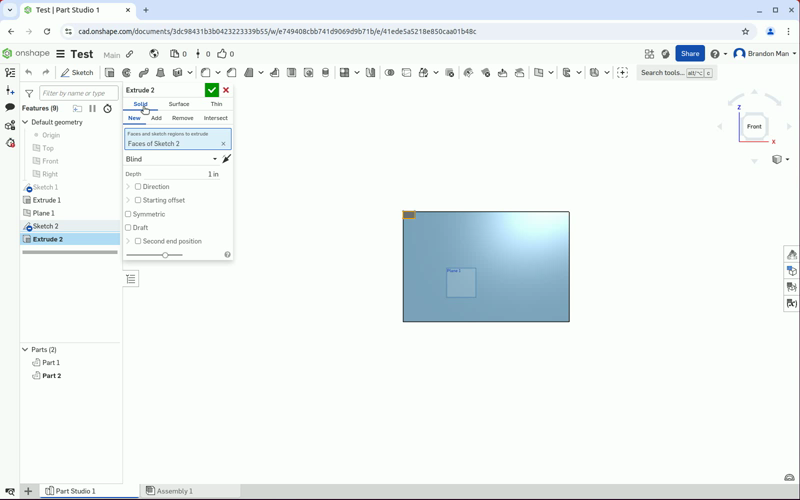
click(143, 106)
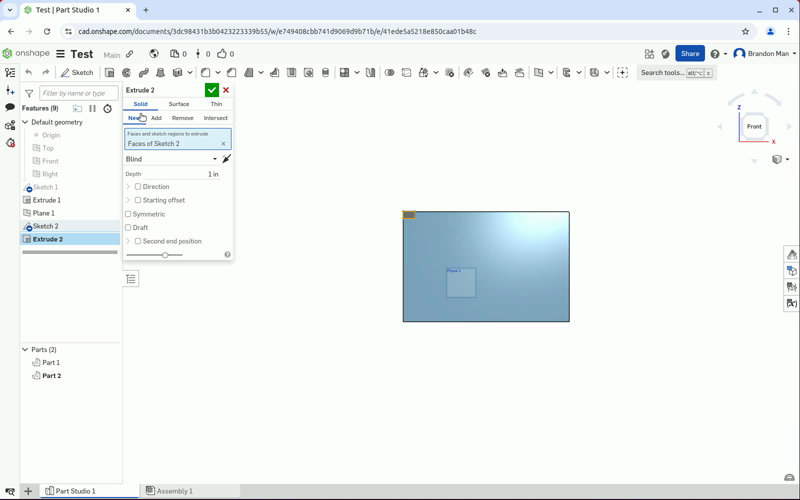
mouse_move(137, 120)
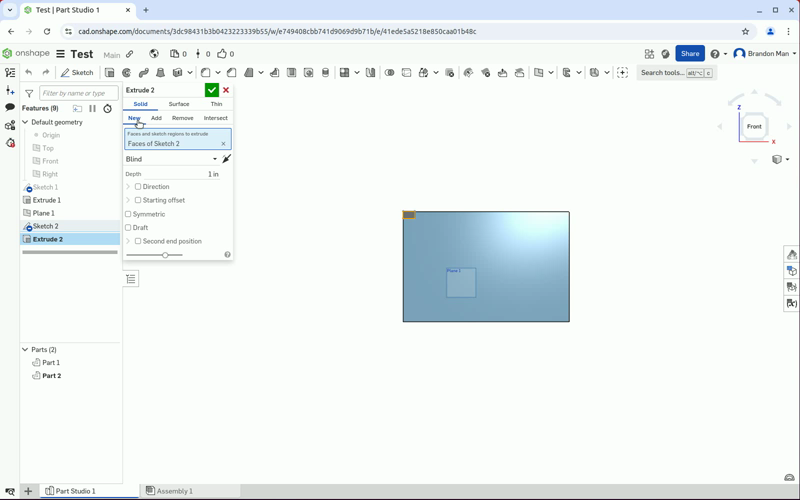
click(137, 120)
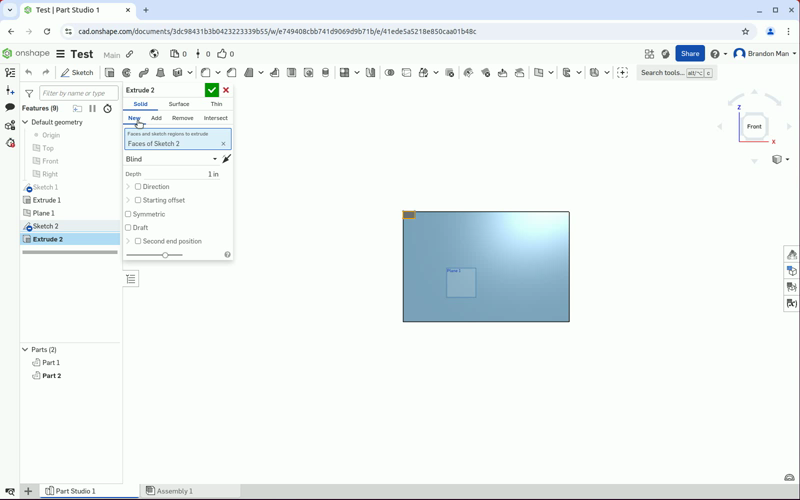
key(tab, 4)
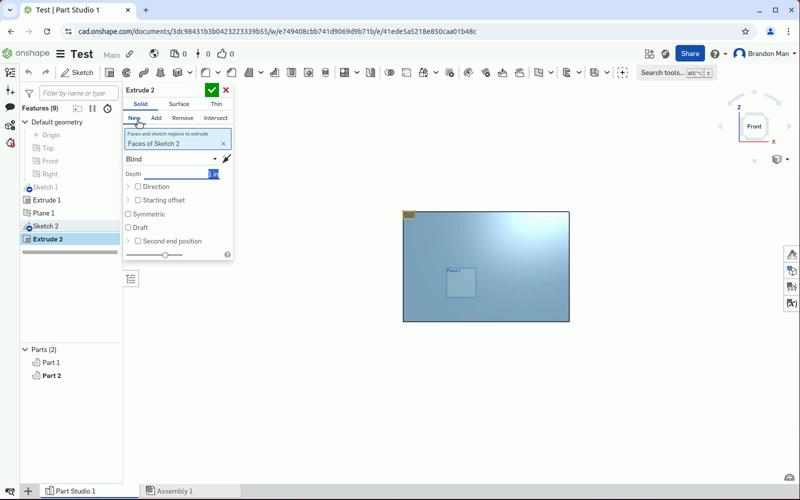
text(22.627)
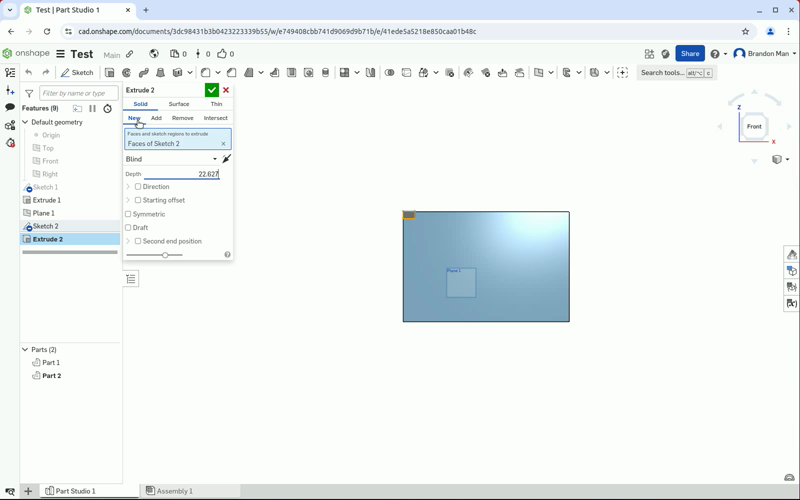
key(enter)
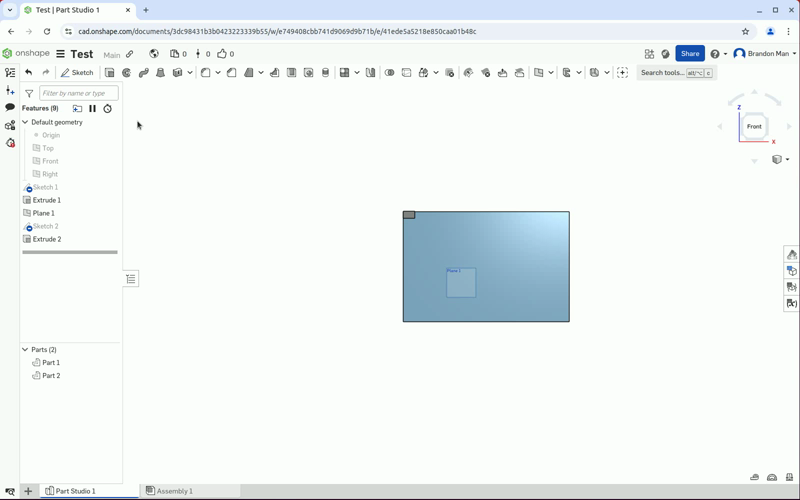
key(shift+h)
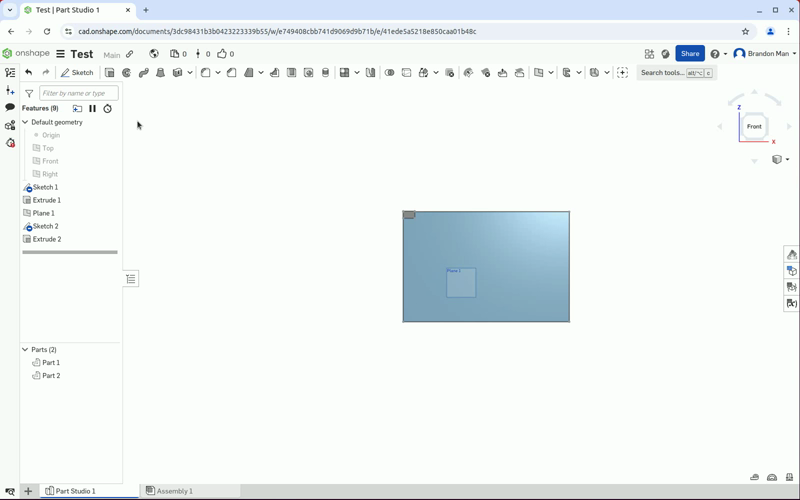
key(shift+h)
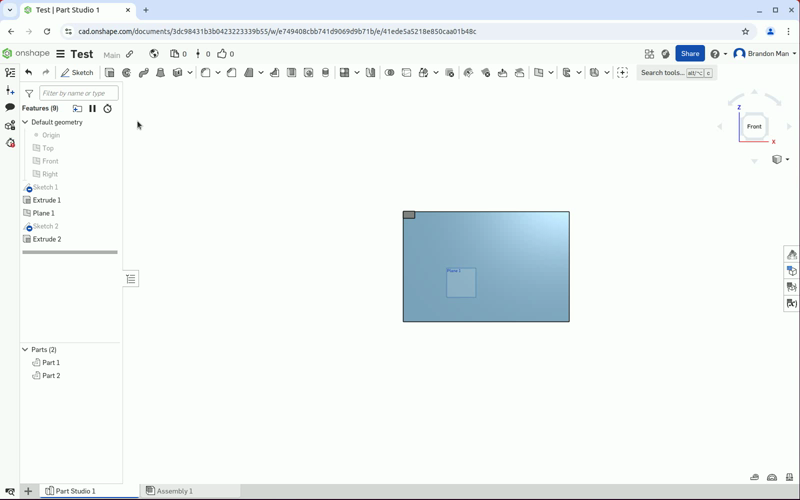
mouse_move(73, 189)
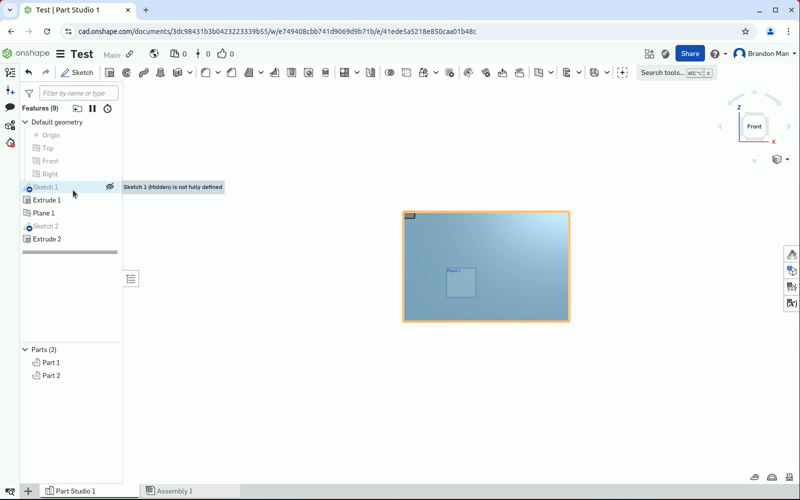
click(73, 189)
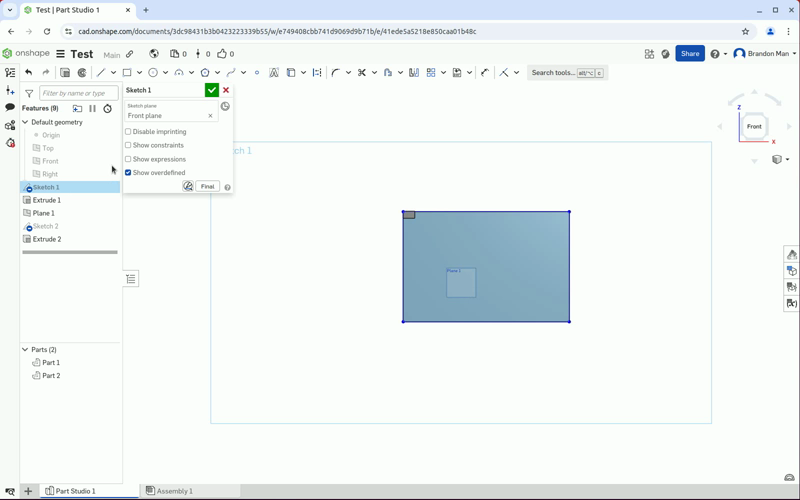
mouse_move(229, 92)
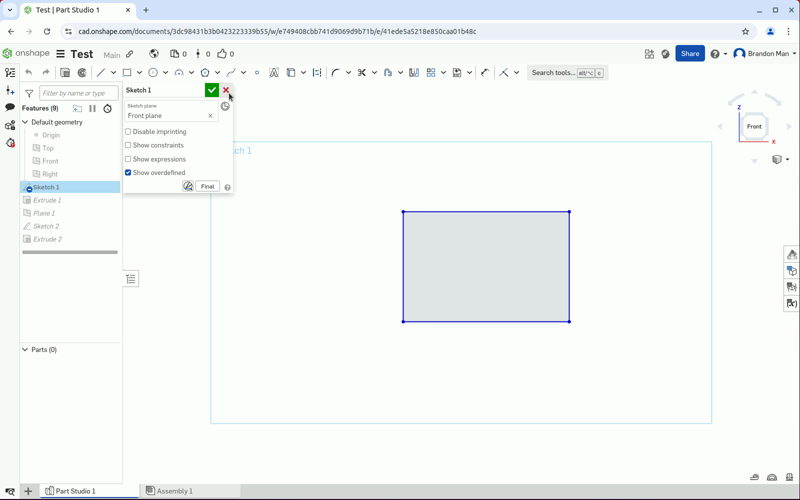
click(229, 92)
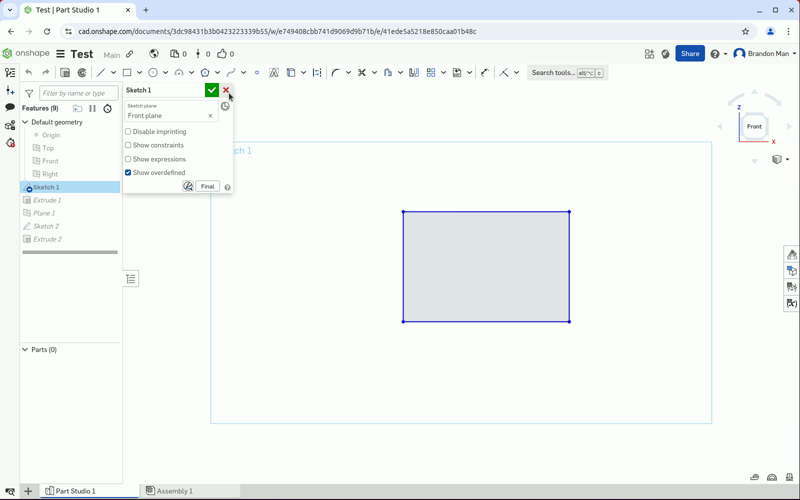
key(shift+s)
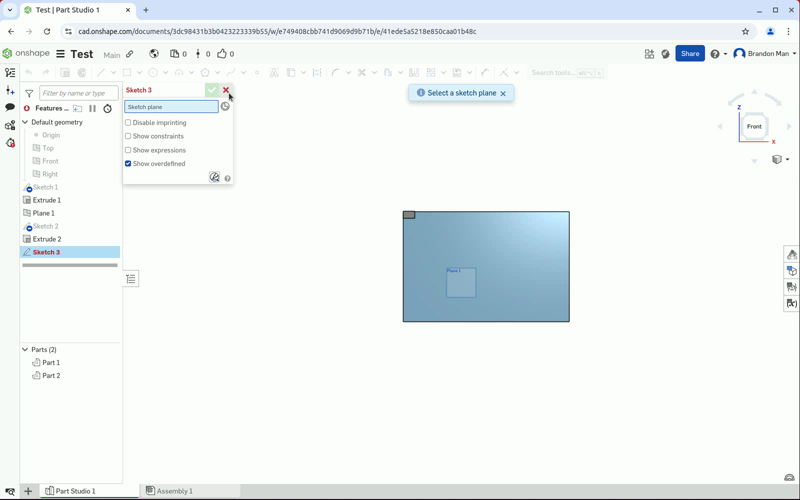
mouse_move(73, 215)
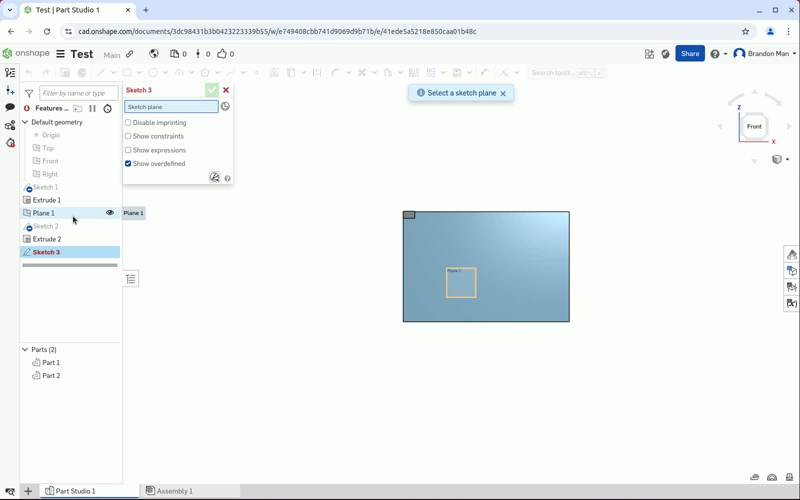
click(73, 215)
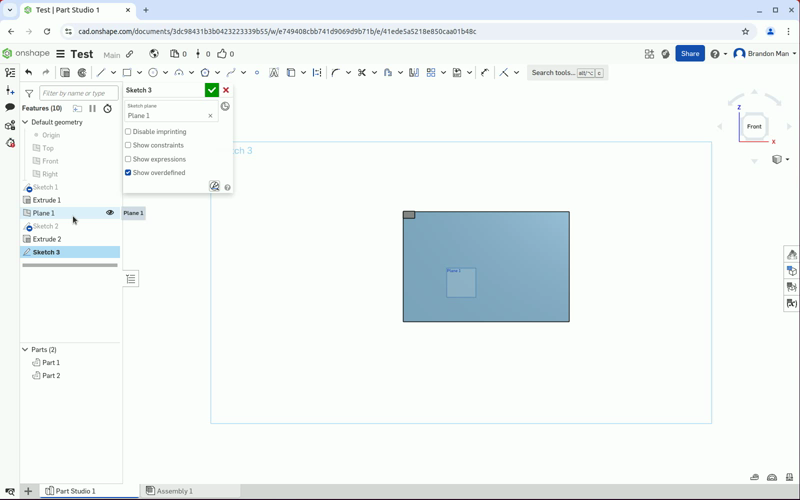
mouse_move(73, 352)
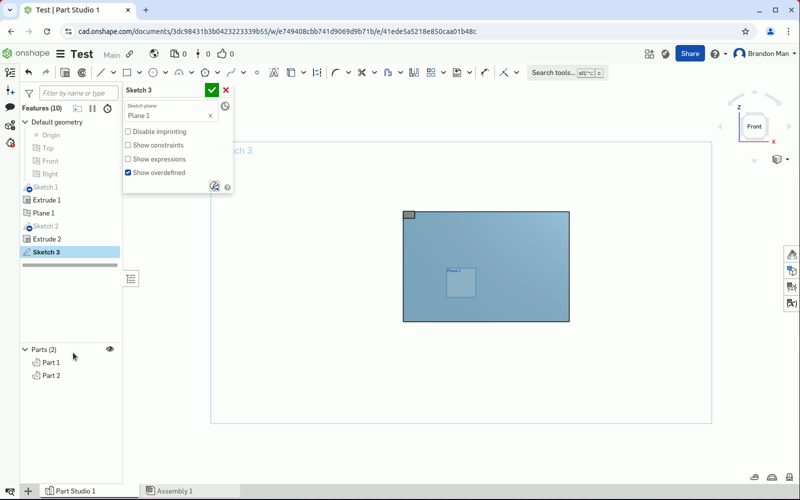
key(y)
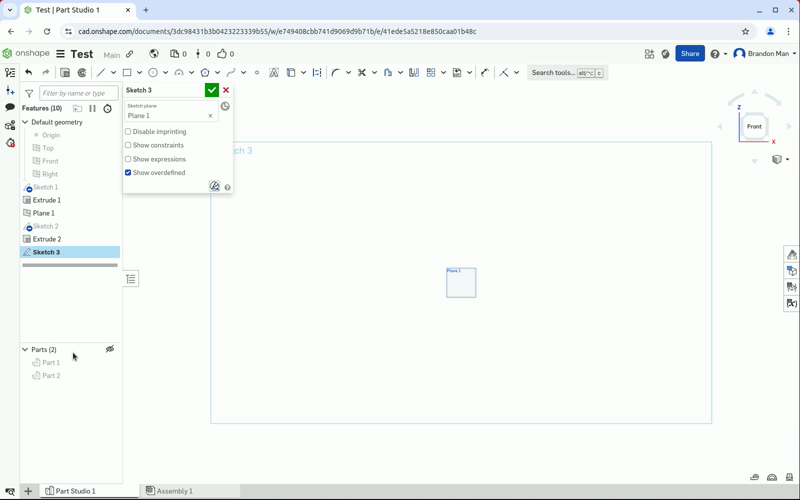
key(l)
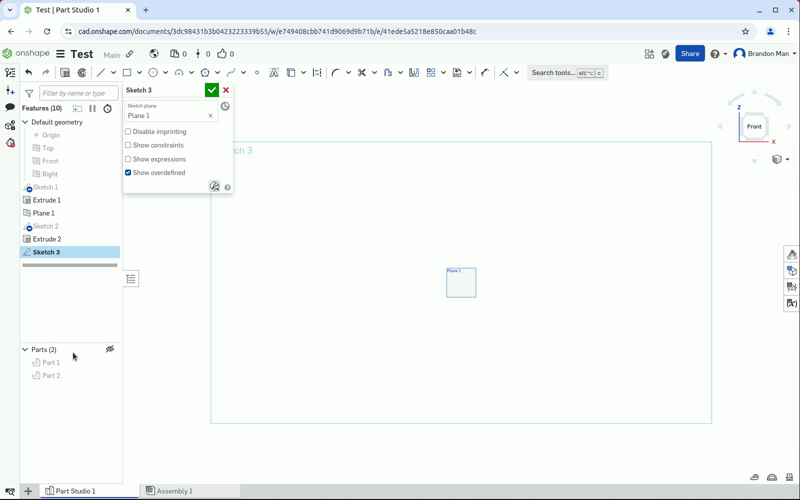
key_down(shift)
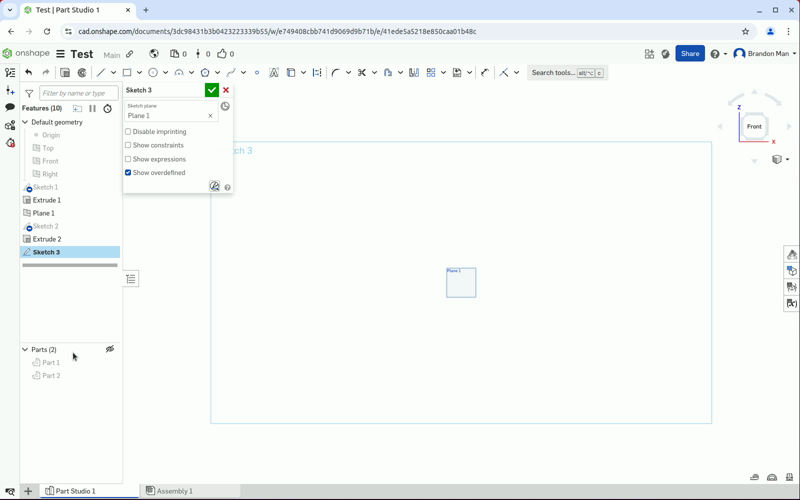
mouse_move(403, 321)
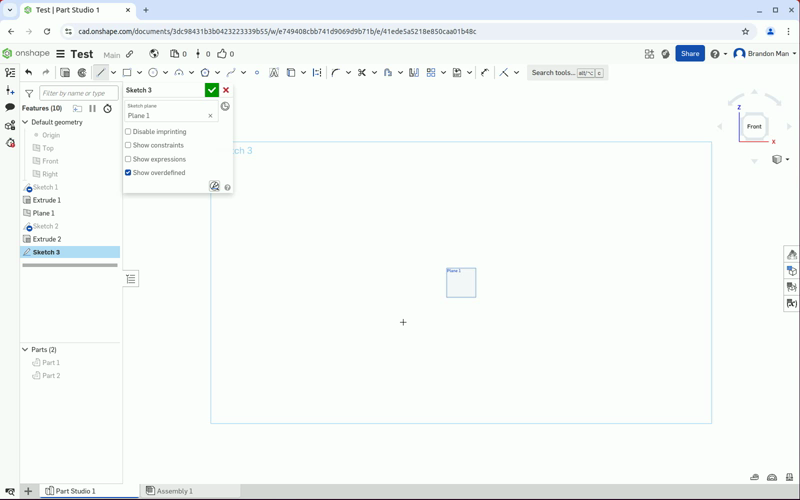
click(403, 321)
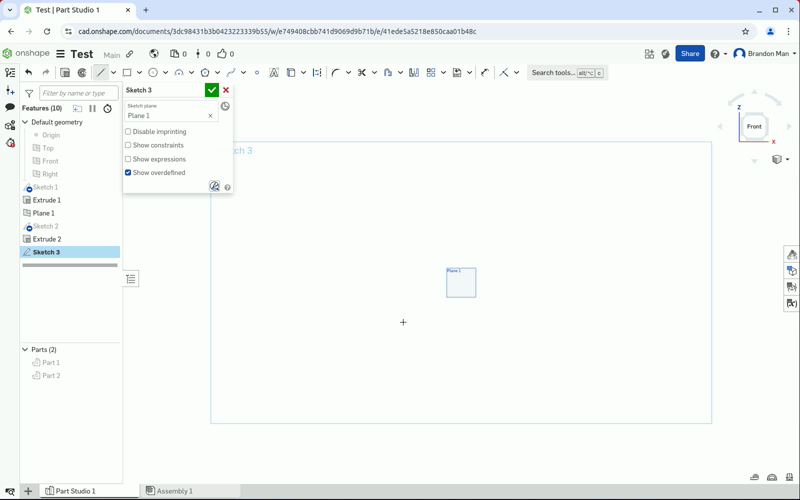
key_up(shift)
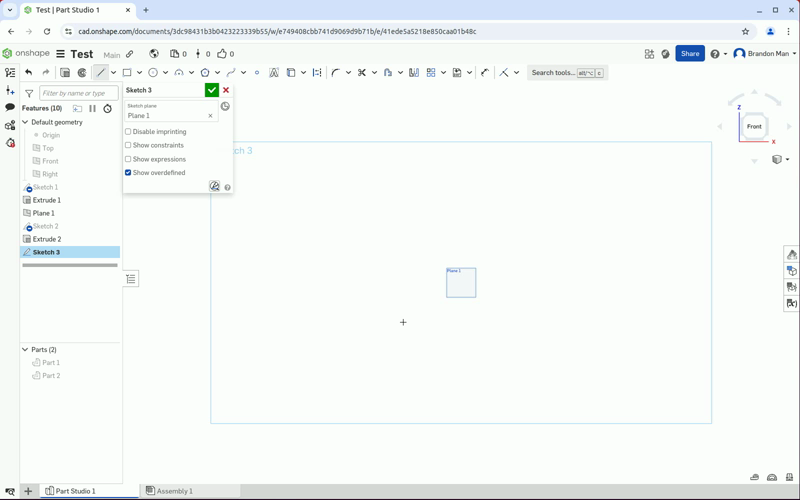
key_down(shift)
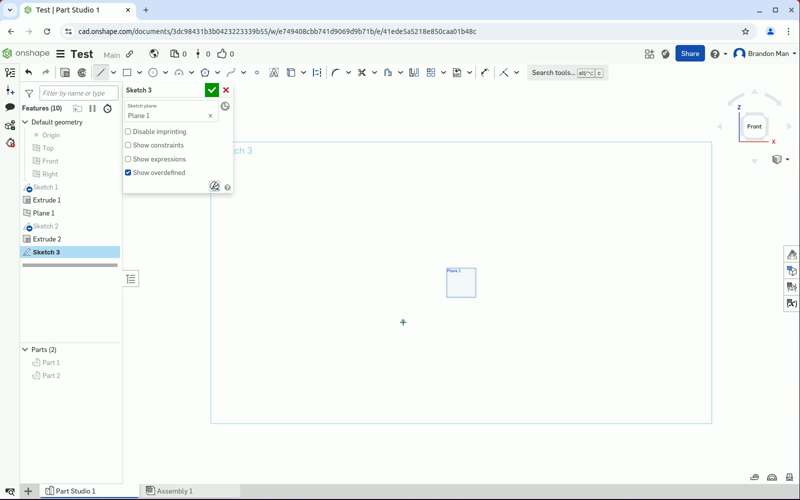
mouse_move(433, 321)
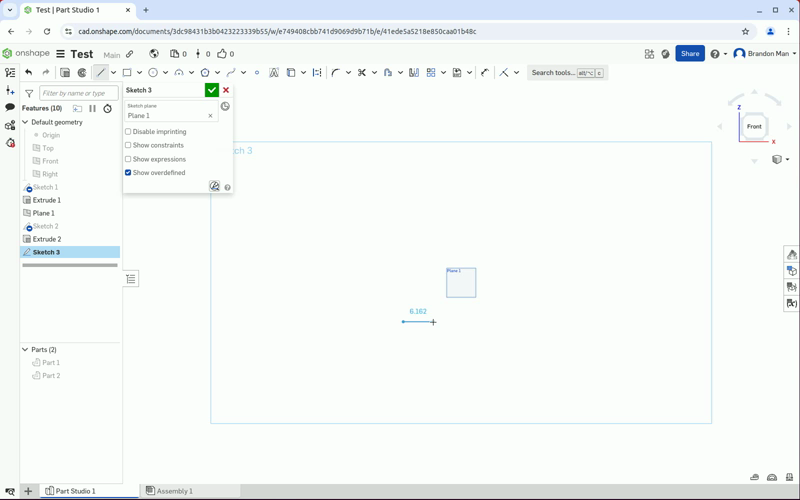
mouse_move(414, 321)
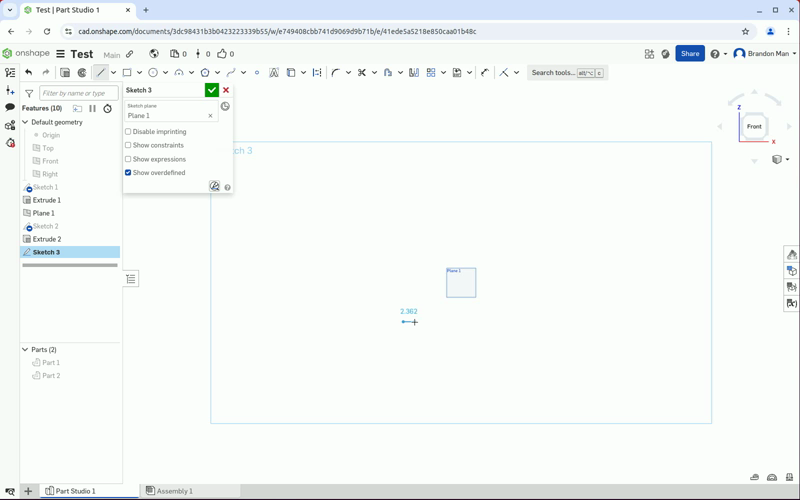
click(414, 321)
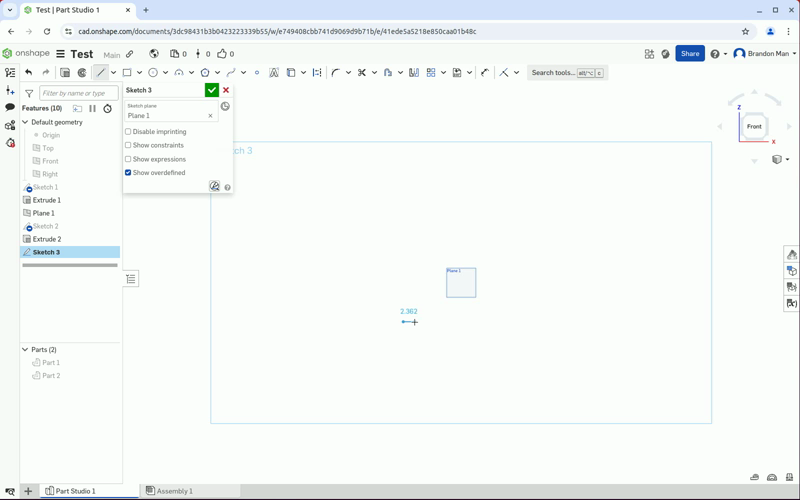
key_up(shift)
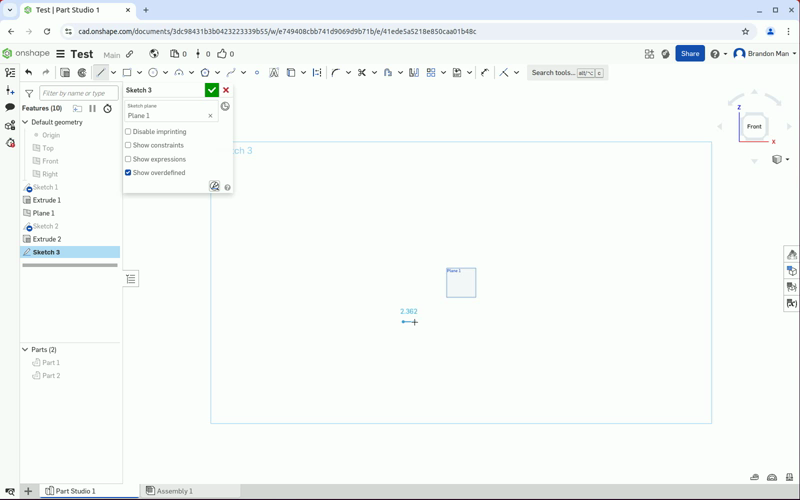
key_down(shift)
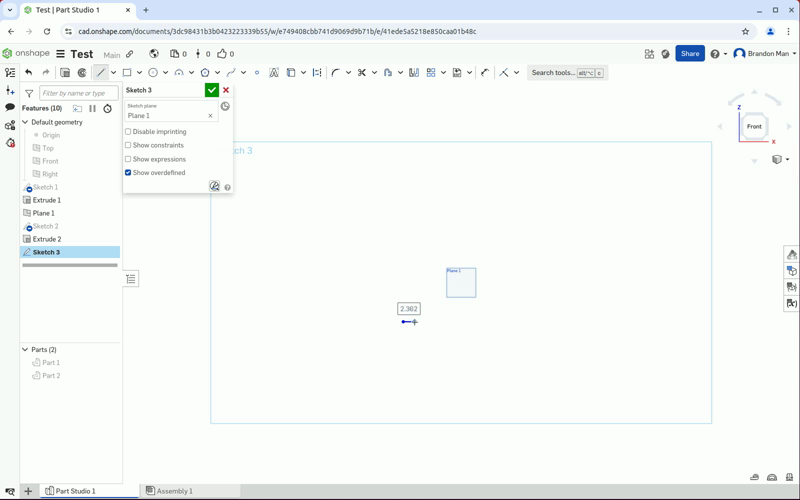
mouse_move(444, 321)
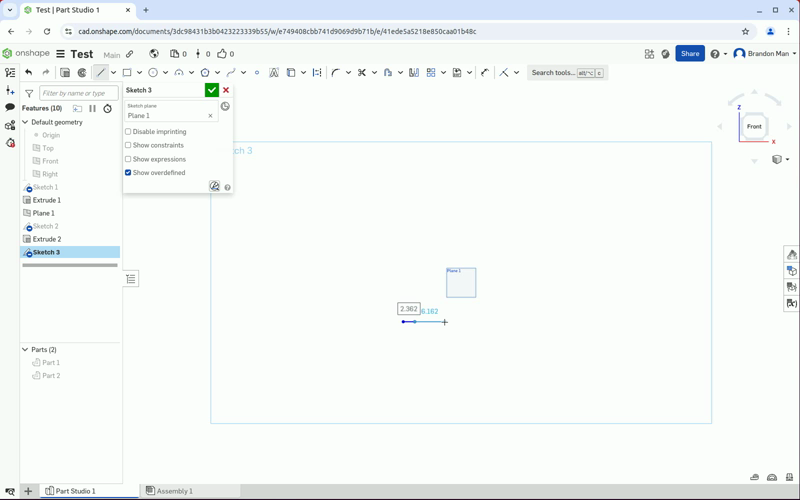
mouse_move(414, 314)
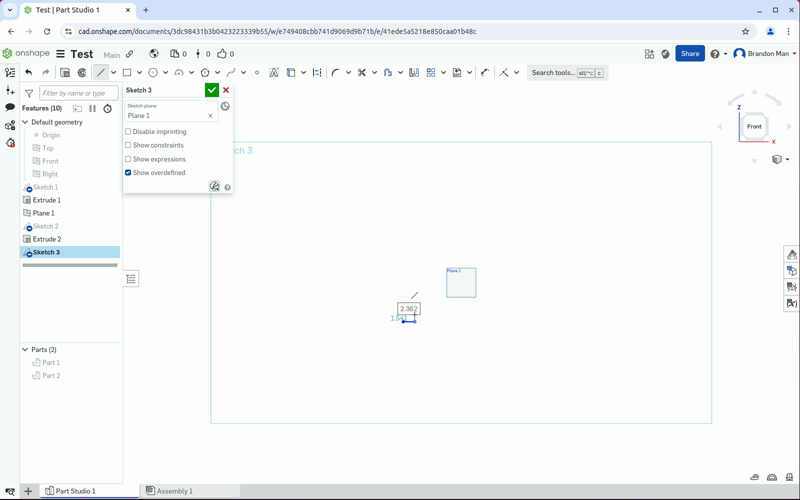
scroll(6)
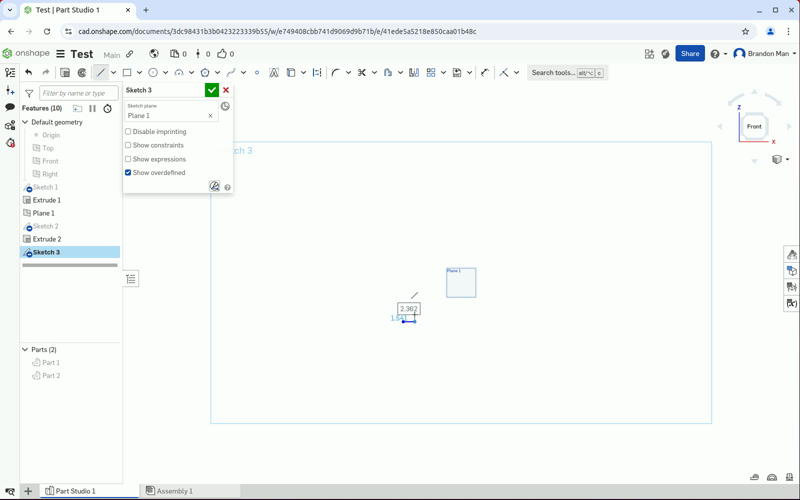
scroll(6)
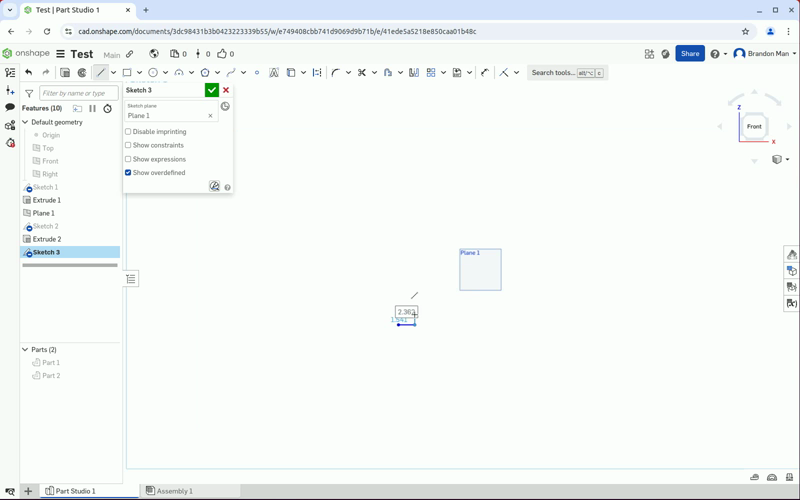
scroll(6)
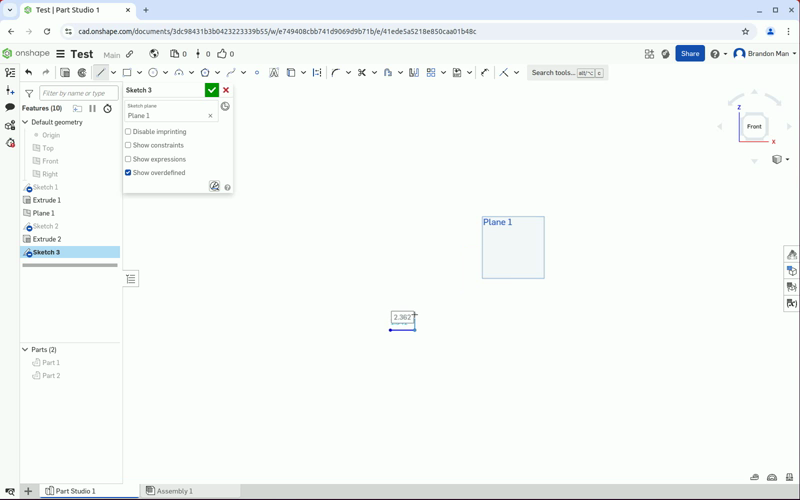
scroll(6)
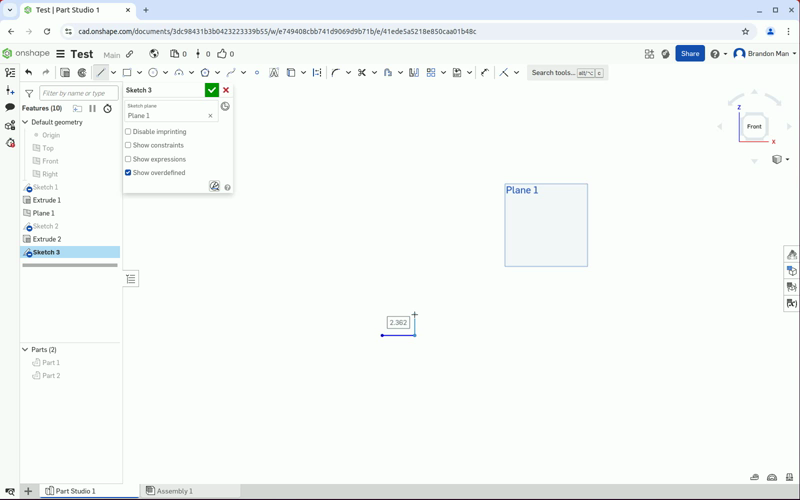
scroll(6)
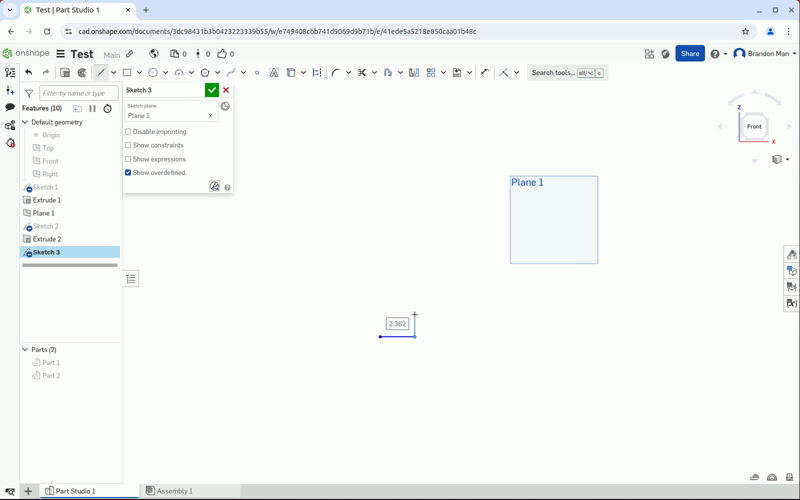
scroll(6)
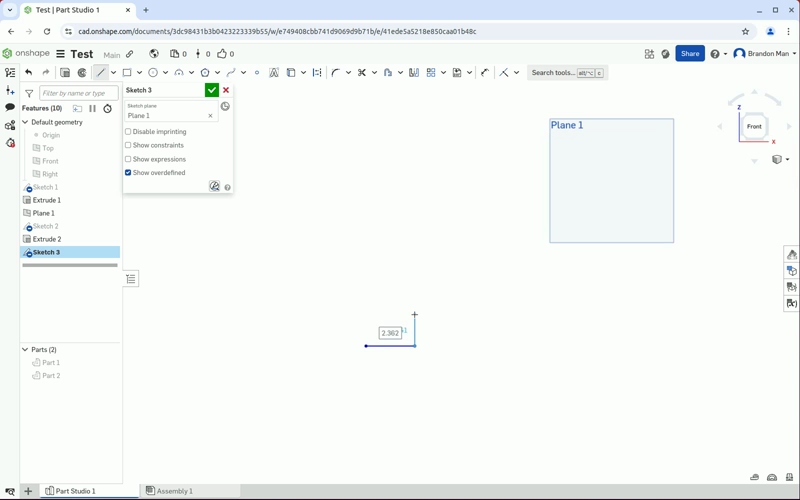
scroll(6)
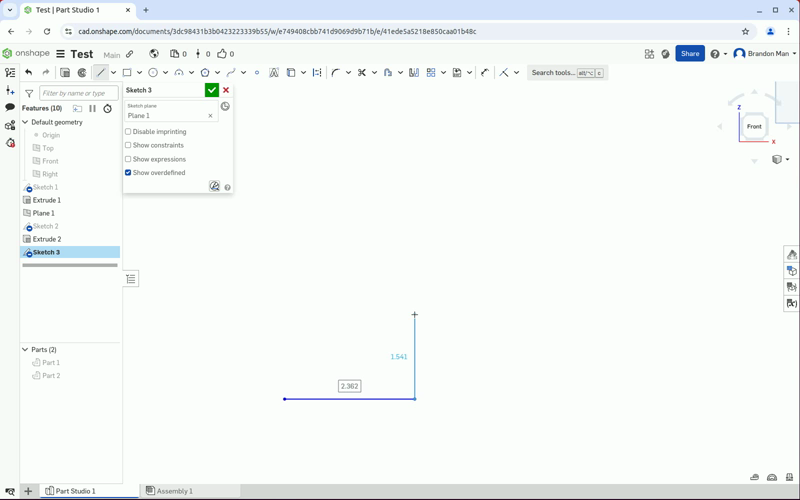
click(414, 314)
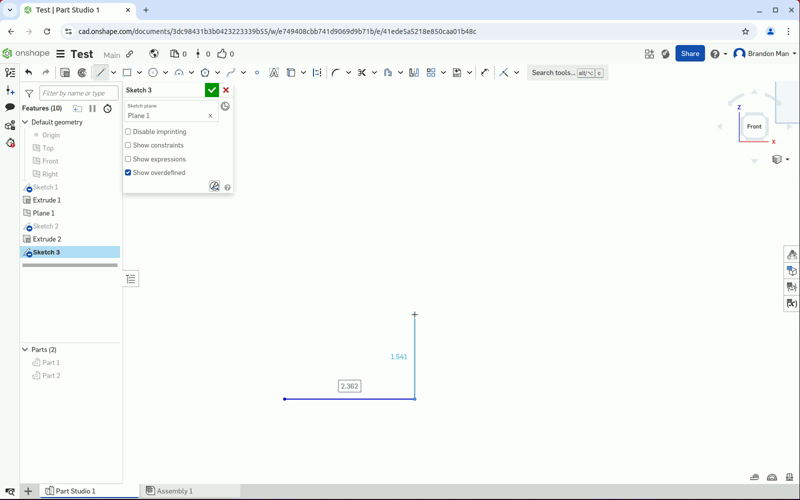
scroll(-6)
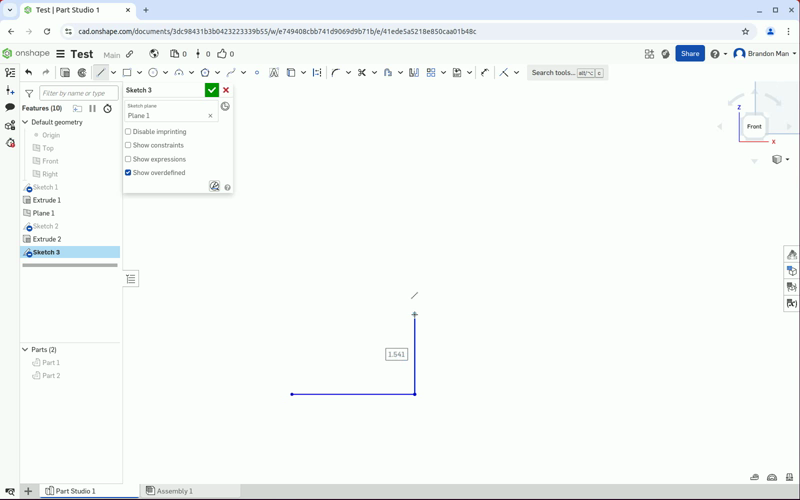
scroll(-6)
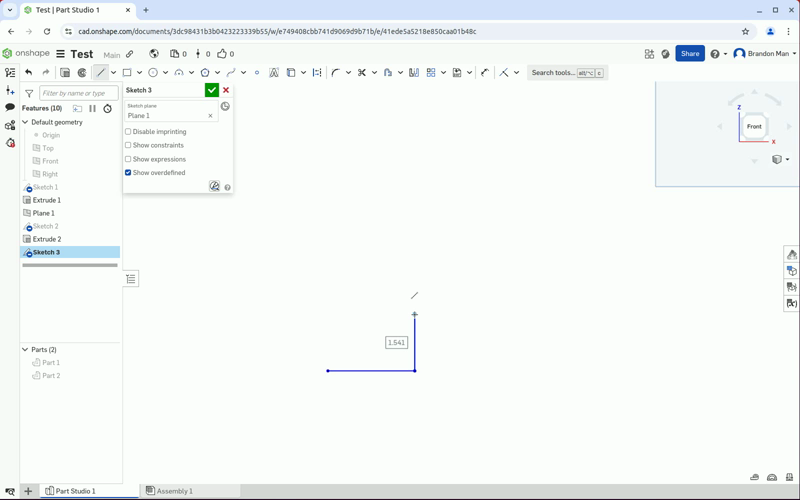
scroll(-6)
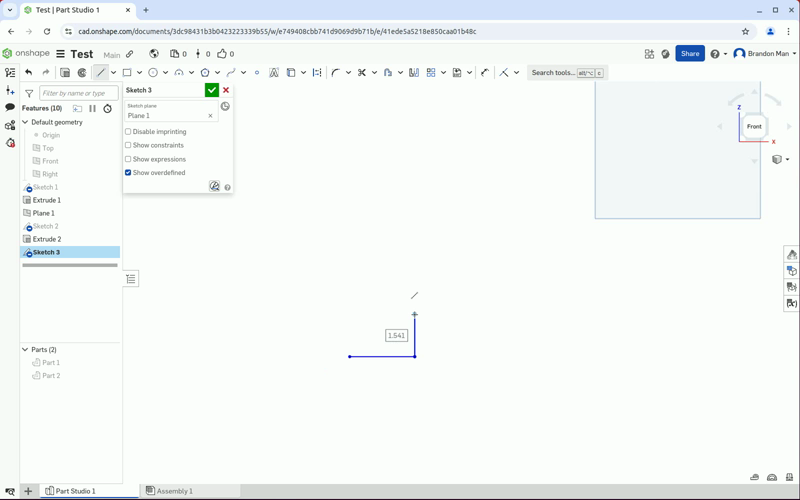
scroll(-6)
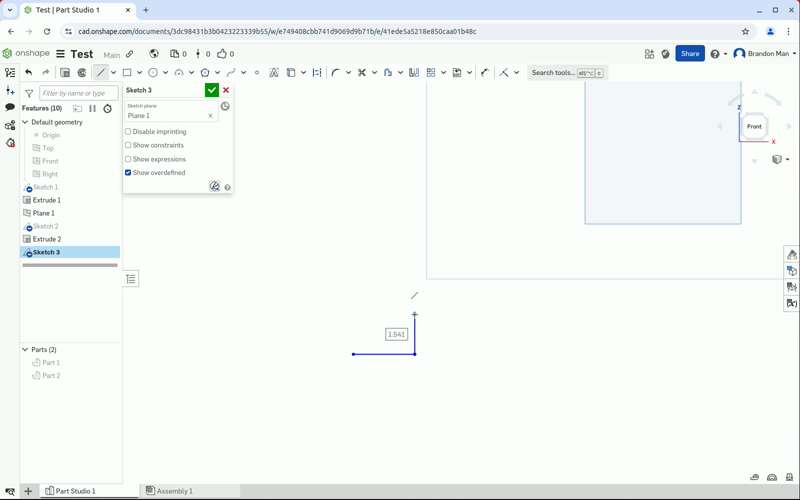
scroll(-6)
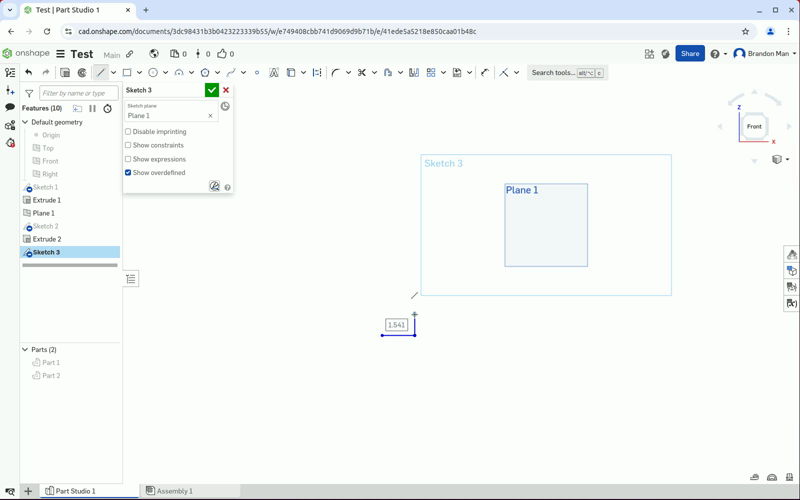
scroll(-6)
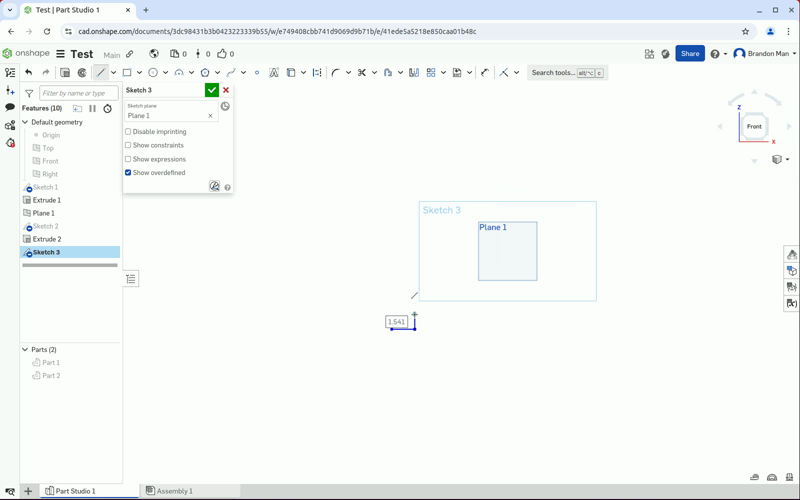
scroll(-6)
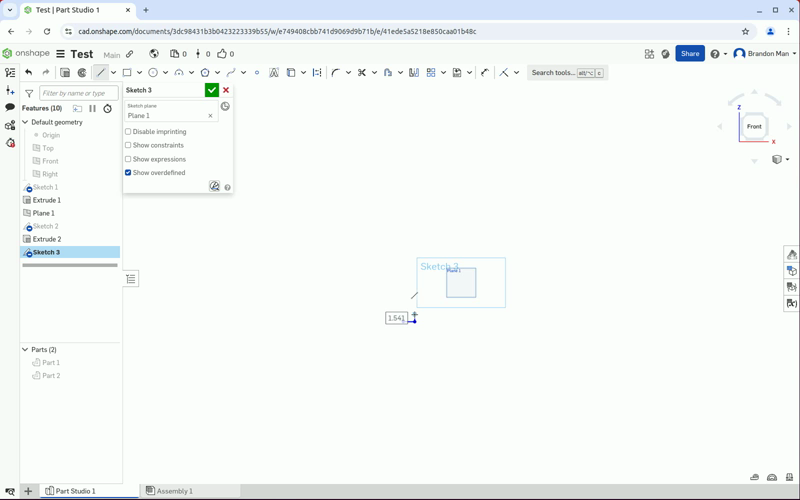
key_up(shift)
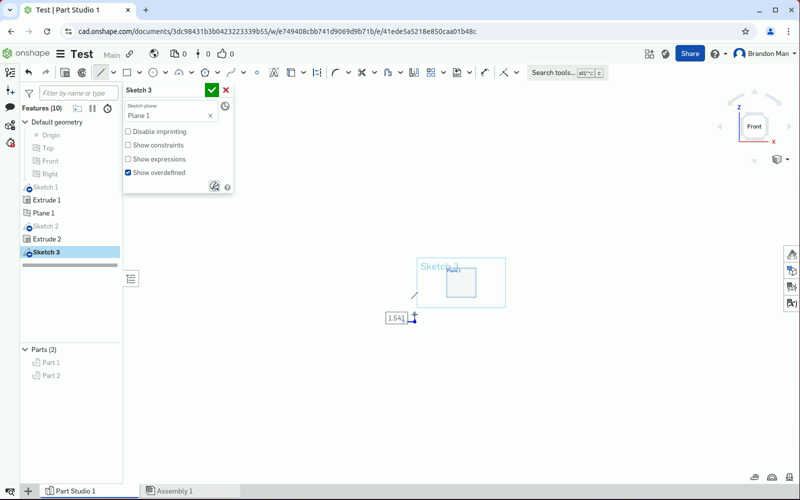
key_down(shift)
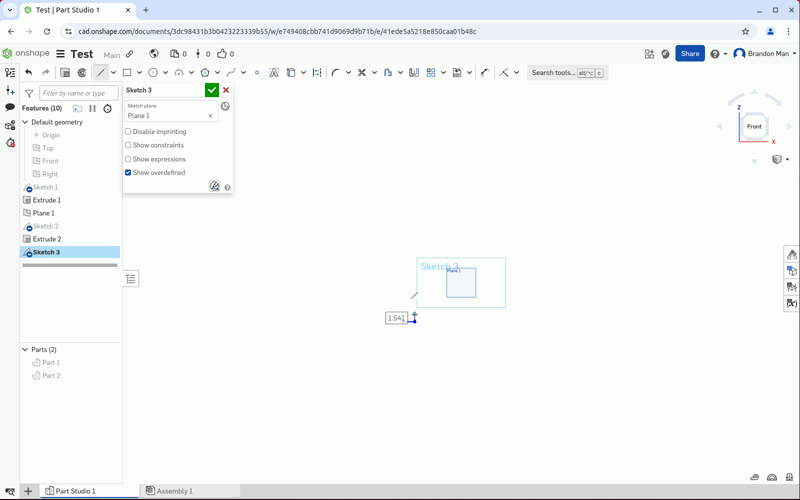
mouse_move(444, 314)
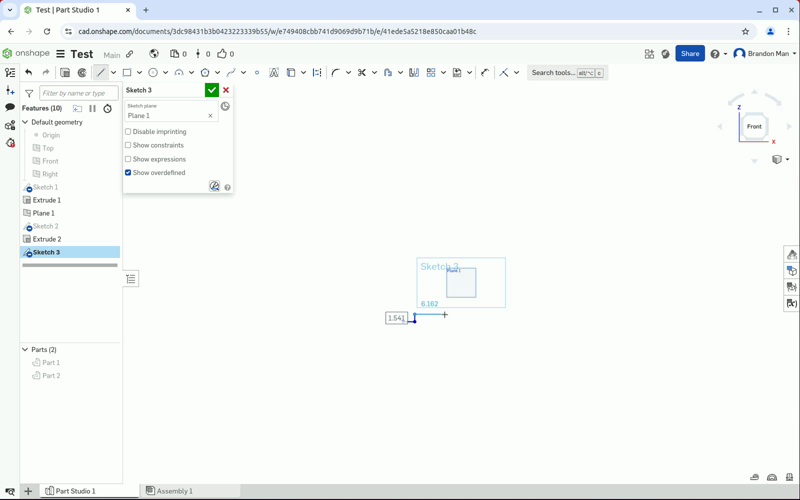
mouse_move(403, 314)
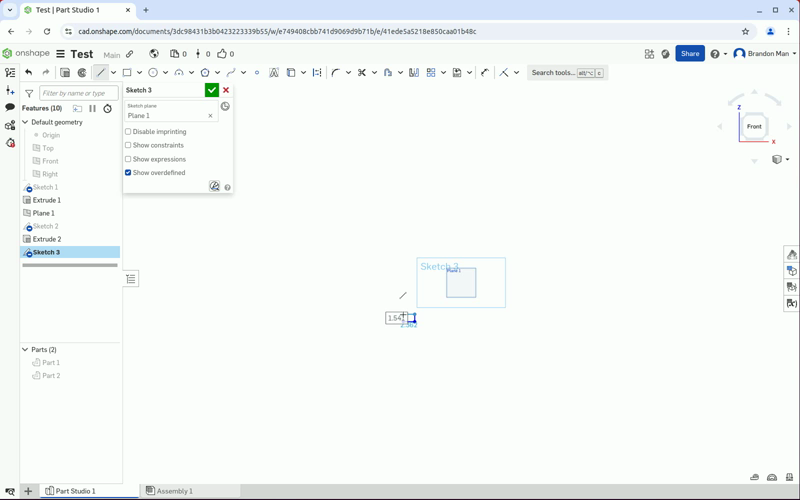
click(403, 314)
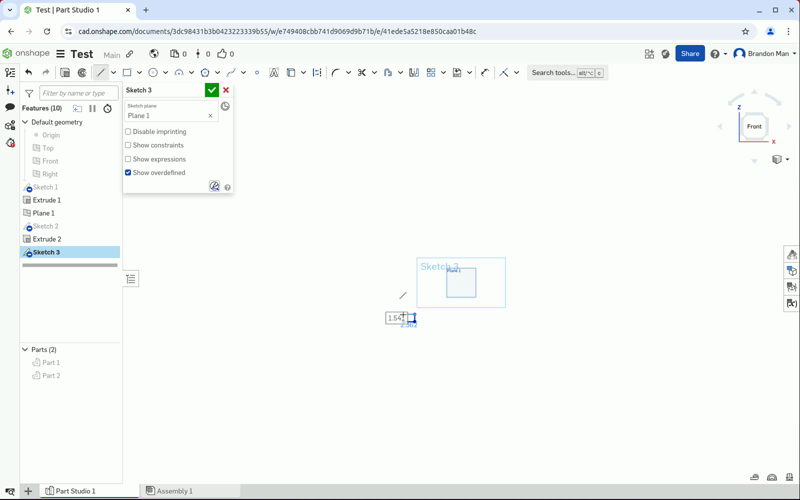
key_up(shift)
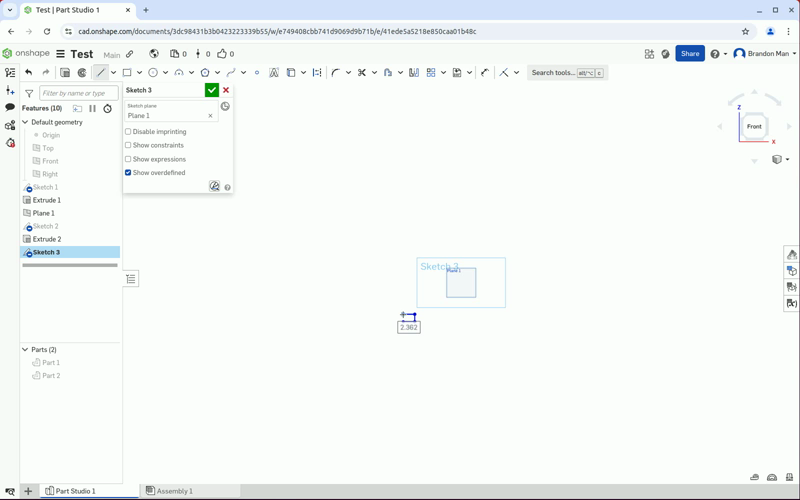
mouse_move(433, 314)
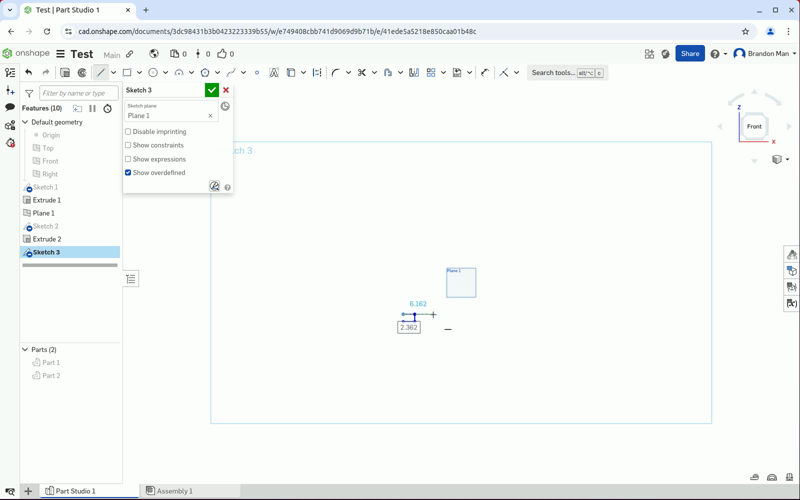
key_down(shift)
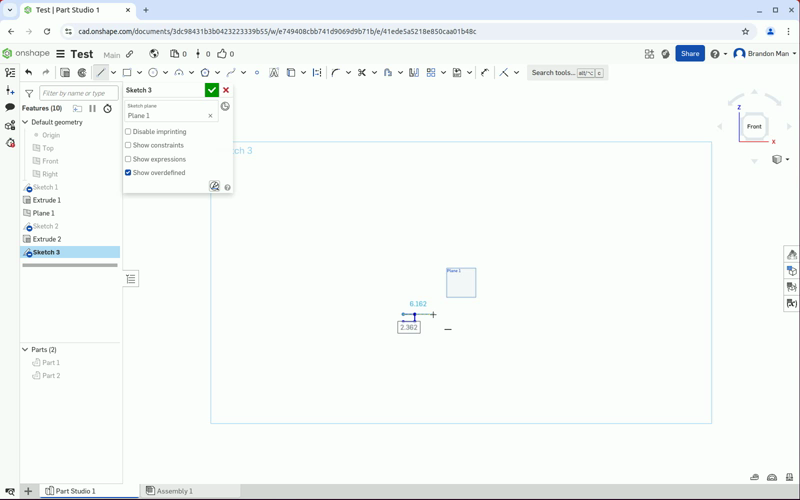
mouse_move(403, 321)
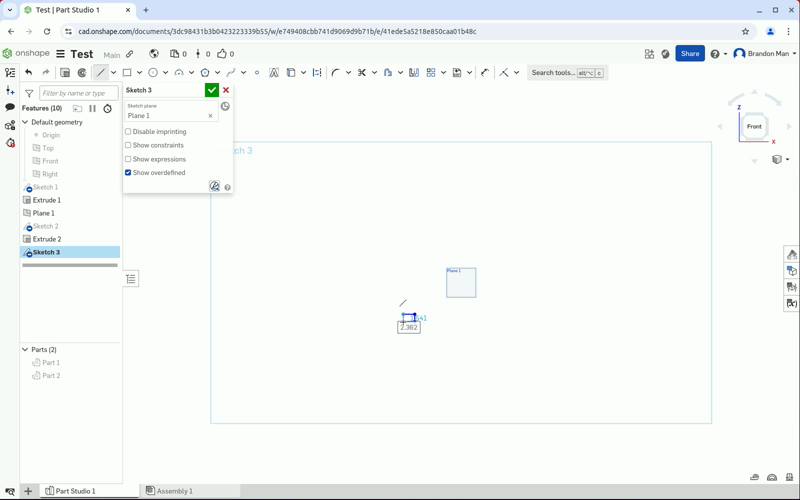
scroll(6)
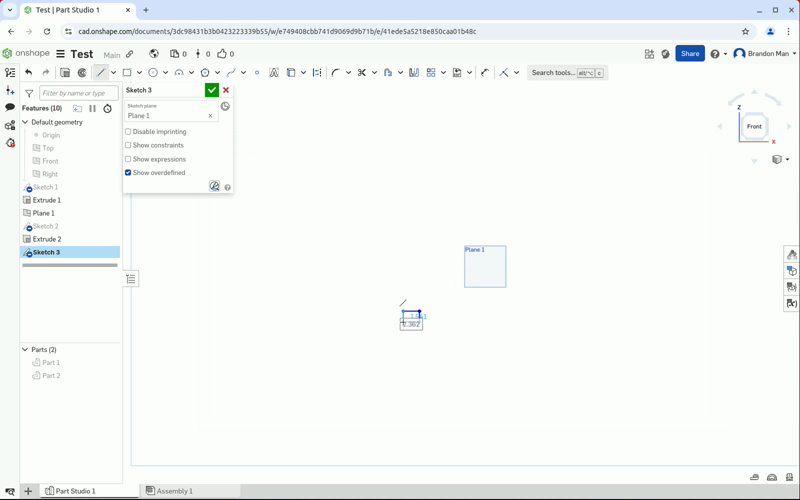
scroll(6)
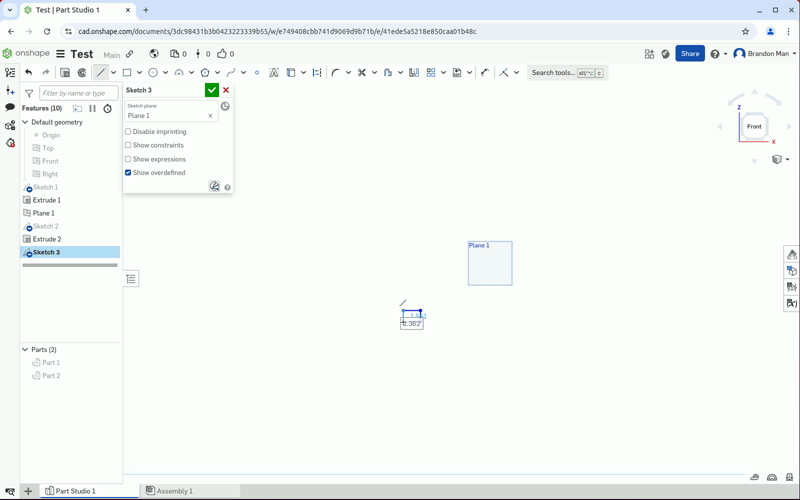
scroll(6)
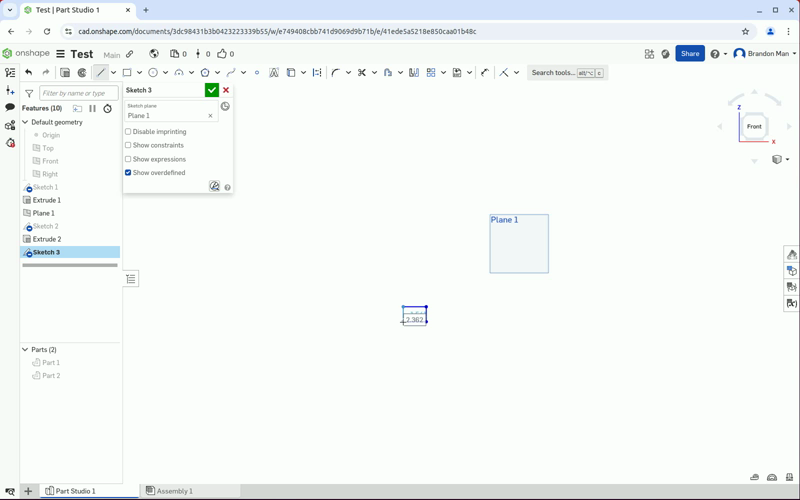
scroll(6)
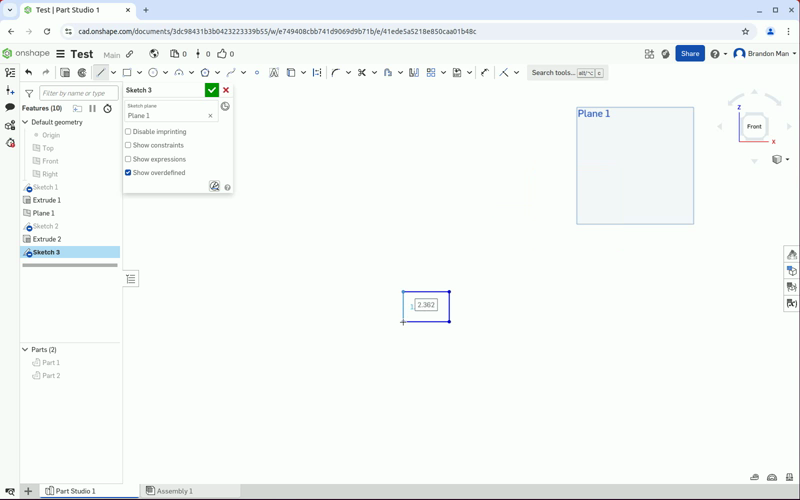
scroll(6)
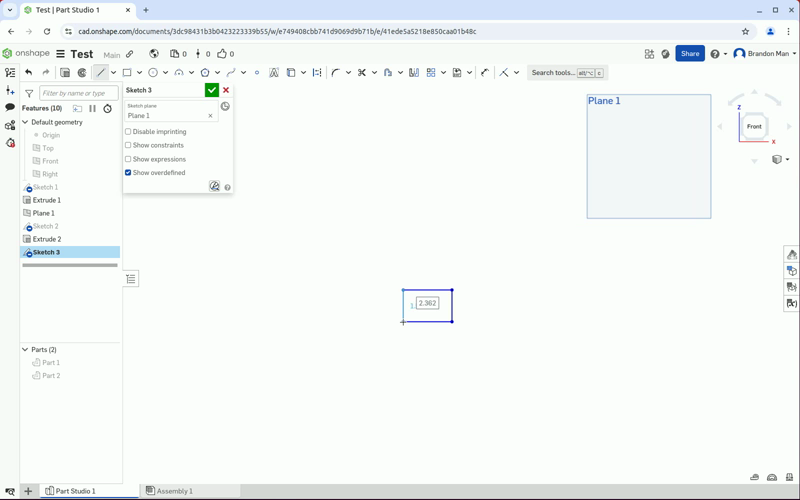
scroll(6)
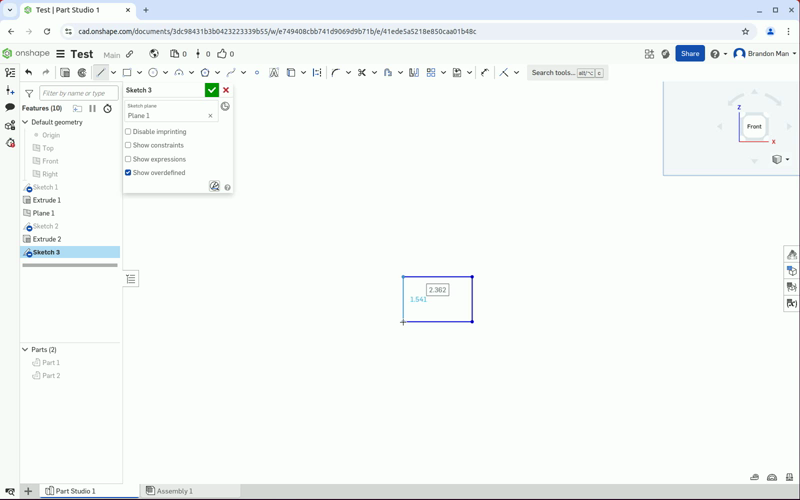
scroll(6)
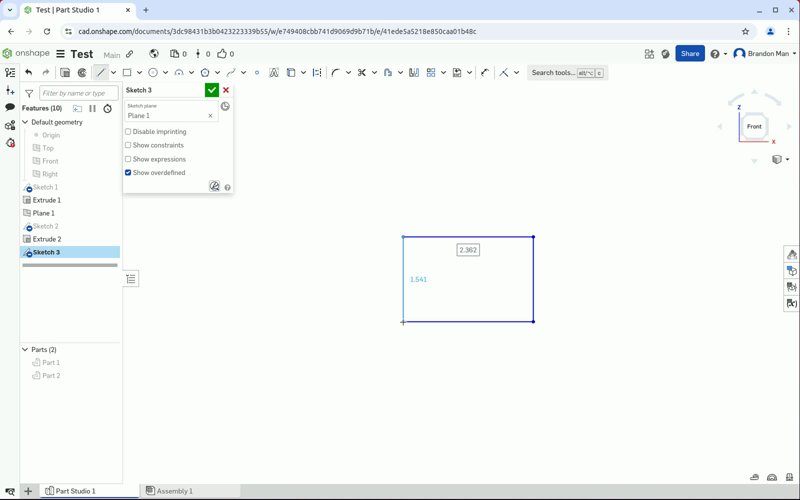
key_up(shift)
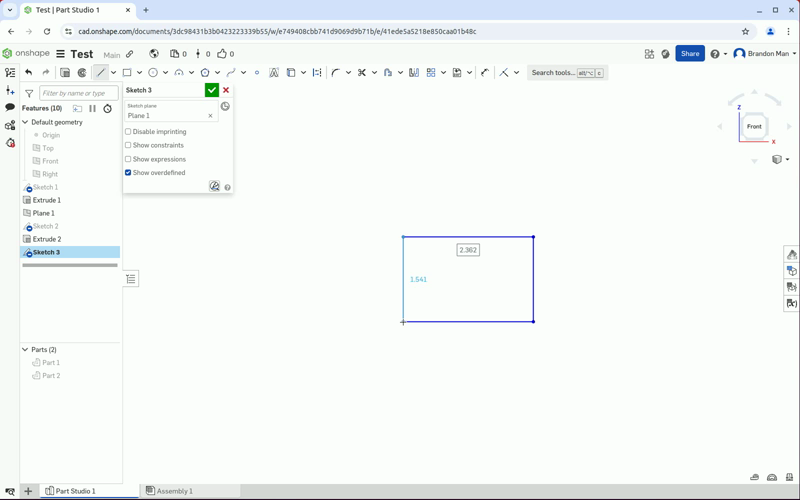
click(403, 321)
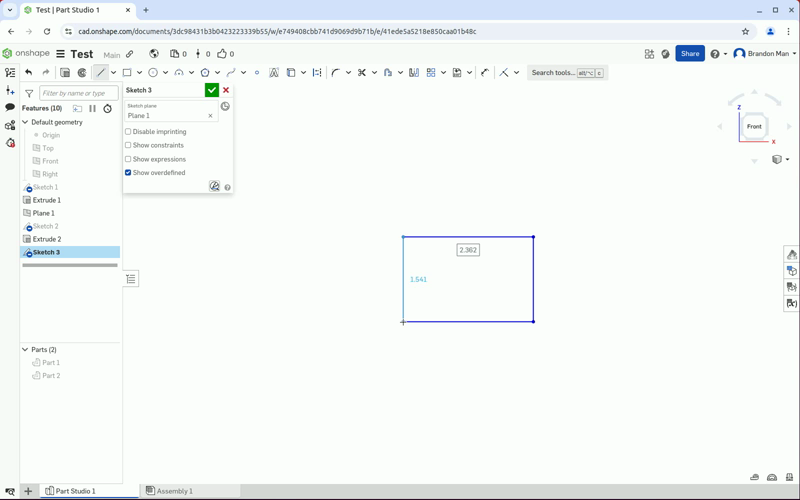
scroll(-6)
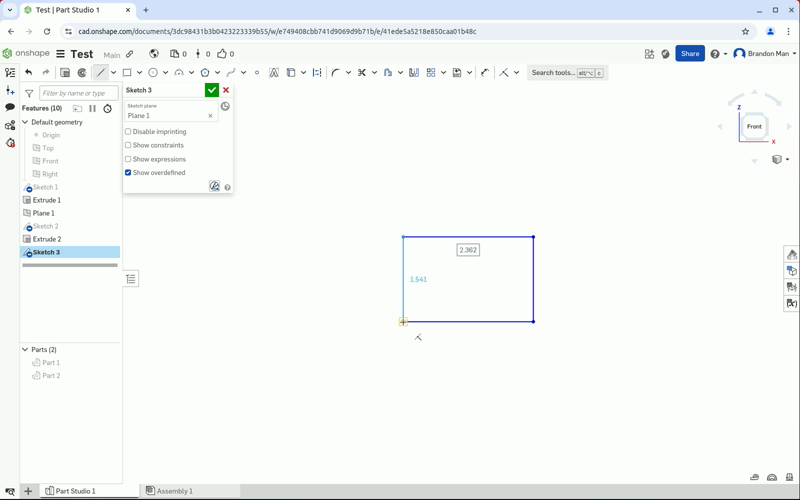
scroll(-6)
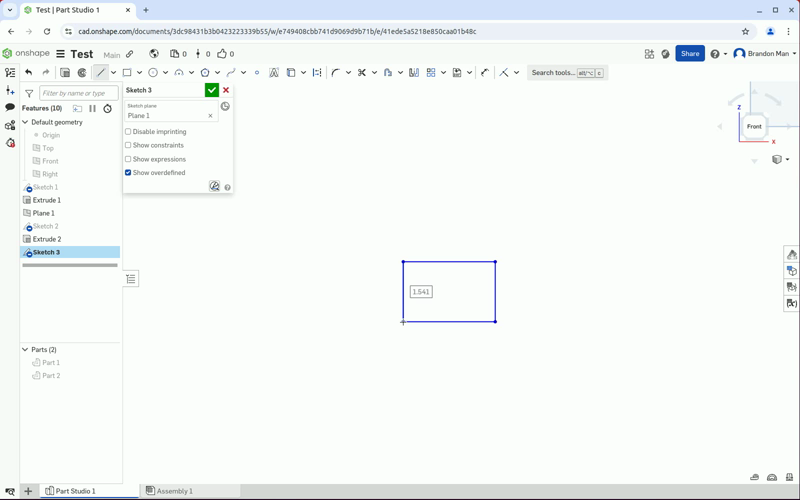
scroll(-6)
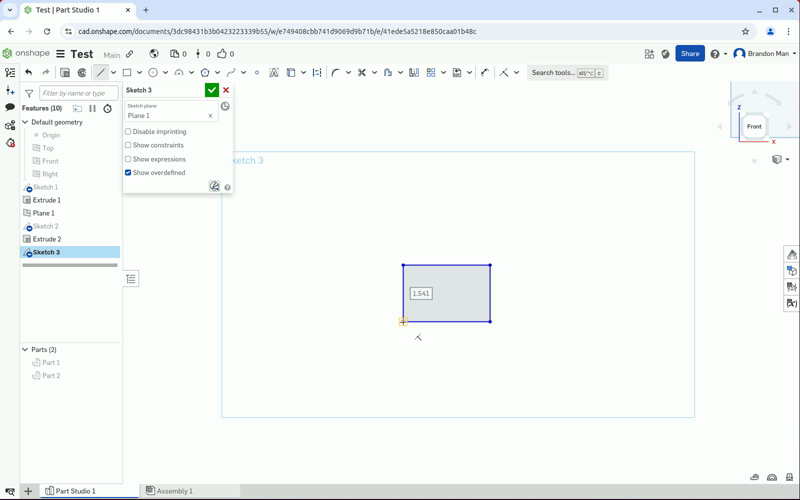
scroll(-6)
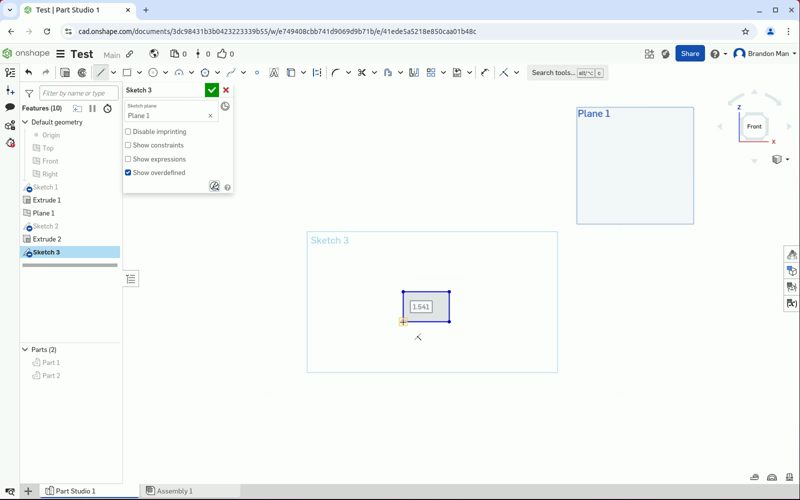
scroll(-6)
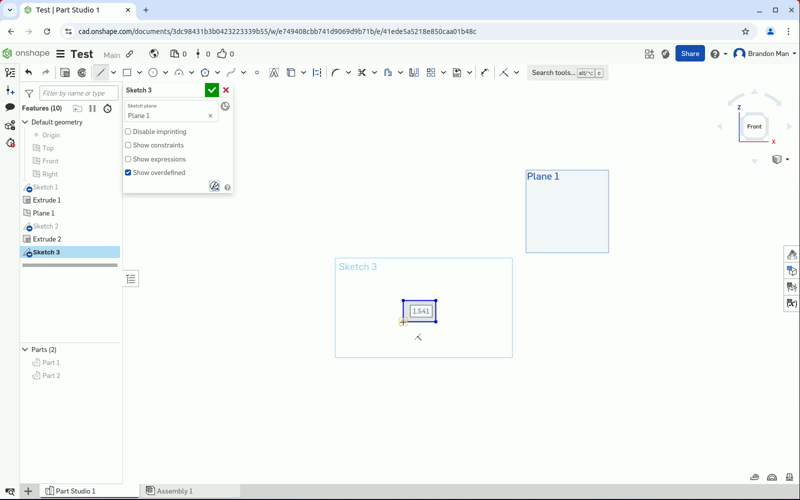
scroll(-6)
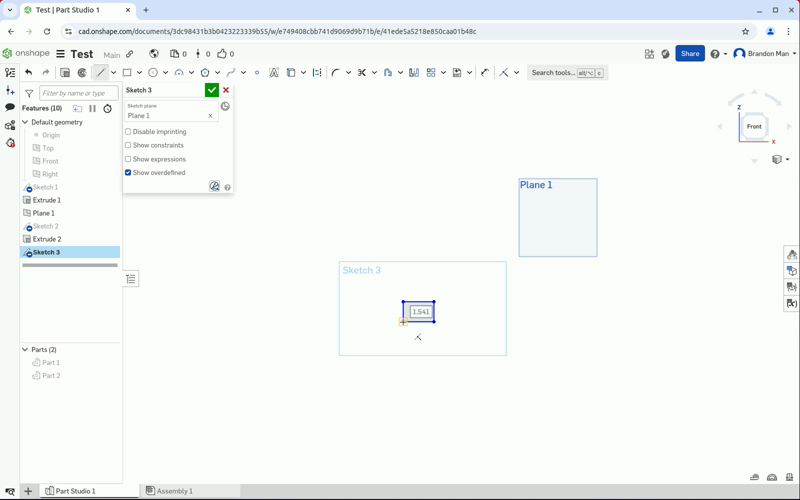
scroll(-6)
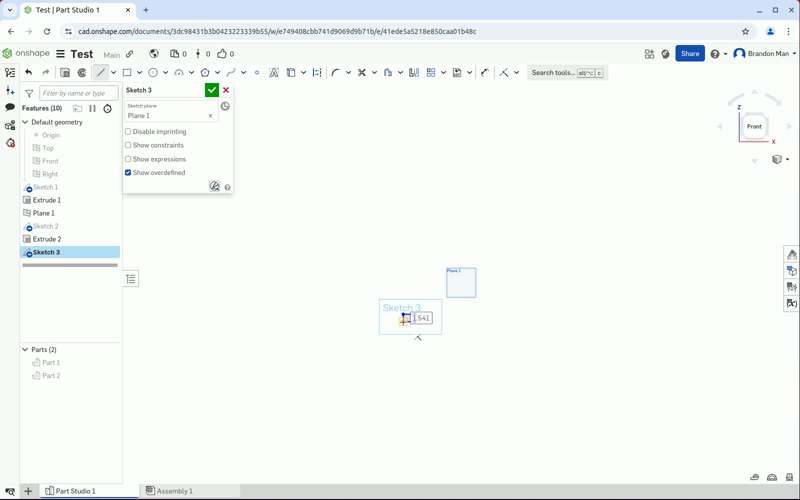
key(esc)
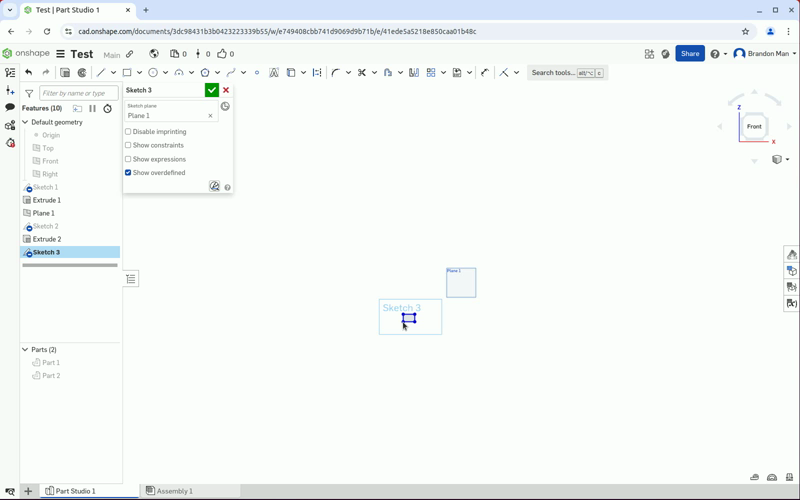
mouse_move(407, 320)
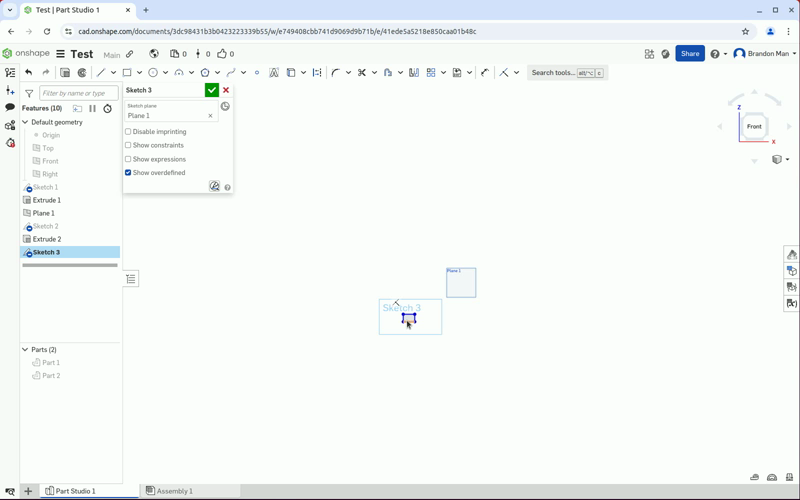
scroll(6)
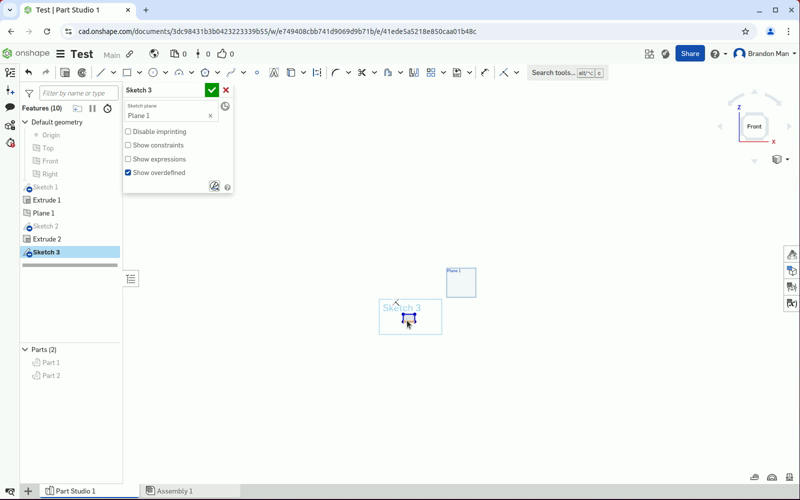
scroll(6)
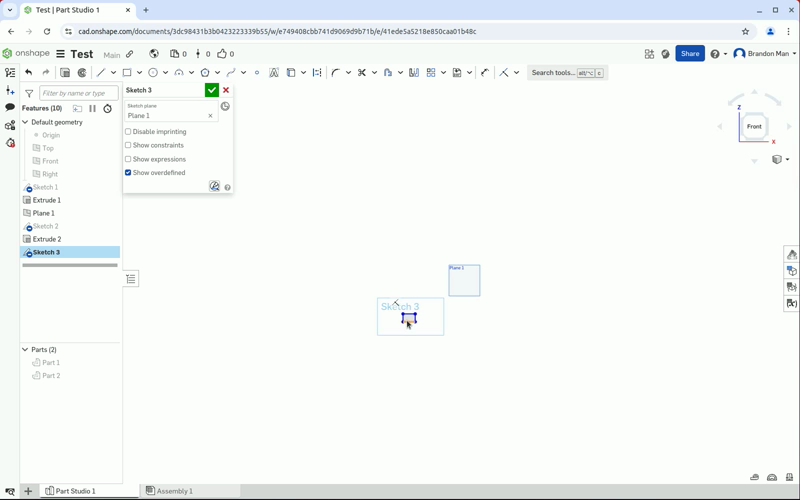
scroll(6)
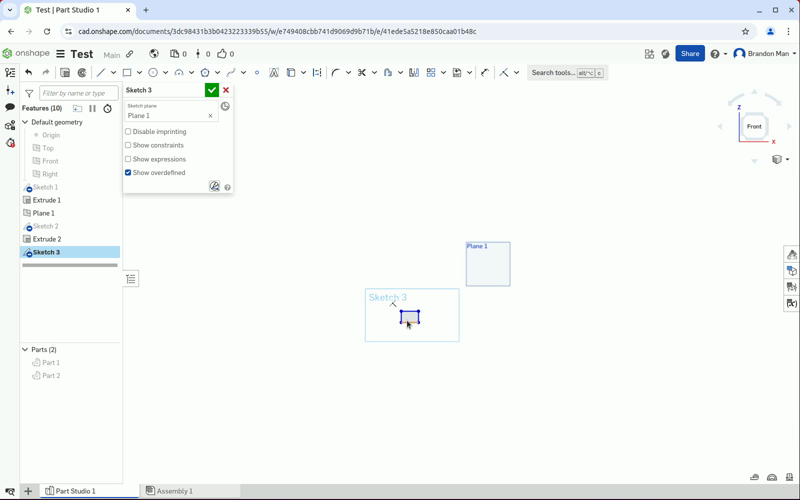
scroll(6)
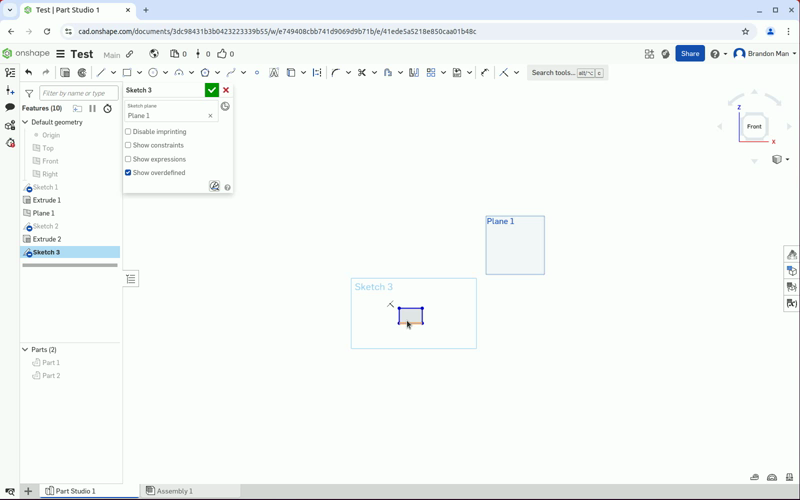
scroll(6)
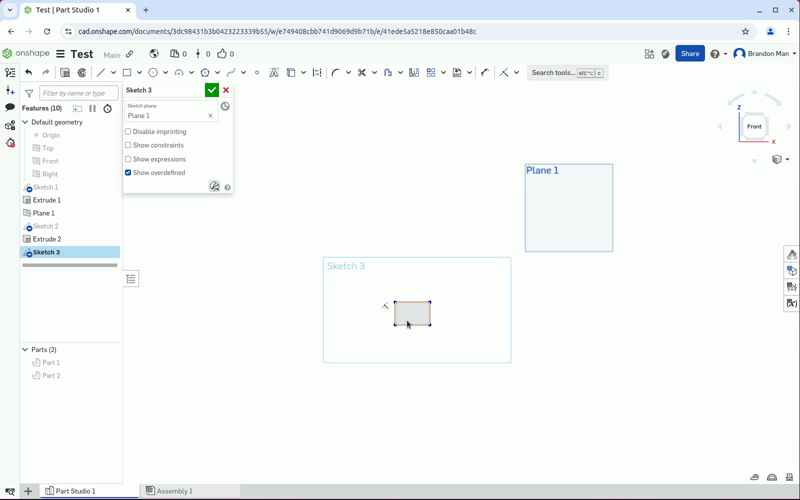
scroll(6)
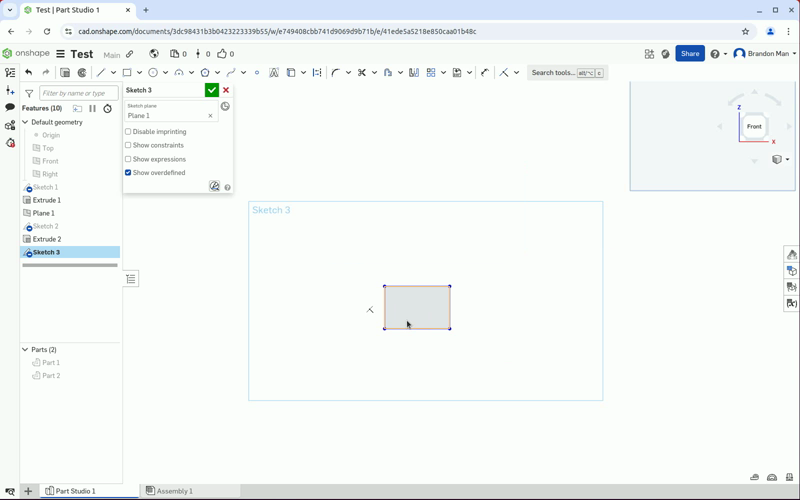
scroll(6)
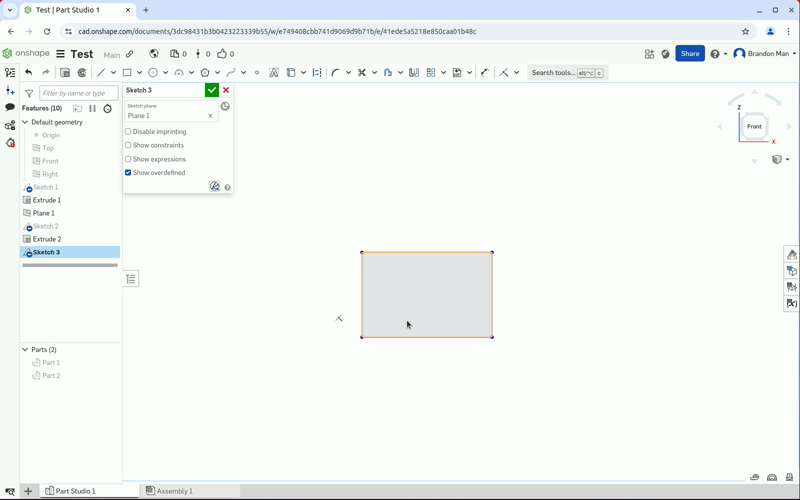
click(407, 320)
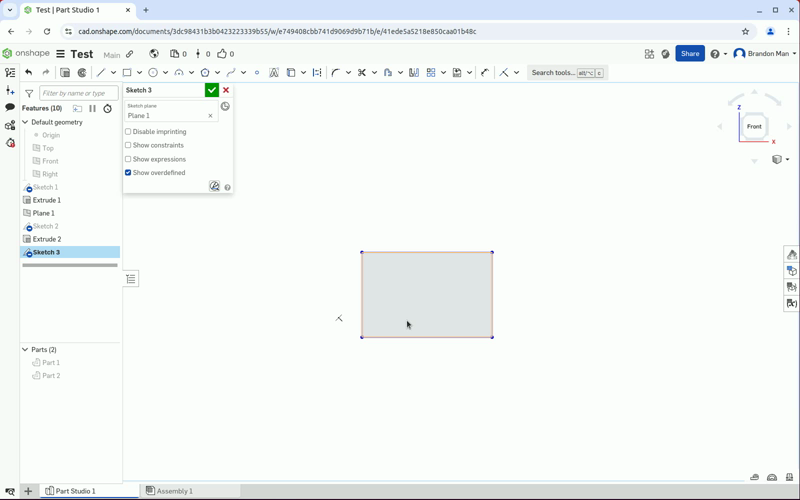
scroll(-6)
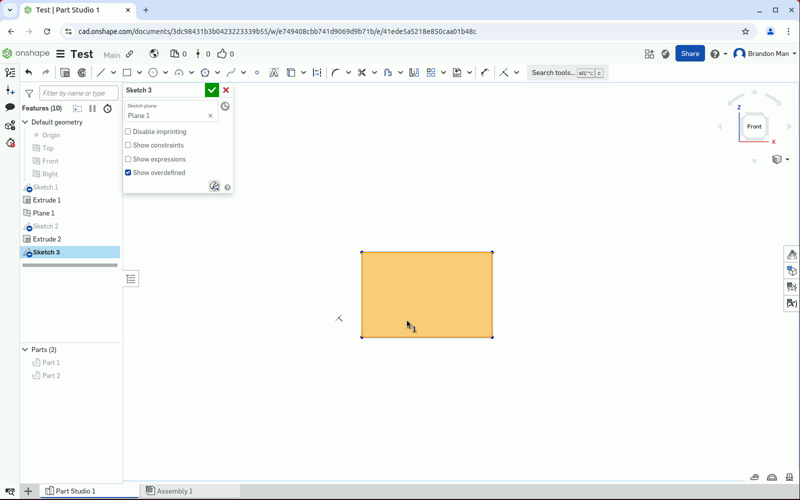
scroll(-6)
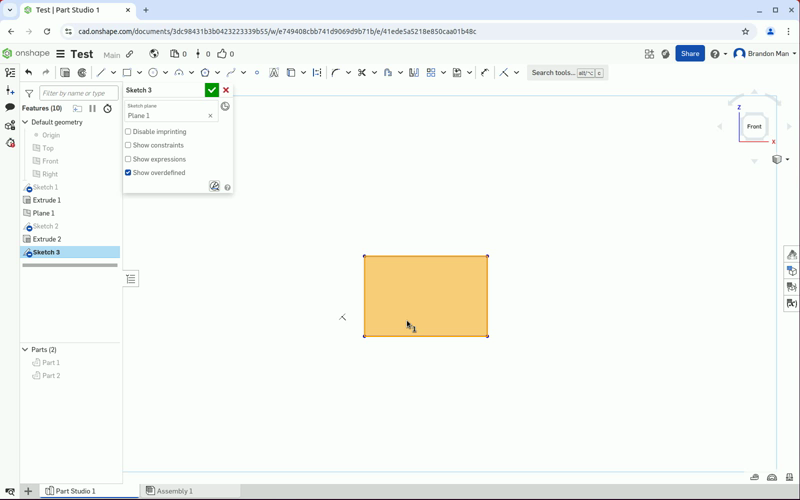
scroll(-6)
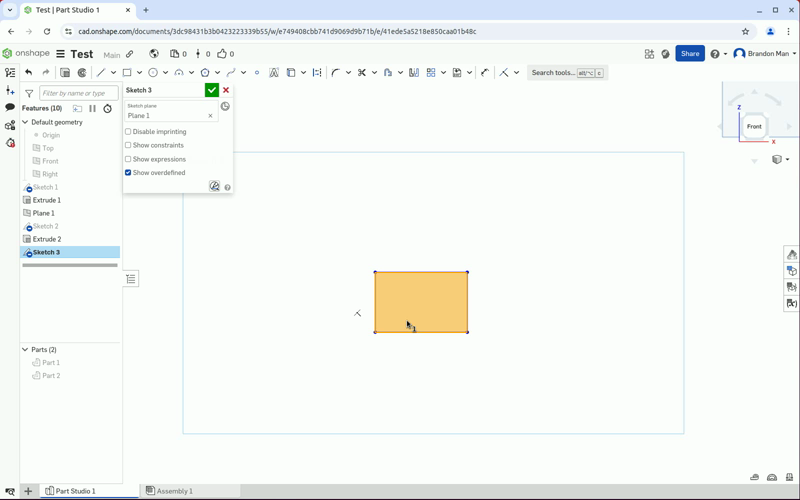
scroll(-6)
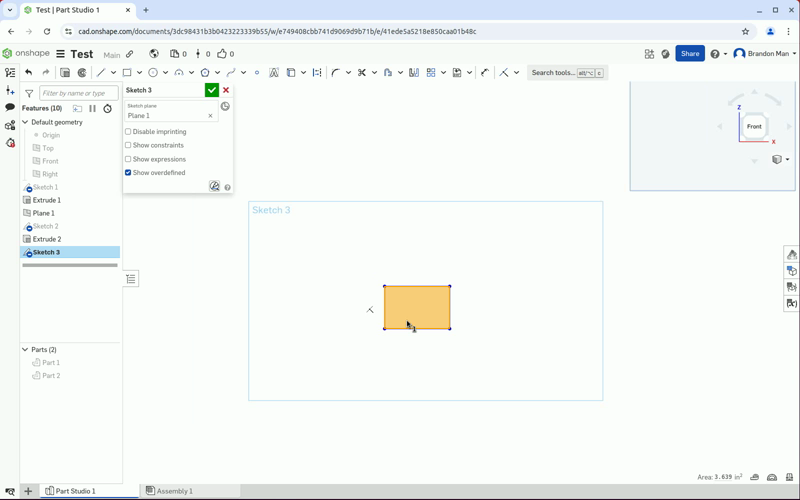
scroll(-6)
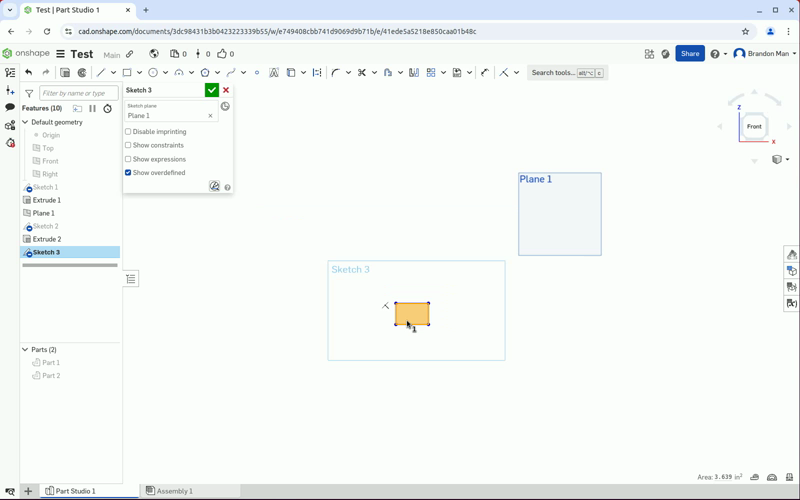
scroll(-6)
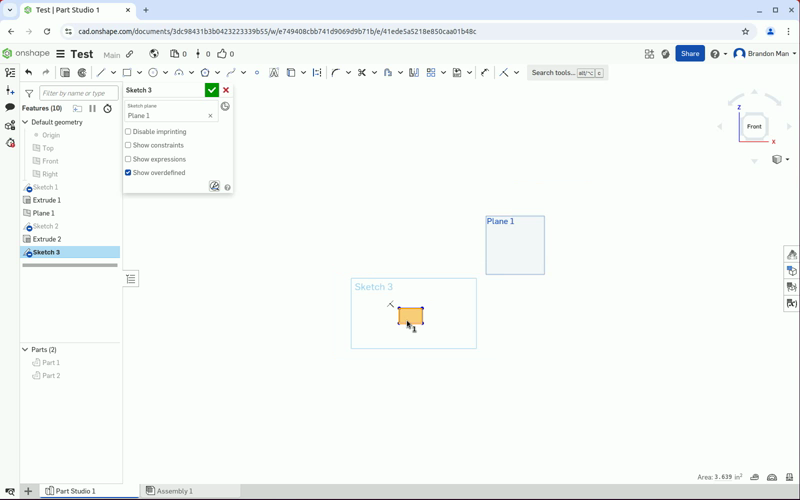
scroll(-6)
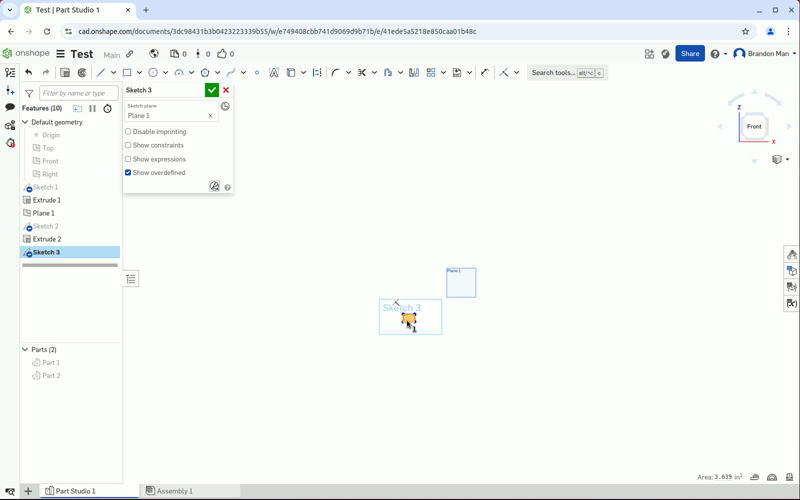
mouse_move(73, 352)
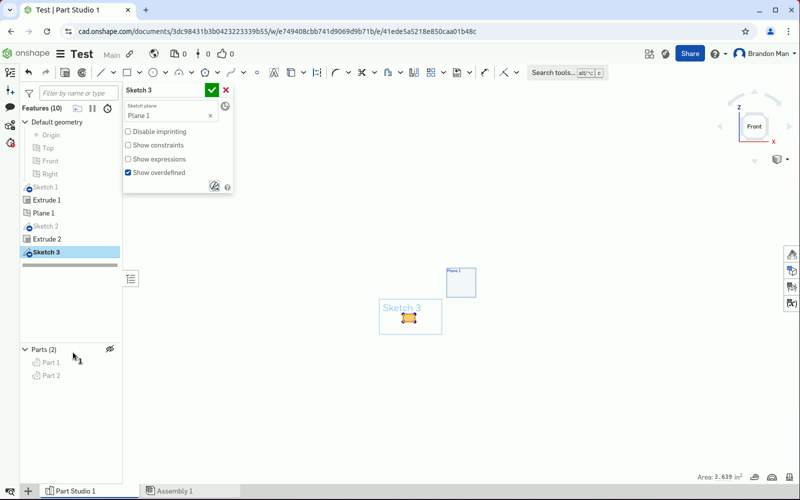
key(shift+y)
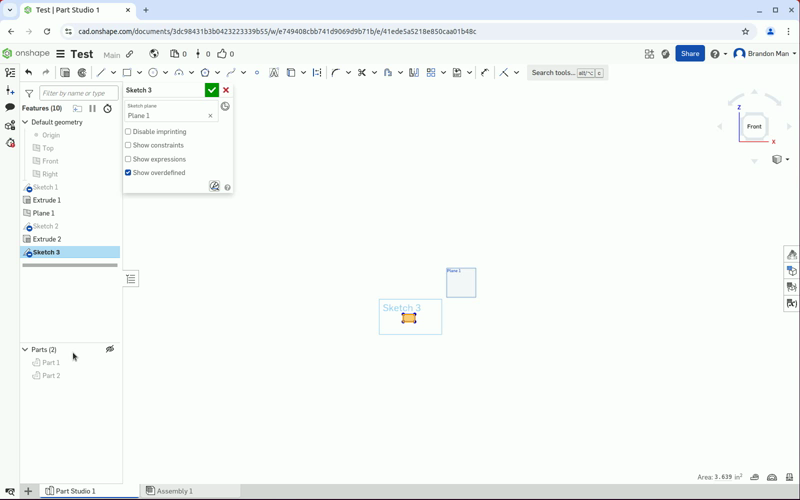
key(shift+e)
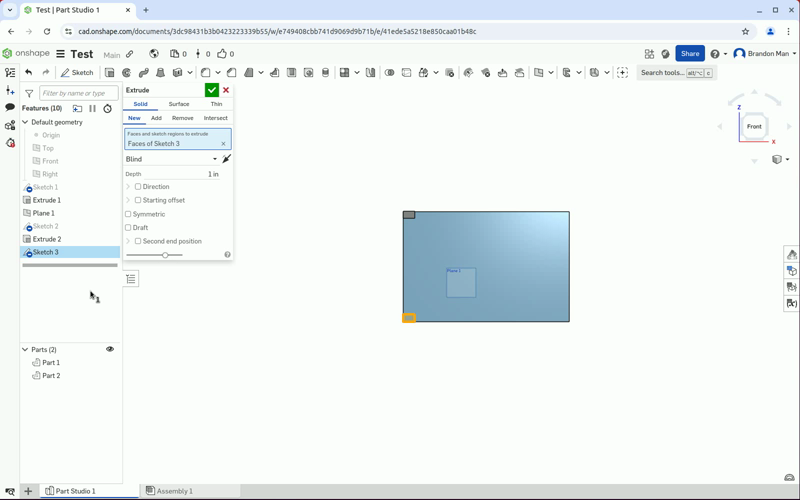
mouse_move(143, 106)
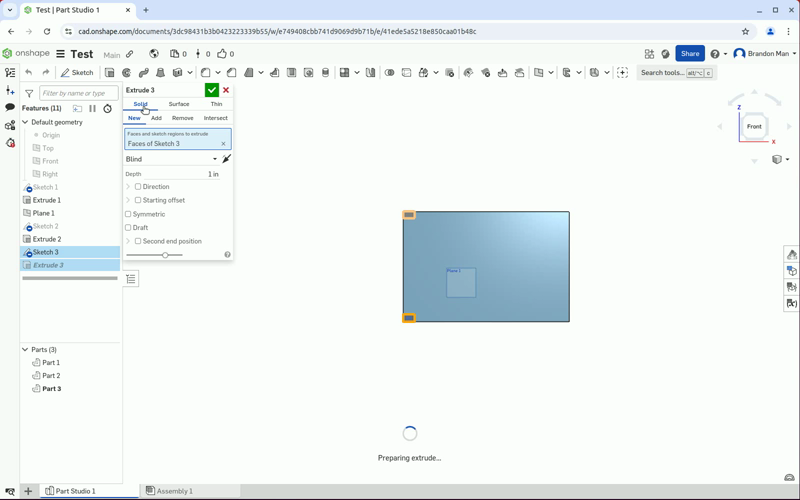
click(143, 106)
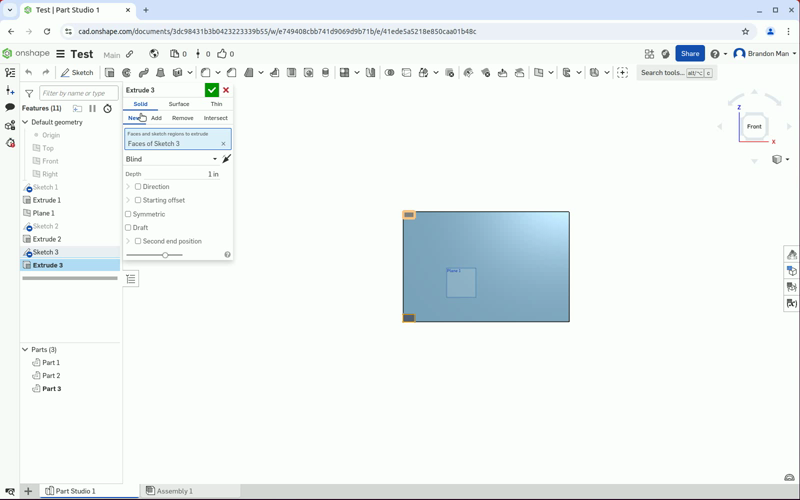
mouse_move(137, 120)
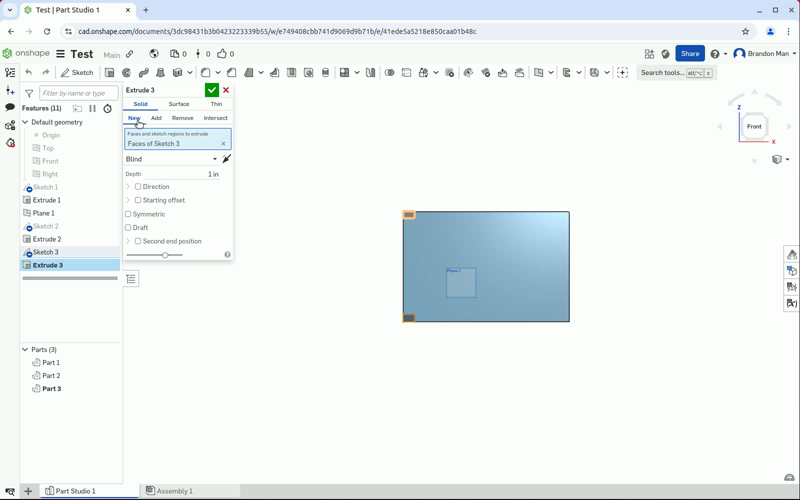
click(137, 120)
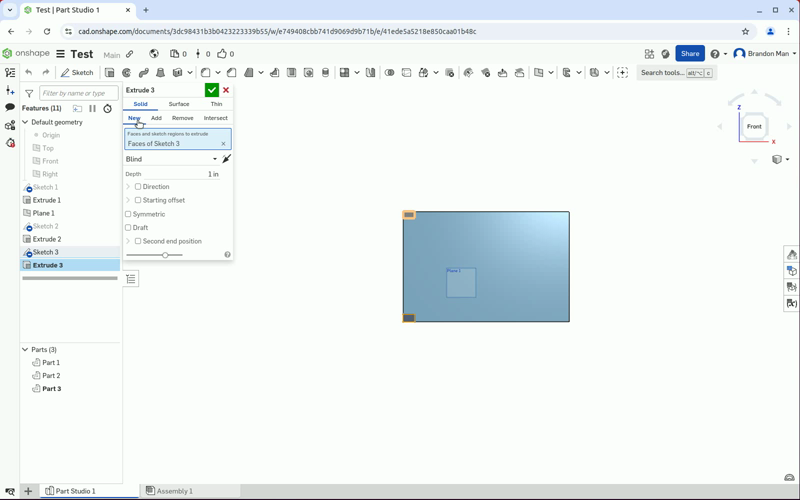
key(tab, 4)
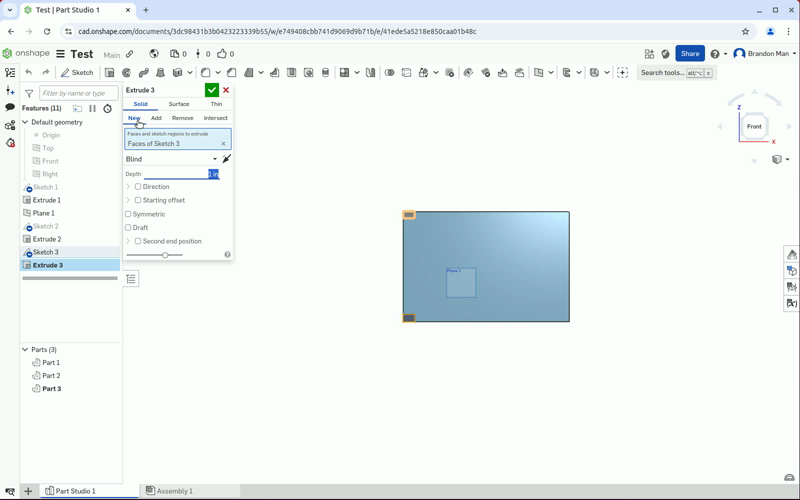
text(22.627)
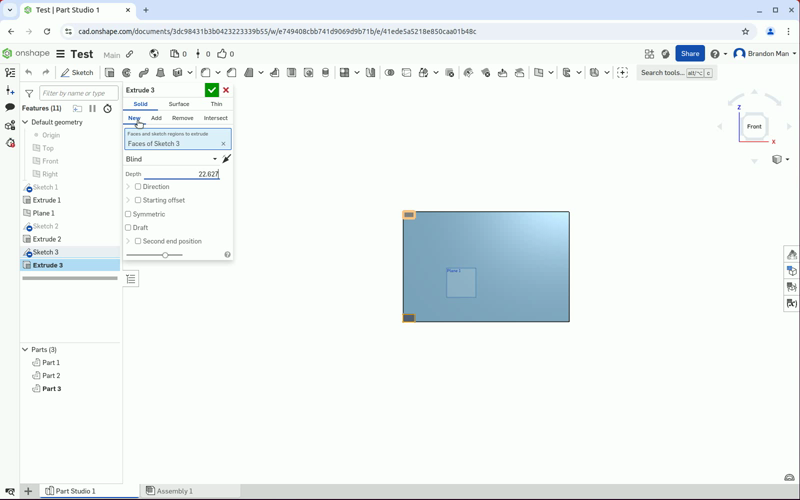
key(enter)
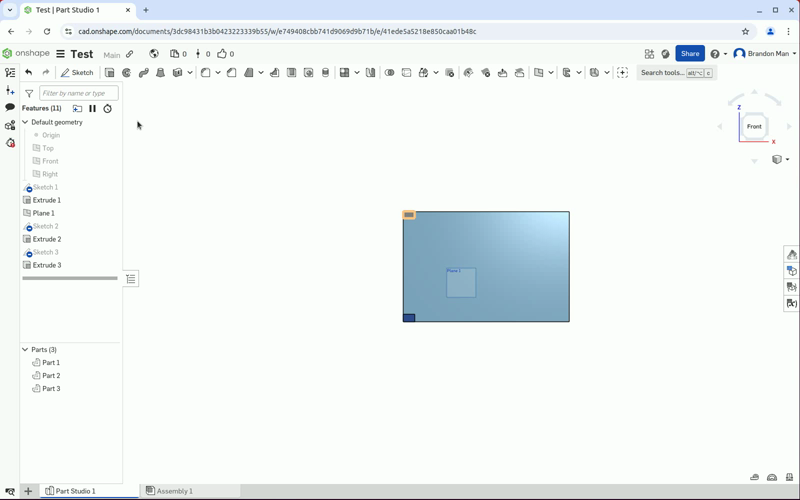
key(shift+h)
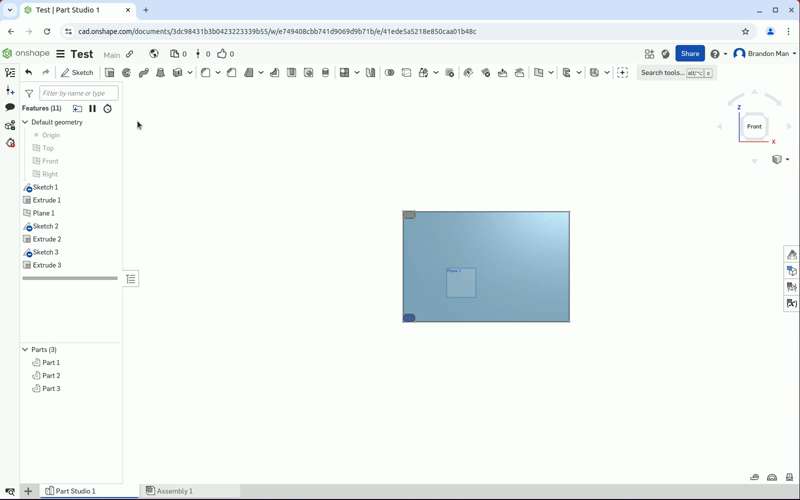
key(shift+h)
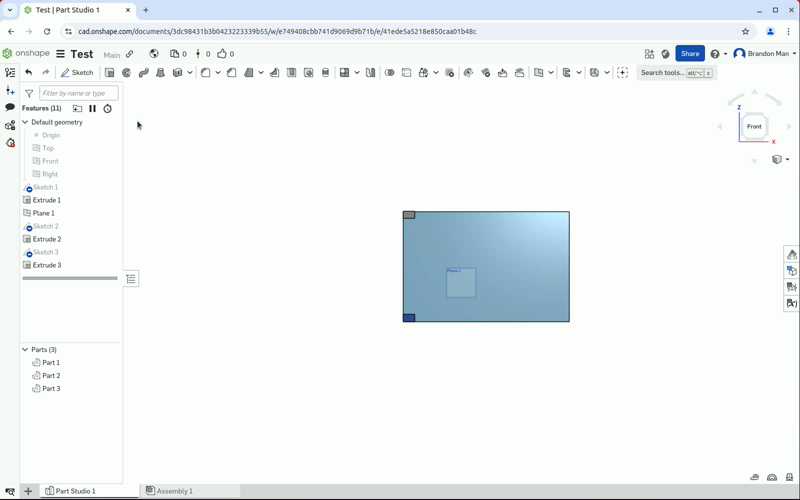
mouse_move(73, 189)
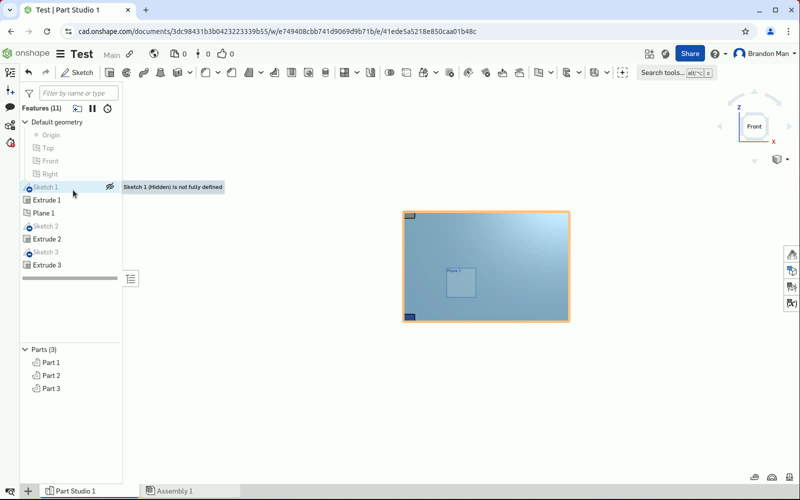
click(73, 189)
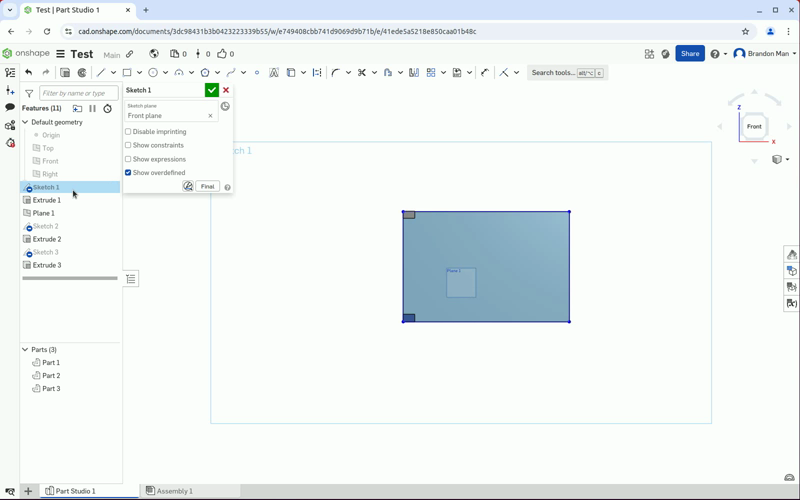
mouse_move(229, 92)
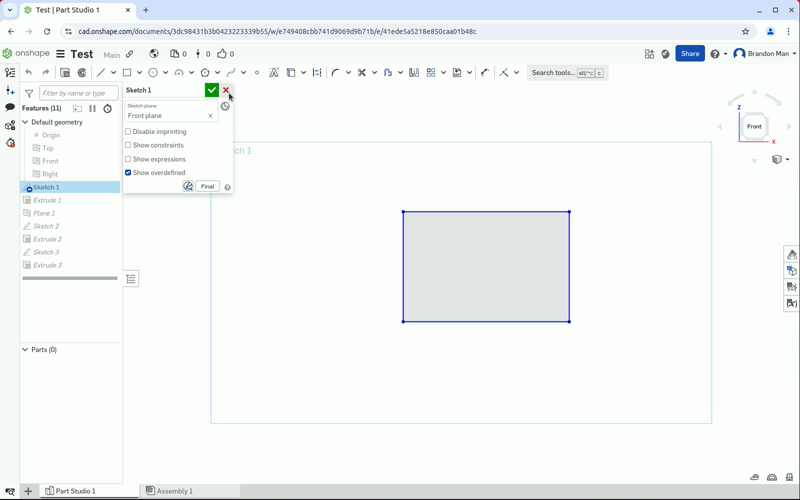
click(229, 92)
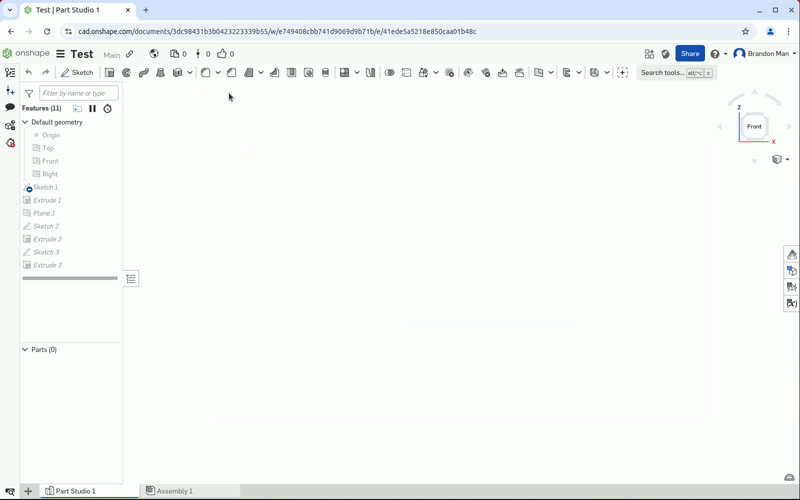
key(shift+s)
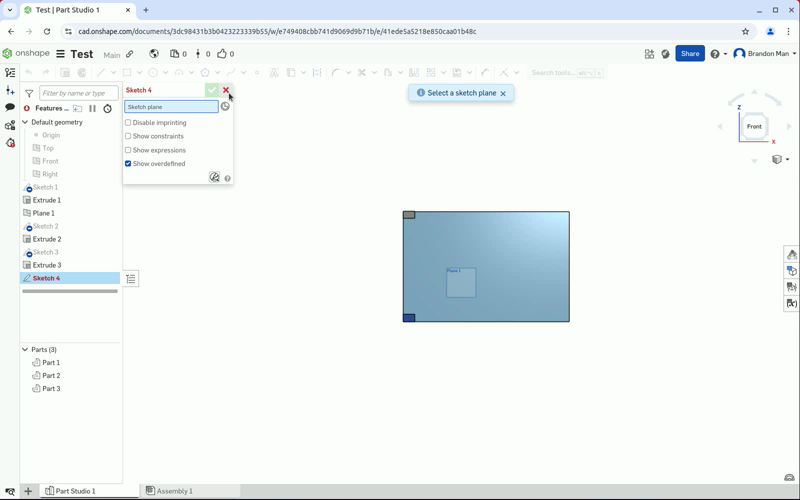
mouse_move(73, 215)
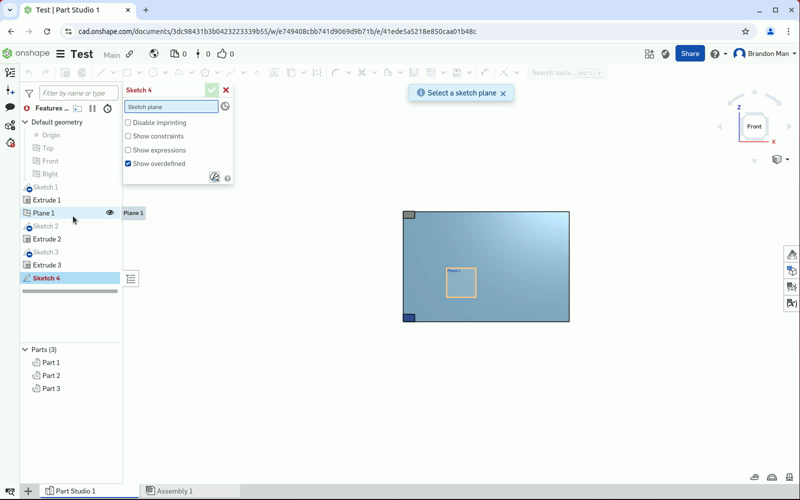
click(73, 215)
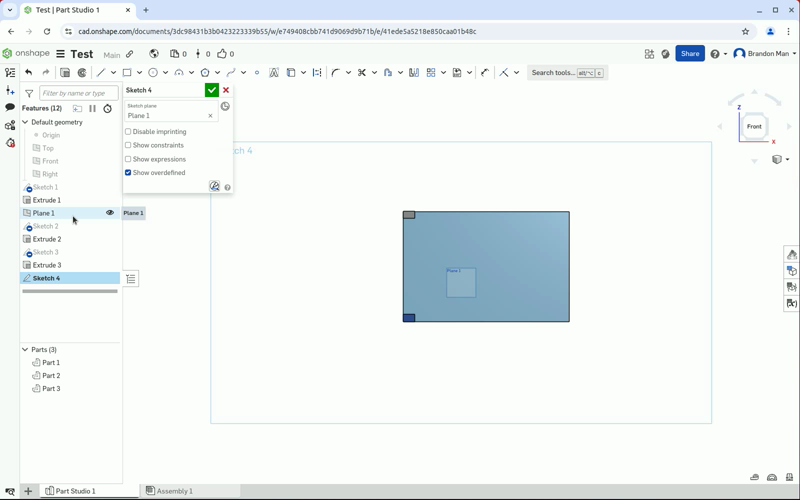
mouse_move(73, 352)
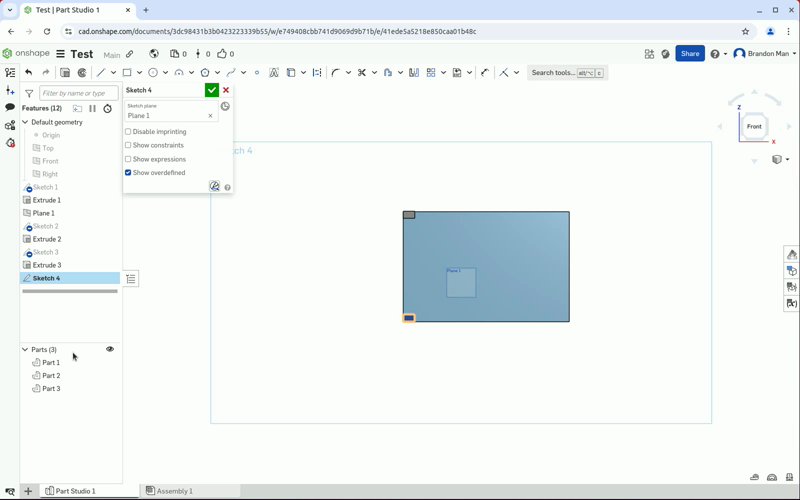
key(y)
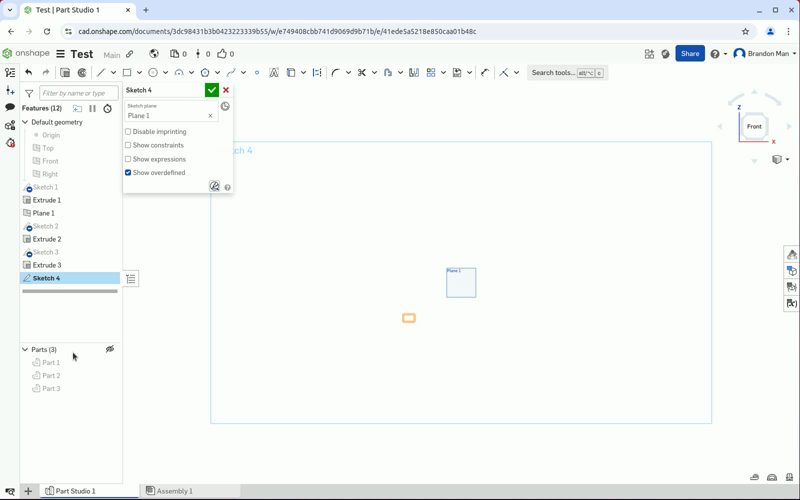
key(l)
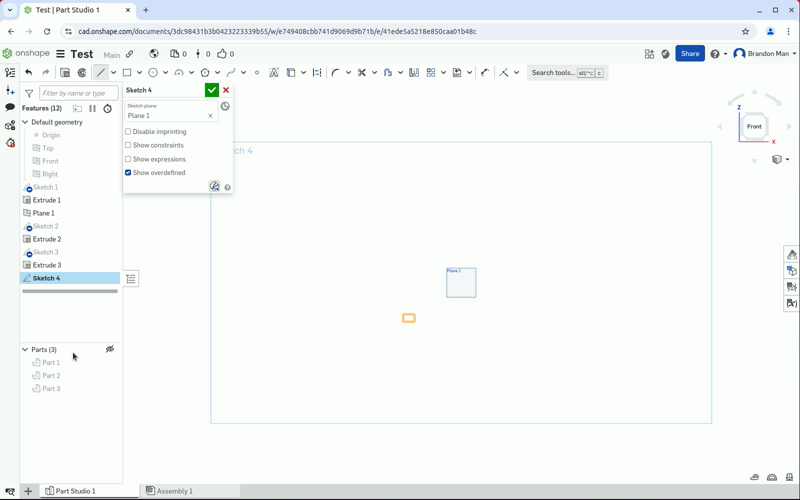
key_down(shift)
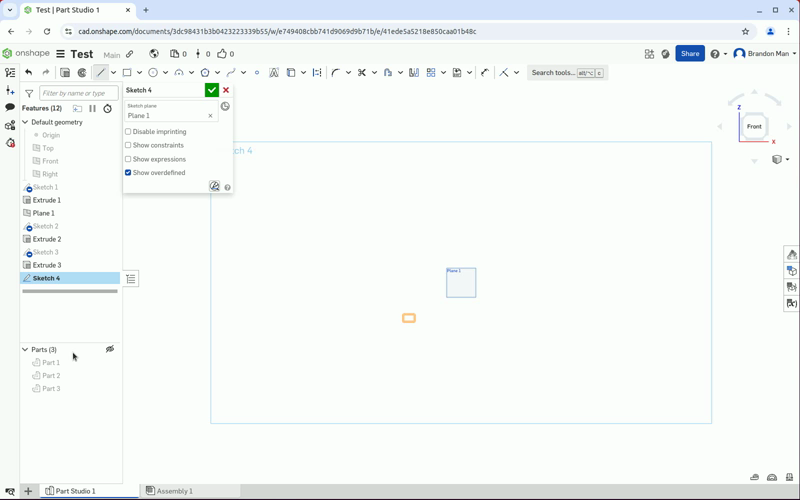
mouse_move(558, 218)
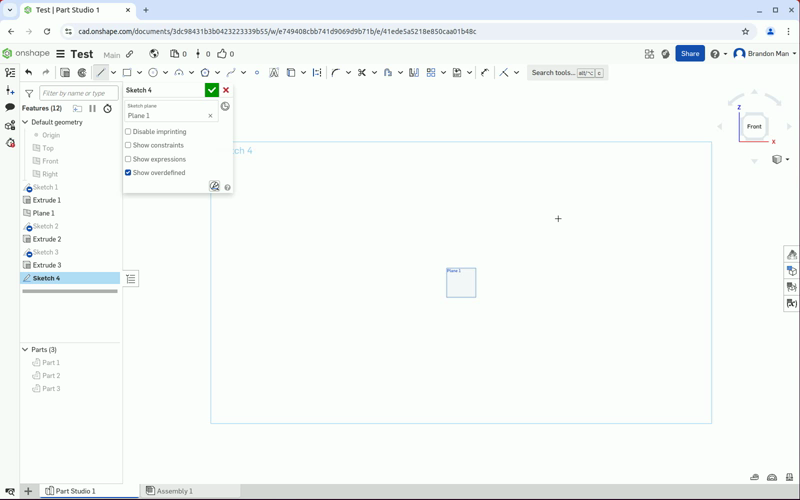
click(558, 218)
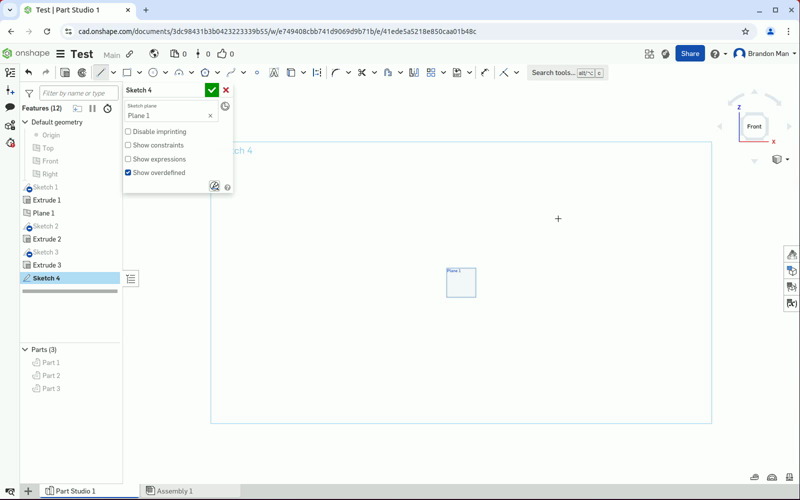
key_up(shift)
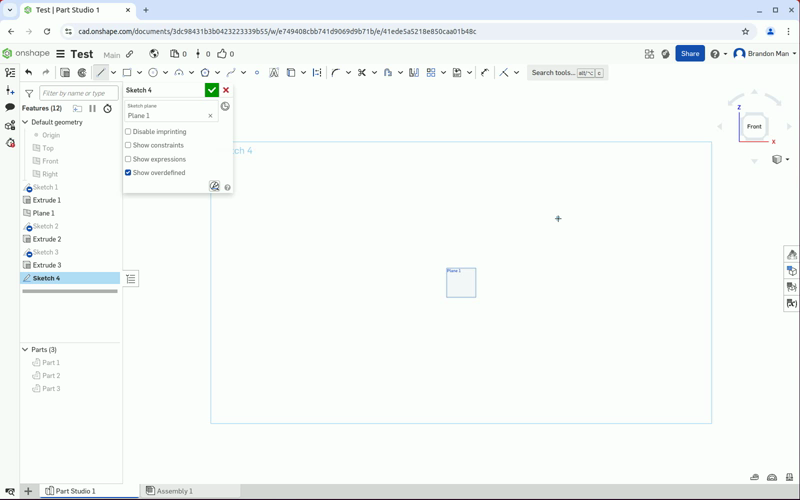
key_down(shift)
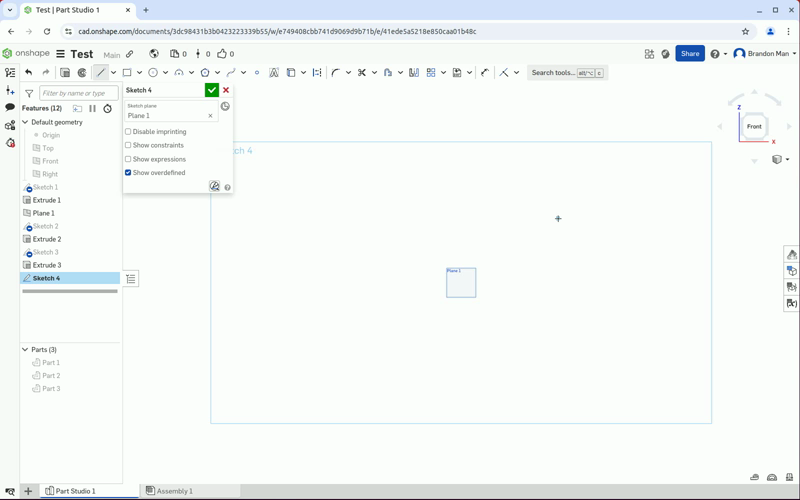
mouse_move(588, 218)
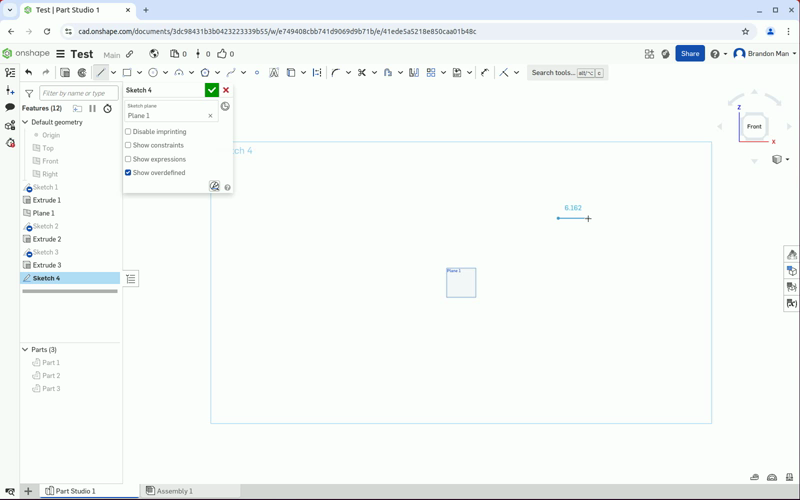
mouse_move(569, 218)
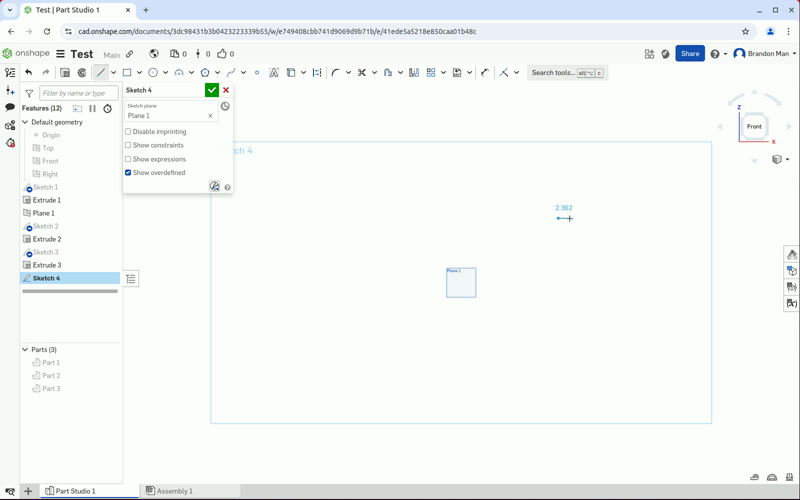
click(569, 218)
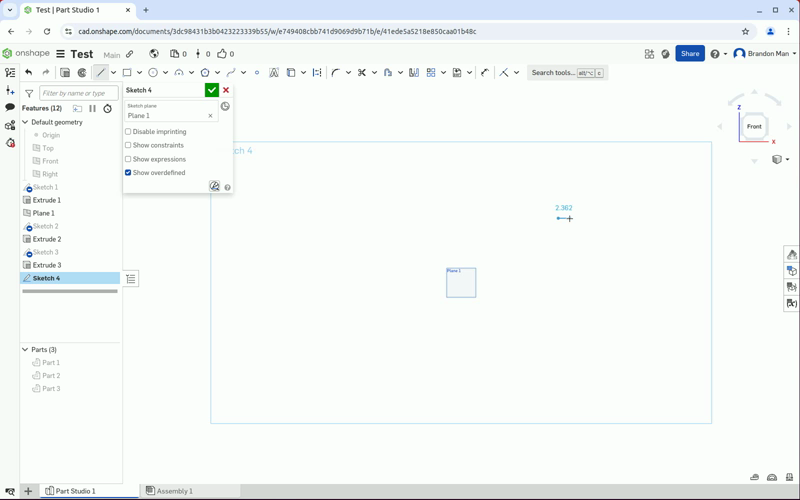
key_up(shift)
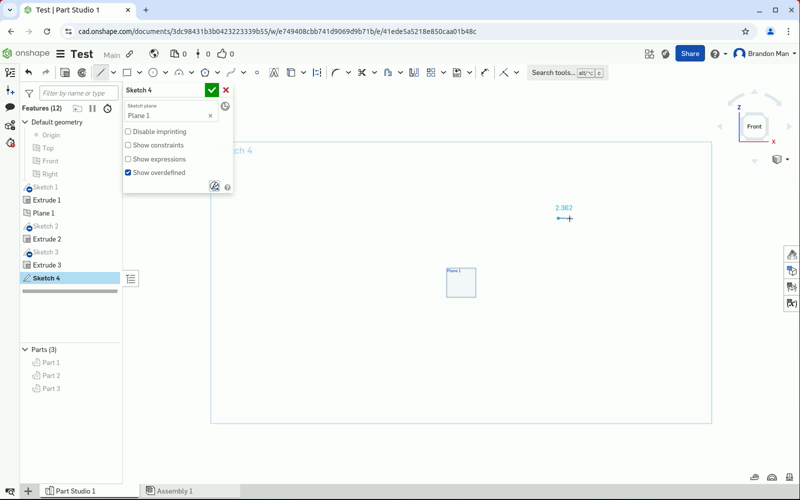
key_down(shift)
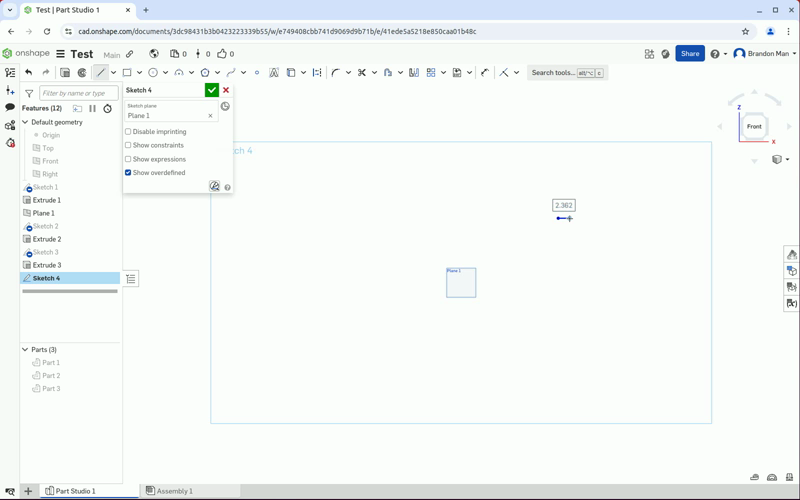
mouse_move(589, 218)
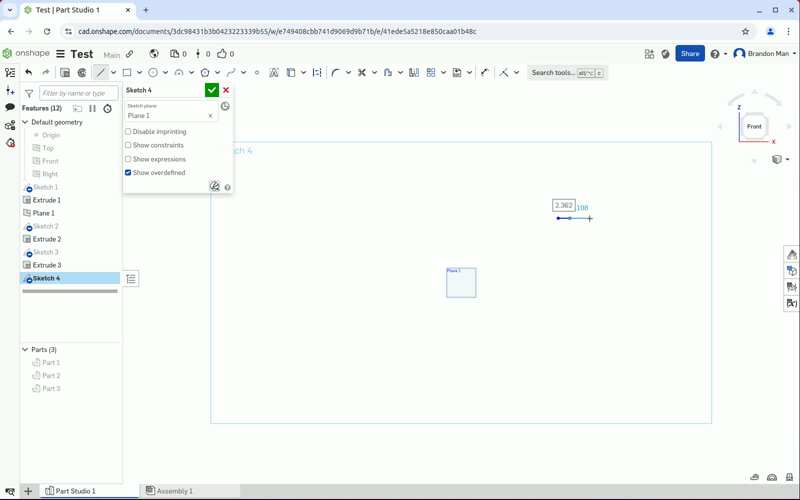
mouse_move(569, 211)
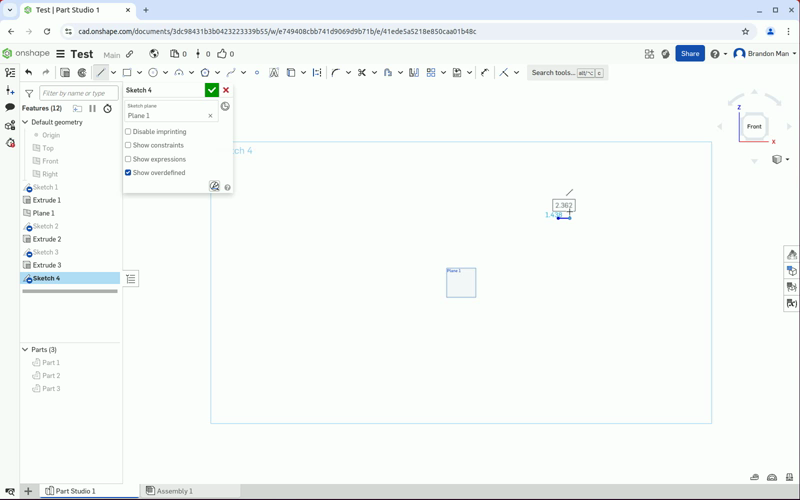
scroll(6)
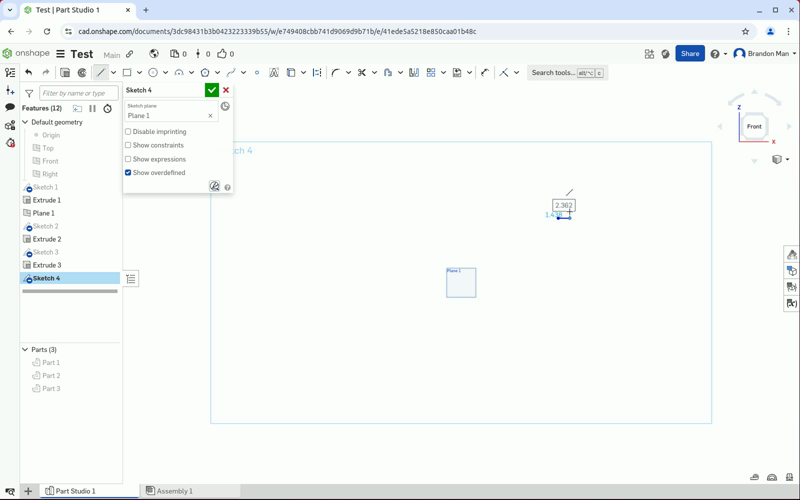
scroll(6)
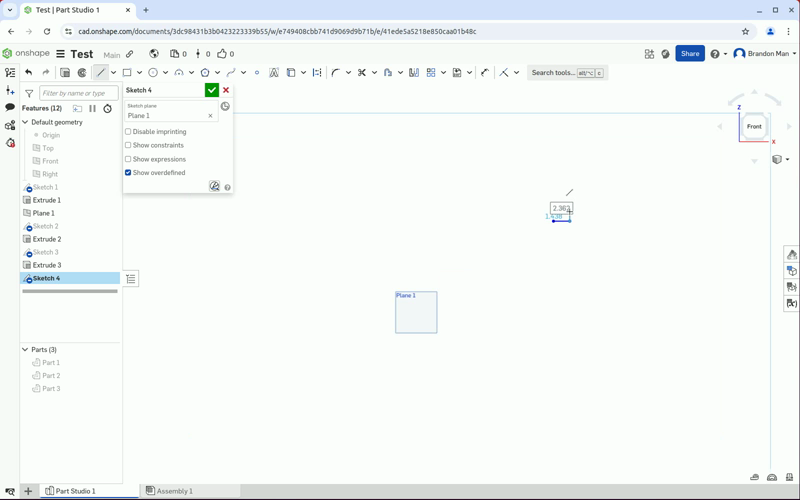
scroll(6)
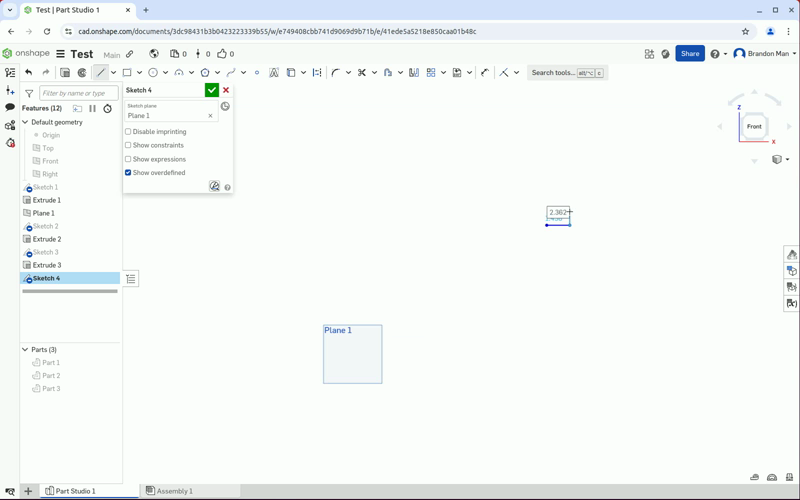
scroll(6)
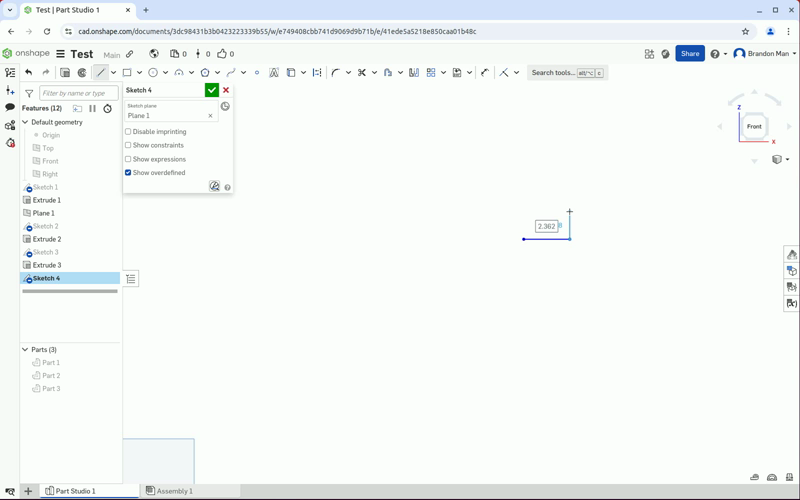
scroll(6)
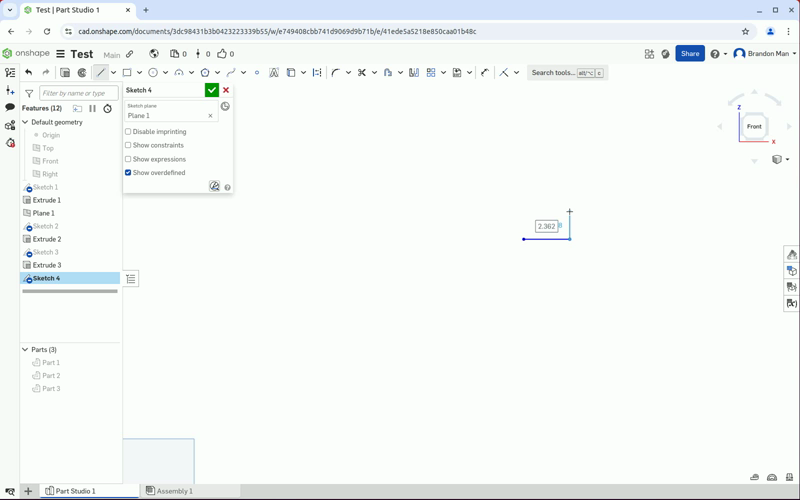
scroll(6)
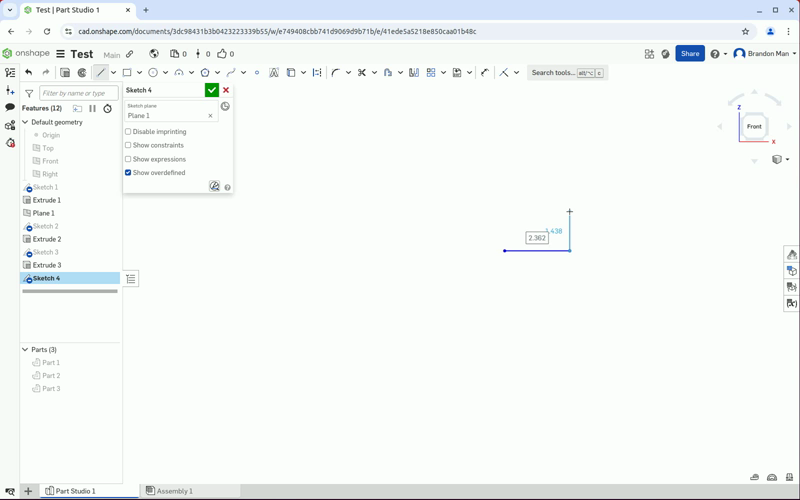
scroll(6)
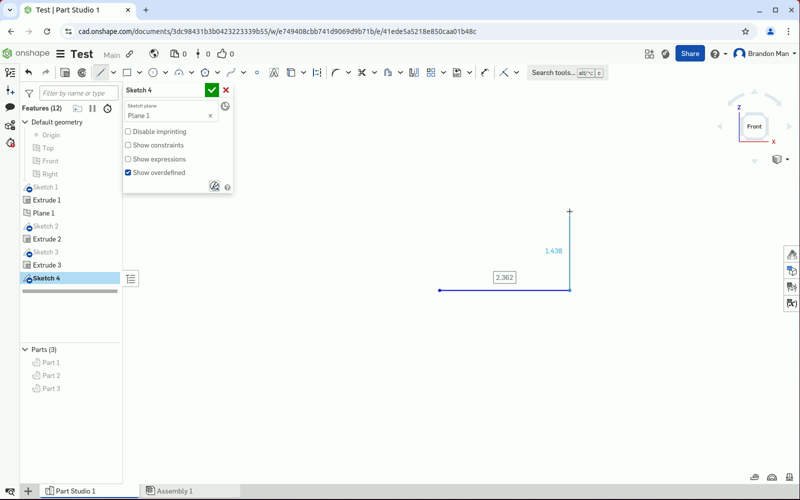
click(569, 211)
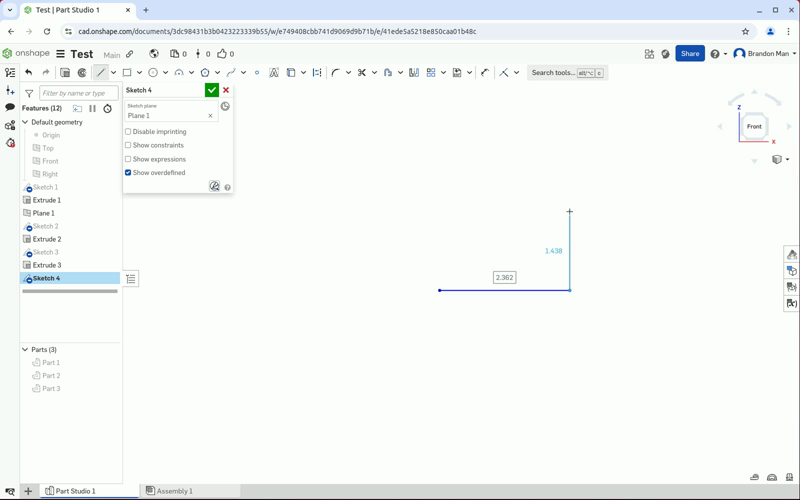
scroll(-6)
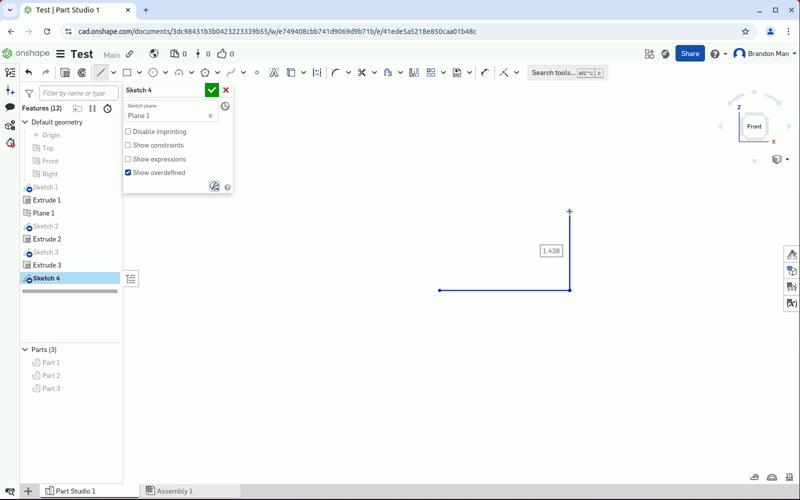
scroll(-6)
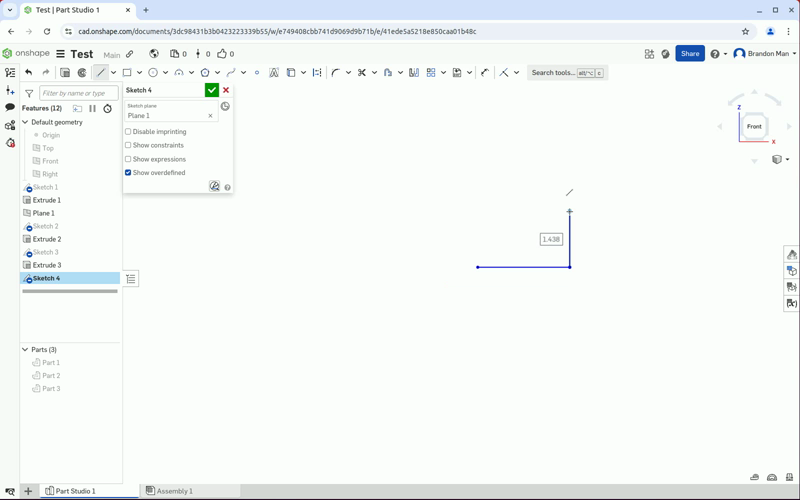
scroll(-6)
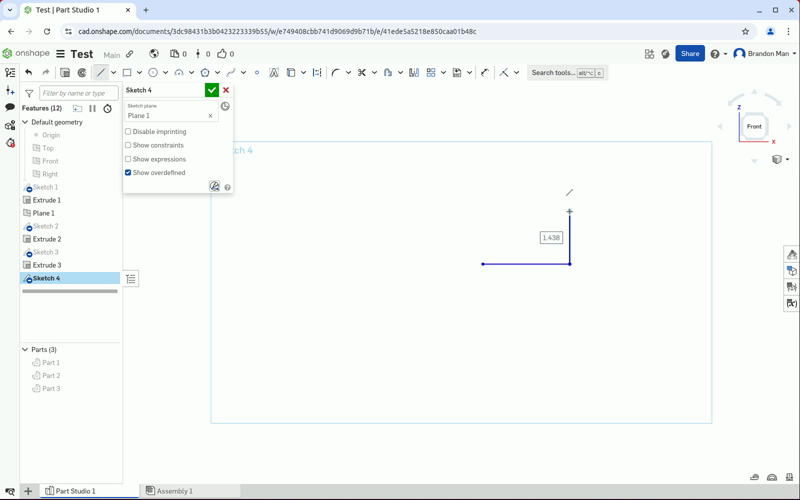
scroll(-6)
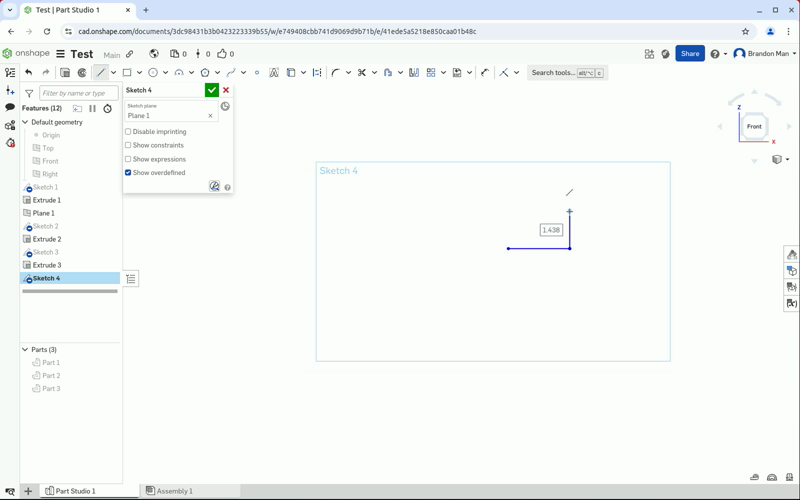
scroll(-6)
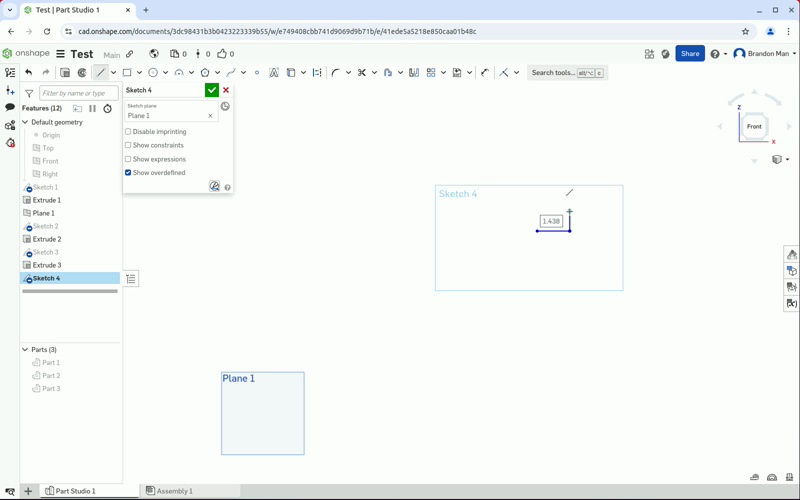
scroll(-6)
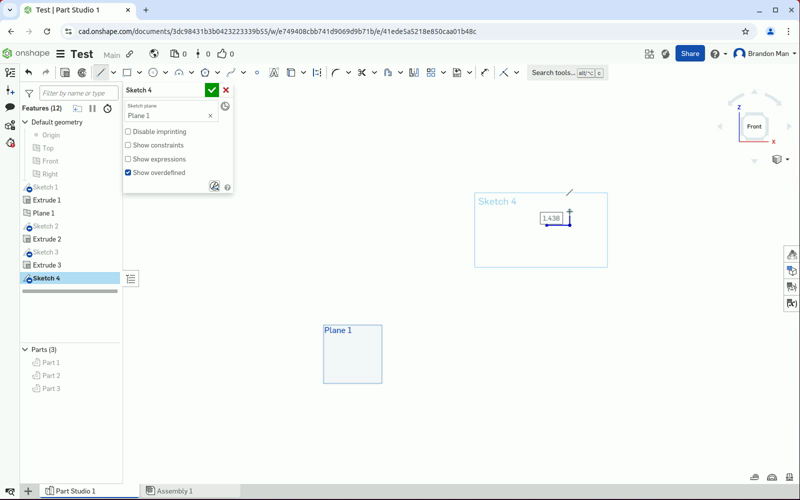
scroll(-6)
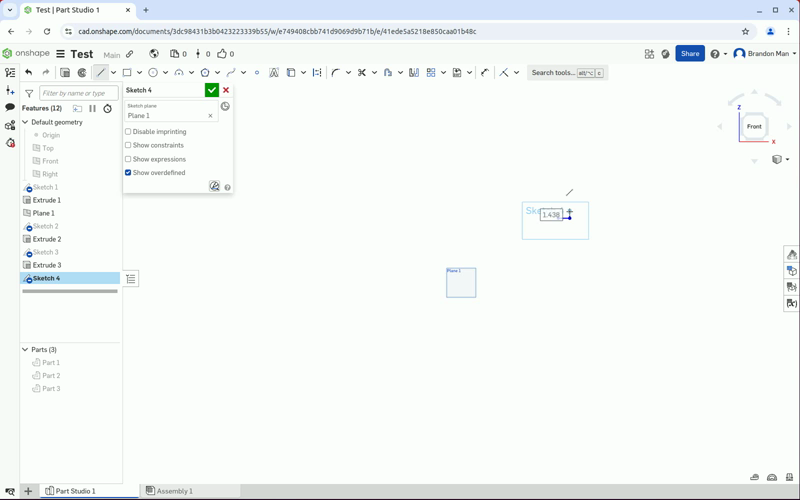
key_up(shift)
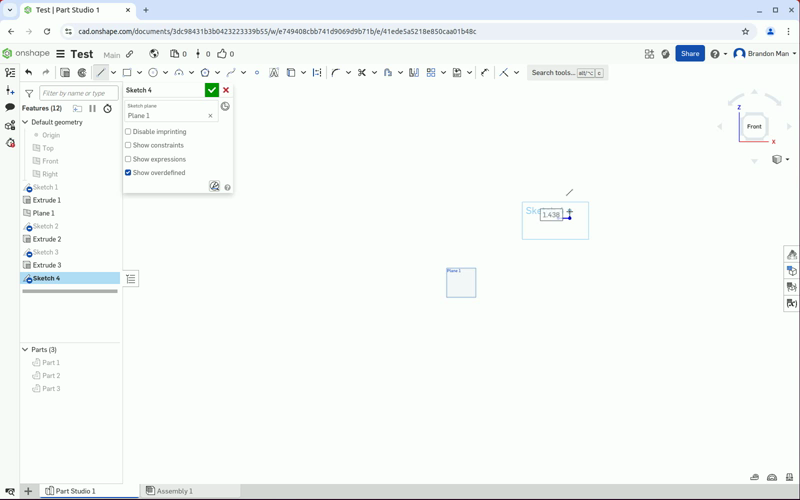
key_down(shift)
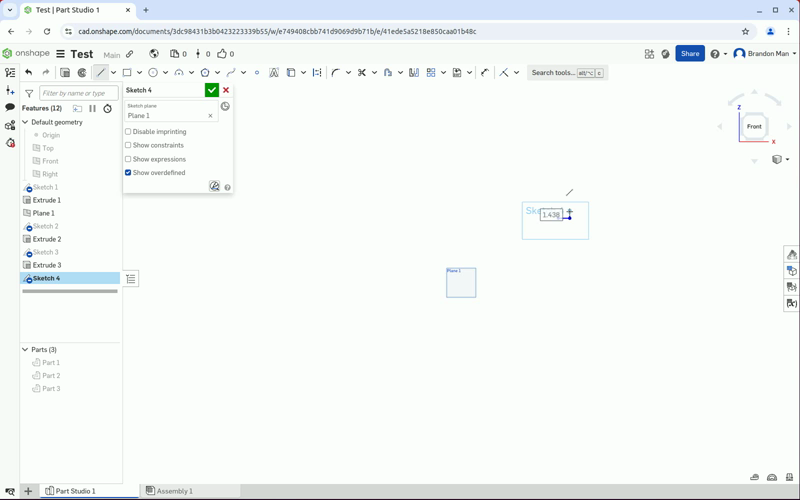
mouse_move(589, 211)
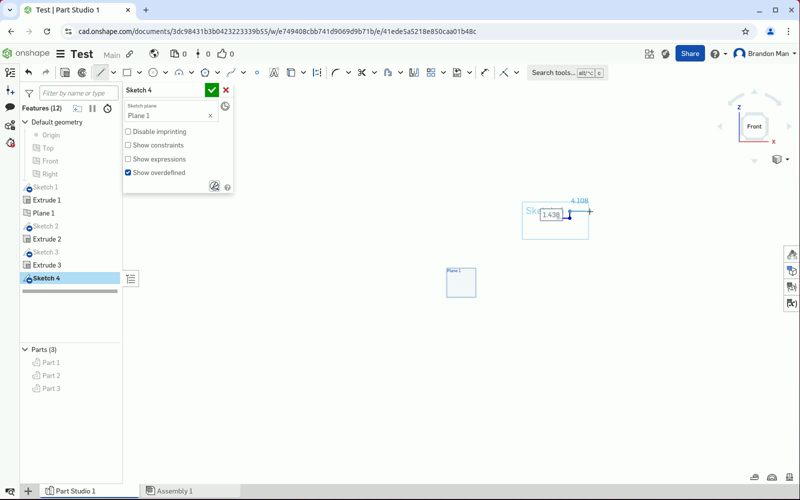
mouse_move(558, 211)
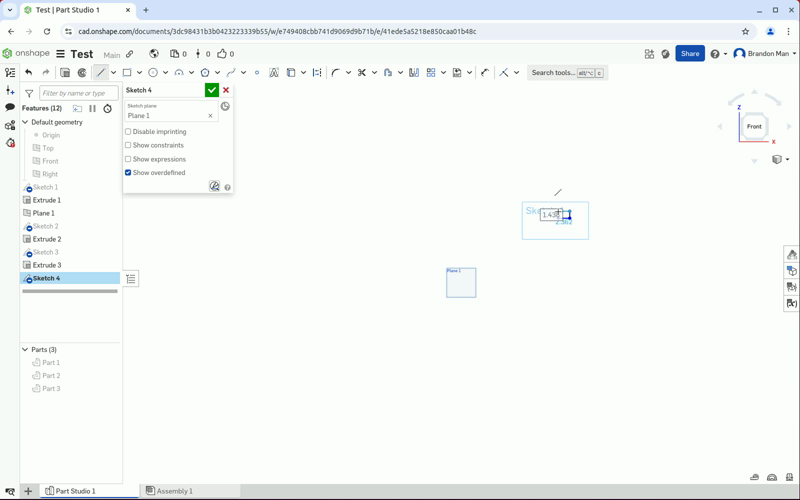
click(558, 211)
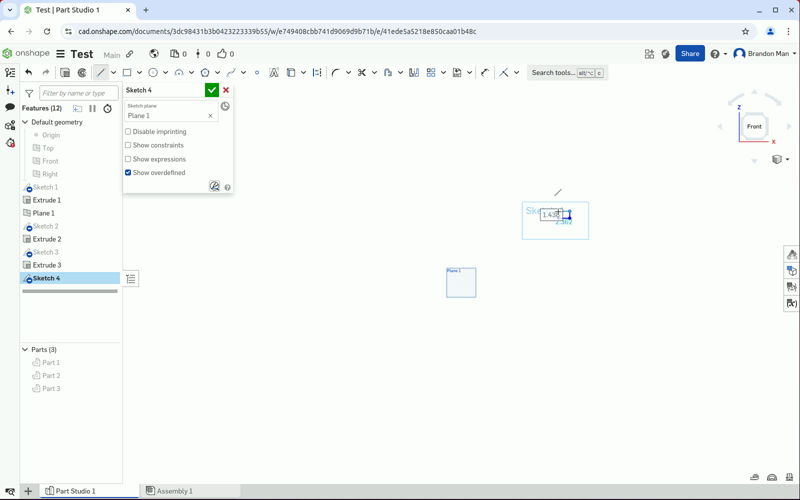
key_up(shift)
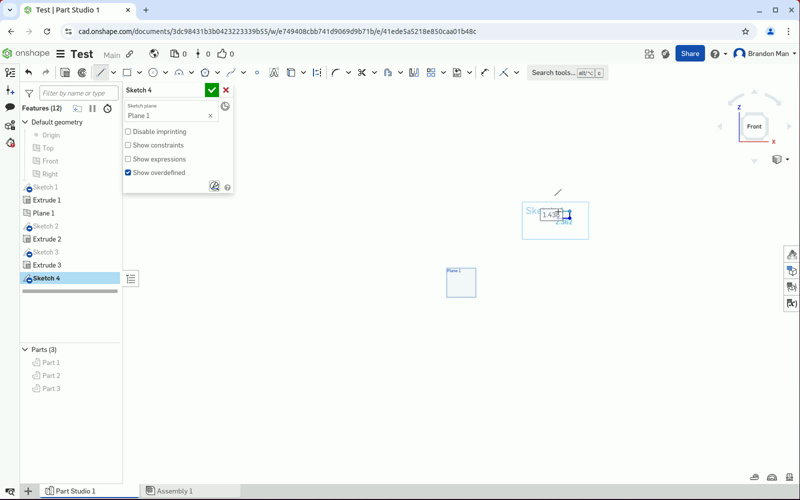
mouse_move(588, 211)
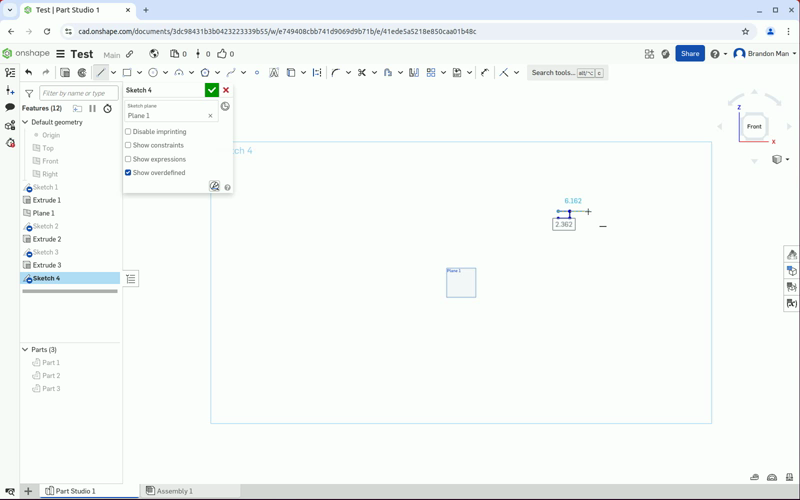
key_down(shift)
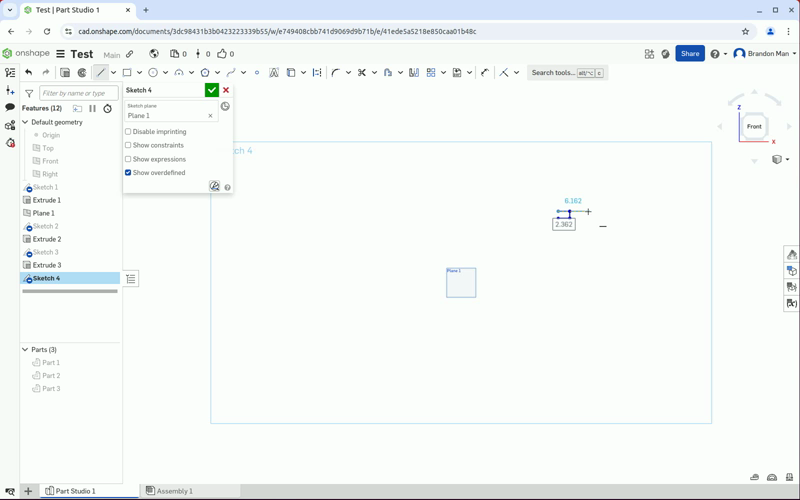
mouse_move(558, 218)
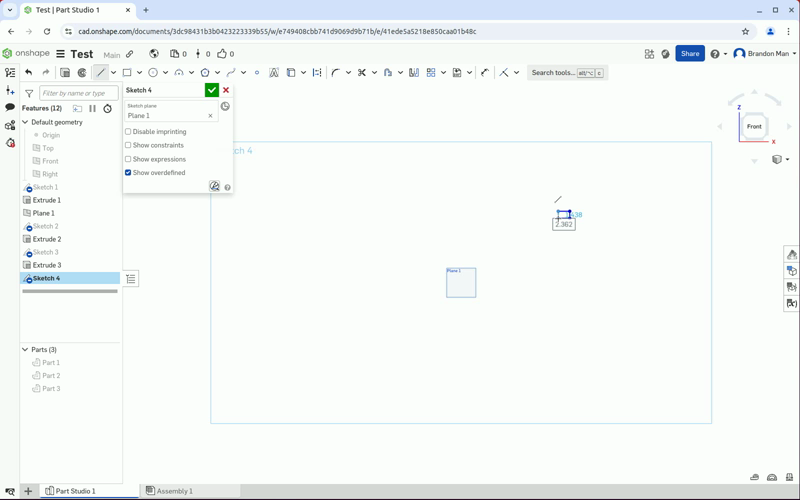
scroll(6)
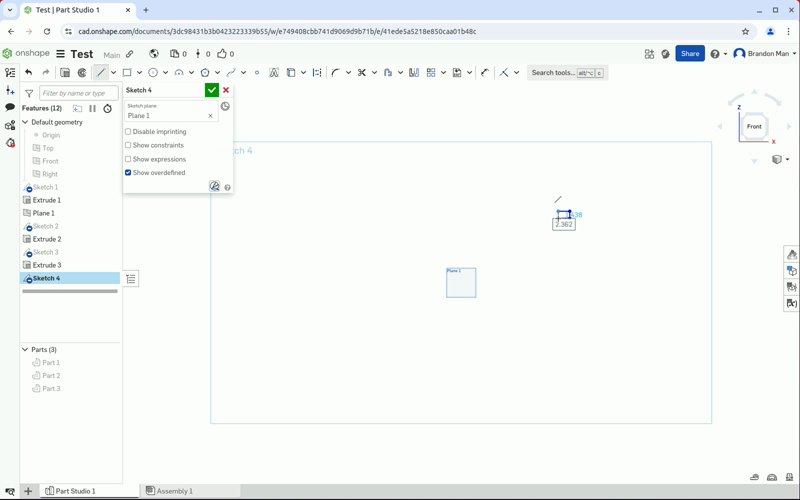
scroll(6)
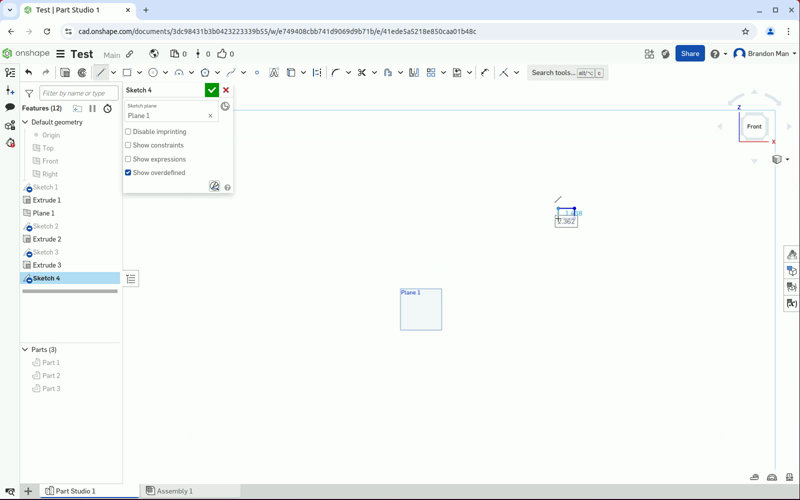
scroll(6)
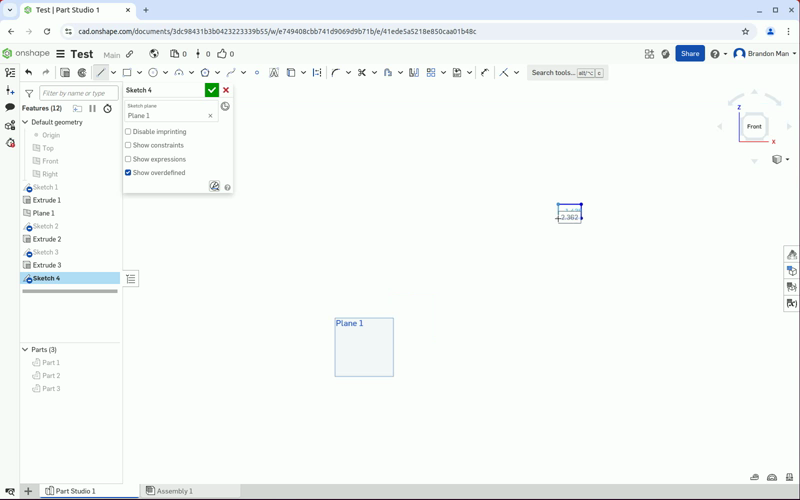
scroll(6)
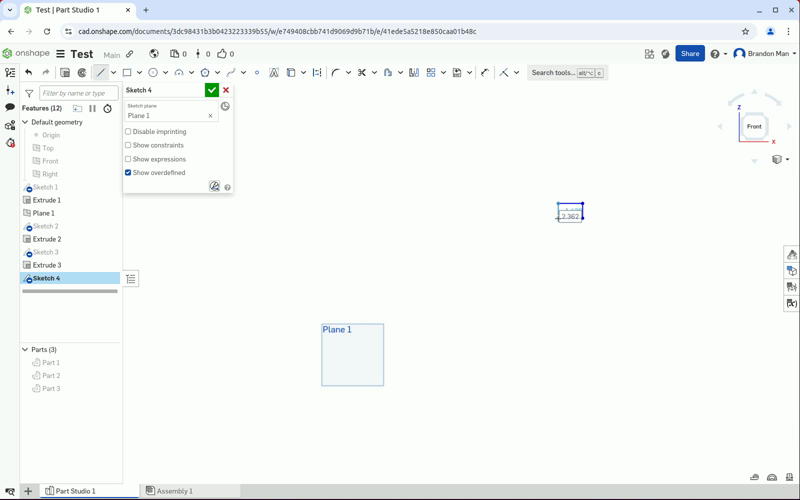
scroll(6)
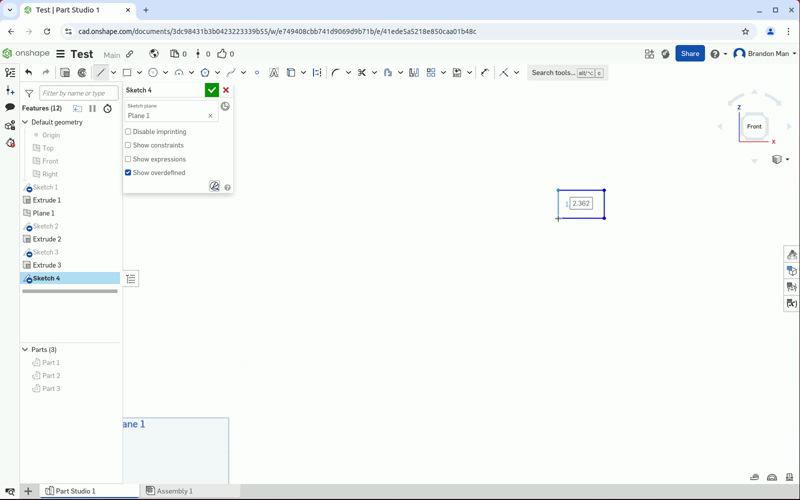
scroll(6)
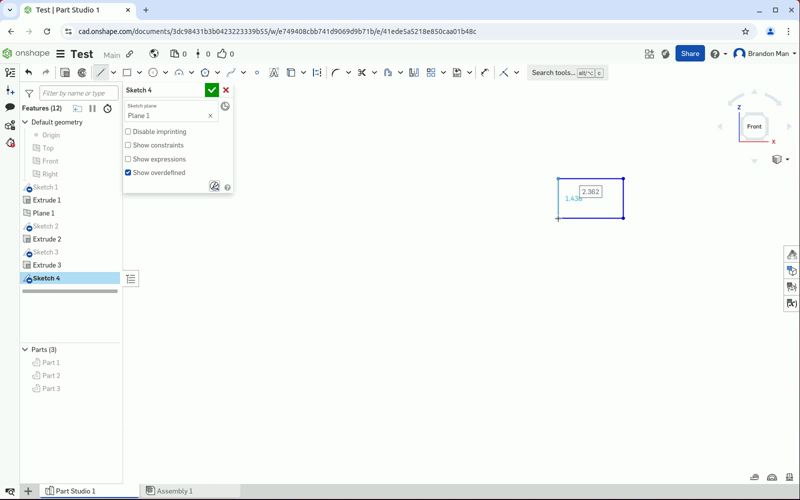
scroll(6)
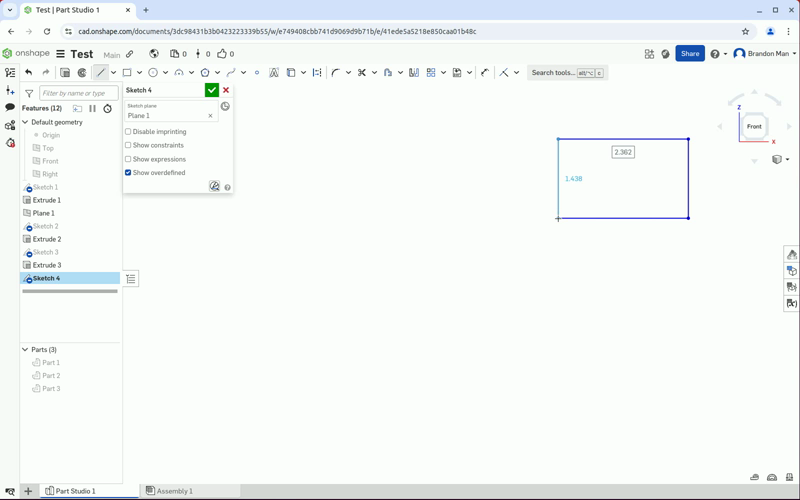
key_up(shift)
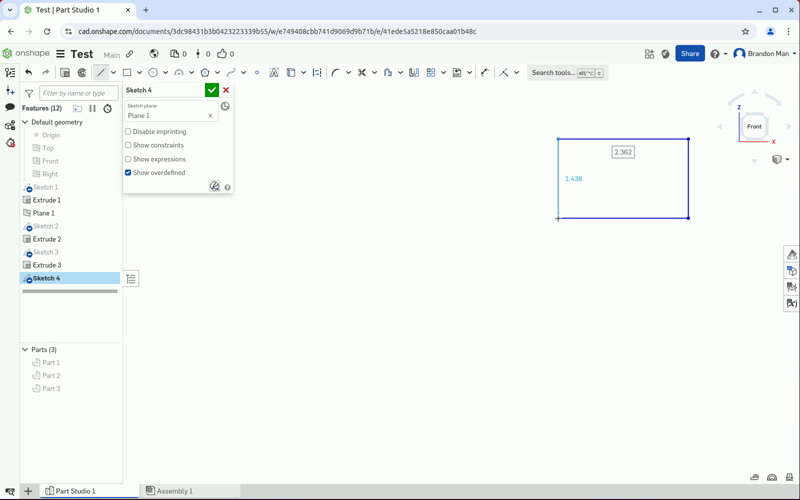
click(558, 218)
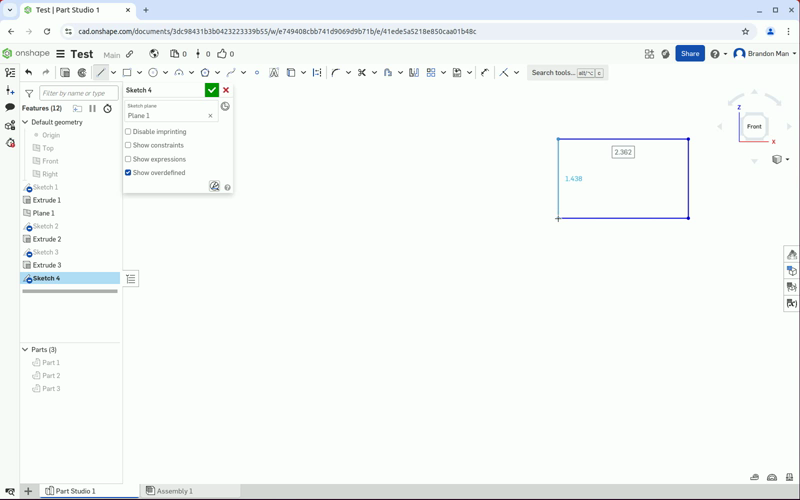
scroll(-6)
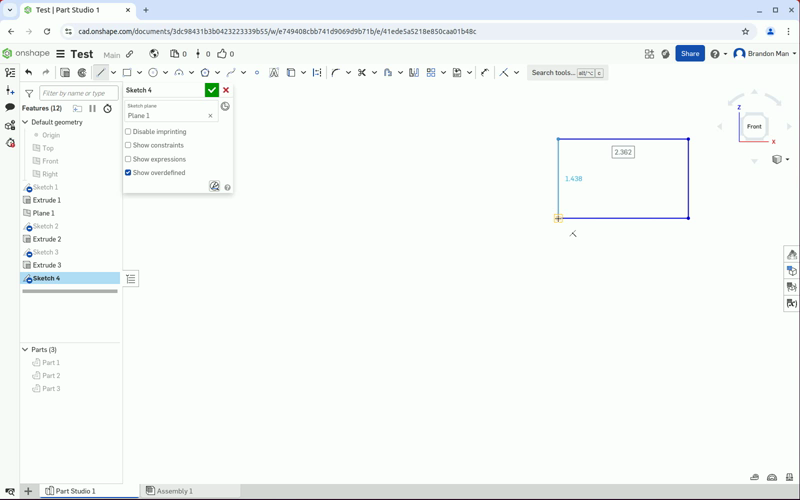
scroll(-6)
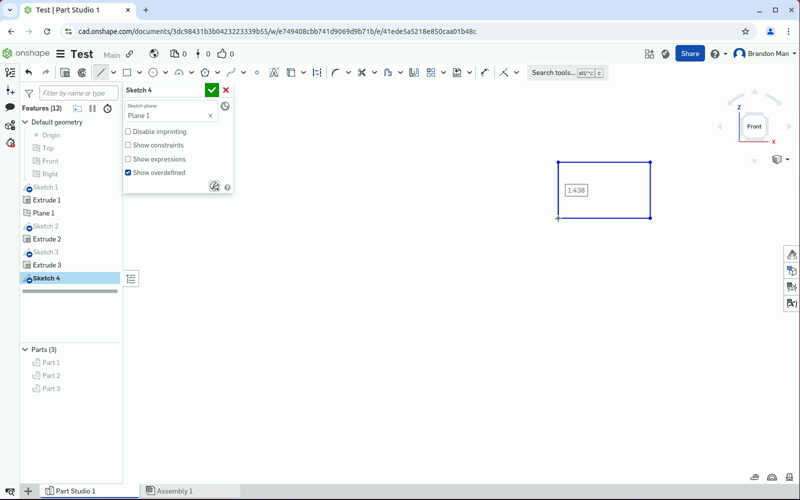
scroll(-6)
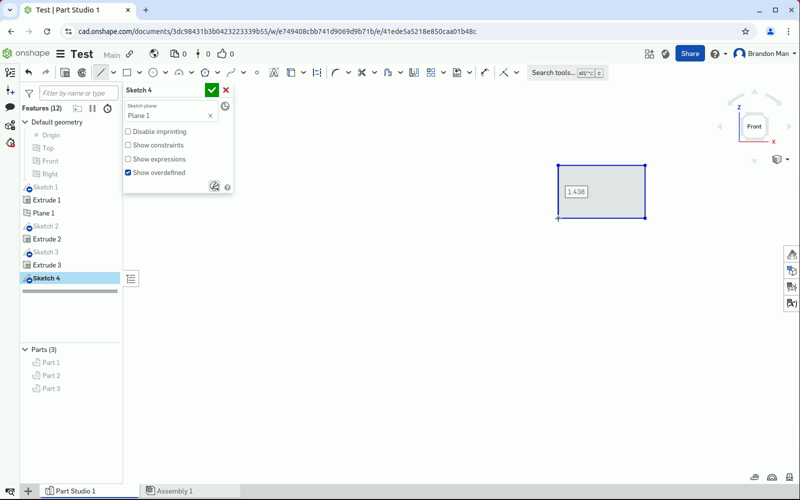
scroll(-6)
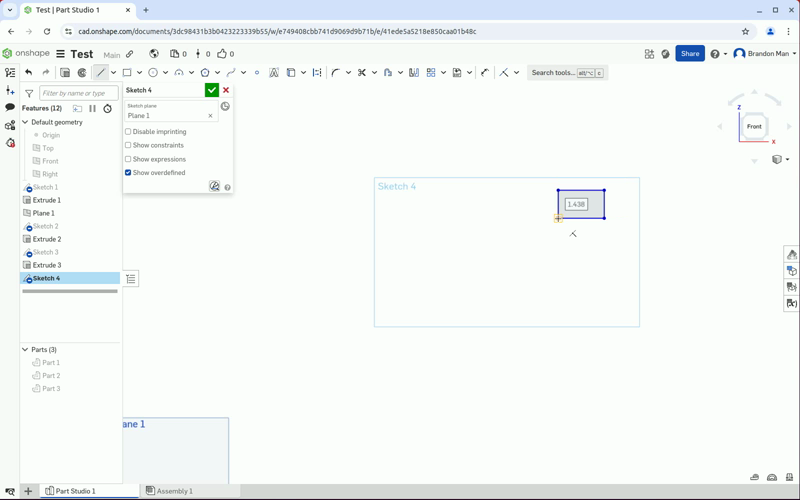
scroll(-6)
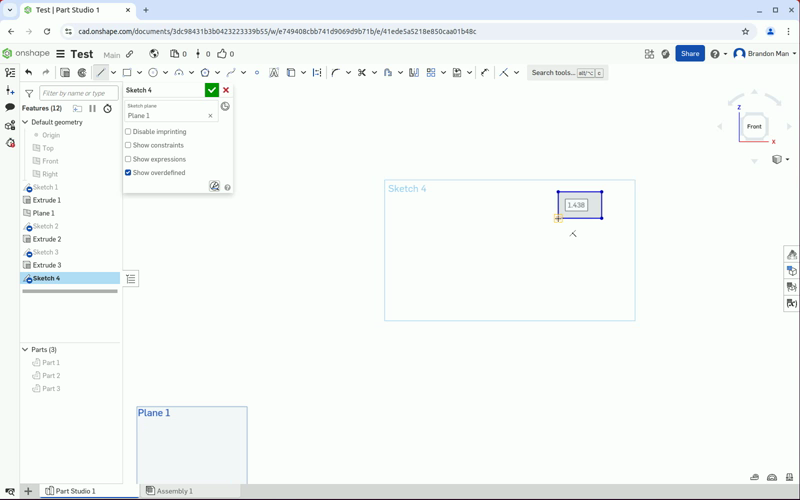
scroll(-6)
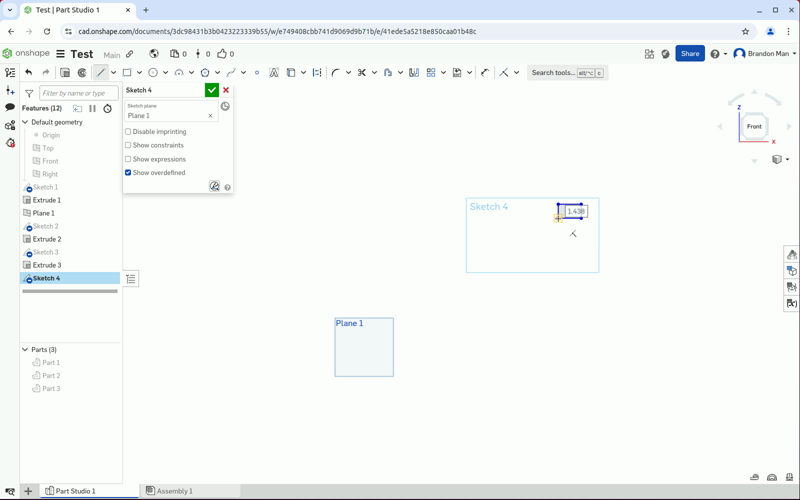
scroll(-6)
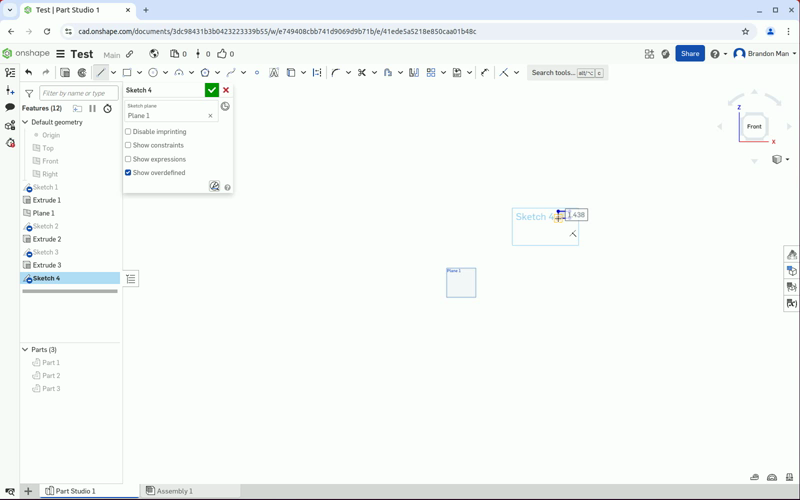
key(esc)
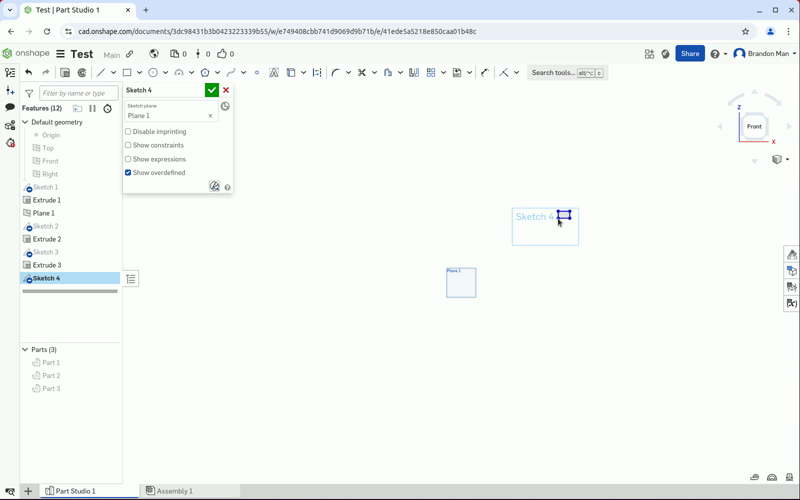
mouse_move(567, 215)
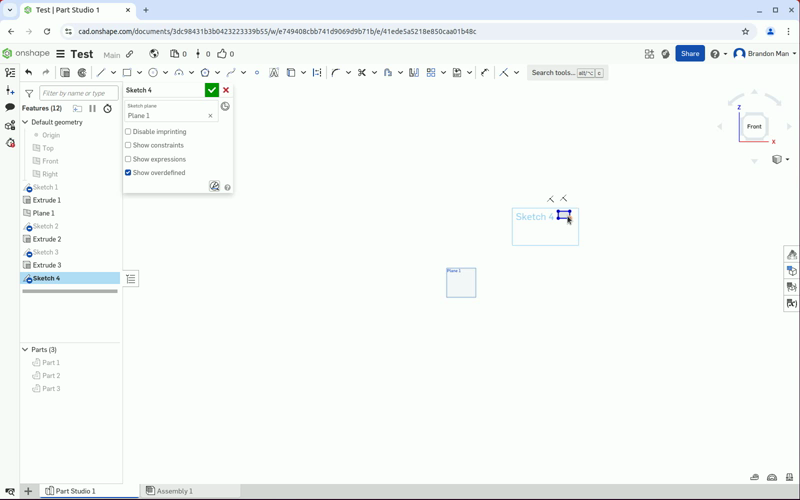
scroll(6)
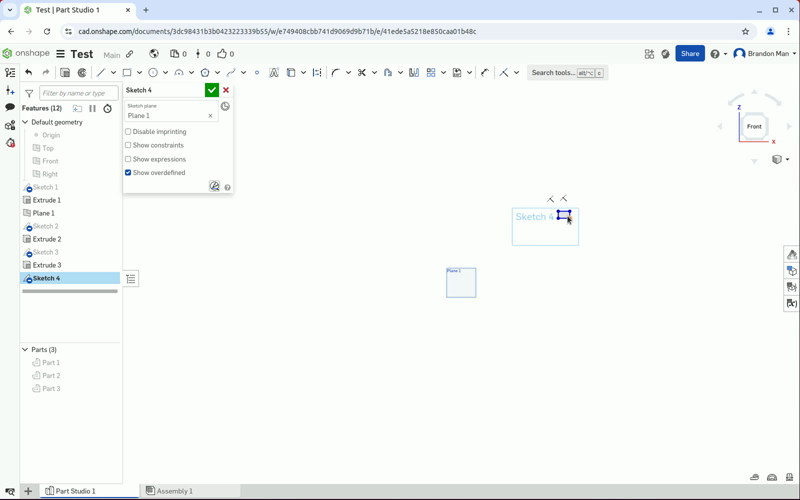
scroll(6)
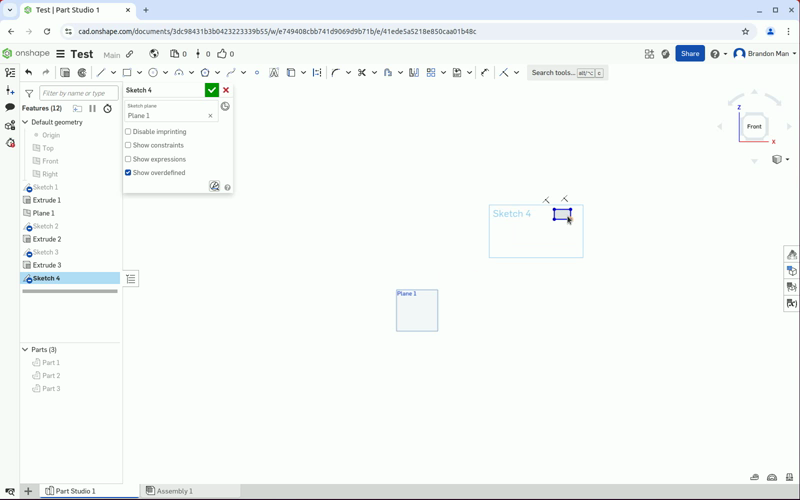
scroll(6)
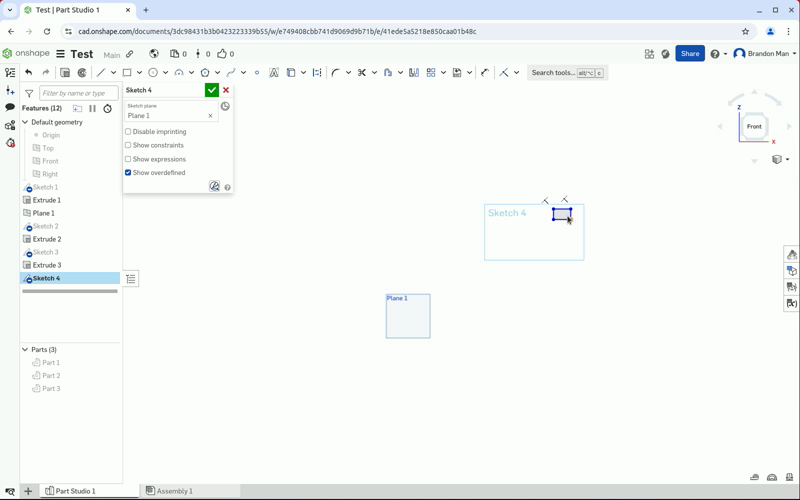
scroll(6)
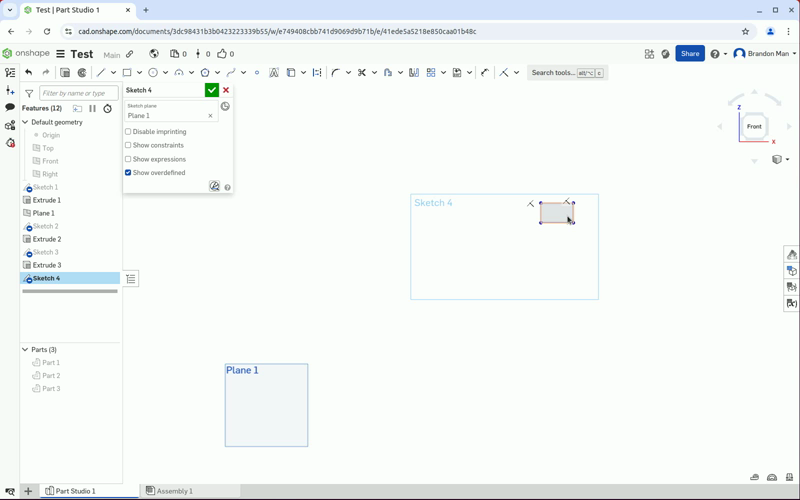
scroll(6)
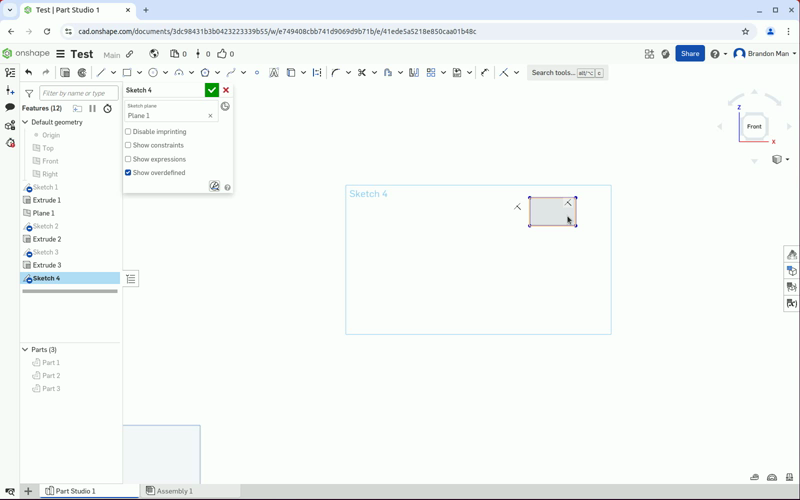
scroll(6)
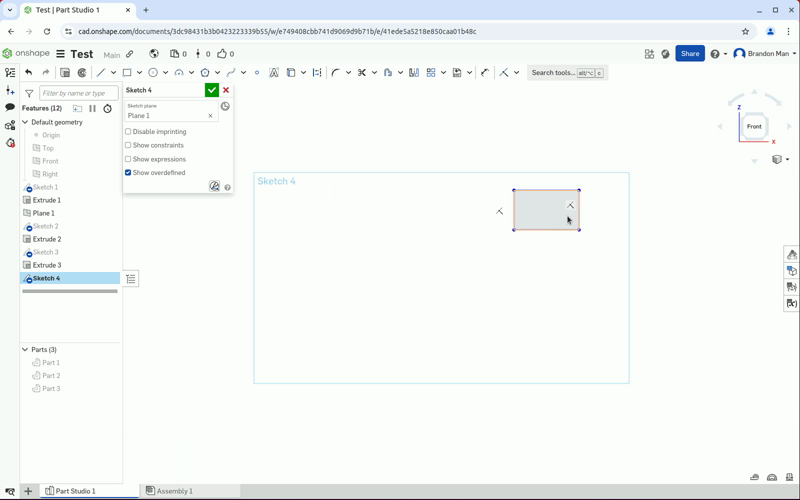
scroll(6)
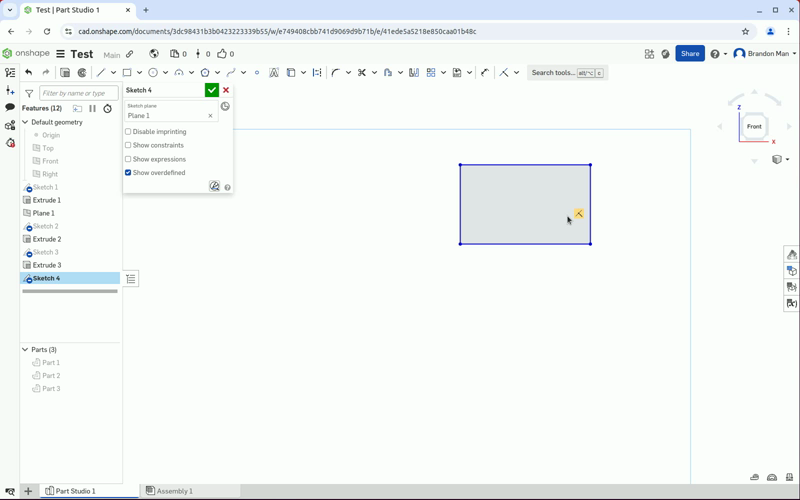
click(567, 215)
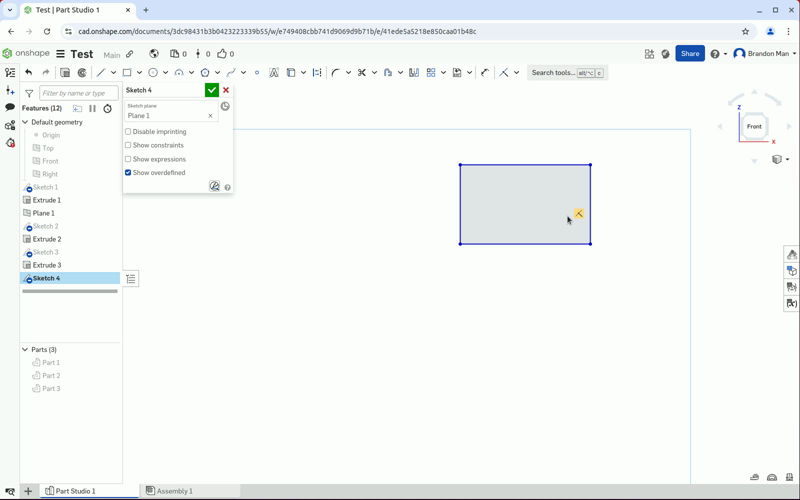
scroll(-6)
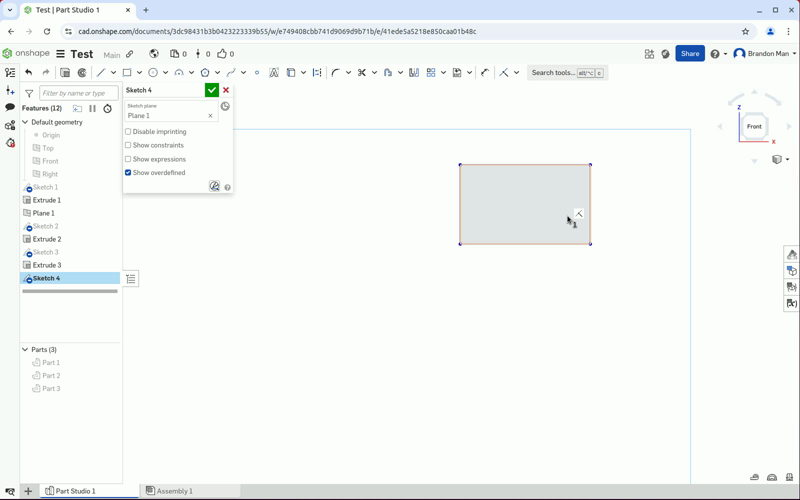
scroll(-6)
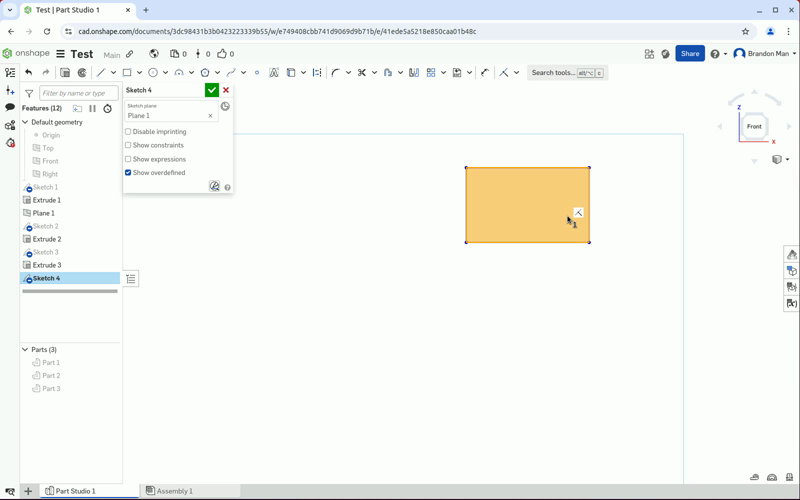
scroll(-6)
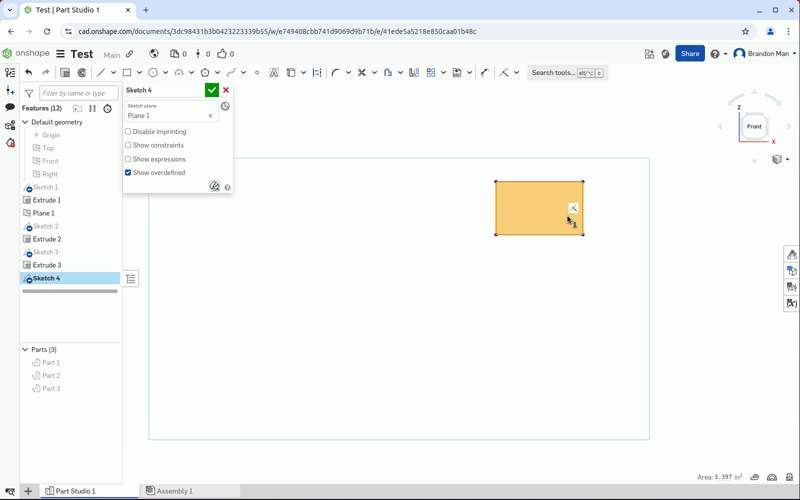
scroll(-6)
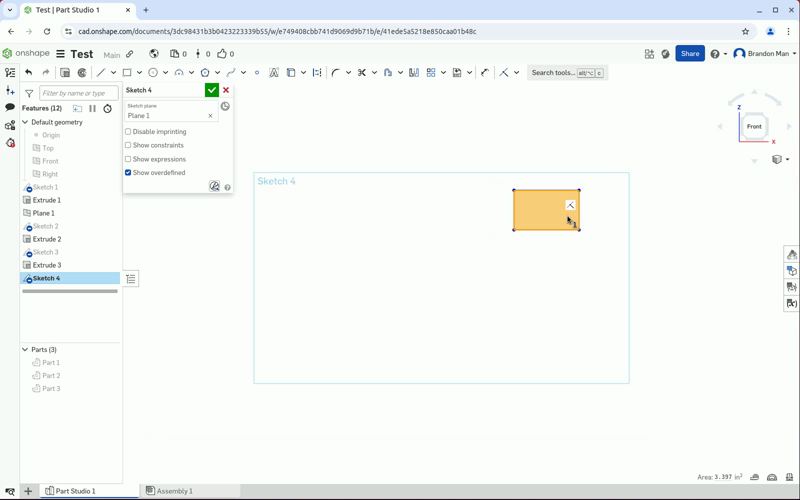
scroll(-6)
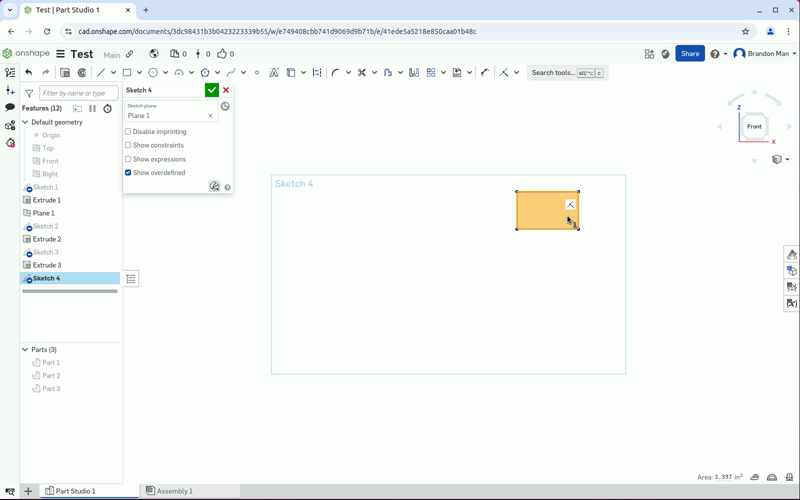
scroll(-6)
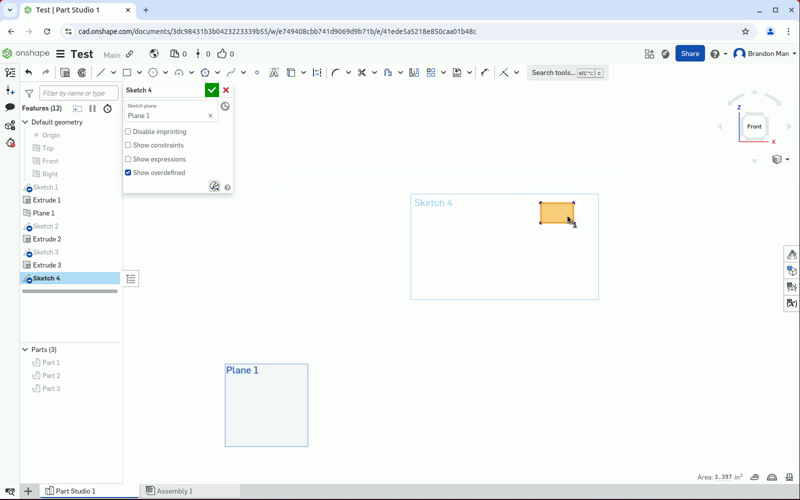
scroll(-6)
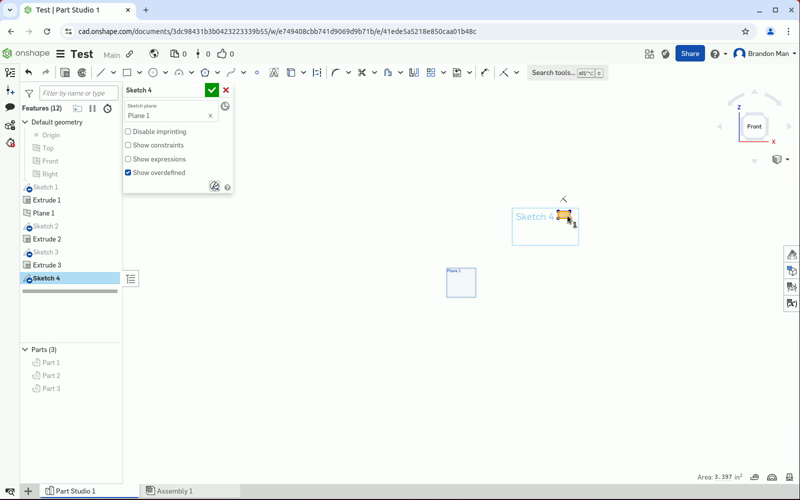
mouse_move(73, 352)
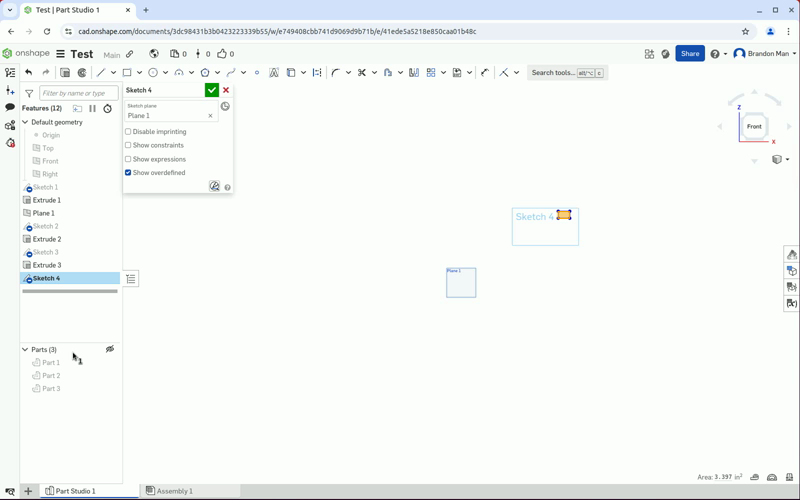
key(shift+y)
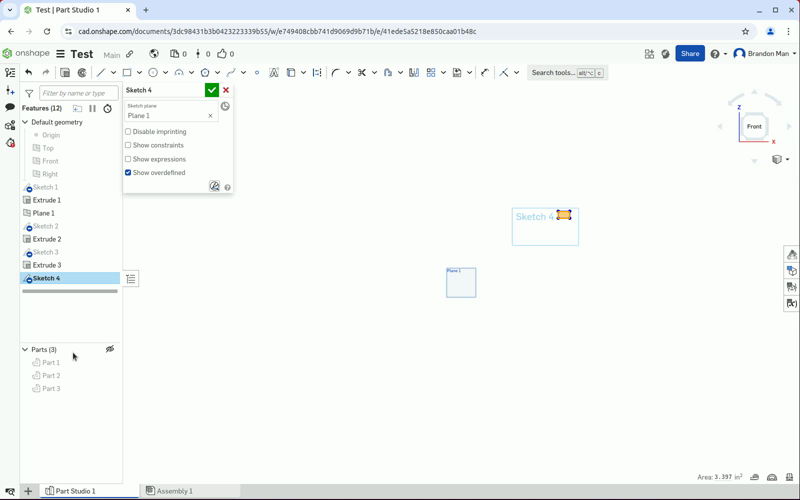
key(shift+e)
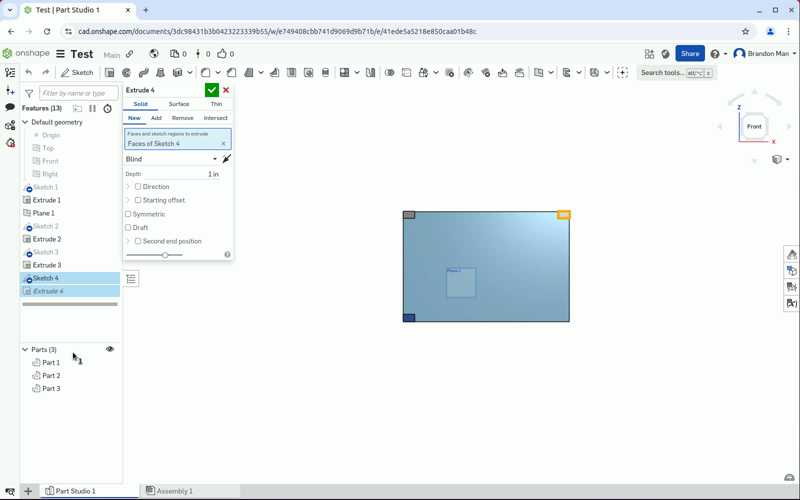
mouse_move(143, 106)
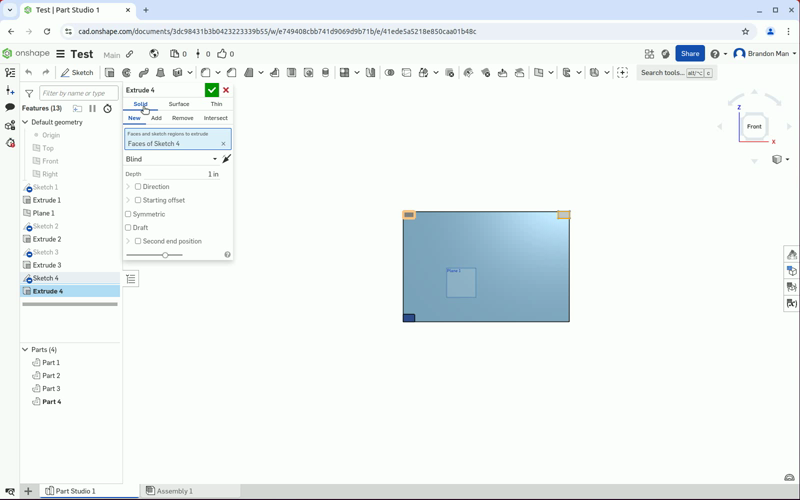
click(143, 106)
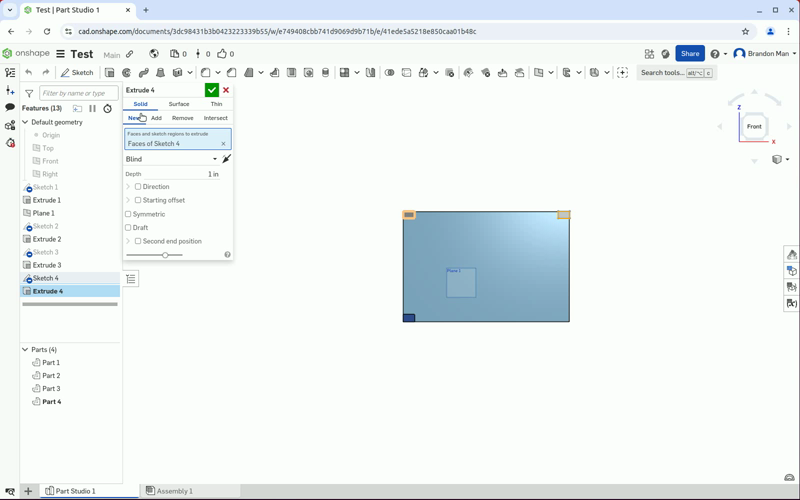
mouse_move(137, 120)
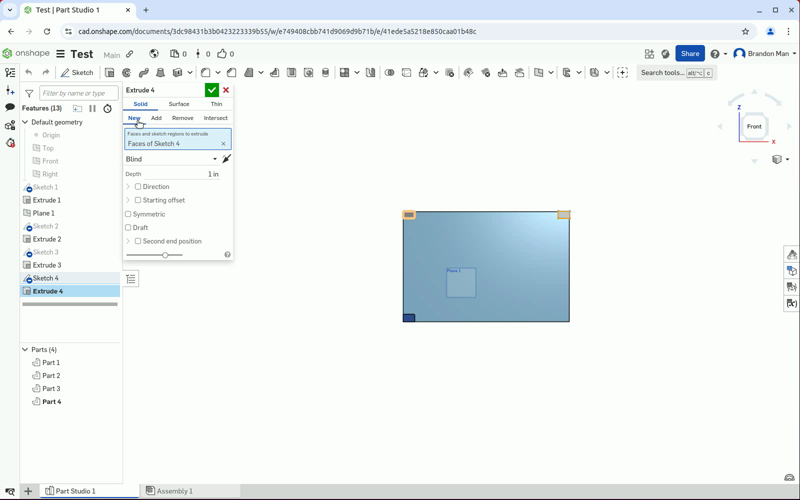
click(137, 120)
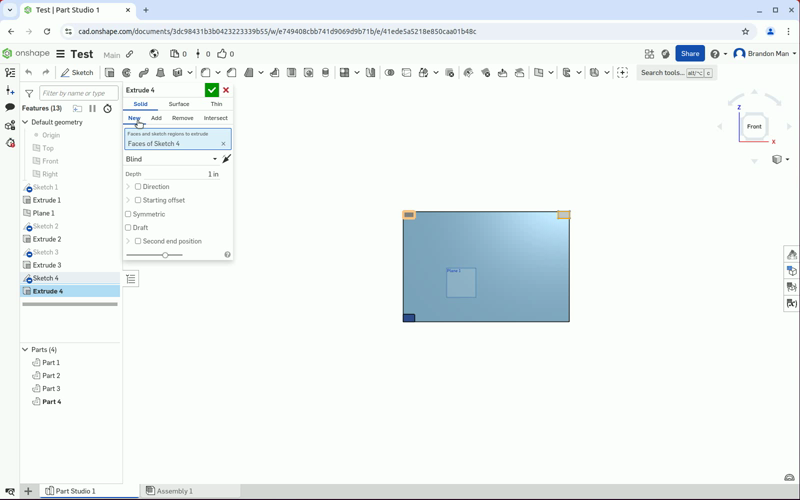
key(tab, 4)
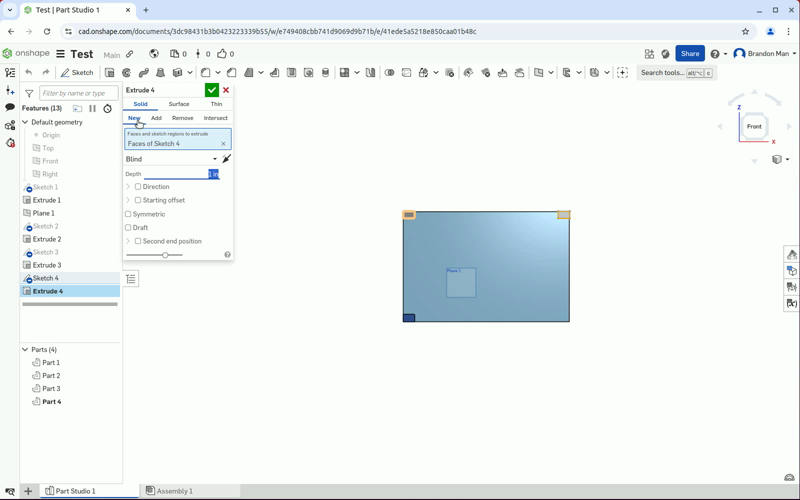
text(22.627)
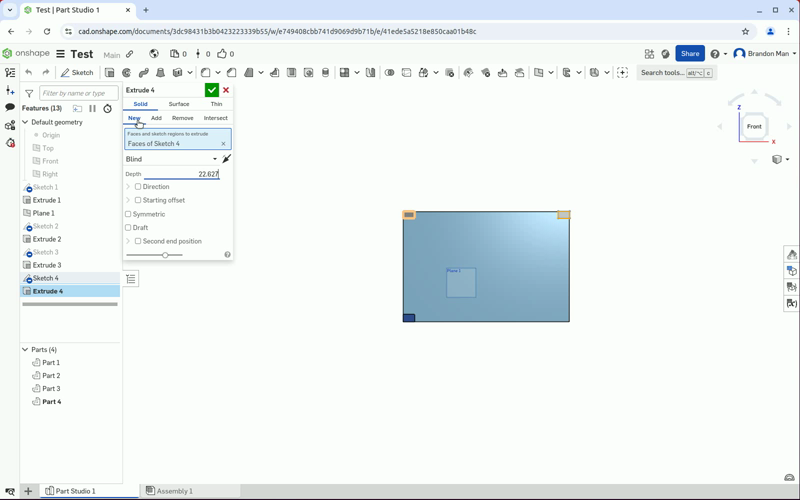
key(enter)
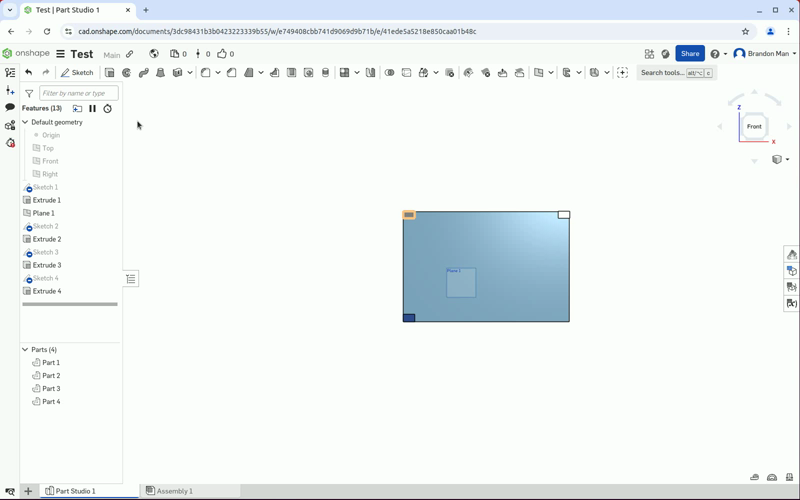
key(shift+h)
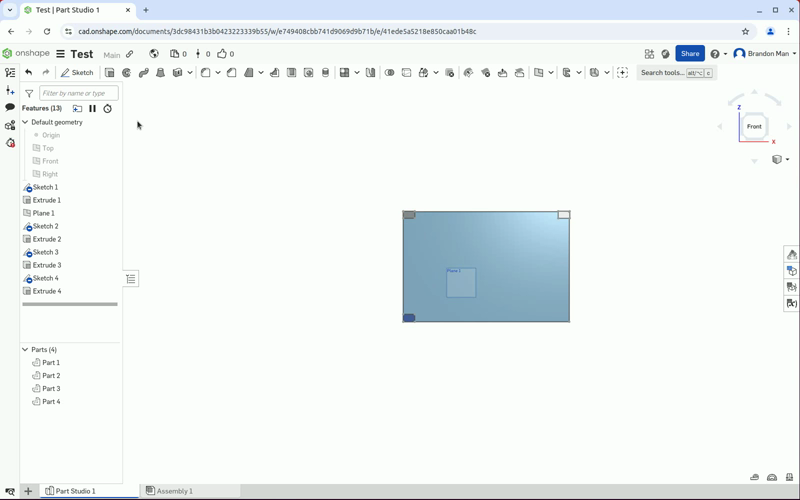
key(shift+h)
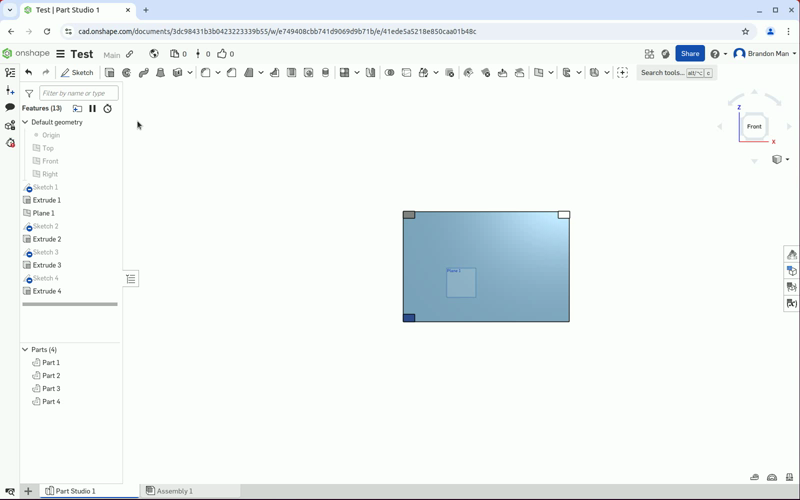
mouse_move(73, 189)
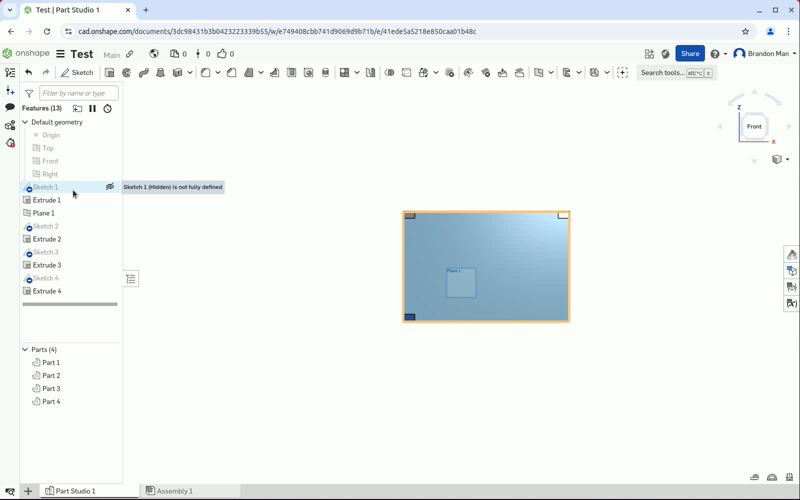
click(73, 189)
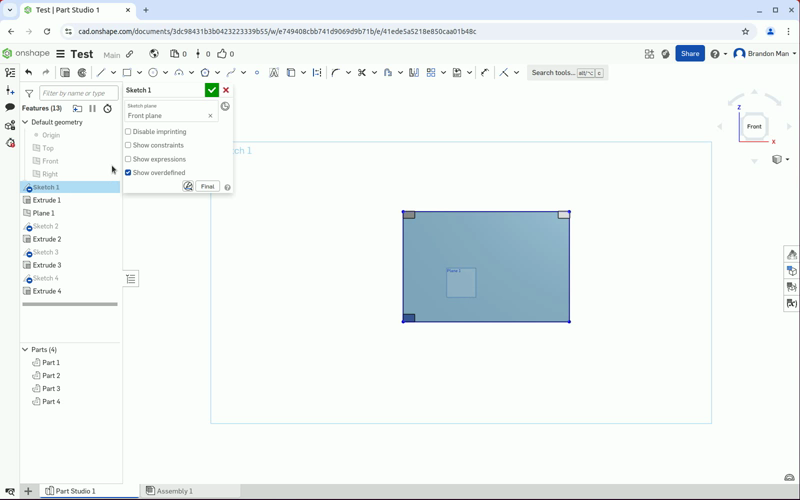
mouse_move(229, 92)
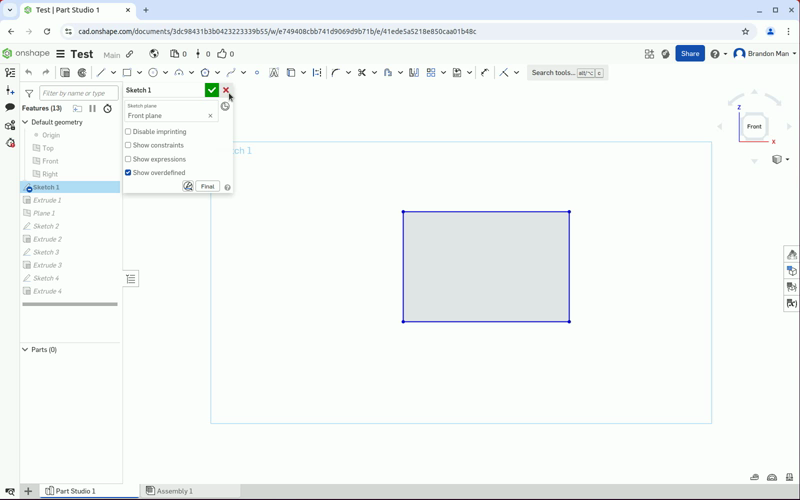
click(229, 92)
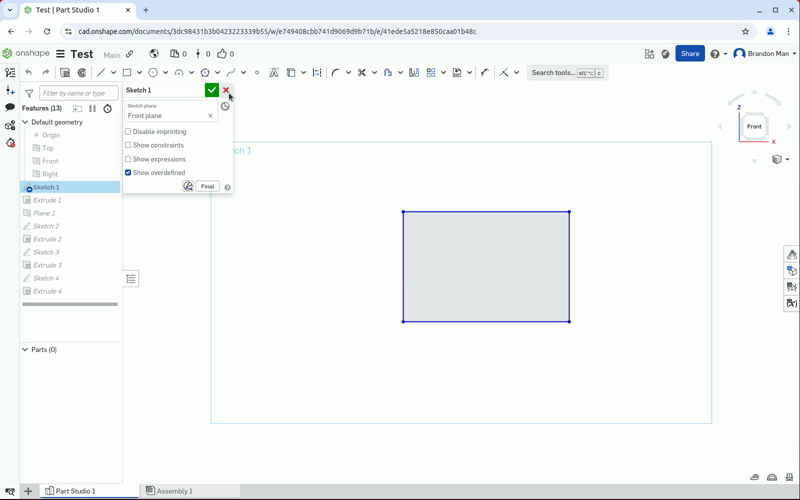
key(shift+s)
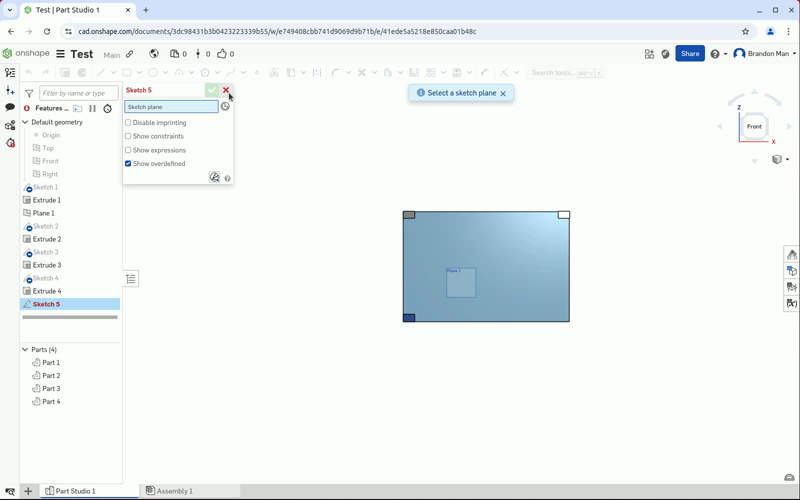
mouse_move(73, 215)
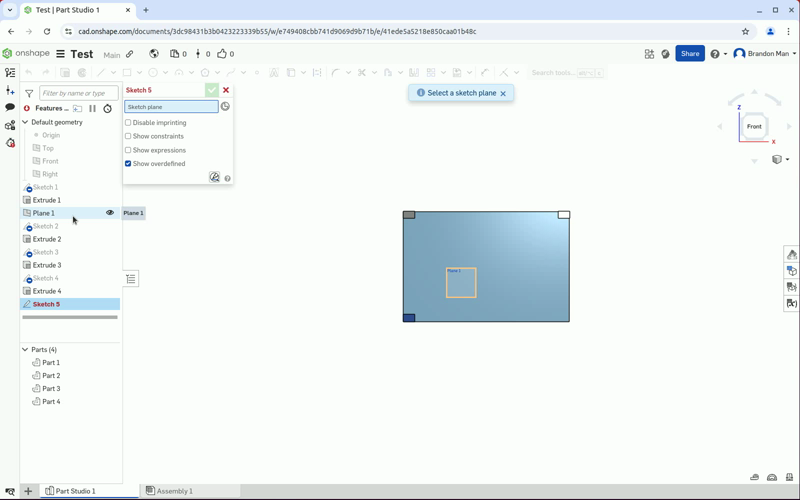
click(73, 215)
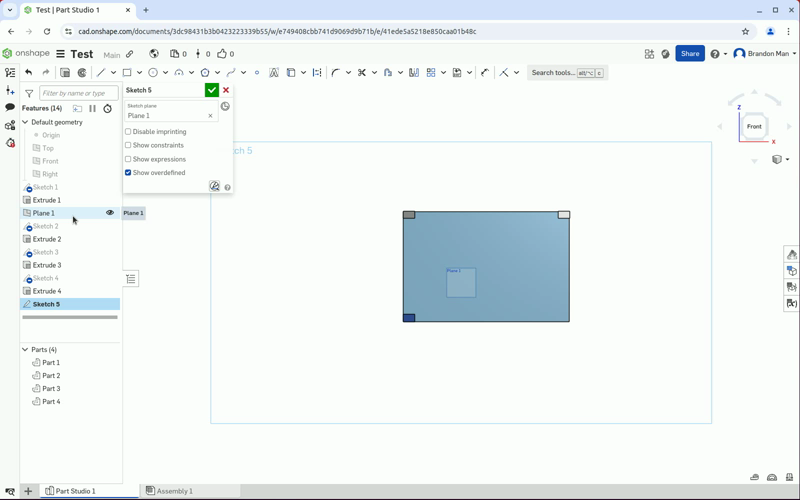
mouse_move(73, 352)
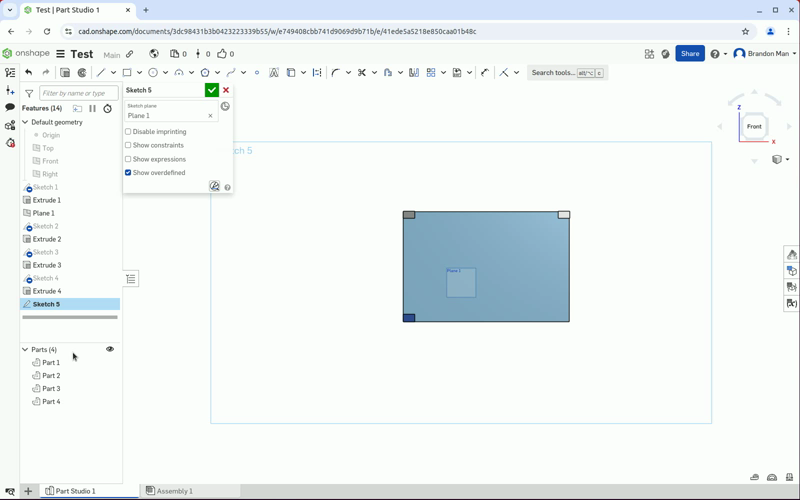
key(y)
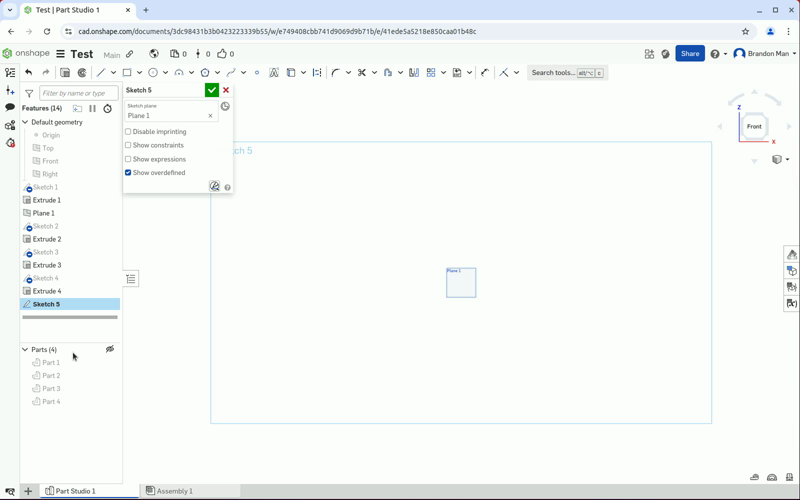
key(l)
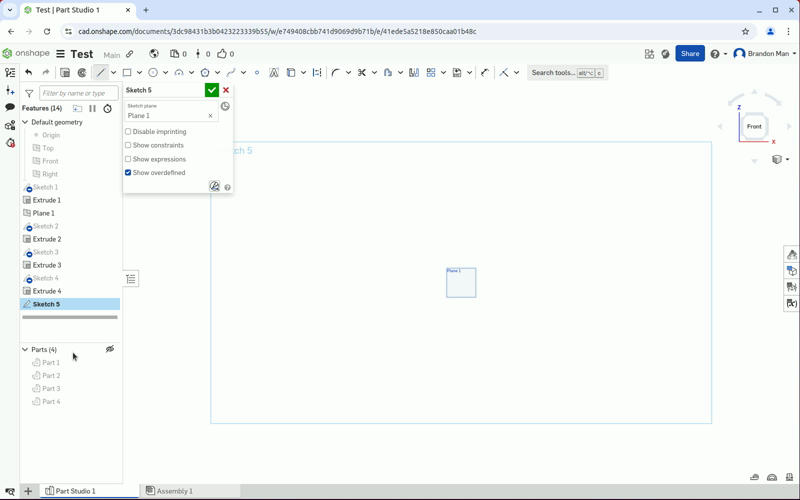
key_down(shift)
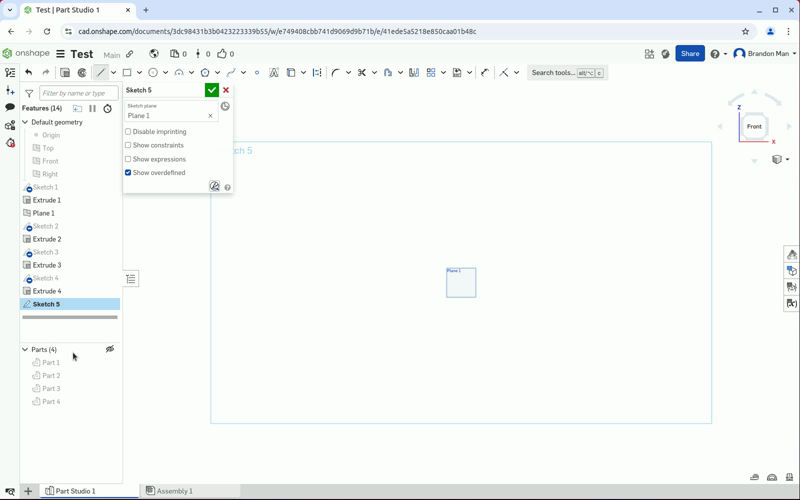
mouse_move(558, 321)
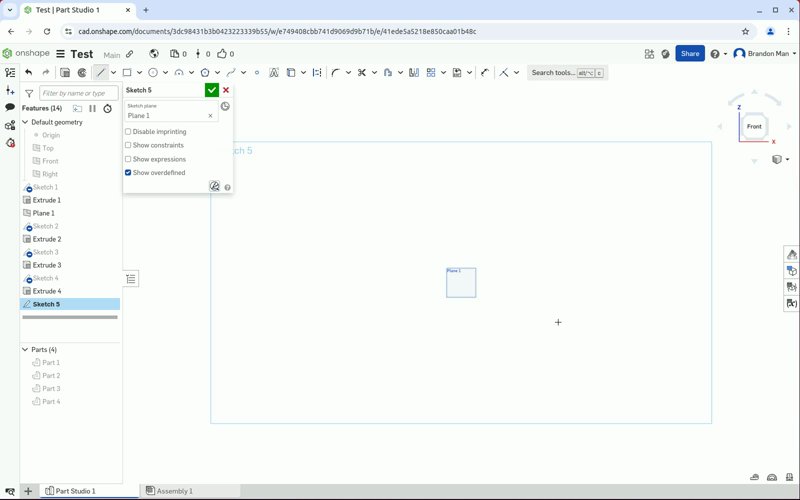
click(558, 321)
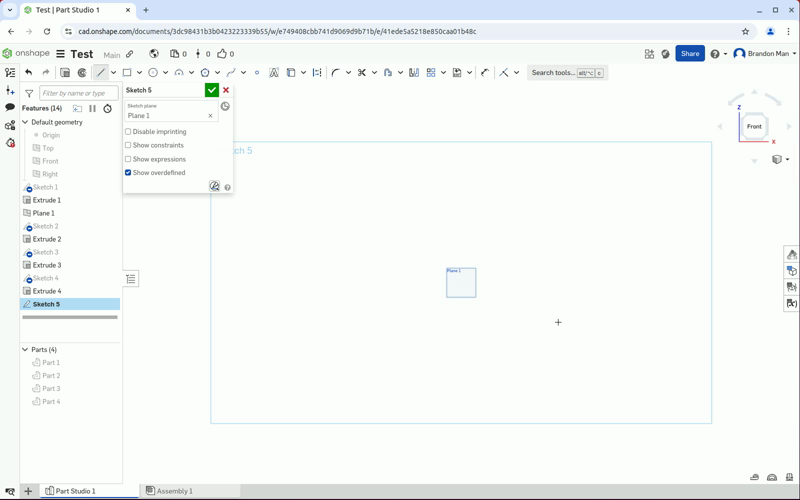
key_up(shift)
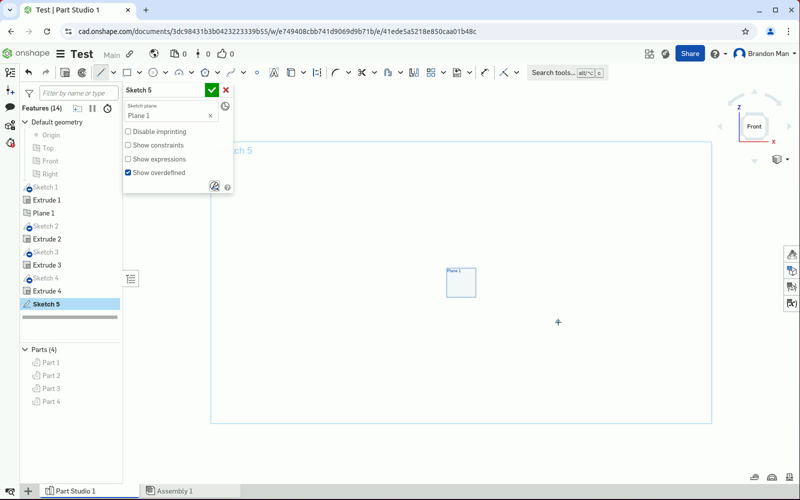
key_down(shift)
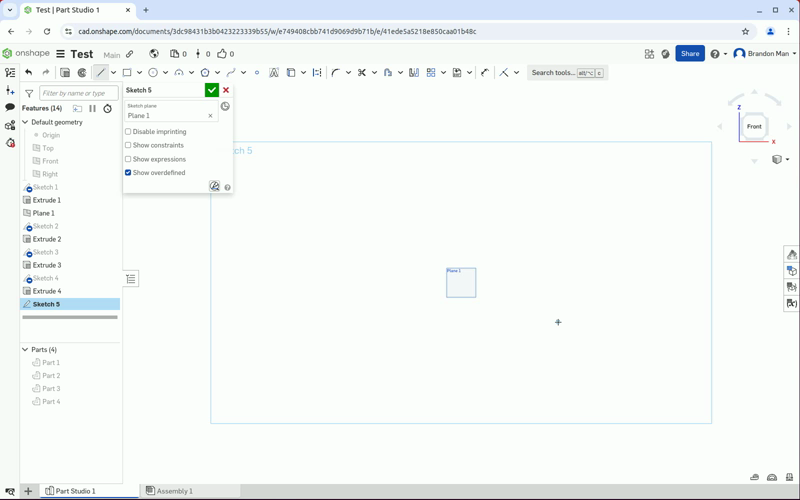
mouse_move(588, 321)
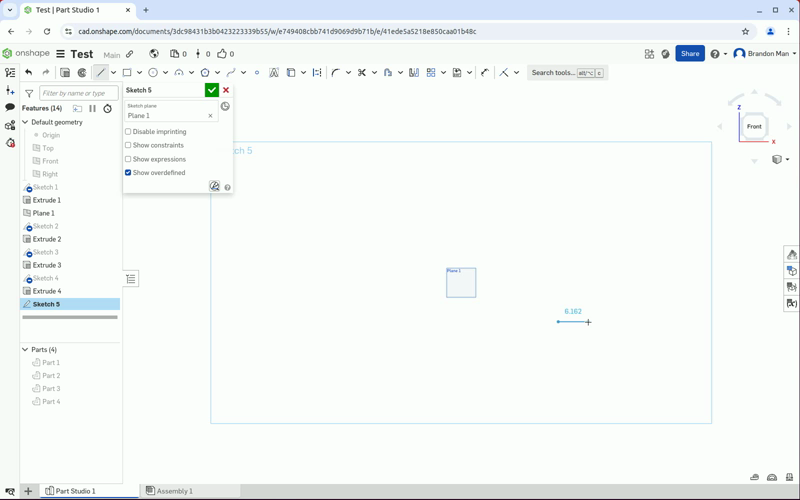
mouse_move(569, 321)
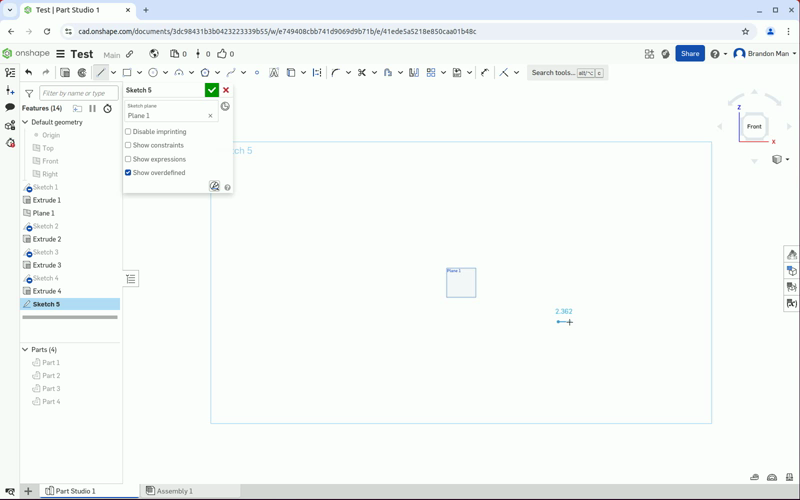
click(569, 321)
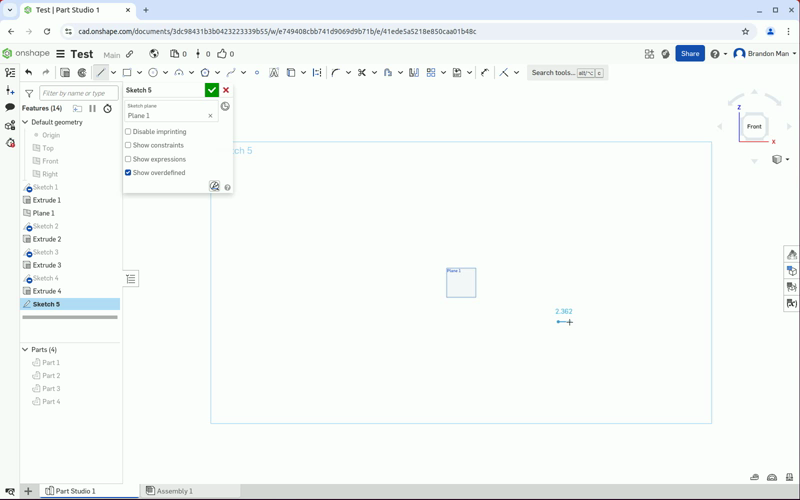
key_up(shift)
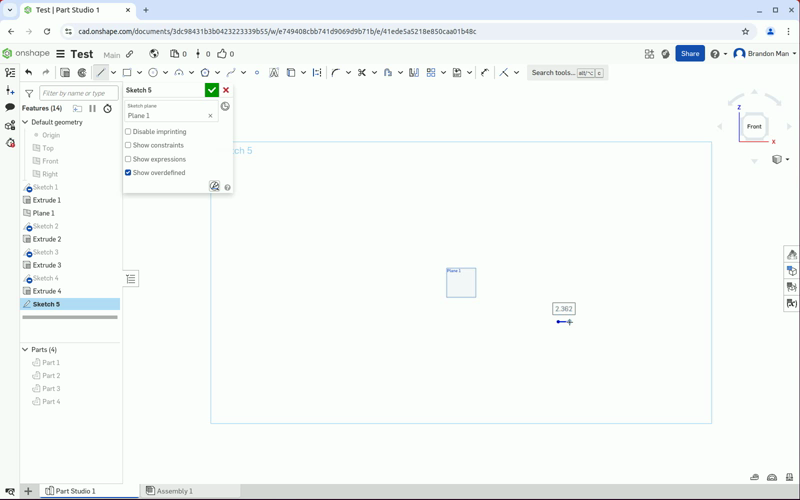
key_down(shift)
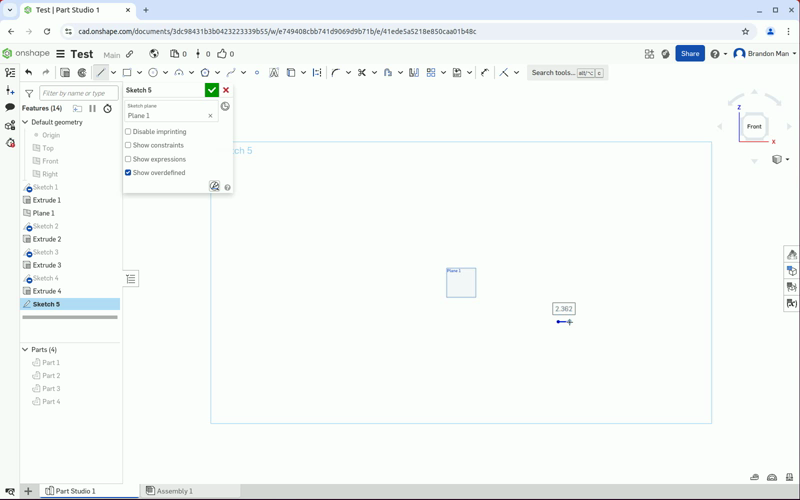
mouse_move(589, 321)
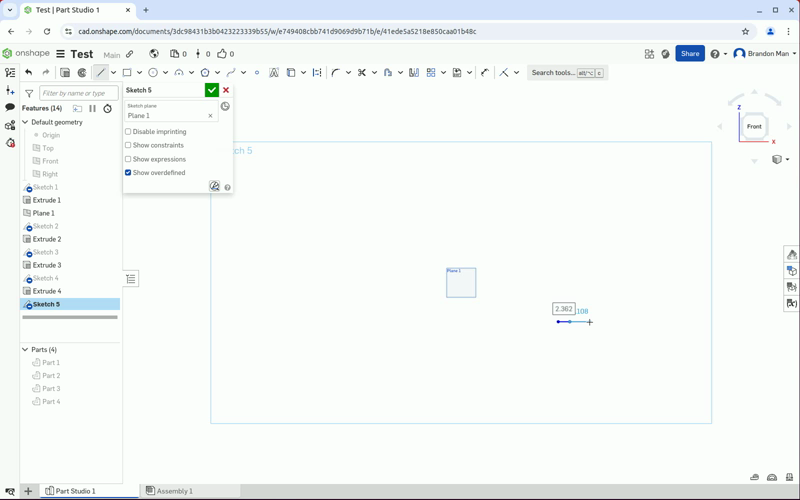
mouse_move(569, 314)
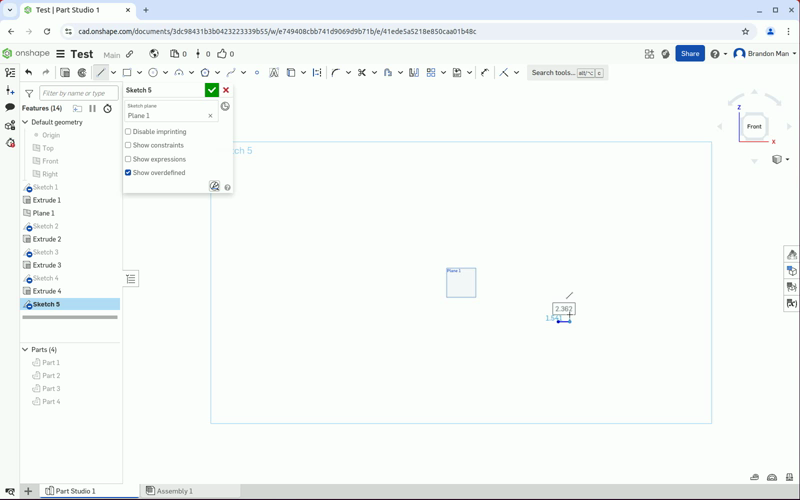
scroll(6)
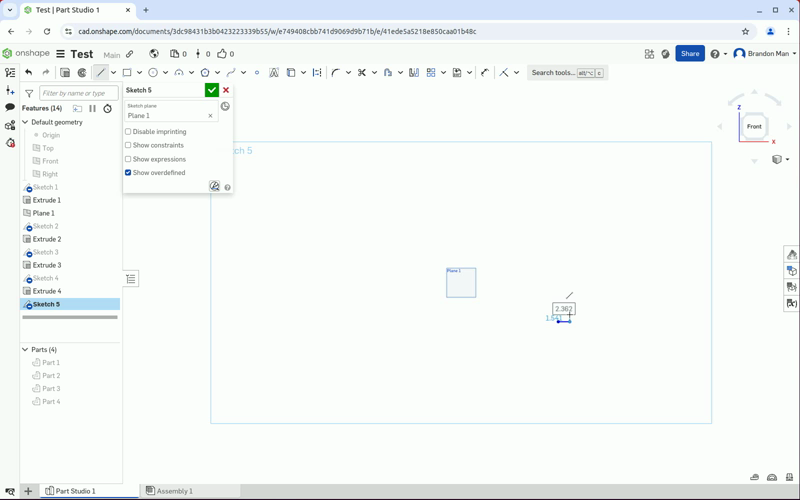
scroll(6)
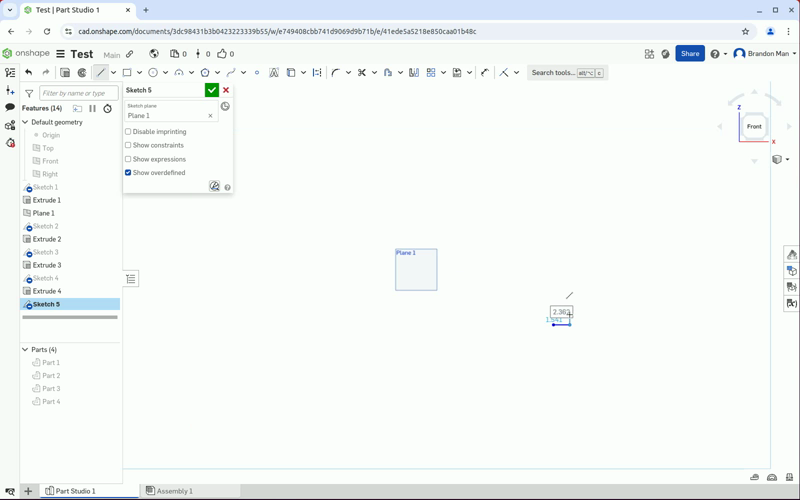
scroll(6)
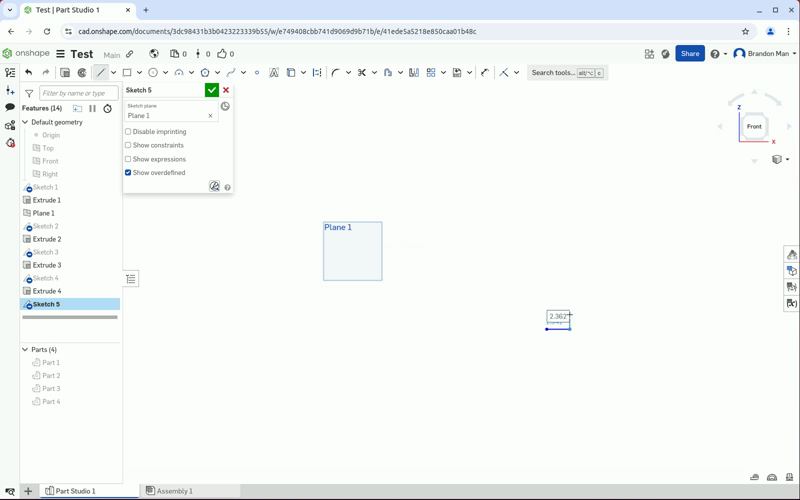
scroll(6)
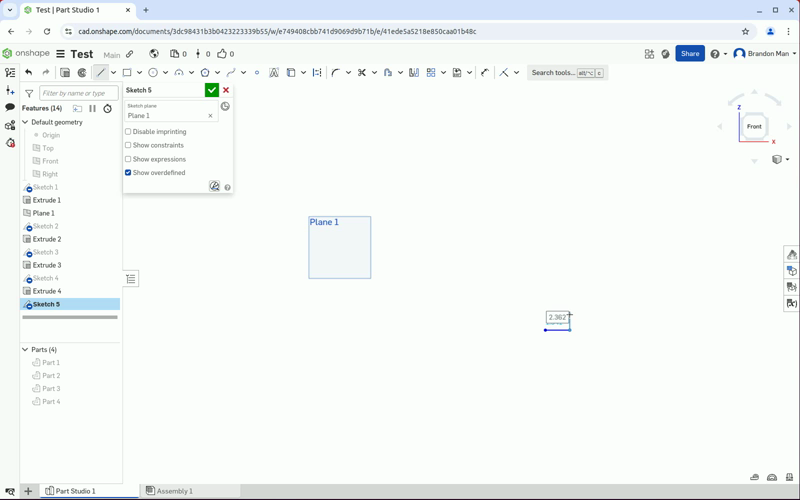
scroll(6)
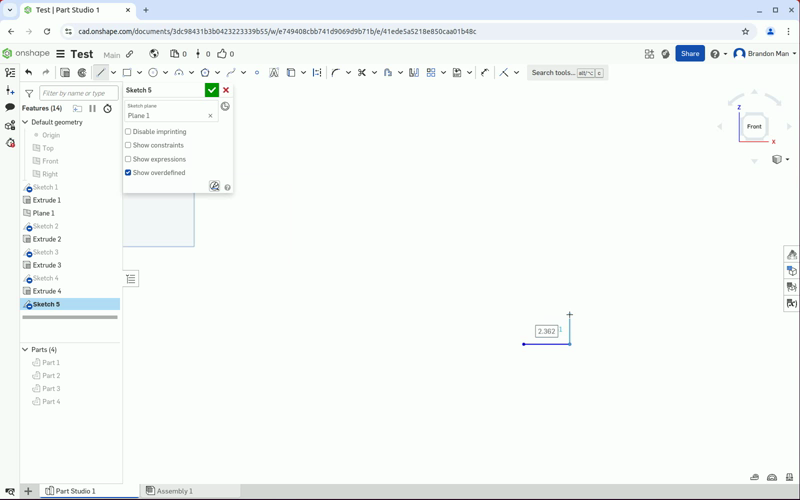
scroll(6)
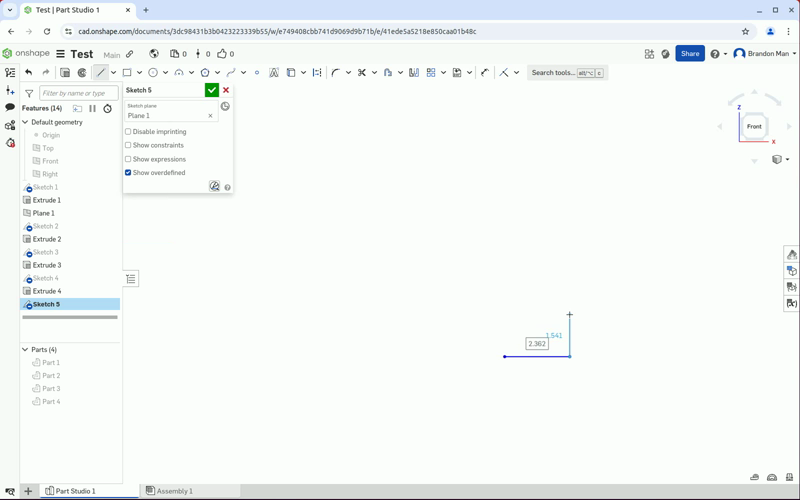
scroll(6)
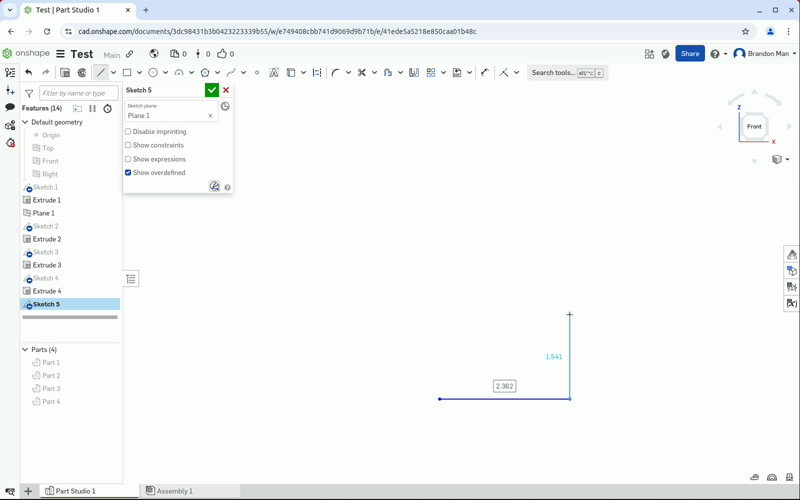
click(569, 314)
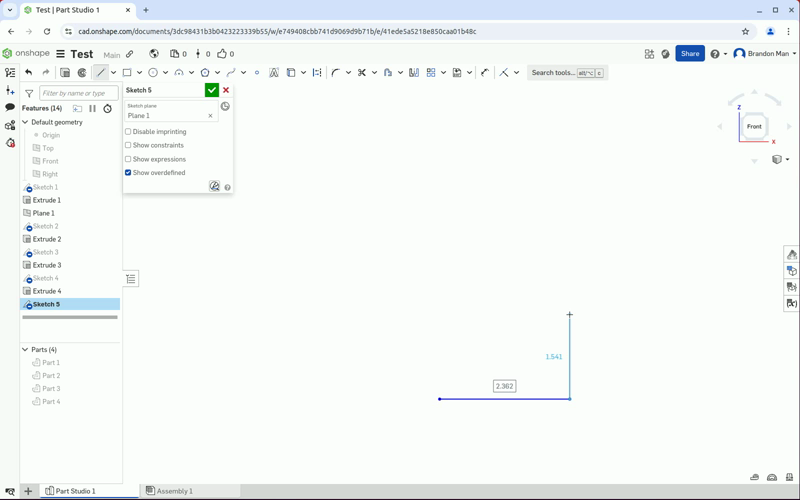
scroll(-6)
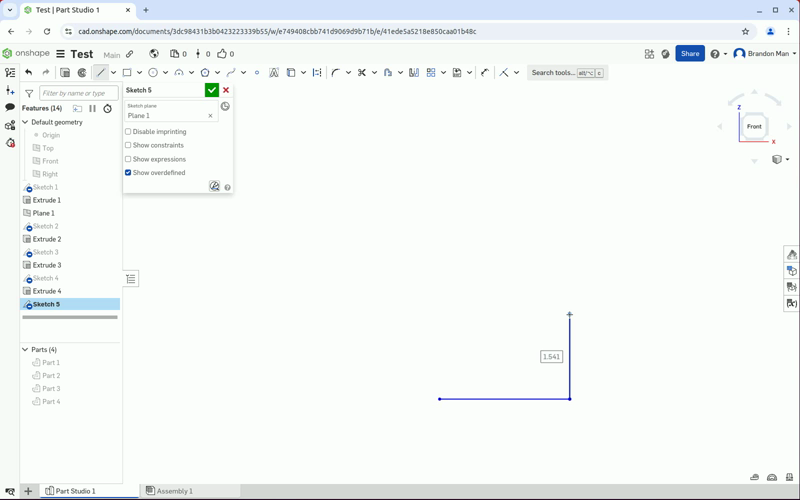
scroll(-6)
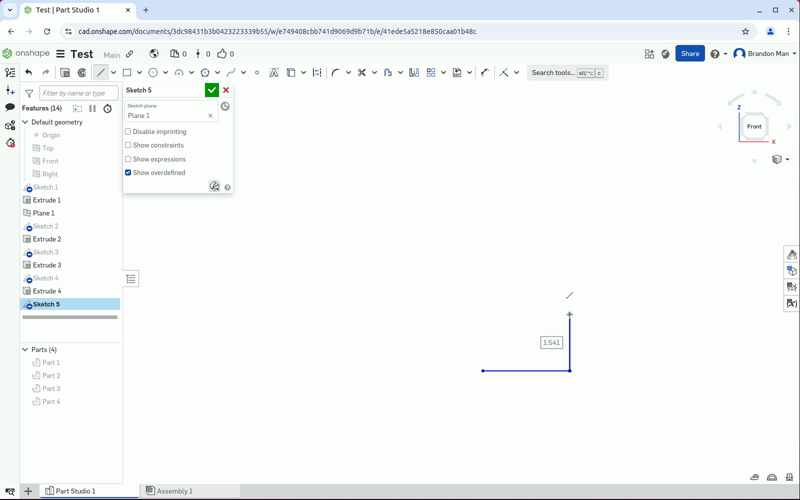
scroll(-6)
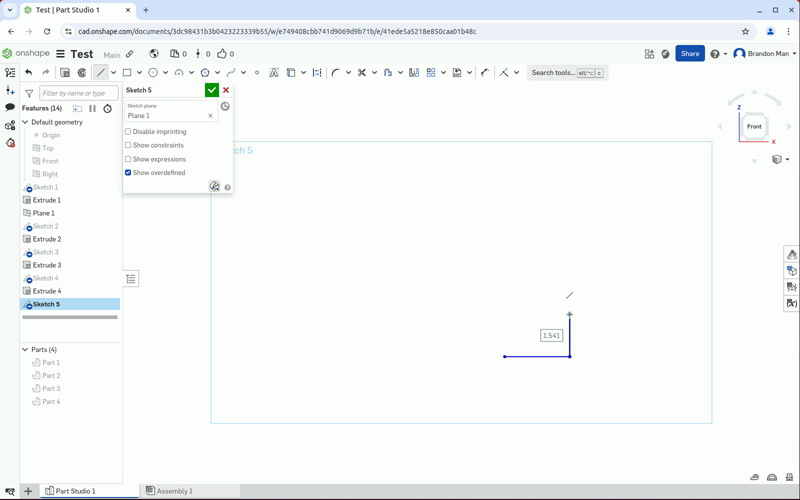
scroll(-6)
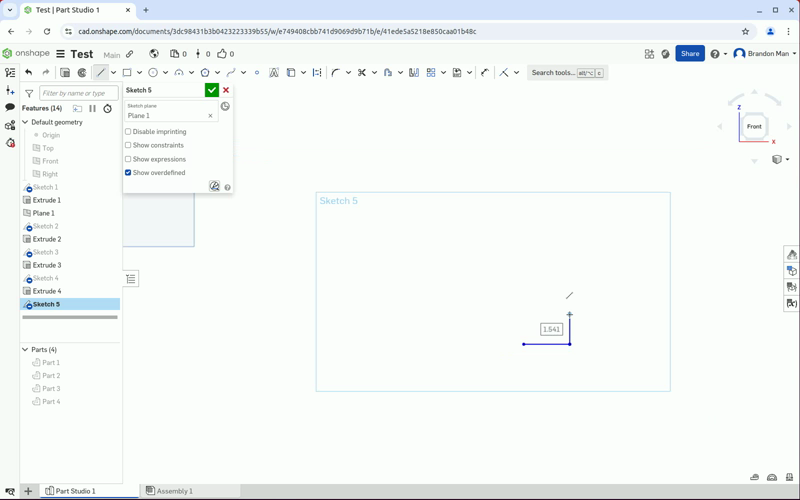
scroll(-6)
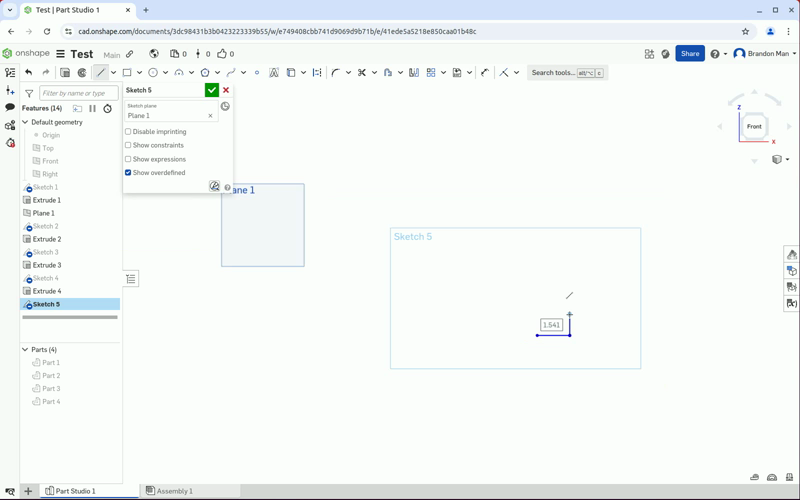
scroll(-6)
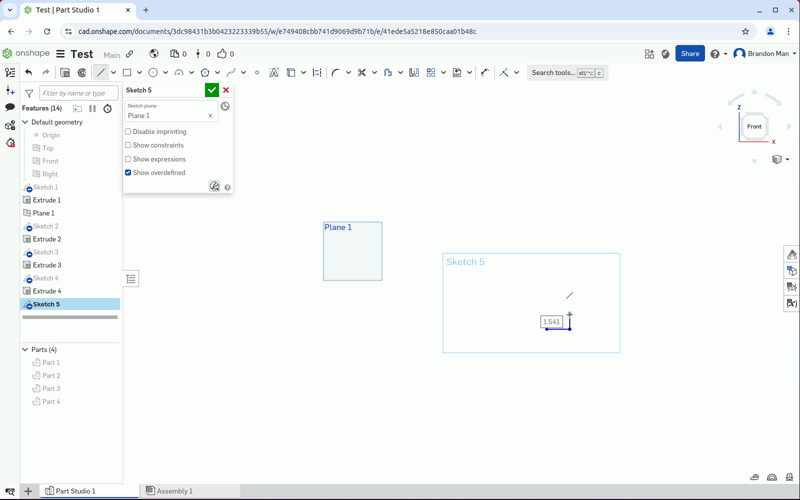
scroll(-6)
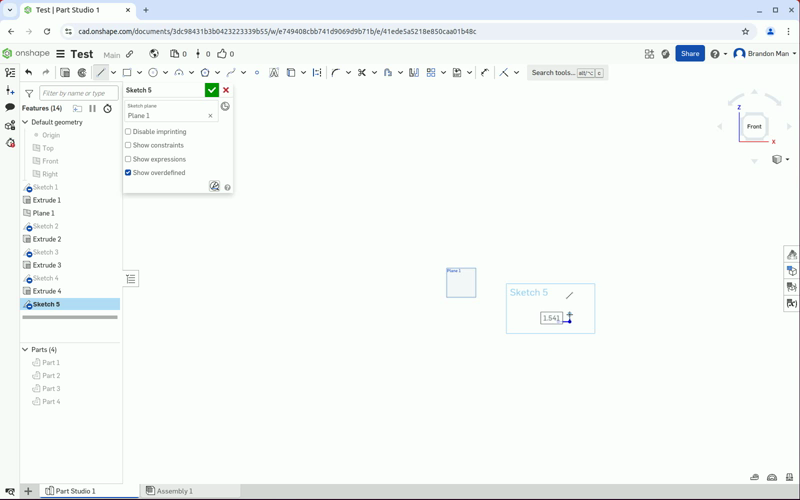
key_up(shift)
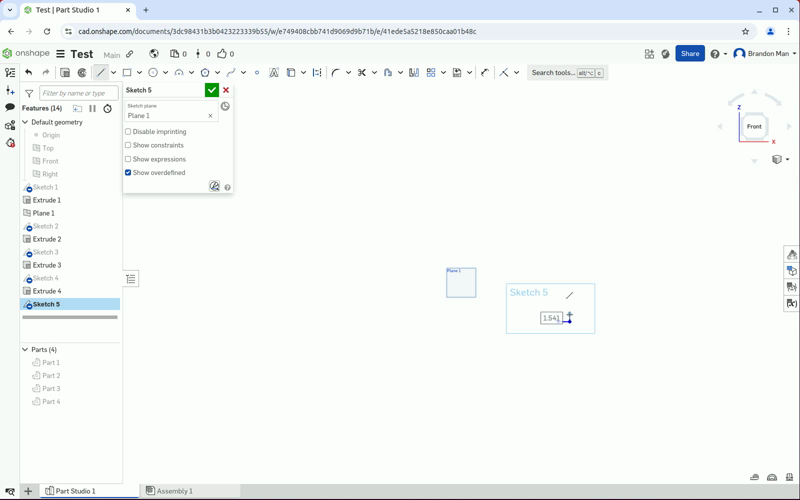
key_down(shift)
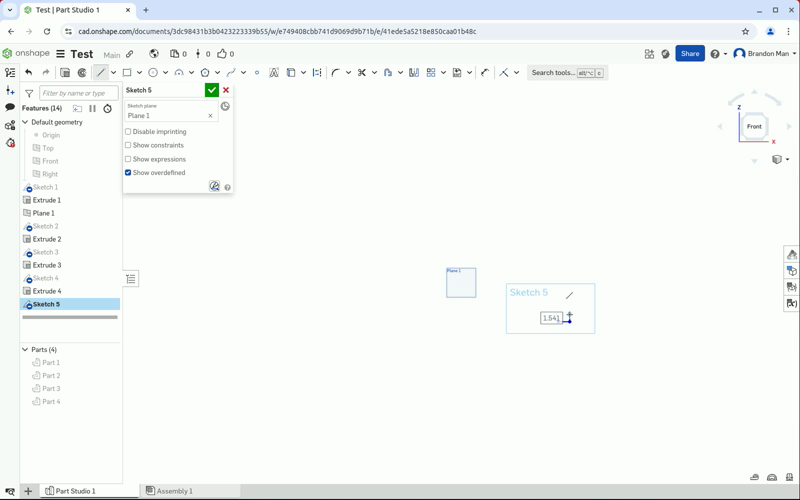
mouse_move(589, 314)
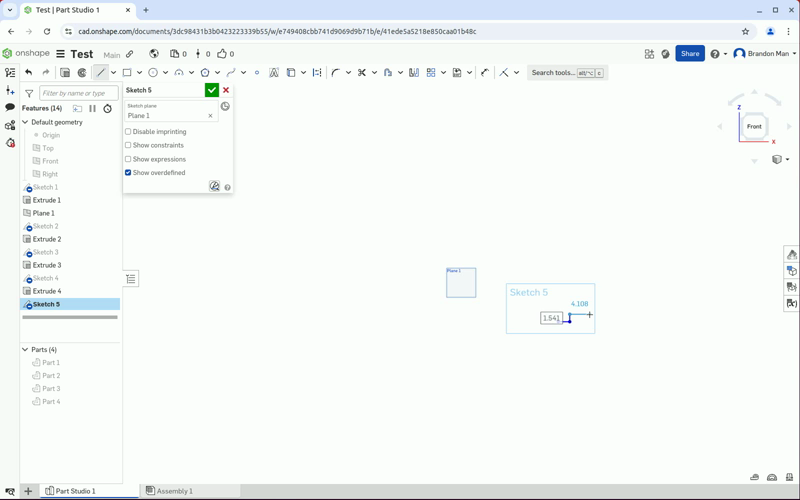
mouse_move(558, 314)
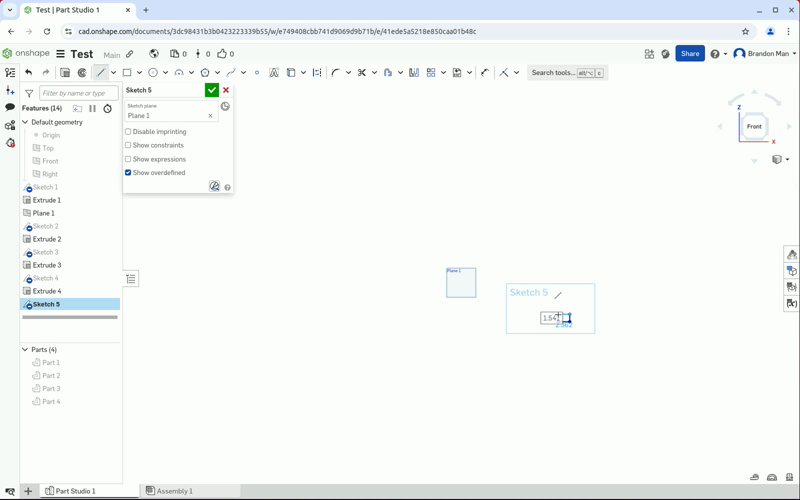
click(558, 314)
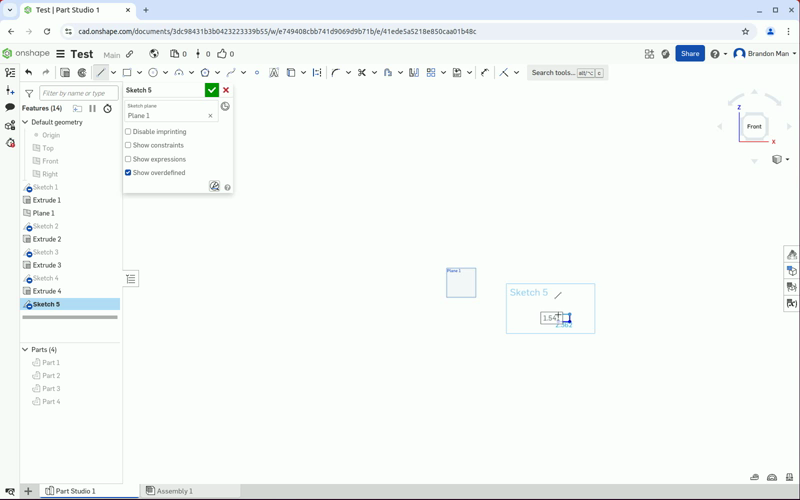
key_up(shift)
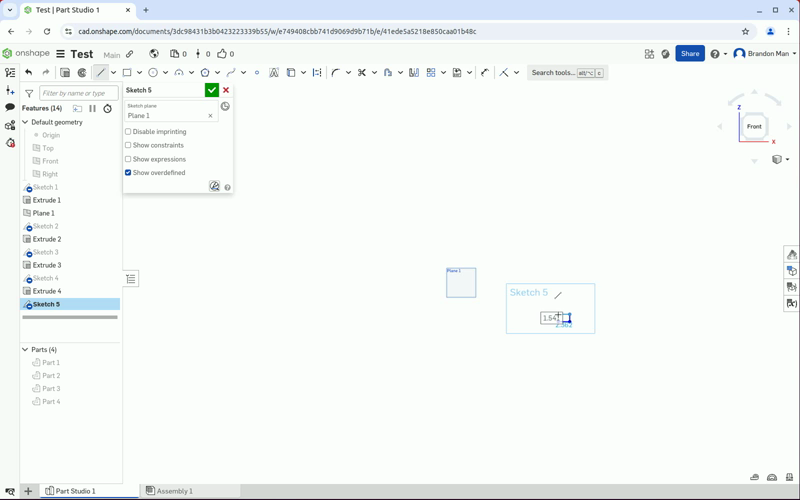
mouse_move(588, 314)
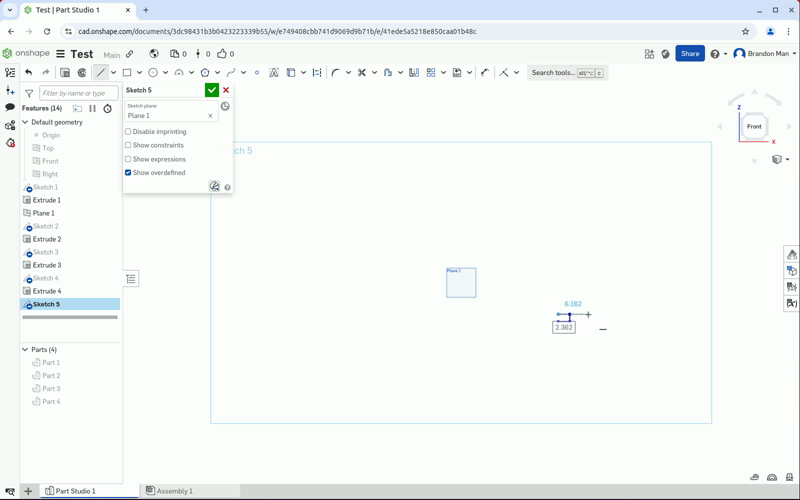
key_down(shift)
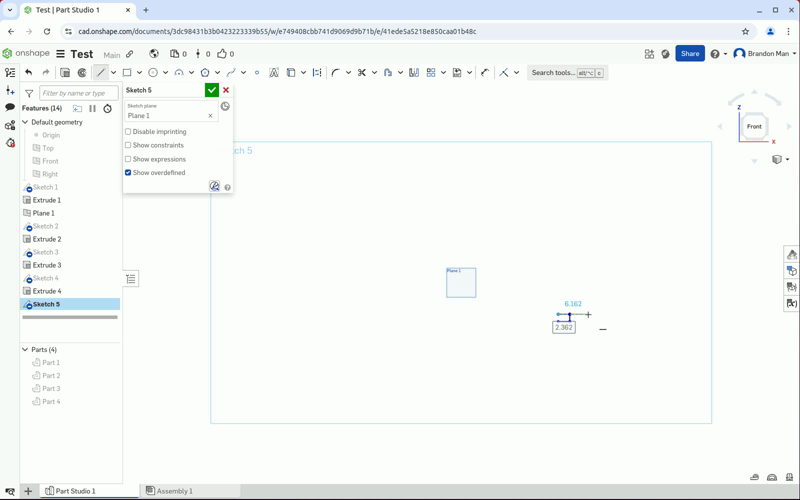
mouse_move(558, 321)
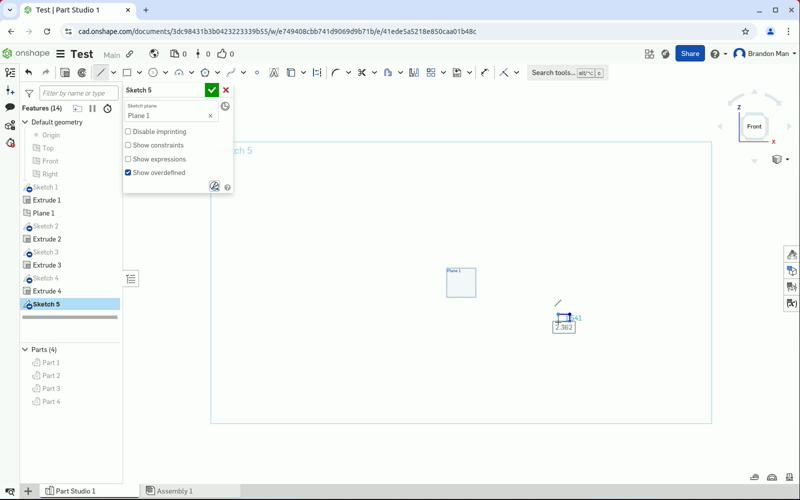
scroll(6)
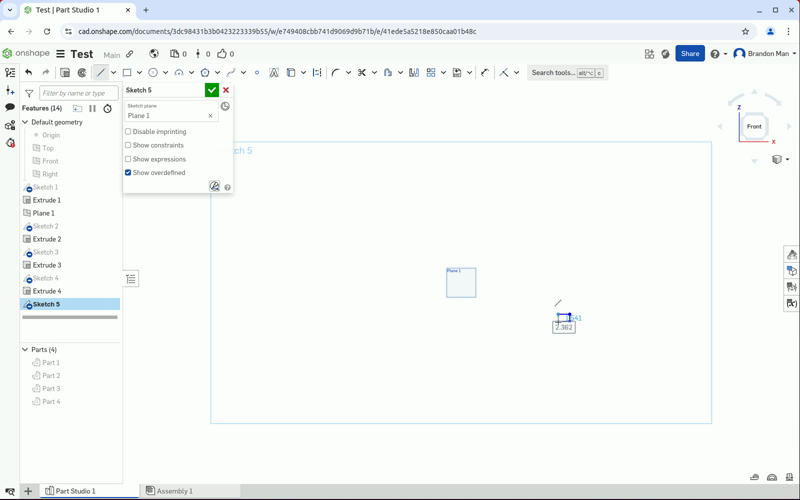
scroll(6)
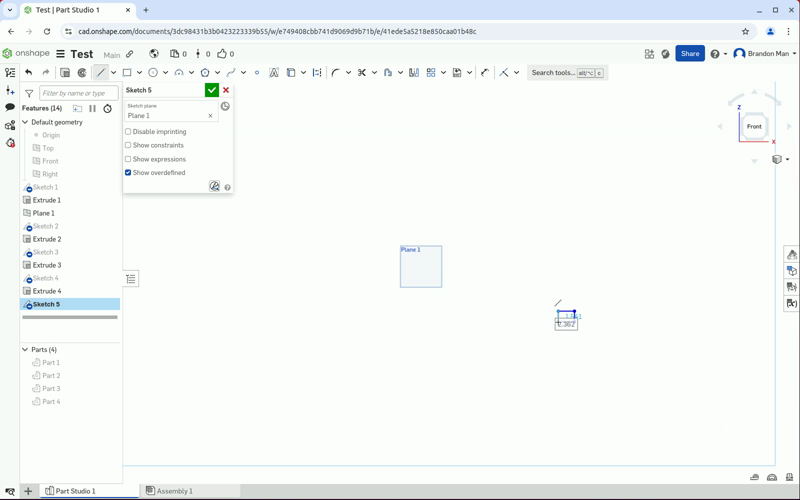
scroll(6)
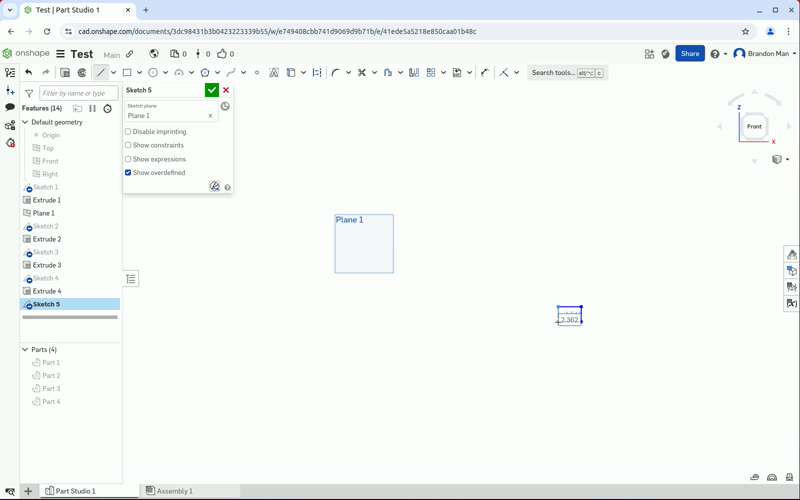
scroll(6)
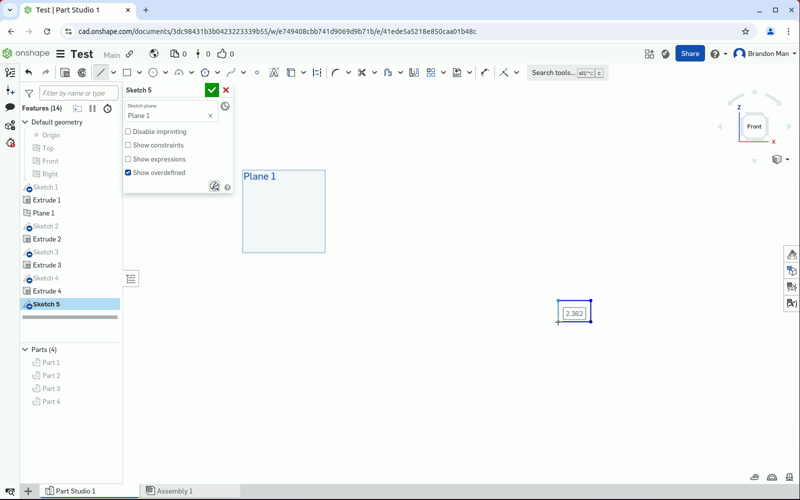
scroll(6)
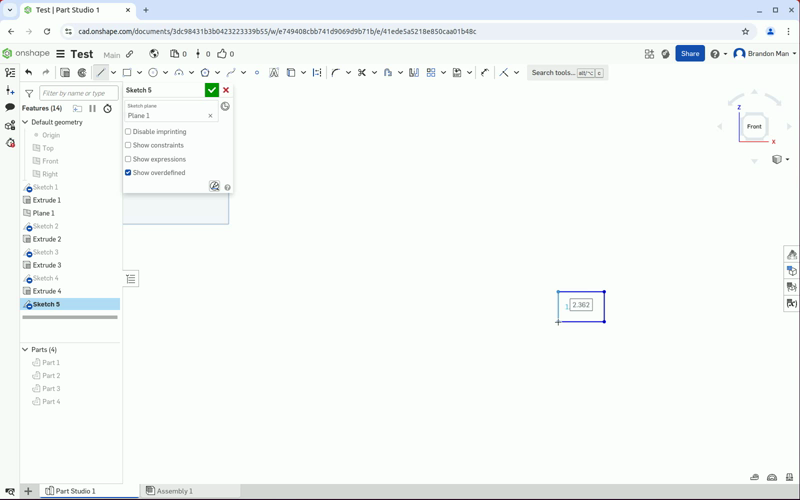
scroll(6)
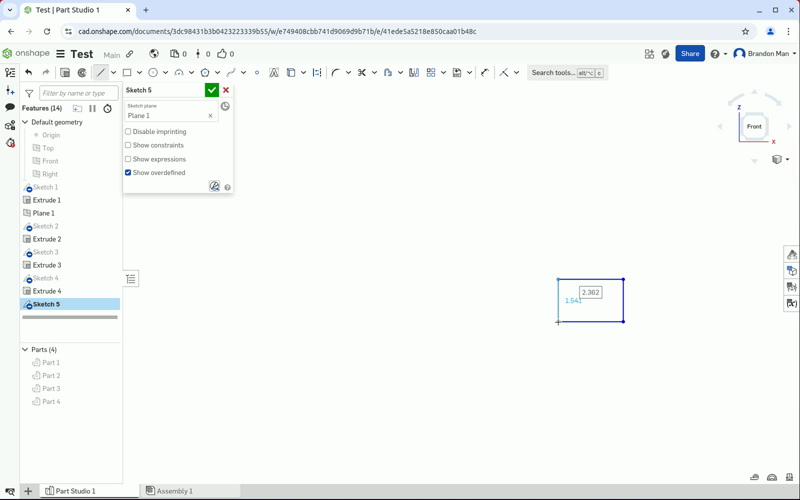
scroll(6)
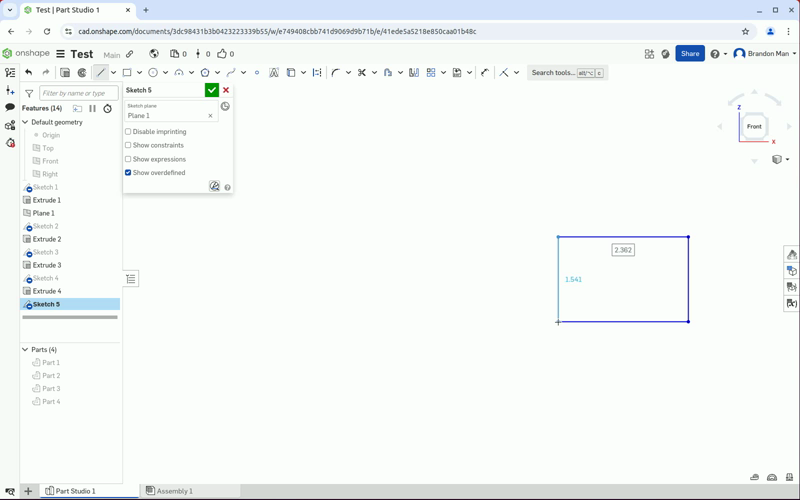
key_up(shift)
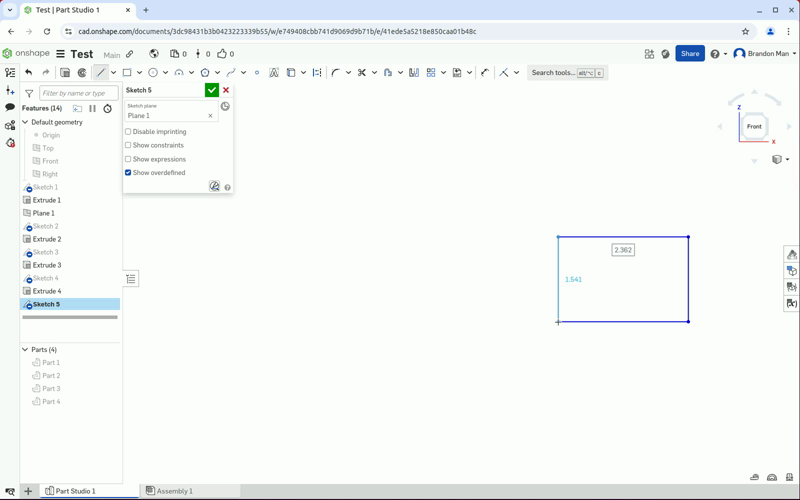
click(558, 321)
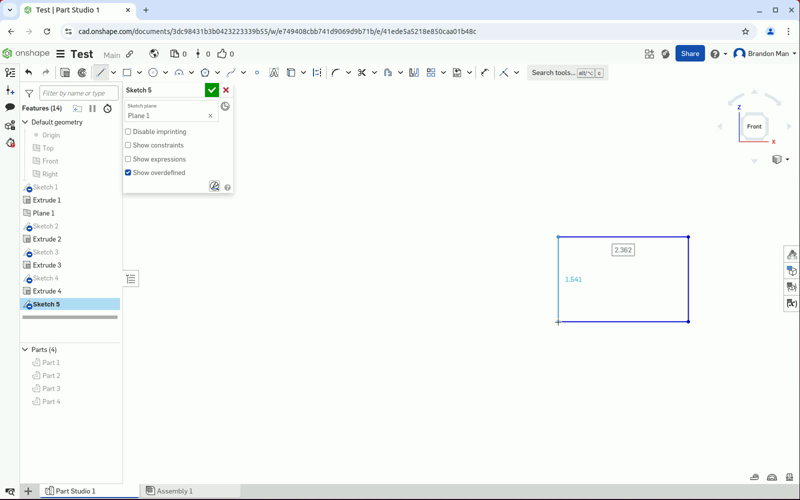
scroll(-6)
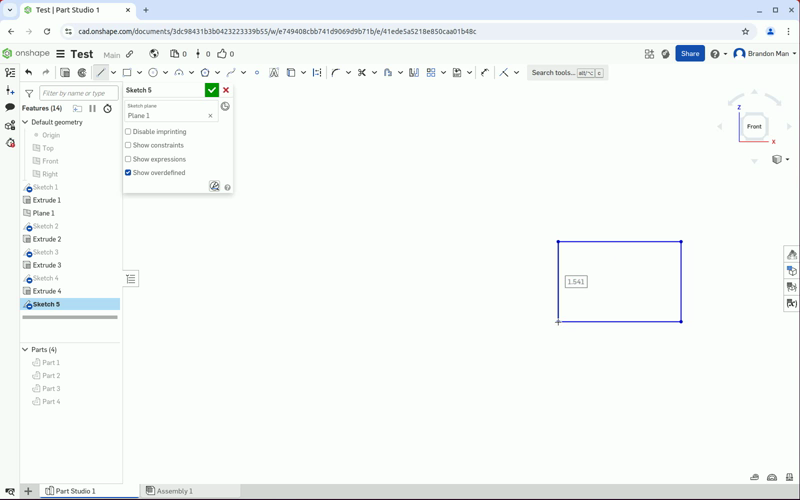
scroll(-6)
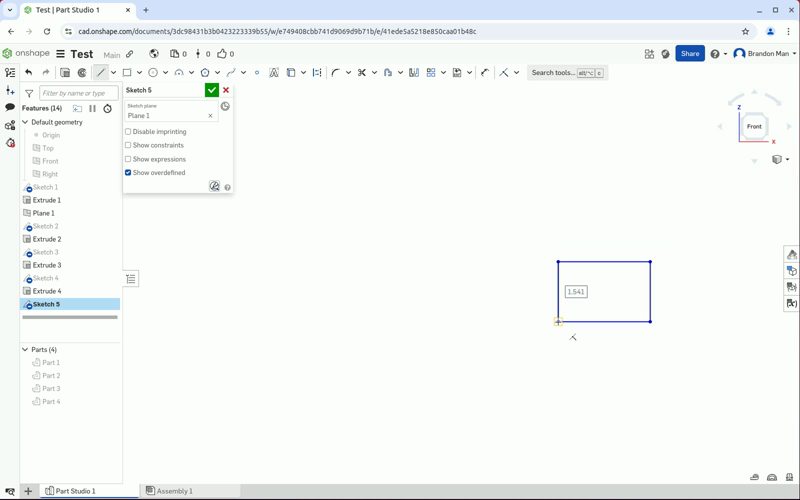
scroll(-6)
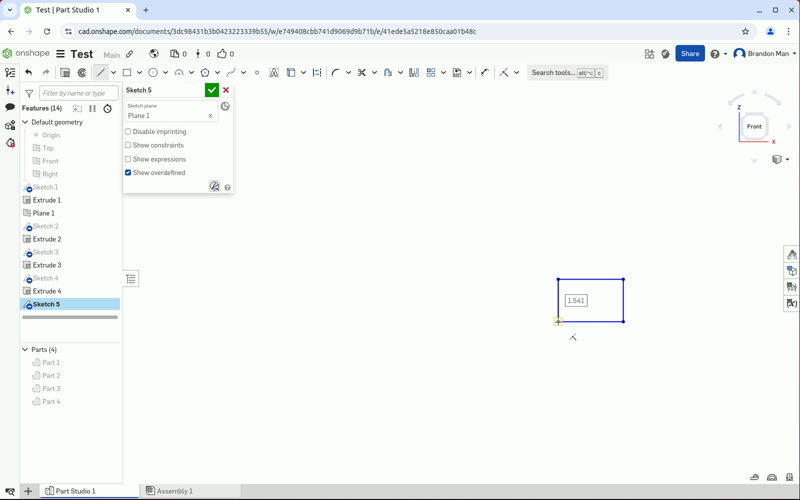
scroll(-6)
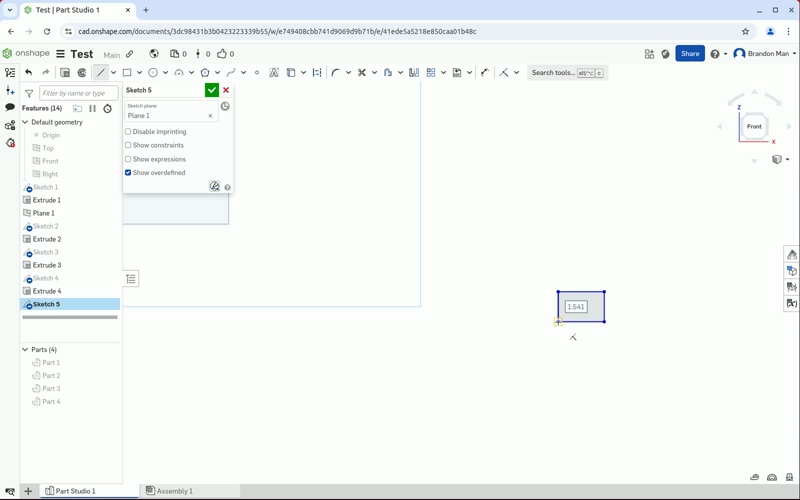
scroll(-6)
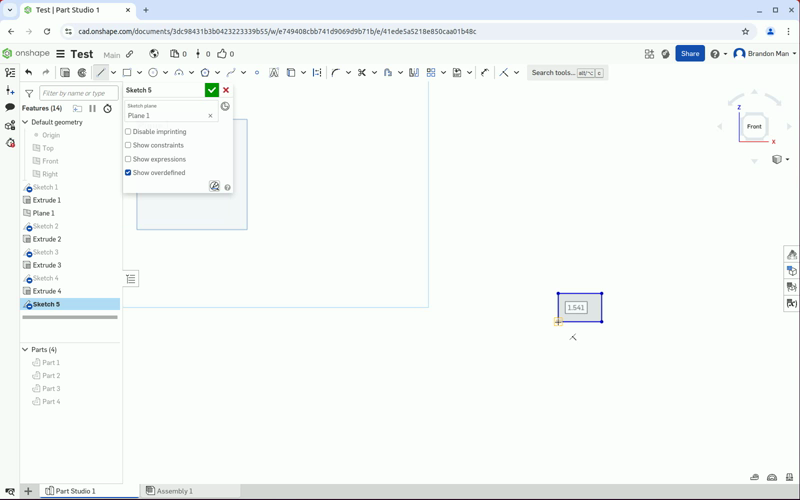
scroll(-6)
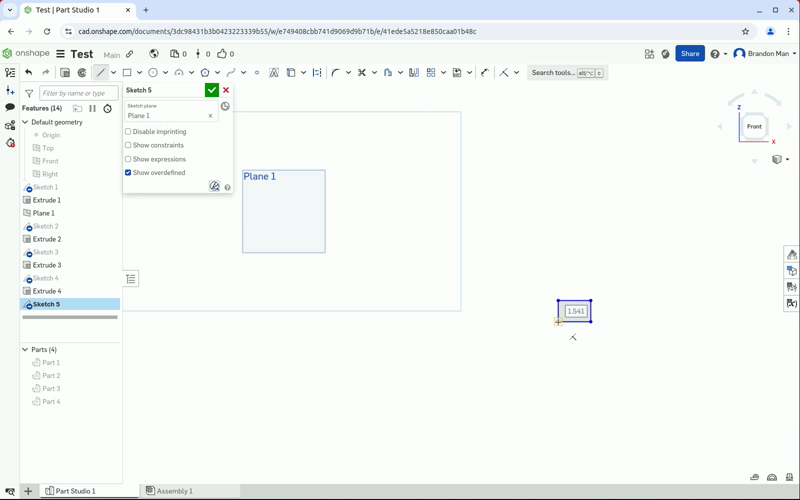
scroll(-6)
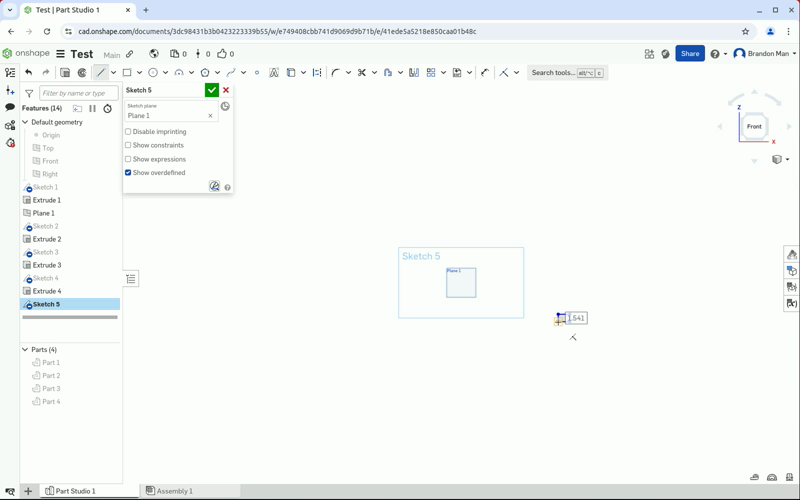
key(esc)
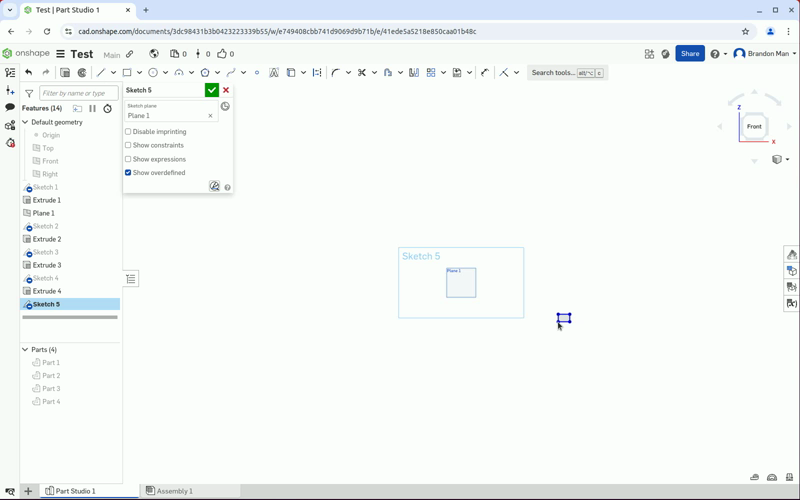
mouse_move(562, 320)
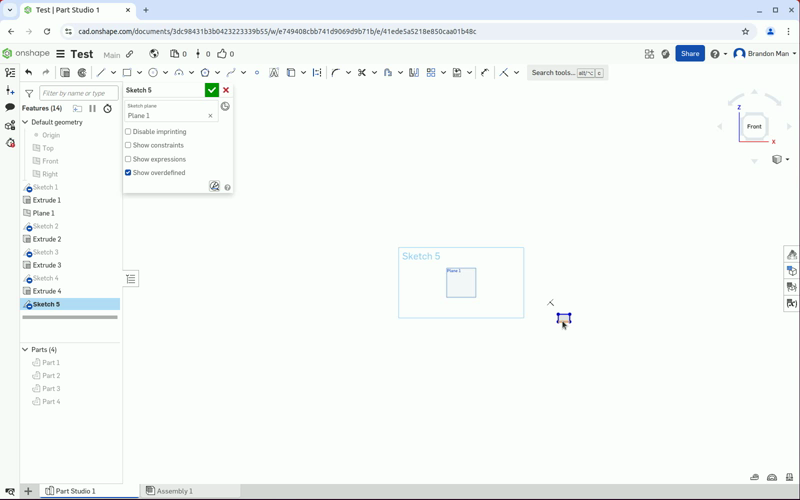
scroll(6)
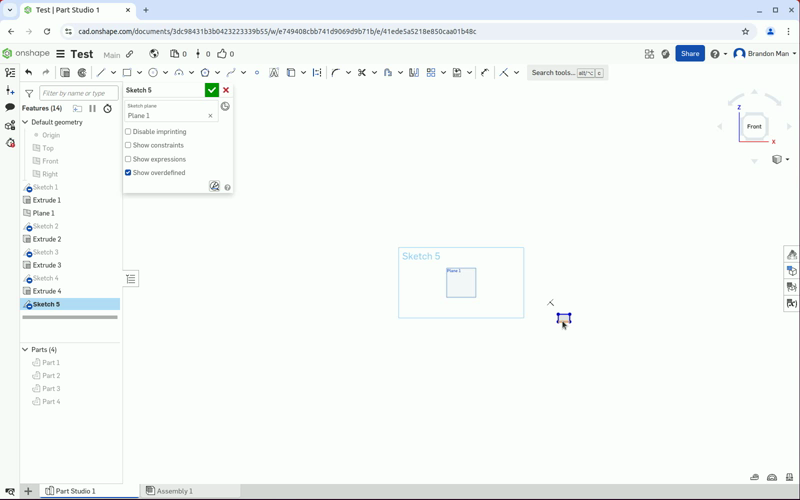
scroll(6)
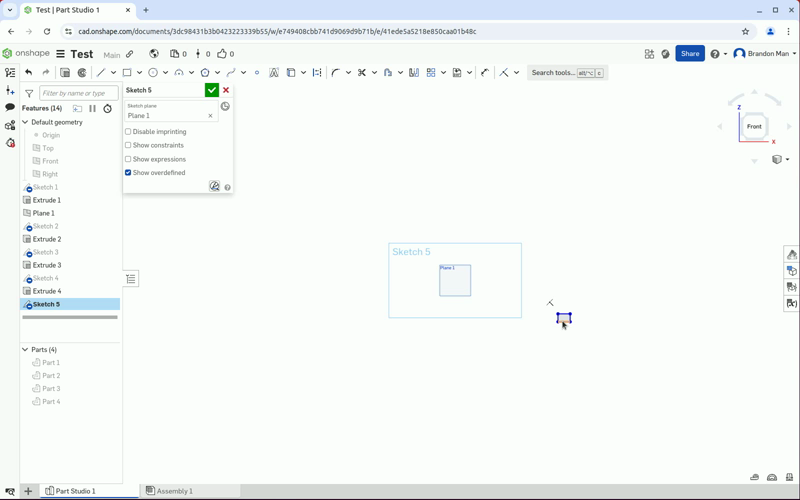
scroll(6)
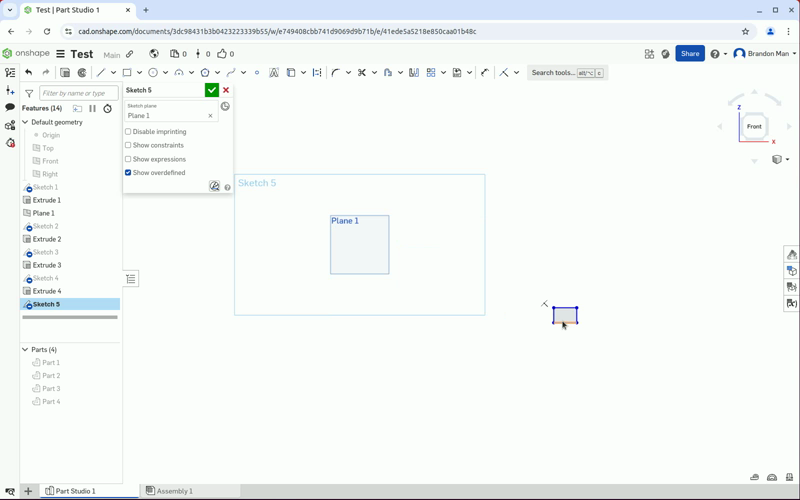
scroll(6)
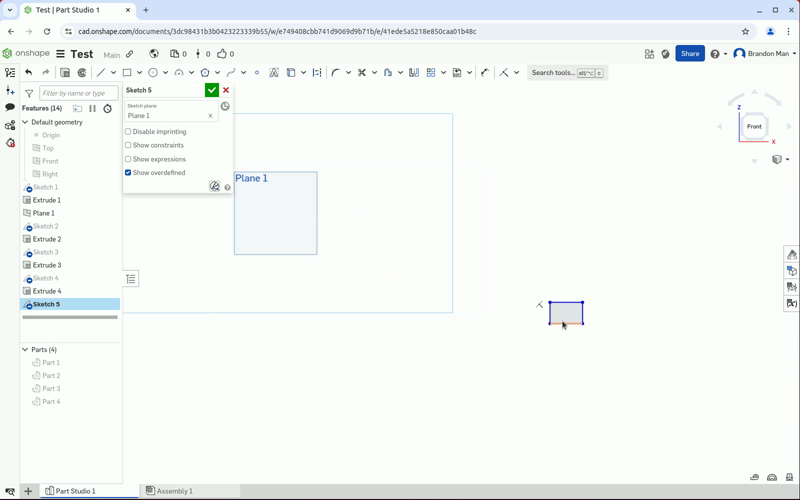
scroll(6)
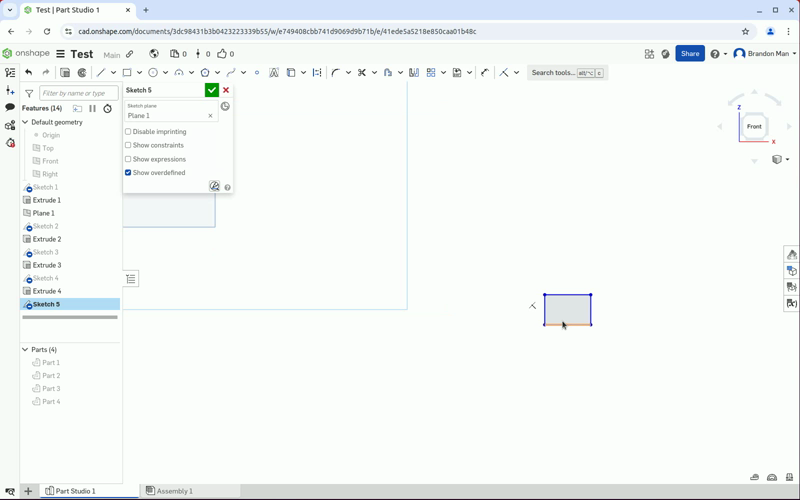
scroll(6)
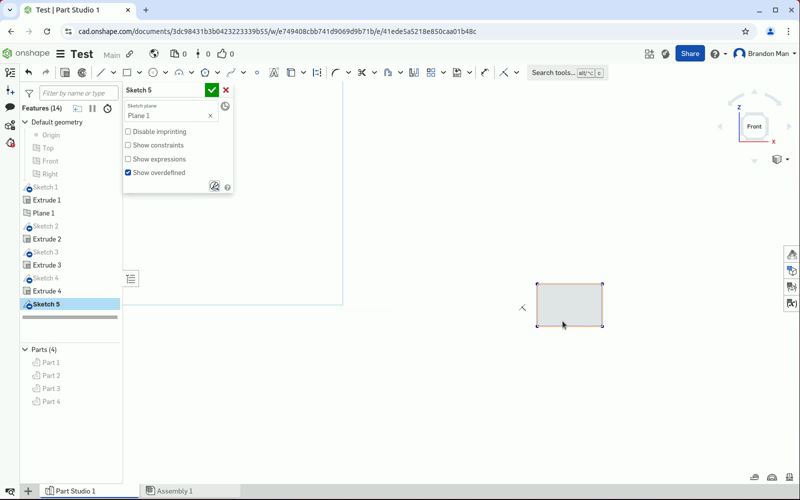
scroll(6)
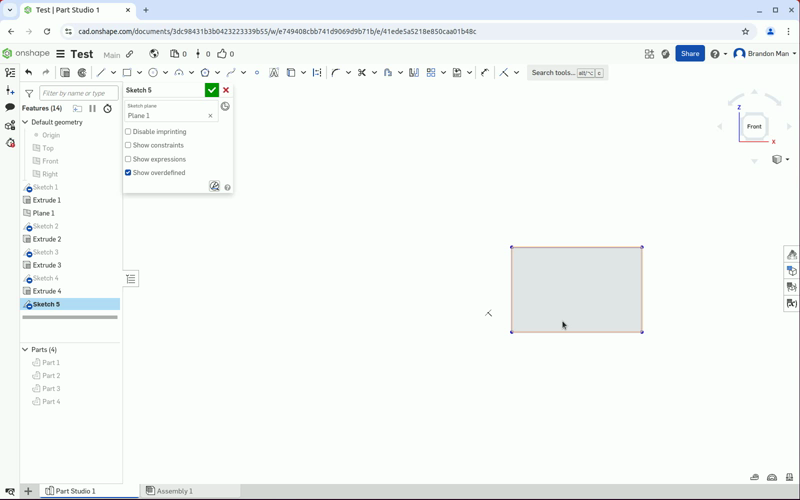
click(562, 320)
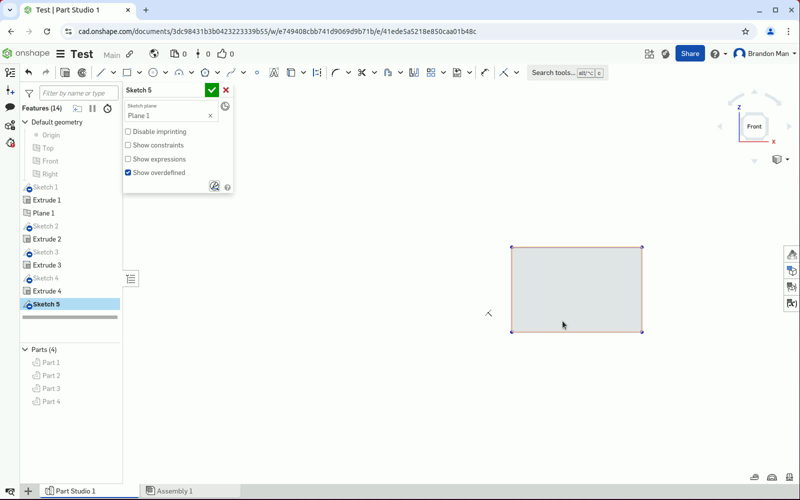
scroll(-6)
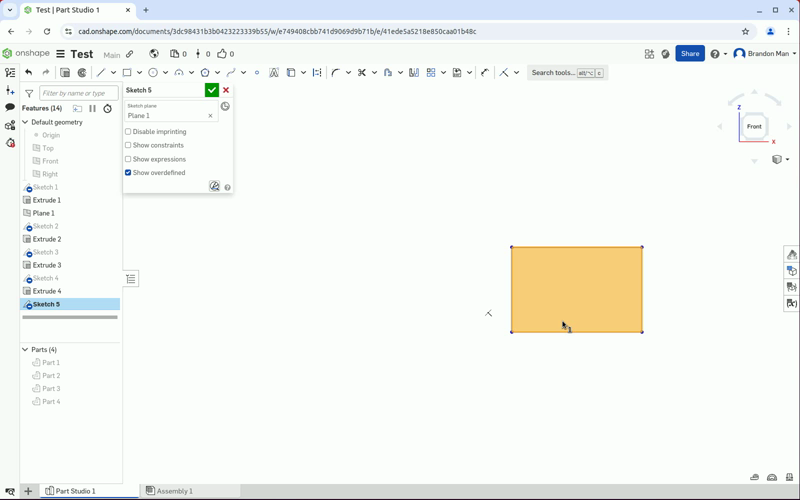
scroll(-6)
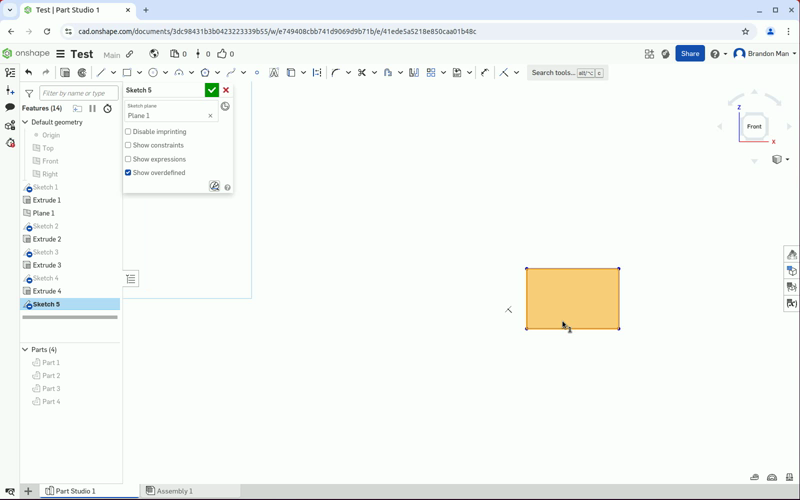
scroll(-6)
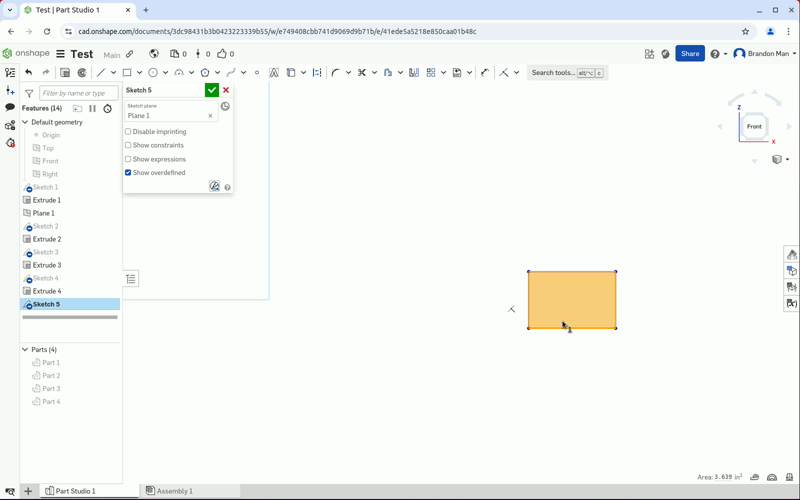
scroll(-6)
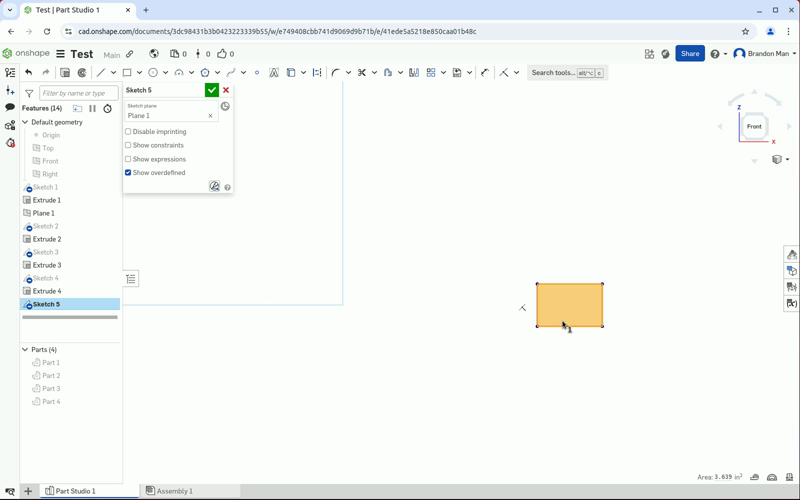
scroll(-6)
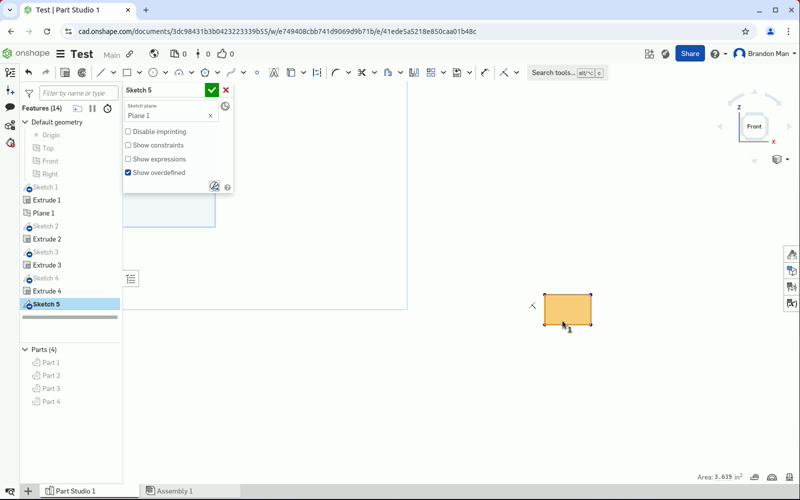
scroll(-6)
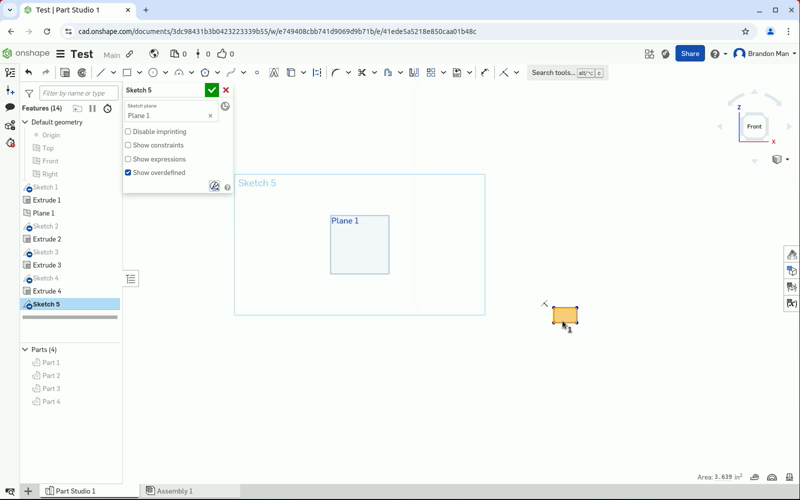
scroll(-6)
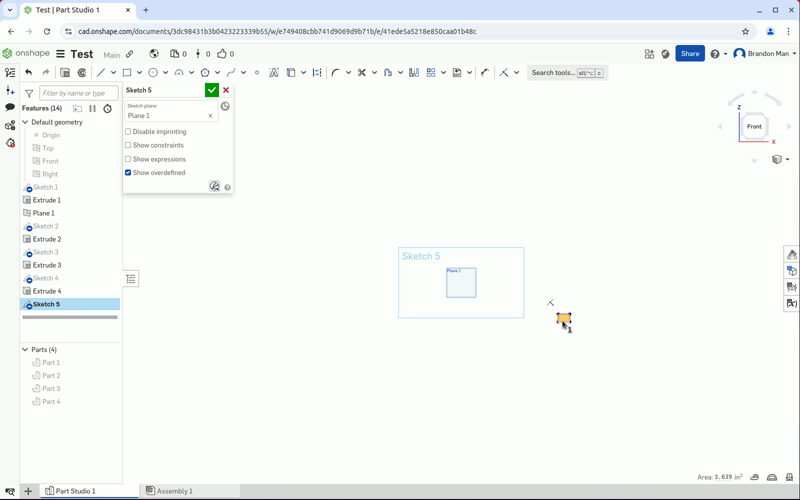
mouse_move(73, 352)
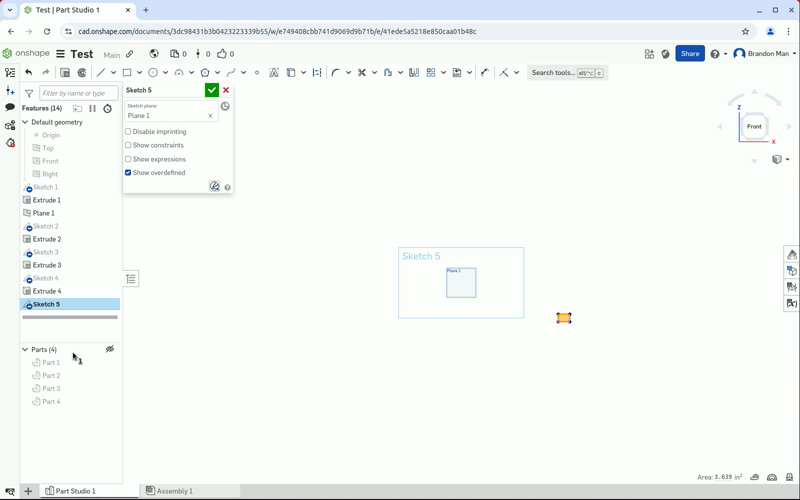
key(shift+y)
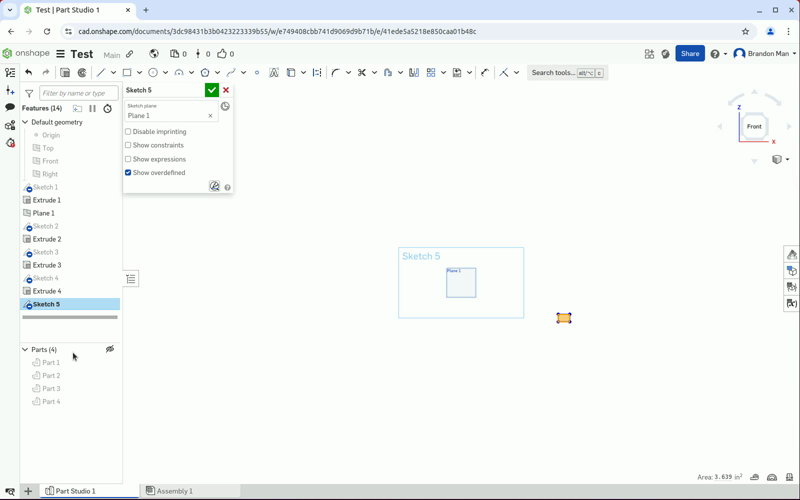
key(shift+e)
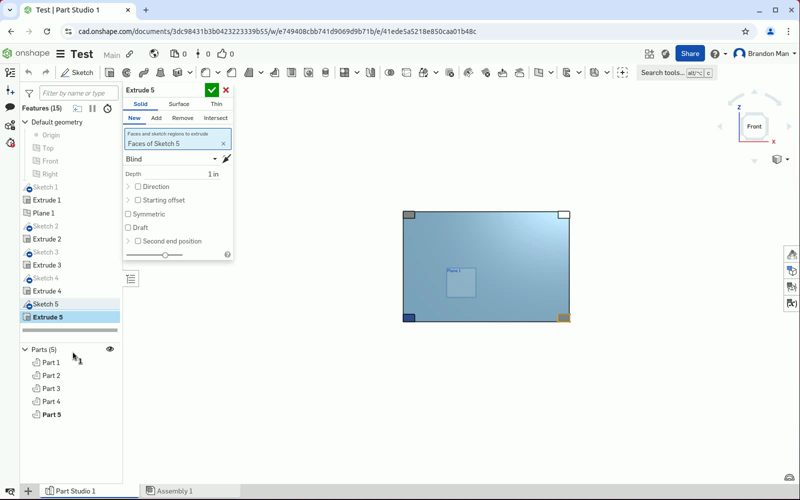
mouse_move(143, 106)
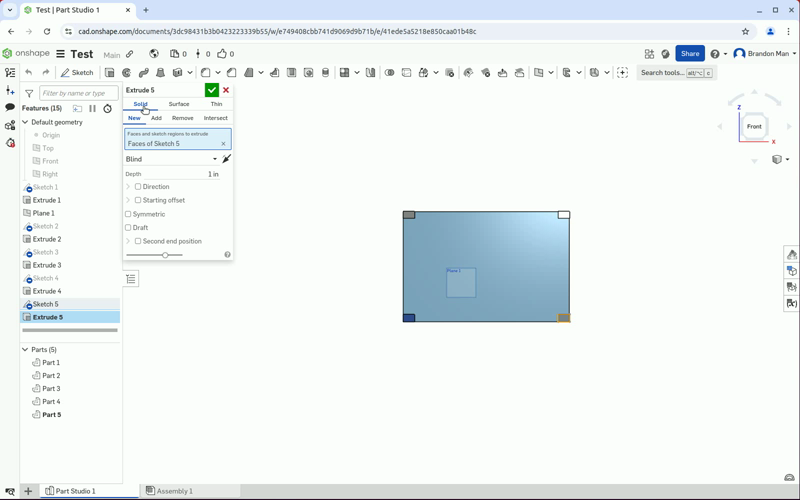
click(143, 106)
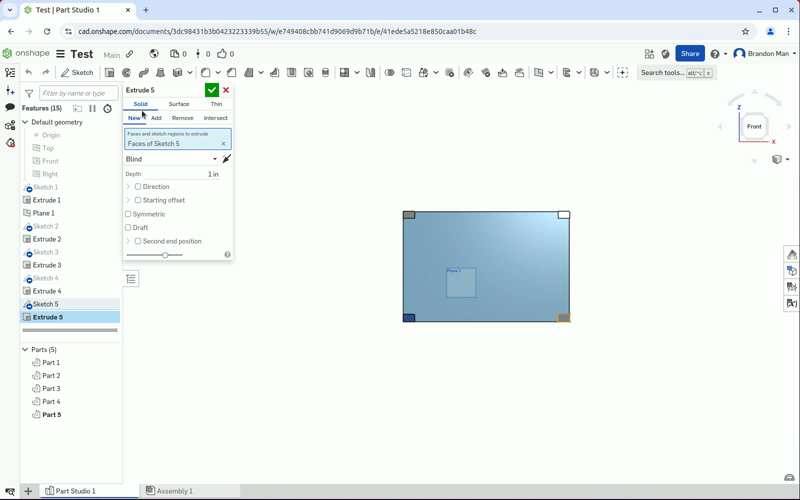
mouse_move(137, 120)
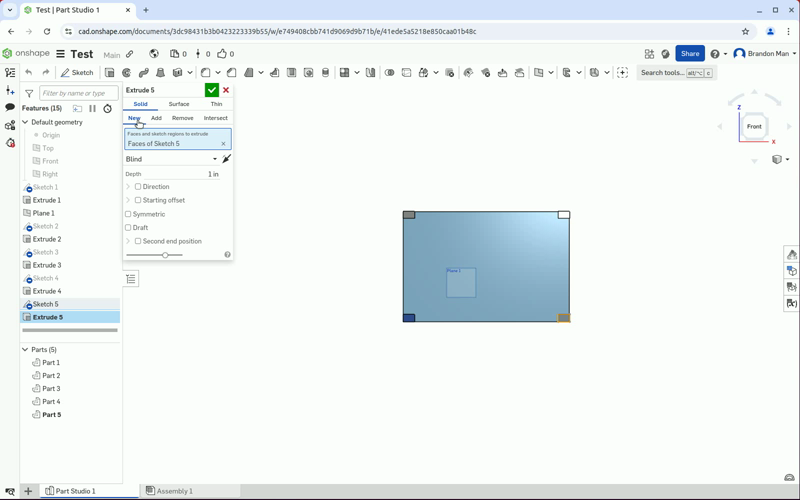
click(137, 120)
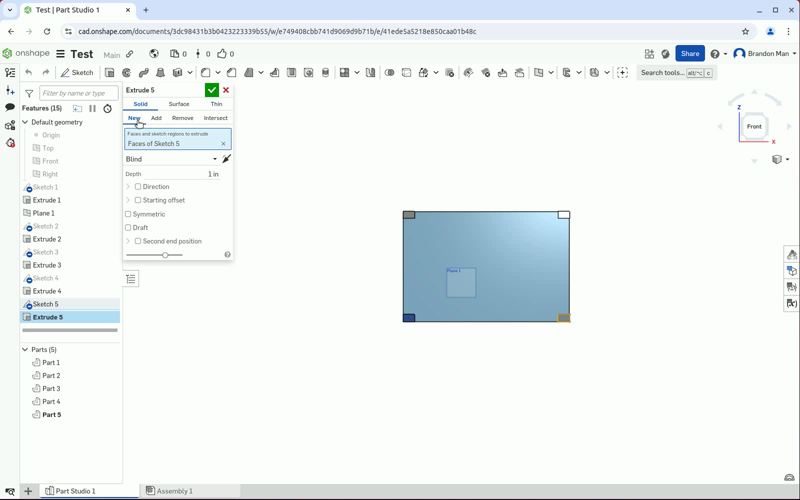
key(tab, 4)
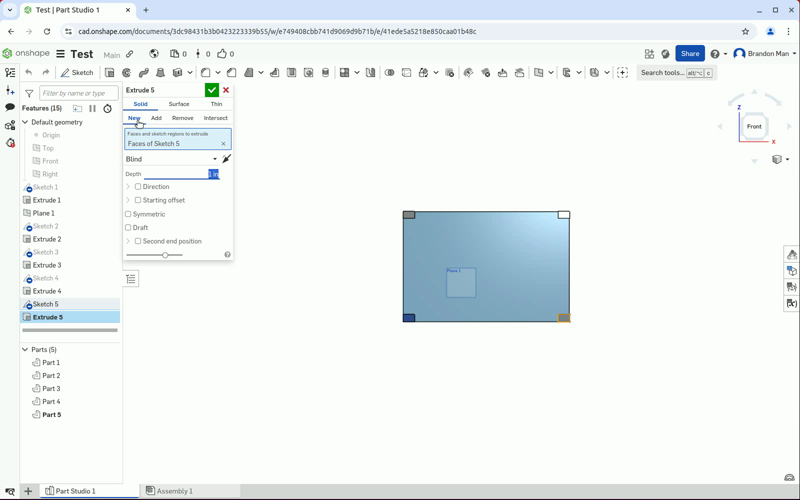
text(22.627)
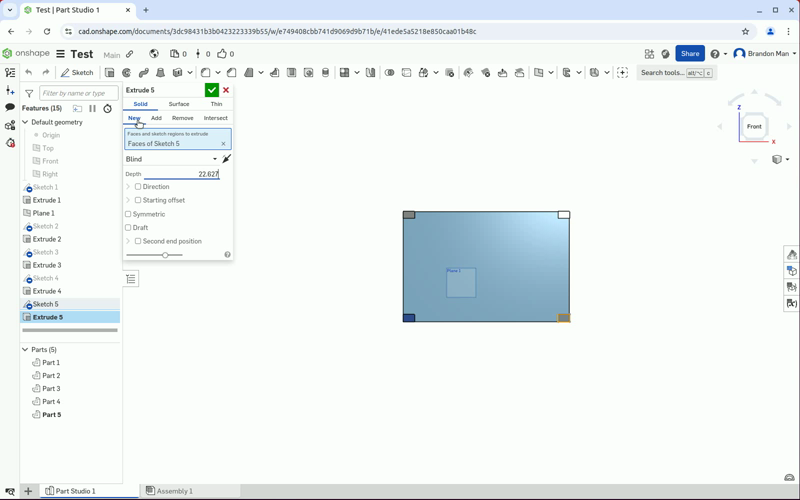
key(enter)
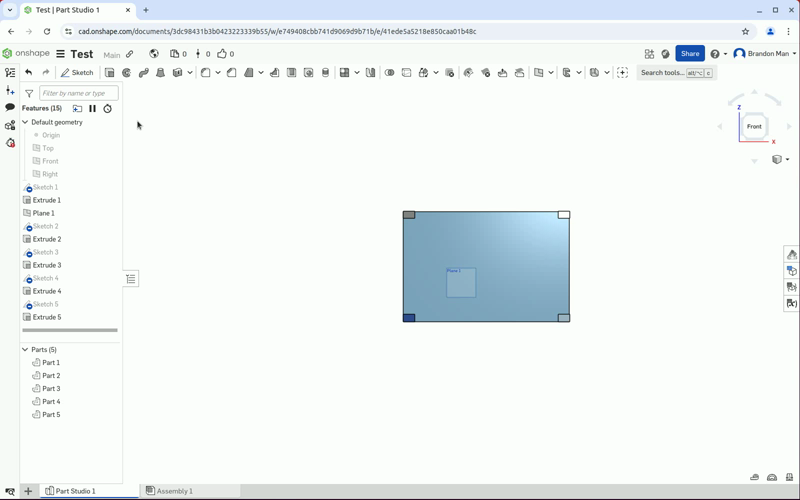
key(shift+h)
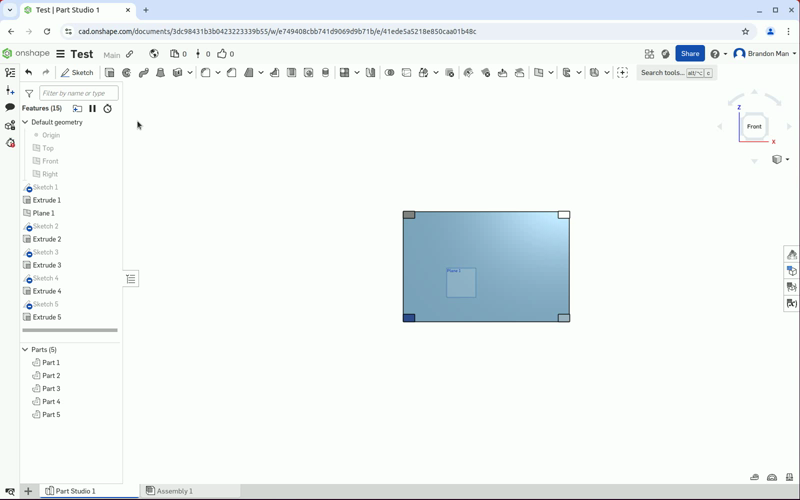
key(shift+h)
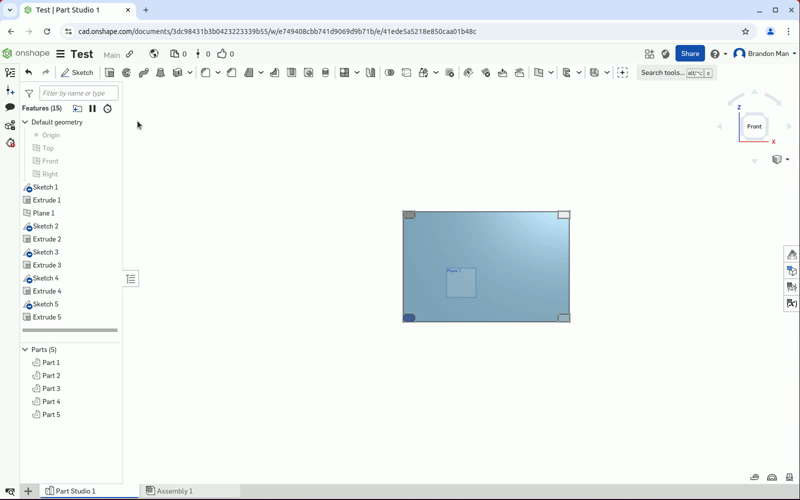
key(shift+7)
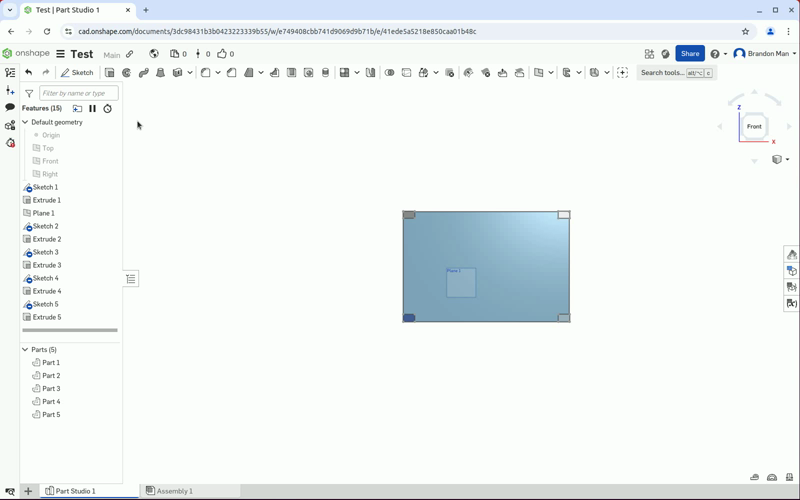
key(left, 2)
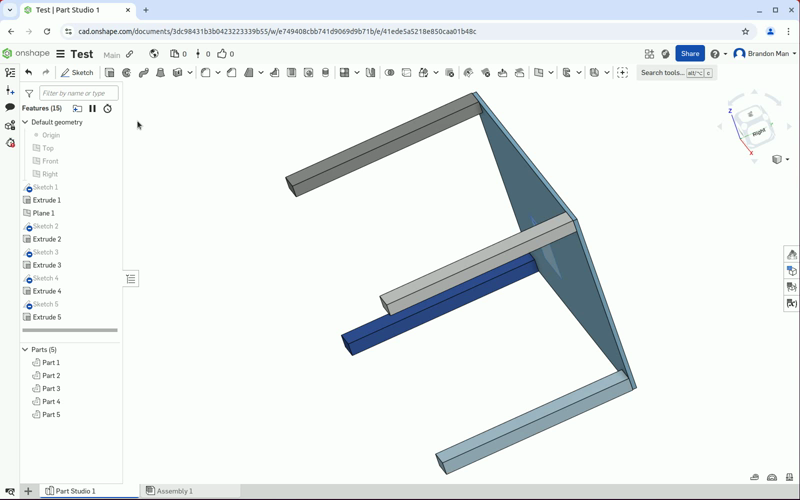
key(down, 2)
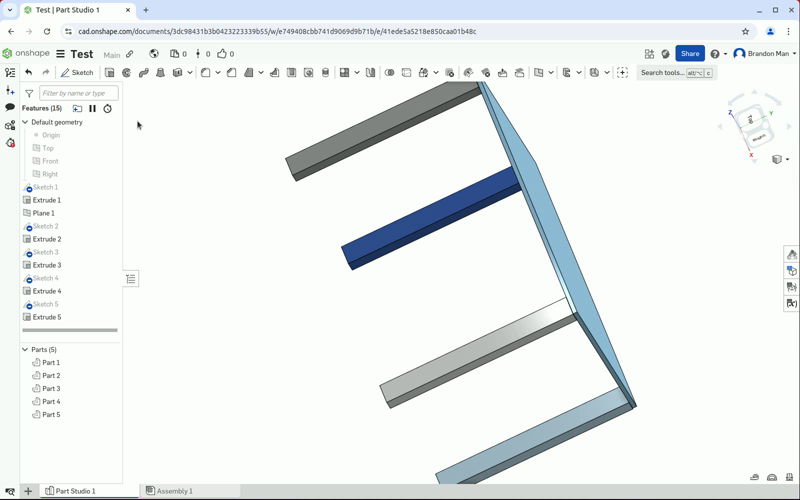
key(up, 2)
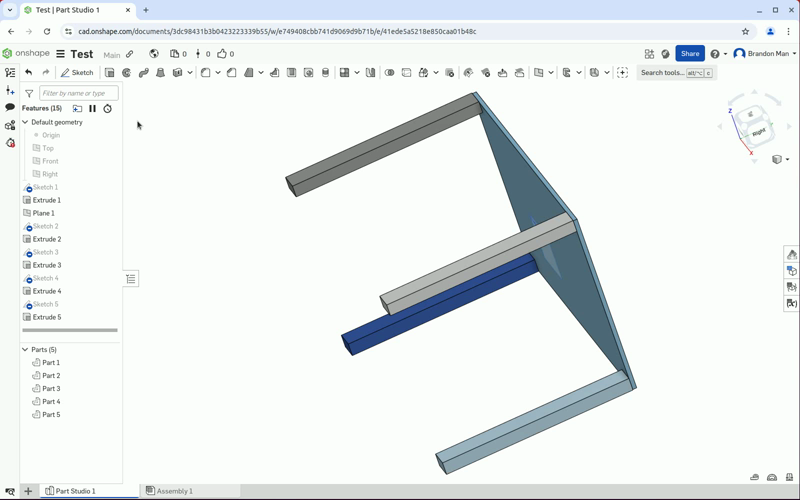
key(right, 2)
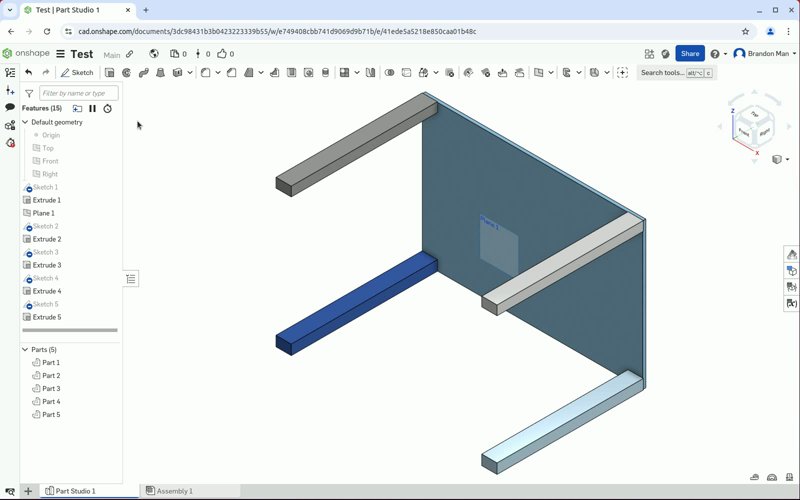
mouse_move(73, 189)
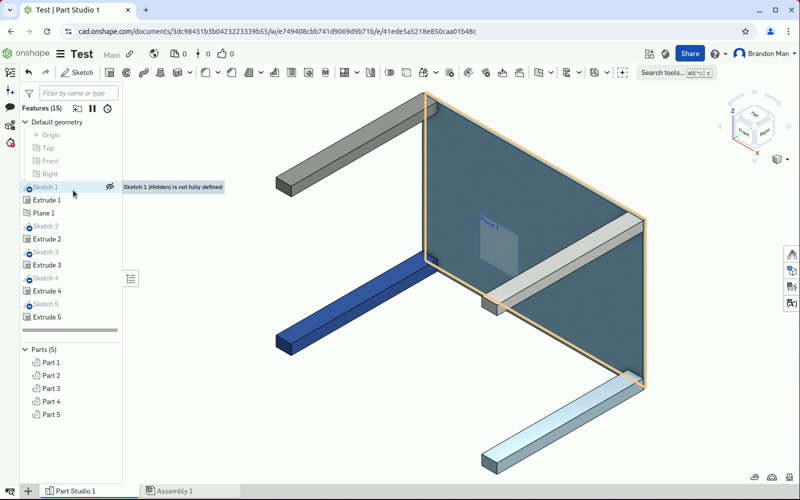
click(73, 189)